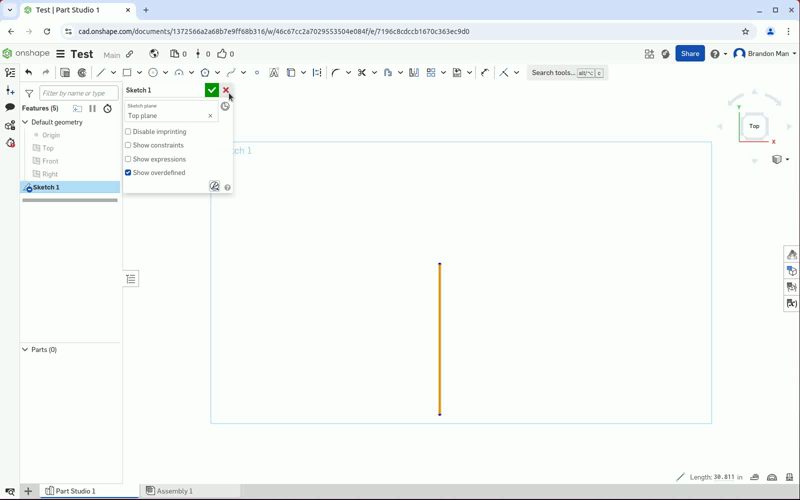
key(shift+h)
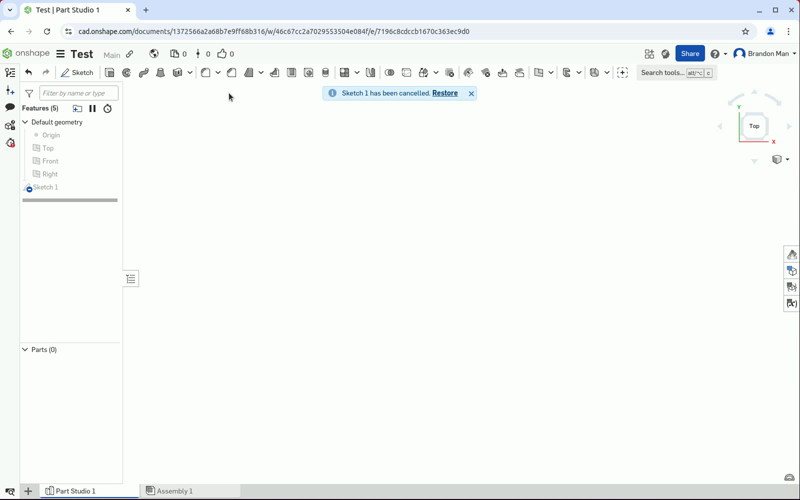
mouse_move(73, 352)
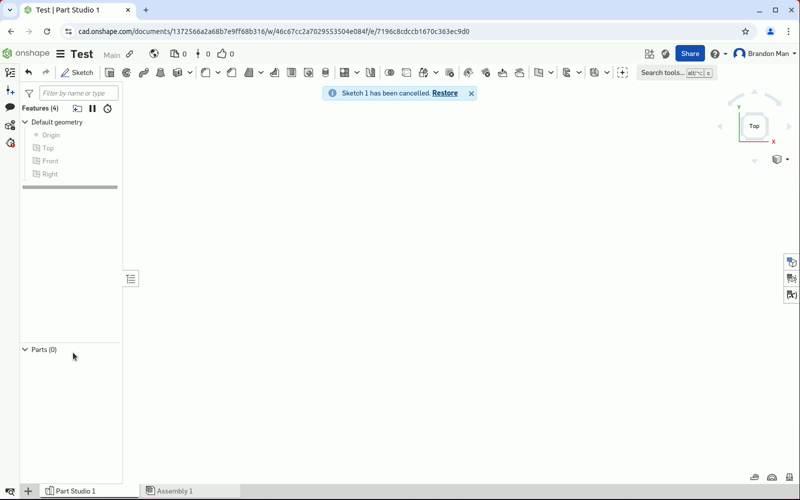
key(y)
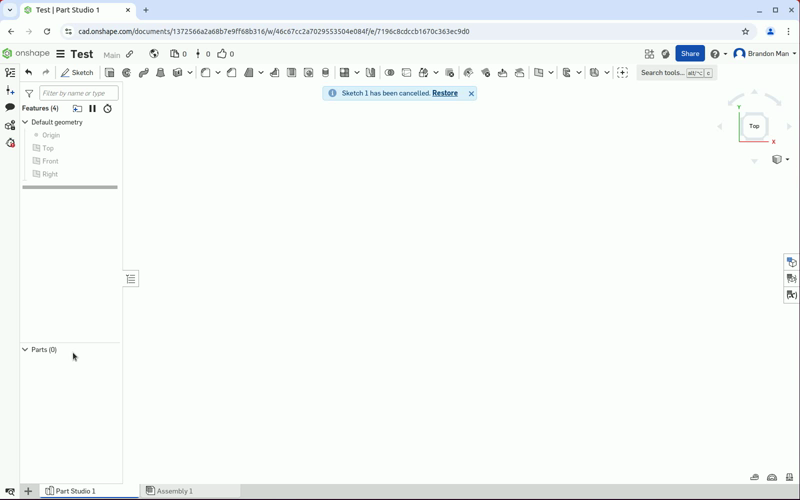
key(shift+p)
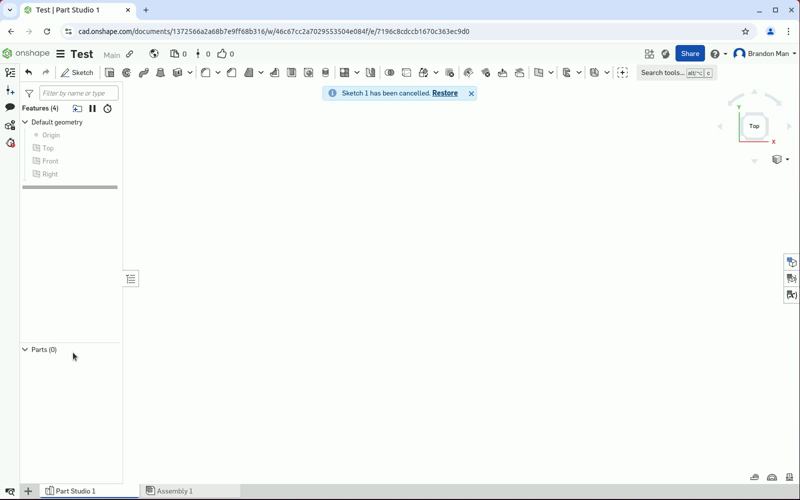
key(space)
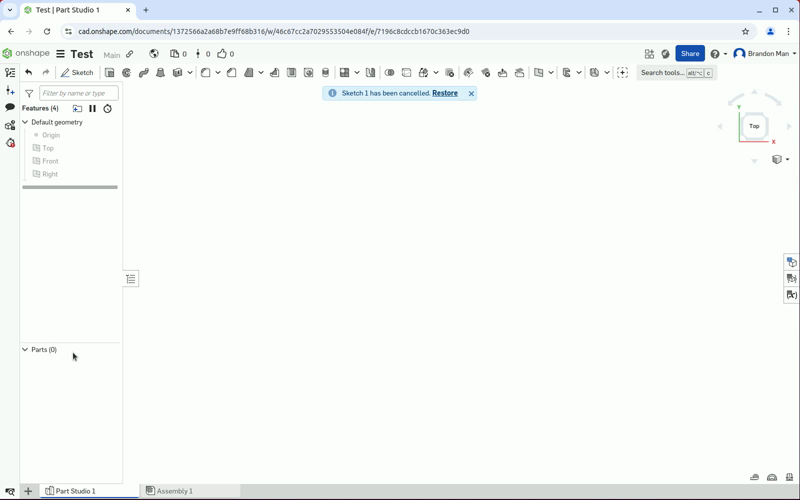
key_down(shift)
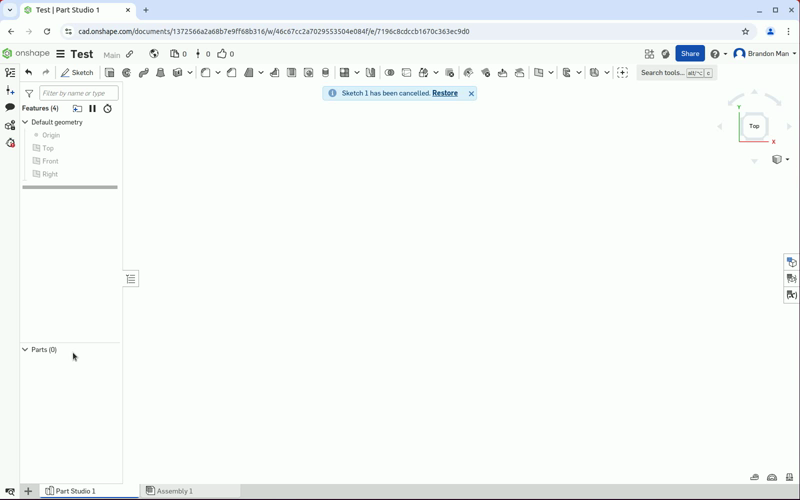
key(up)
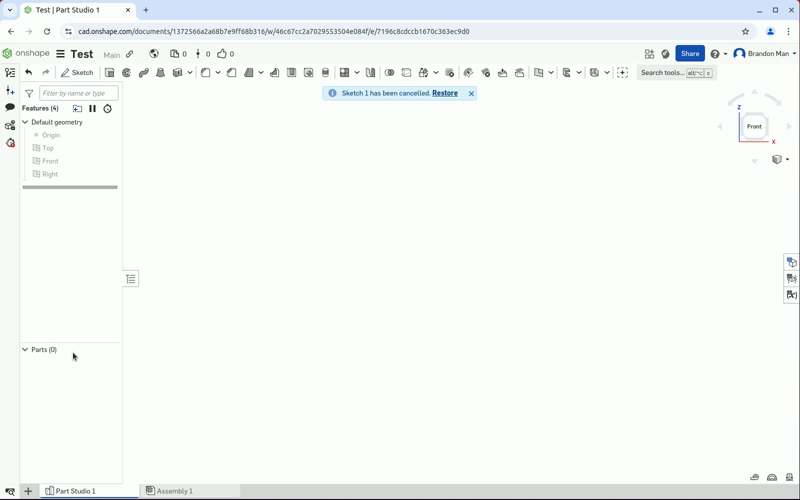
key_up(shift)
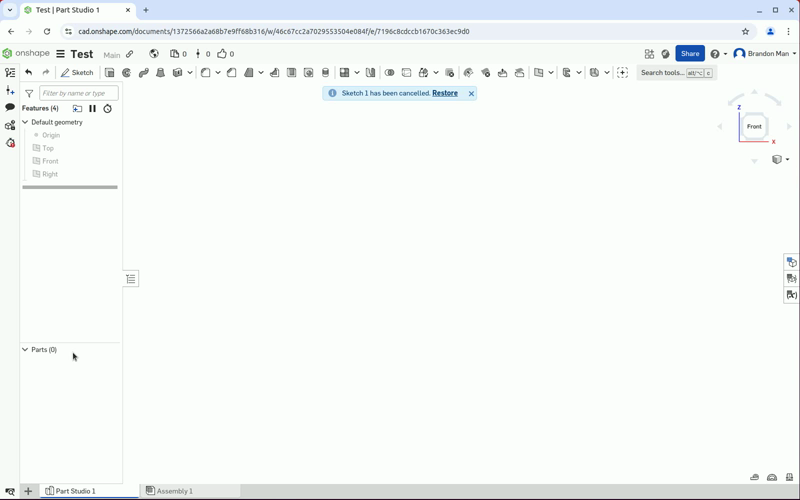
mouse_move(73, 352)
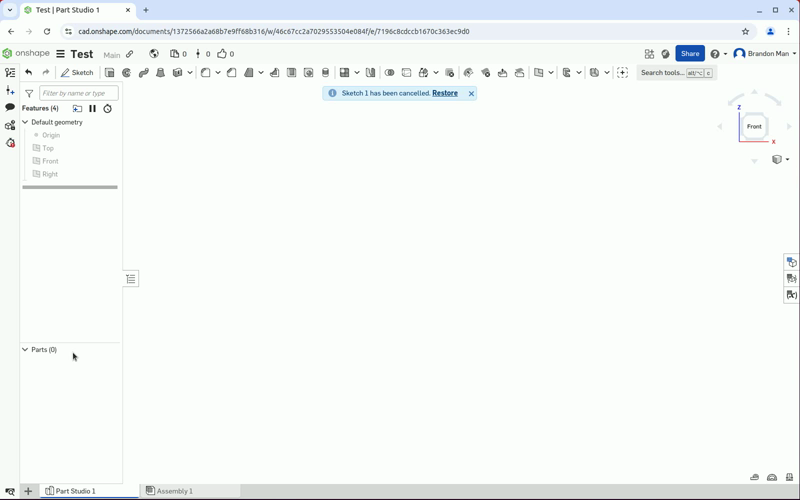
key(shift+y)
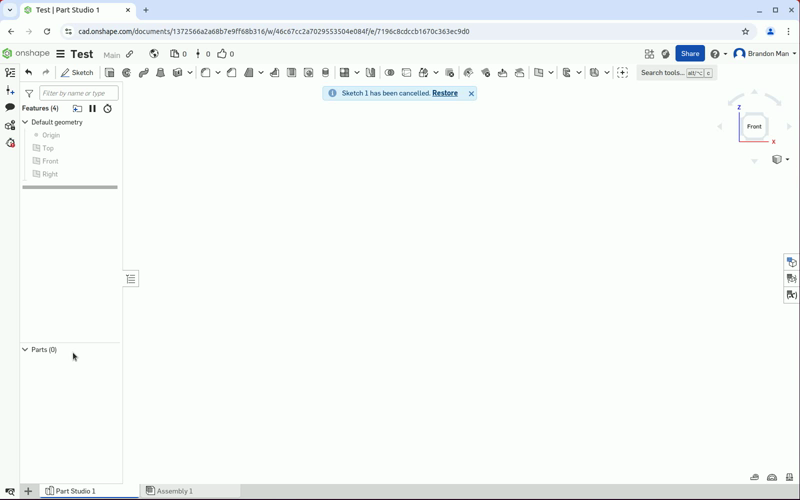
key(shift+s)
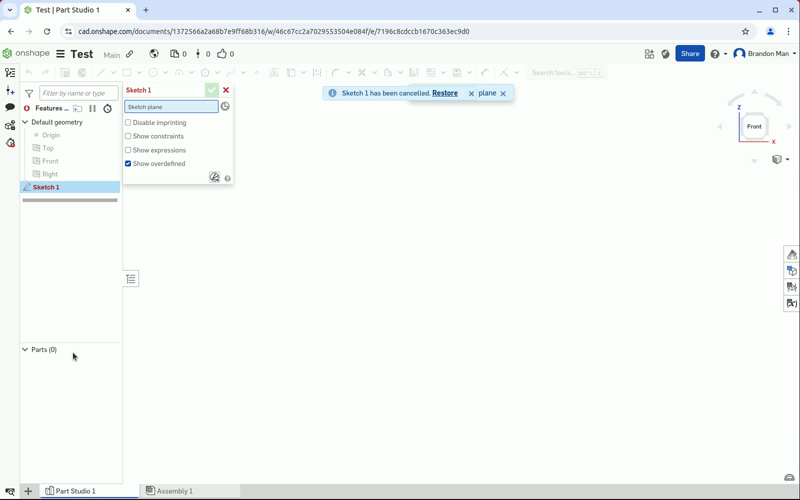
mouse_move(73, 163)
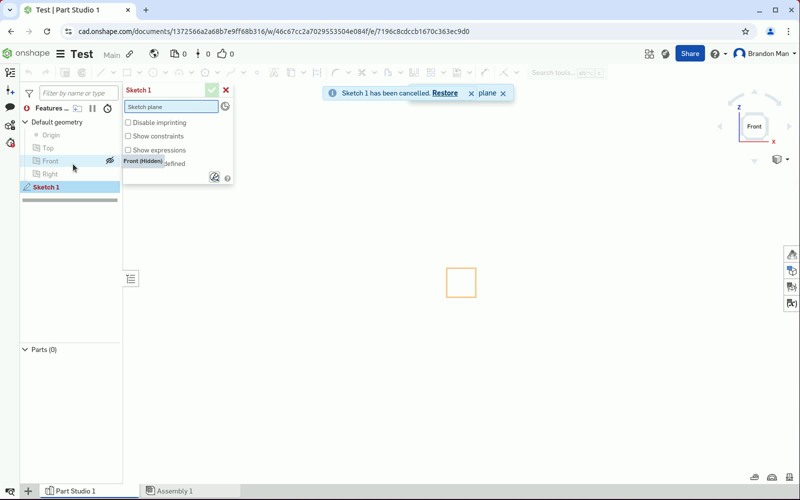
click(73, 163)
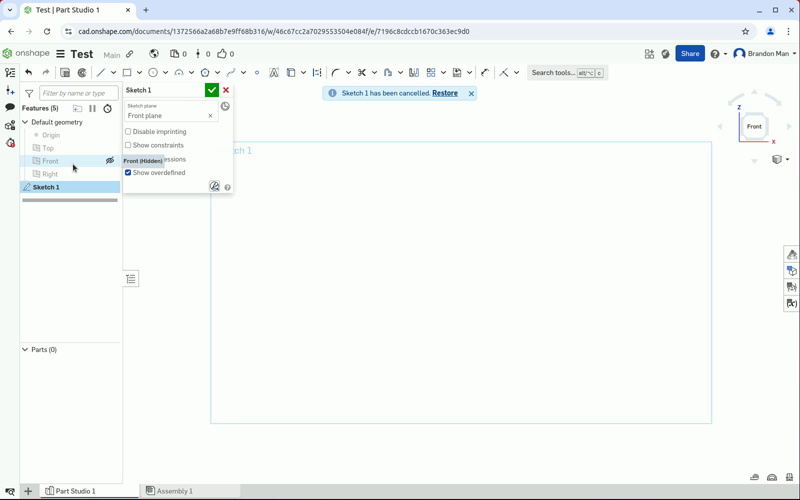
mouse_move(73, 352)
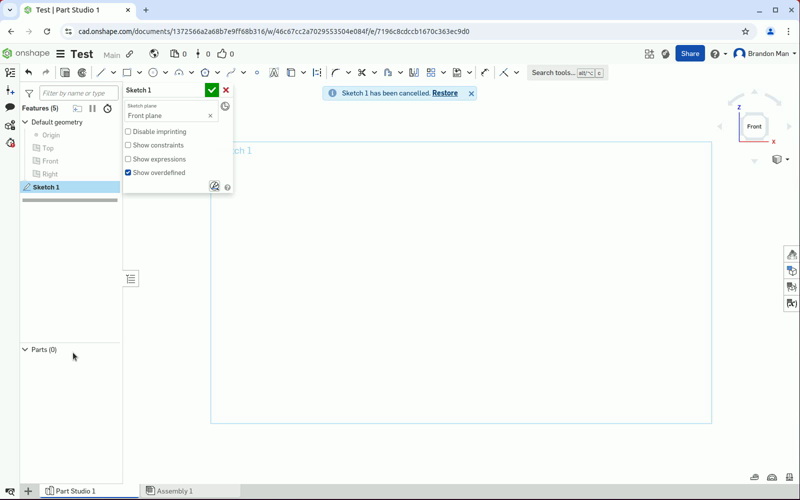
key(y)
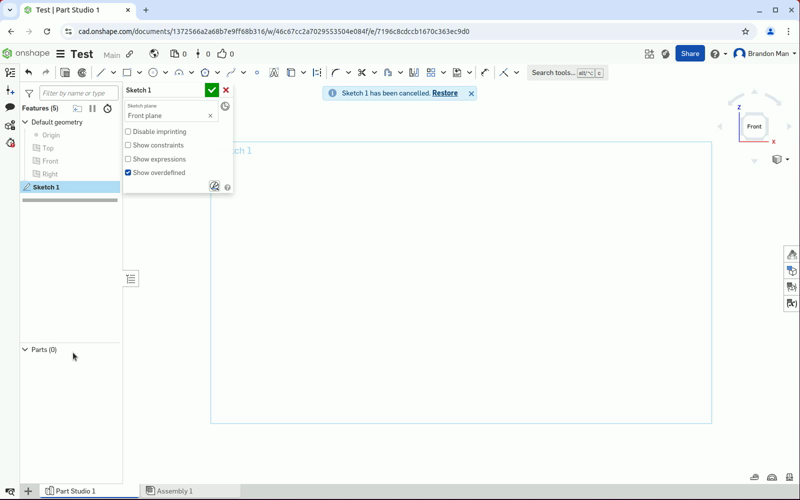
key(c)
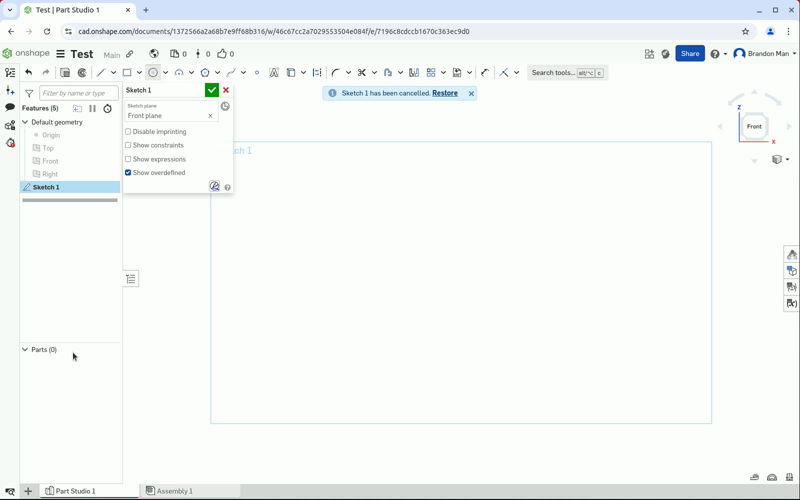
key_down(shift)
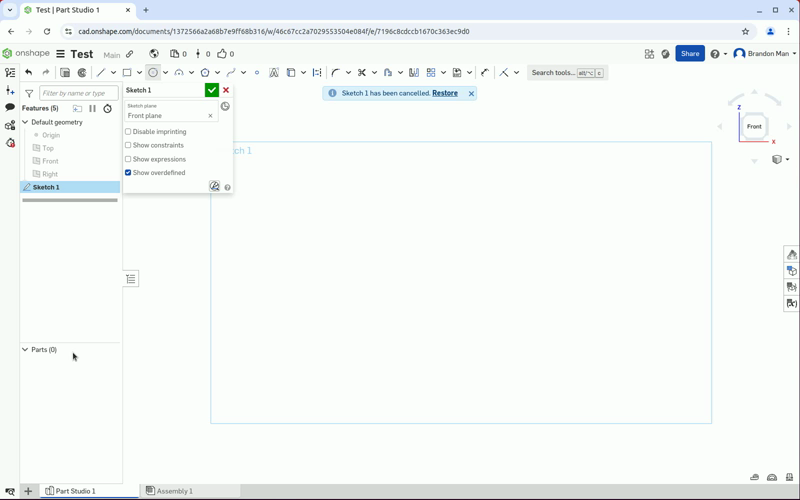
mouse_move(461, 282)
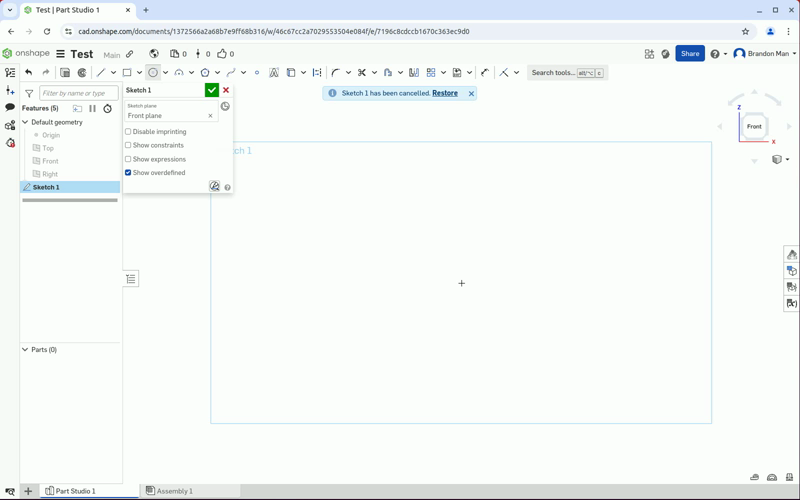
click(461, 282)
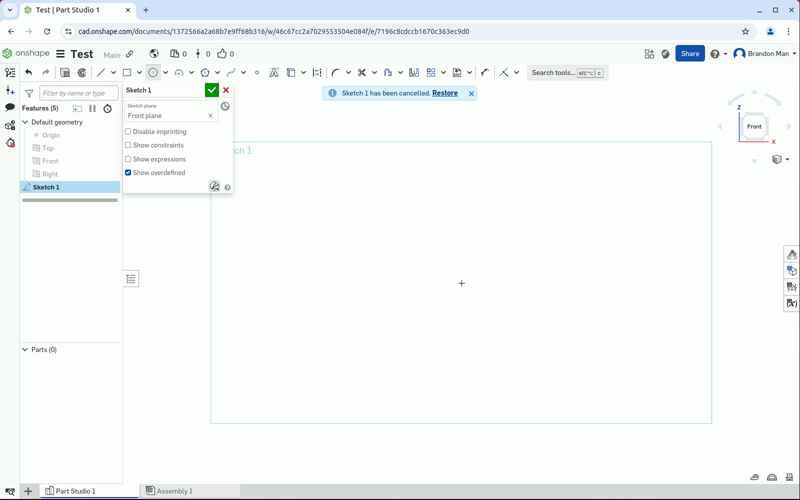
key_up(shift)
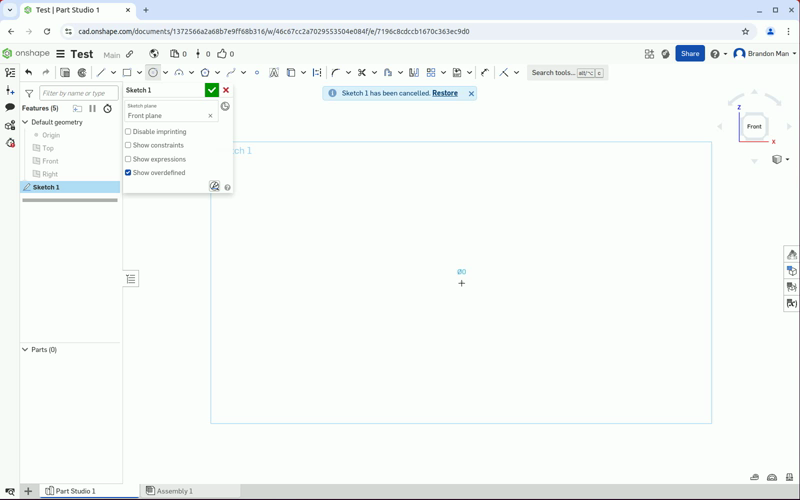
mouse_move(471, 282)
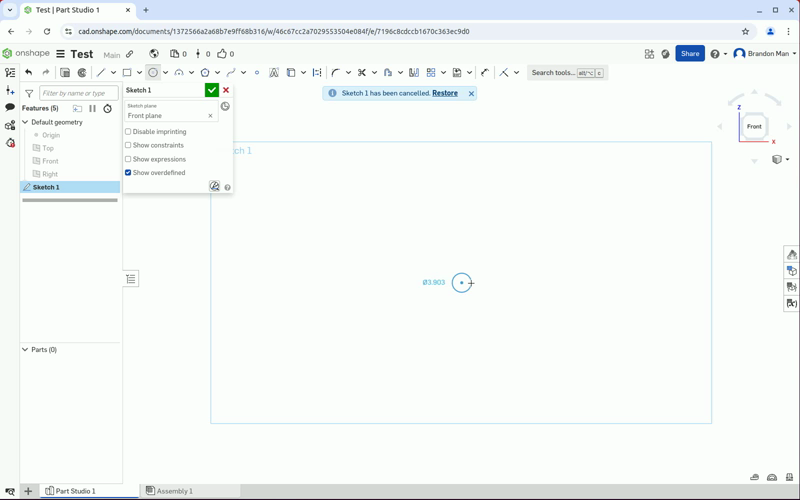
click(471, 282)
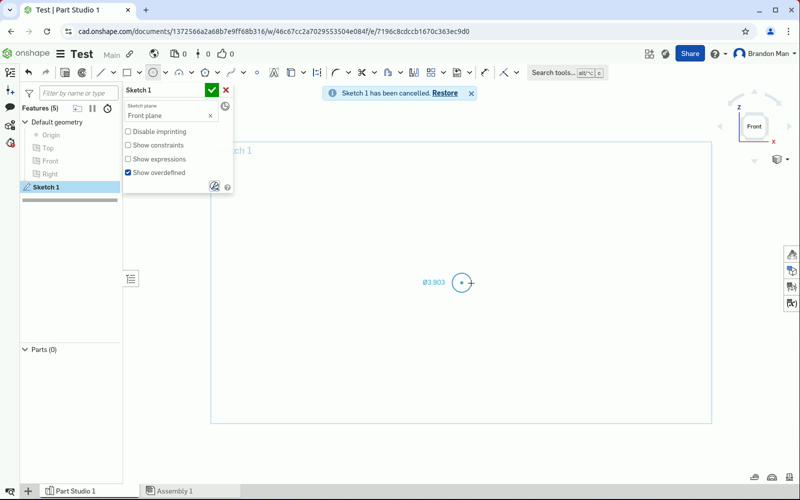
key(esc)
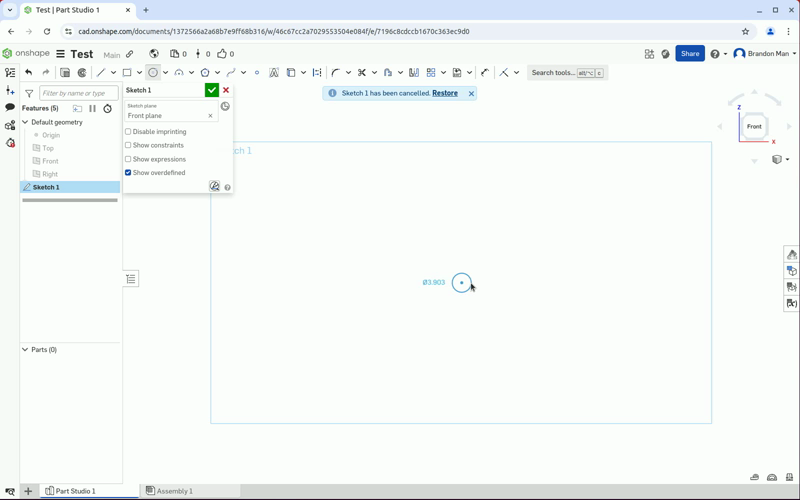
key(c)
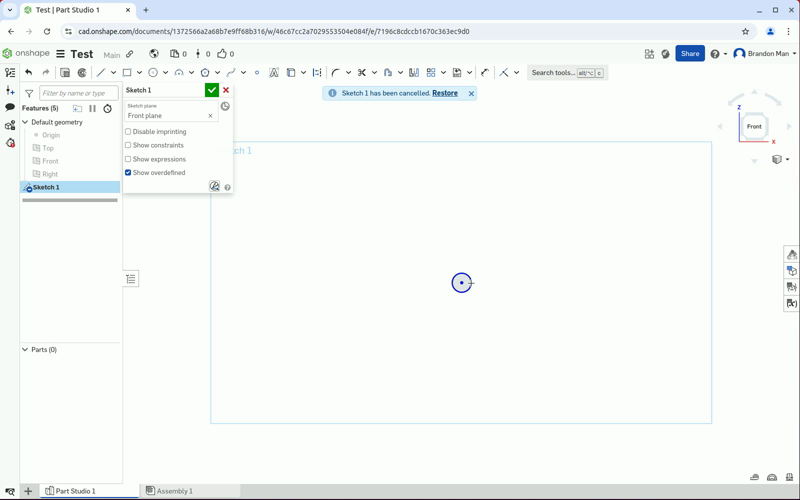
key_down(shift)
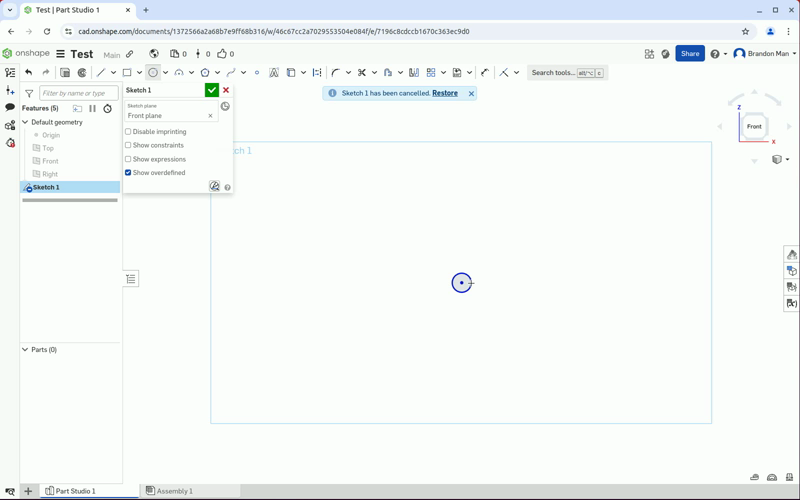
mouse_move(461, 282)
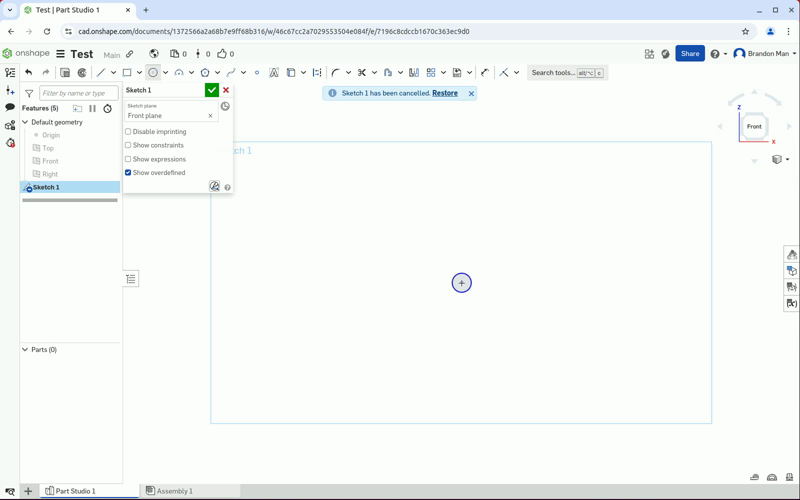
click(461, 282)
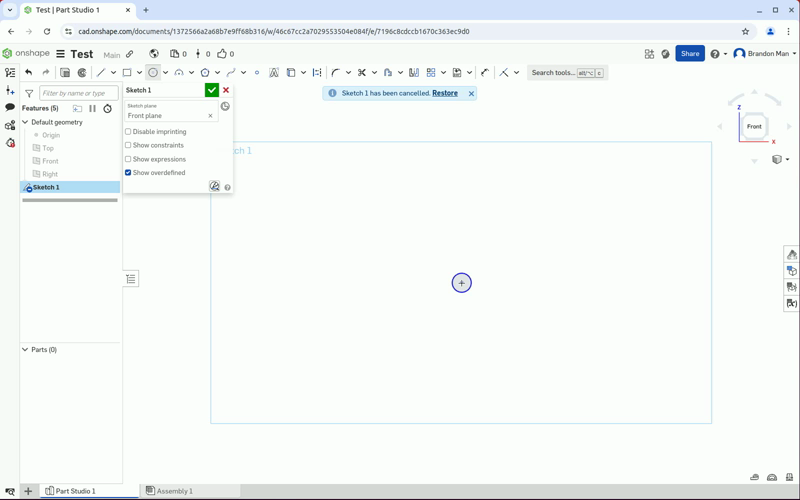
key_up(shift)
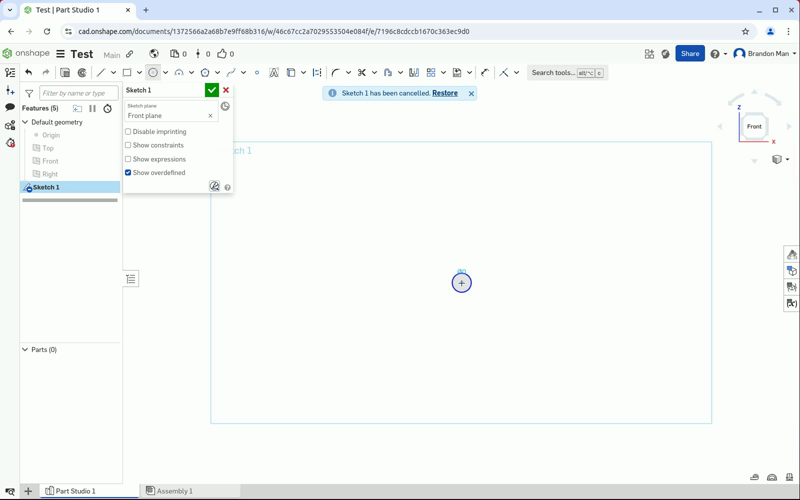
mouse_move(464, 282)
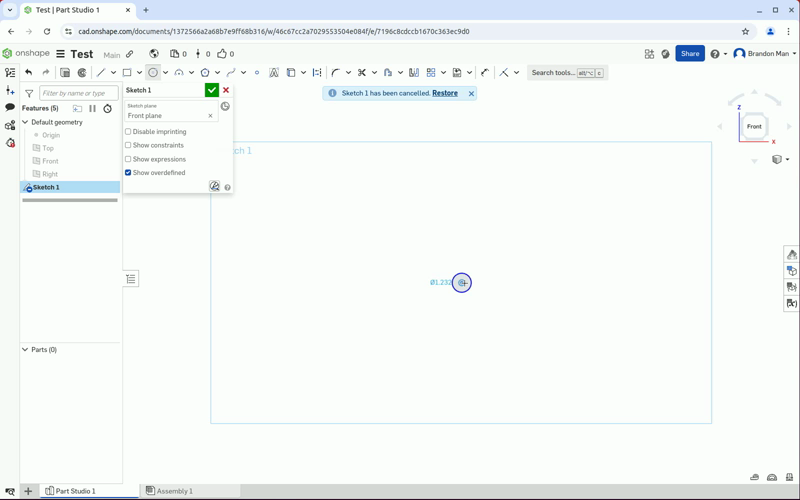
scroll(6)
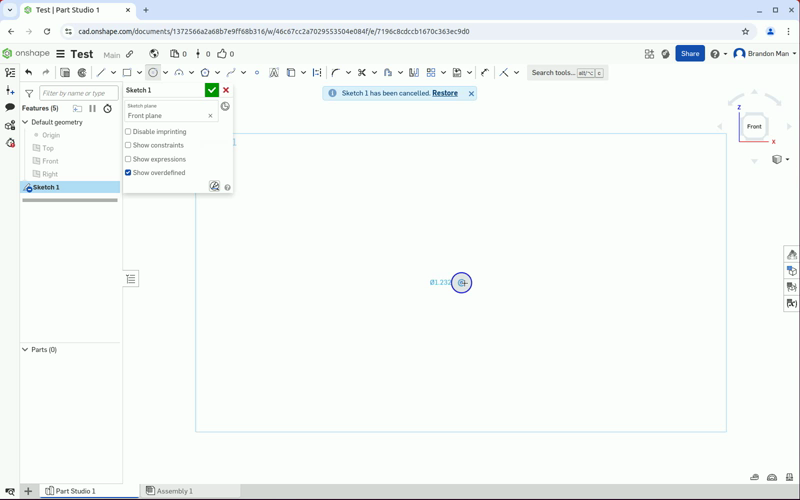
scroll(6)
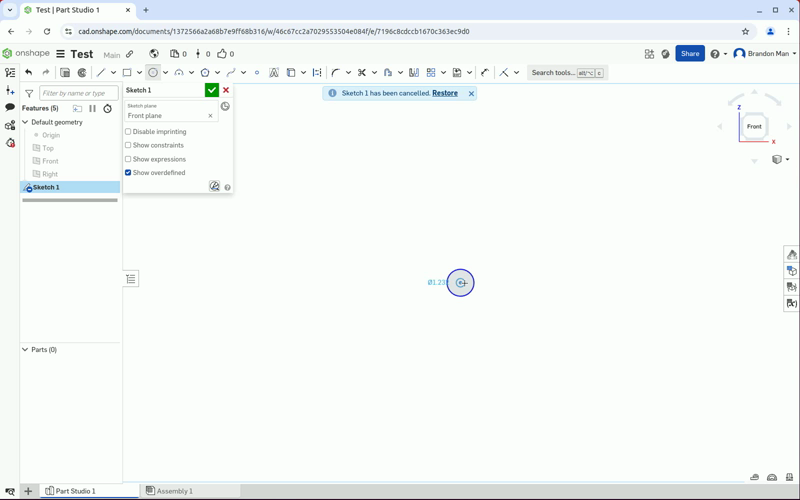
scroll(6)
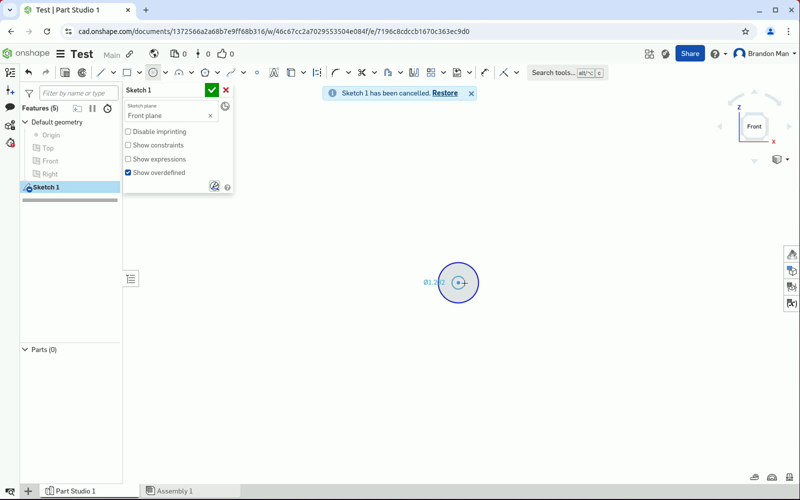
scroll(6)
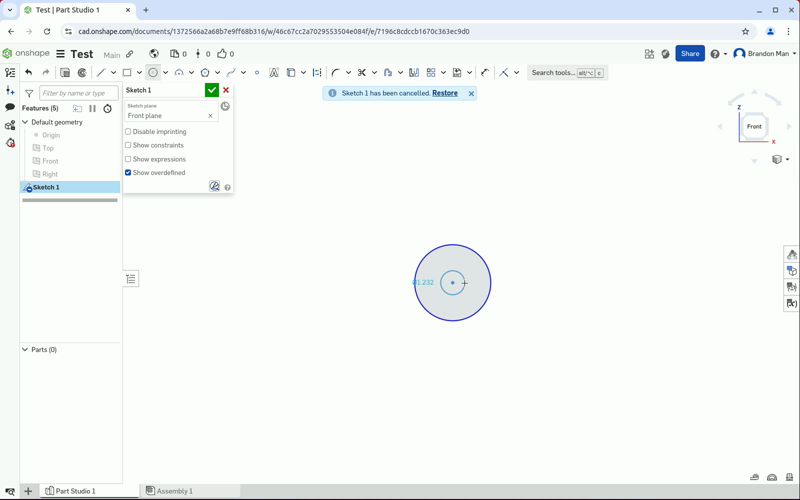
scroll(6)
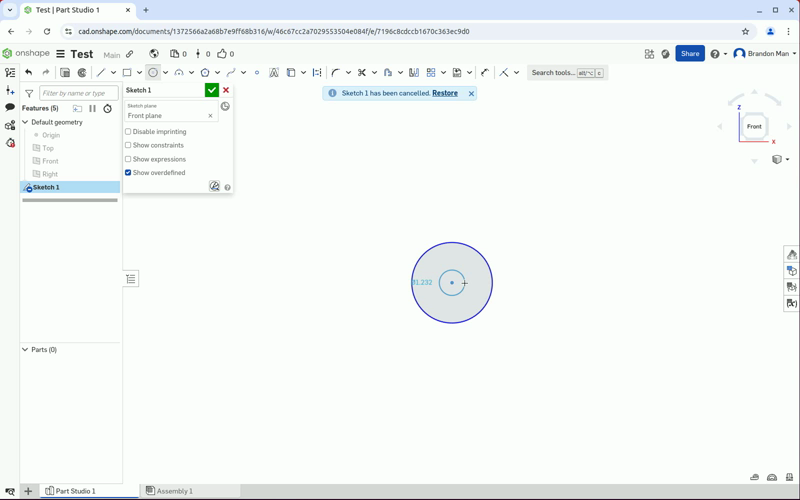
scroll(6)
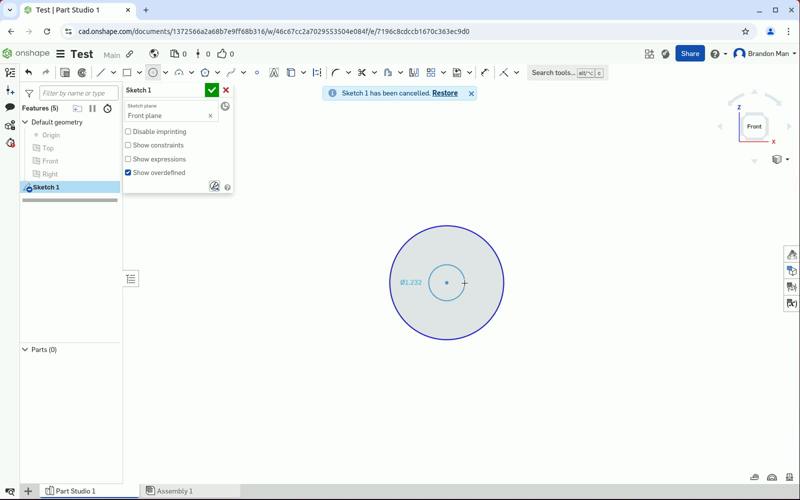
scroll(6)
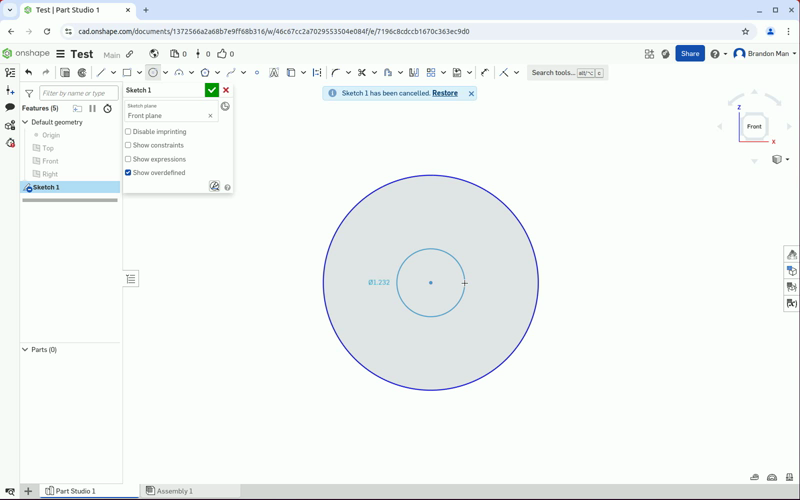
click(464, 282)
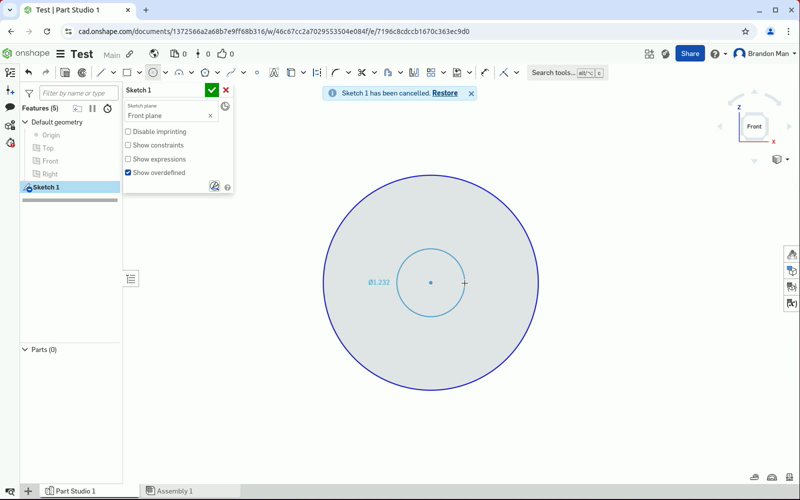
scroll(-6)
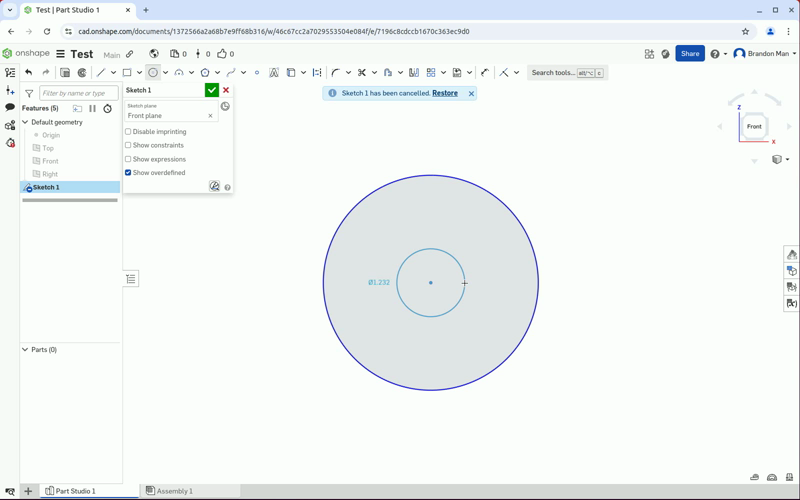
scroll(-6)
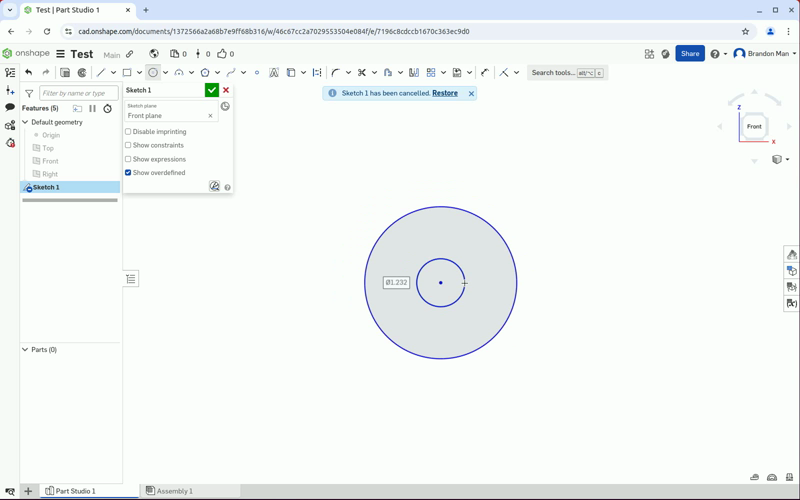
scroll(-6)
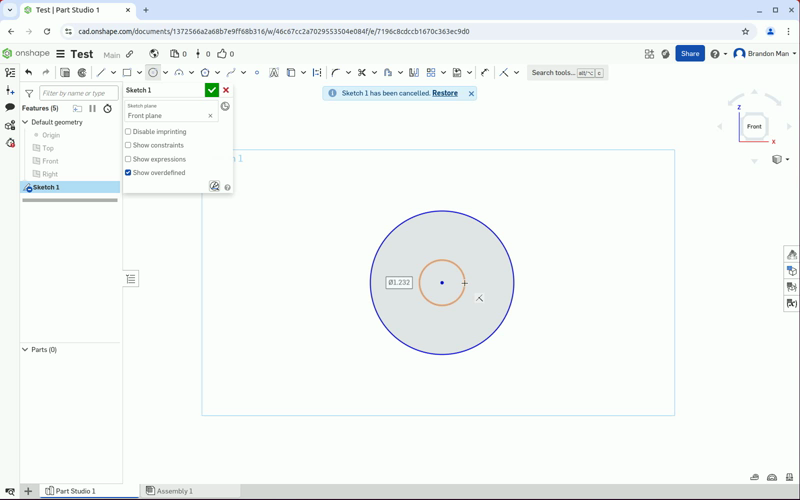
scroll(-6)
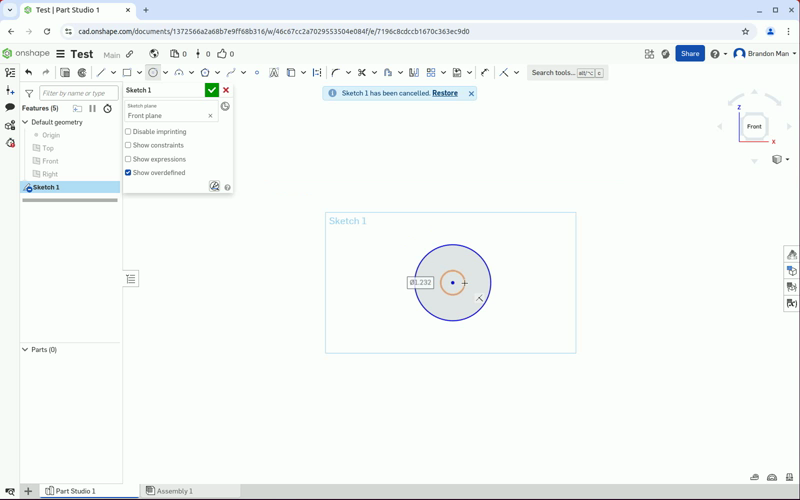
scroll(-6)
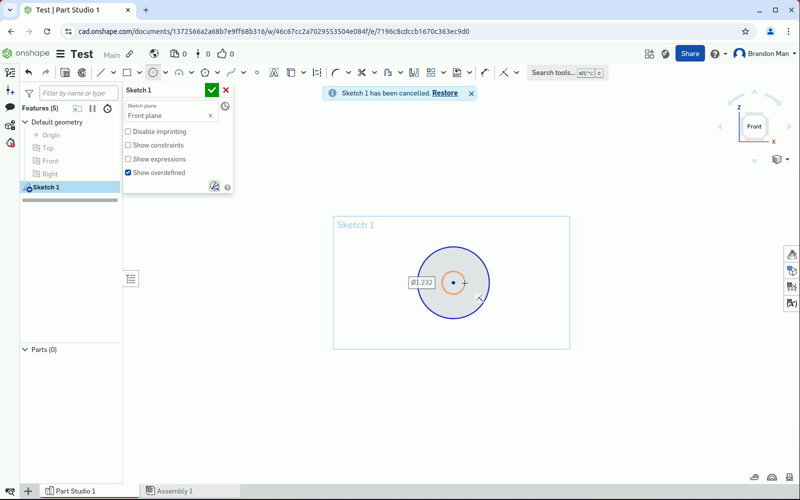
scroll(-6)
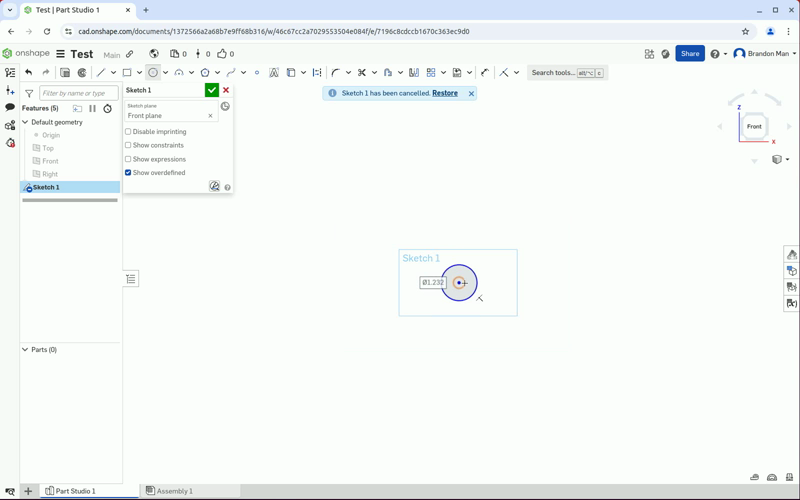
scroll(-6)
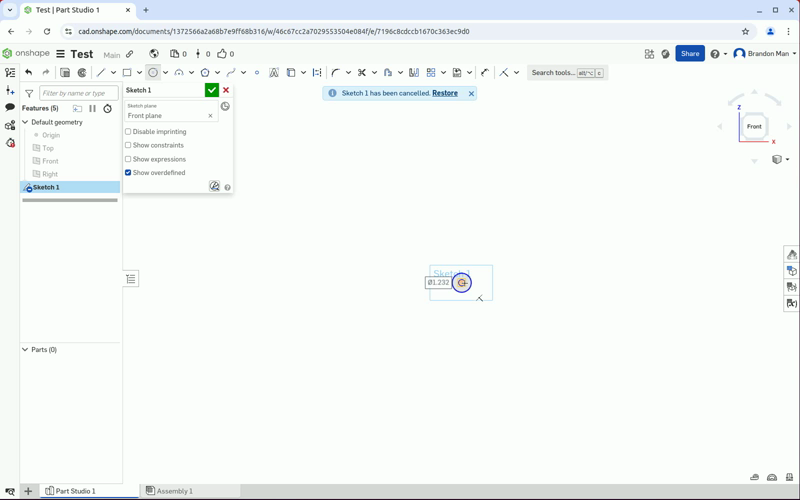
key(esc)
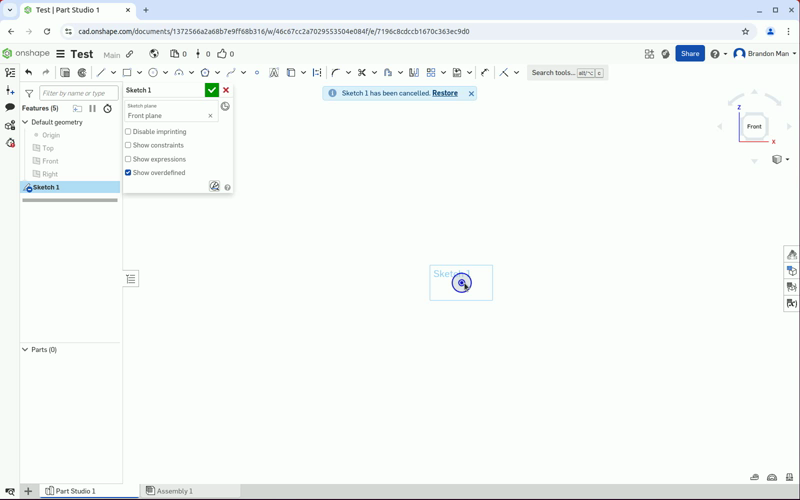
mouse_move(457, 290)
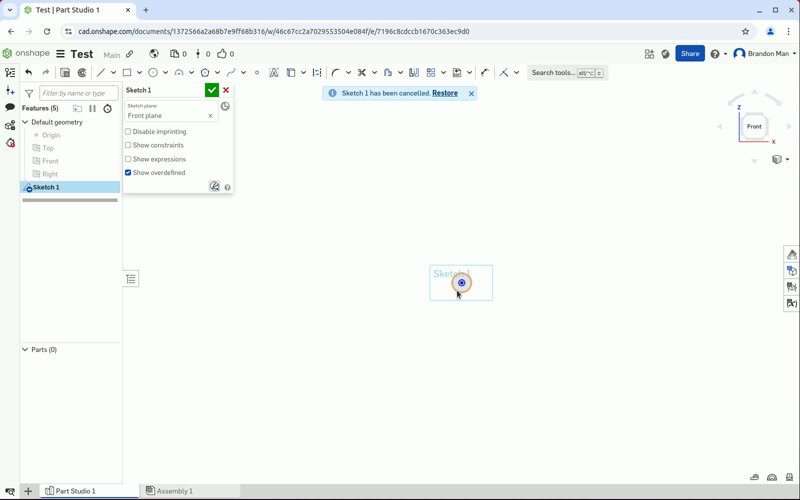
scroll(6)
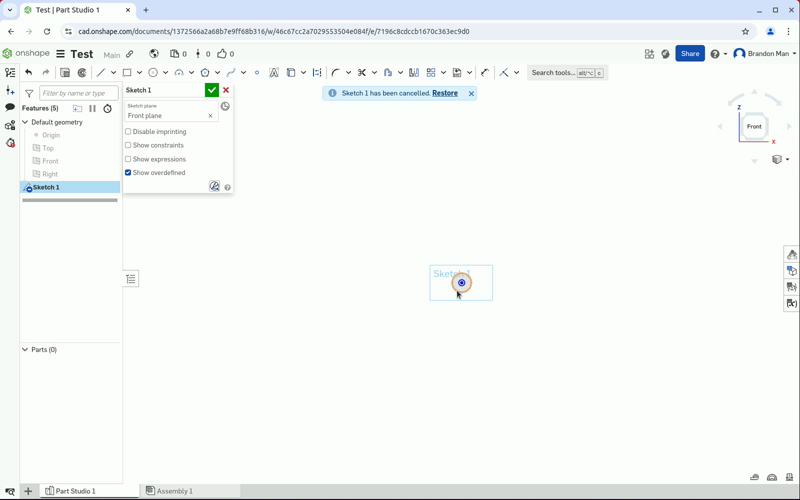
scroll(6)
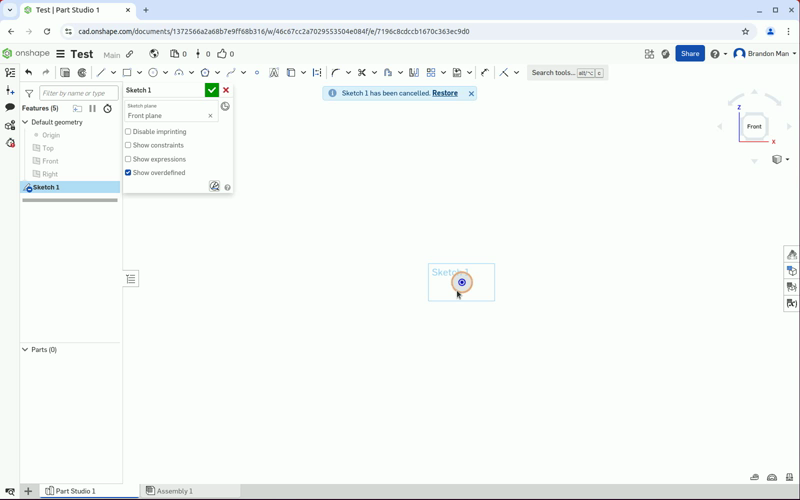
scroll(6)
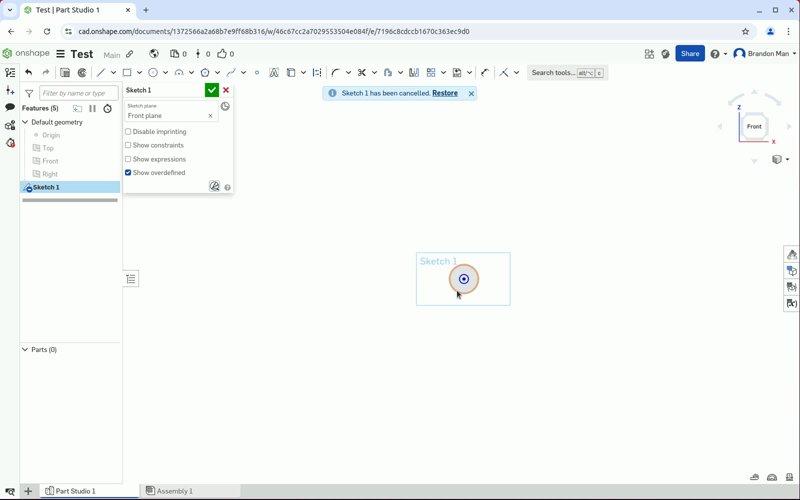
scroll(6)
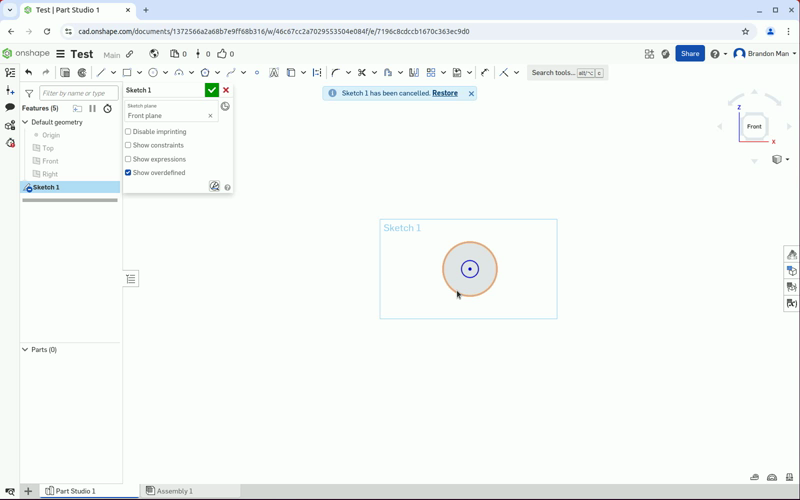
scroll(6)
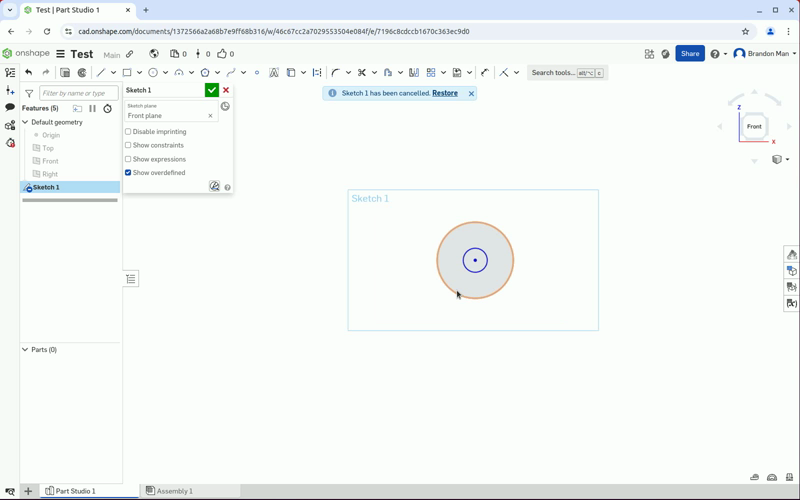
scroll(6)
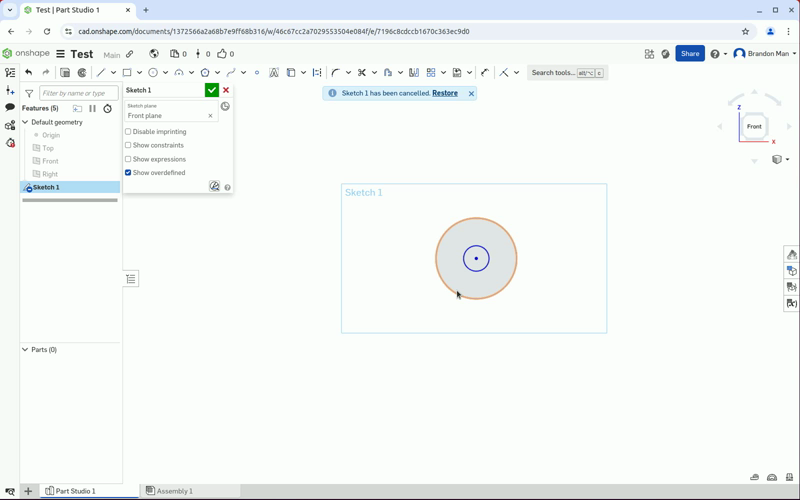
scroll(6)
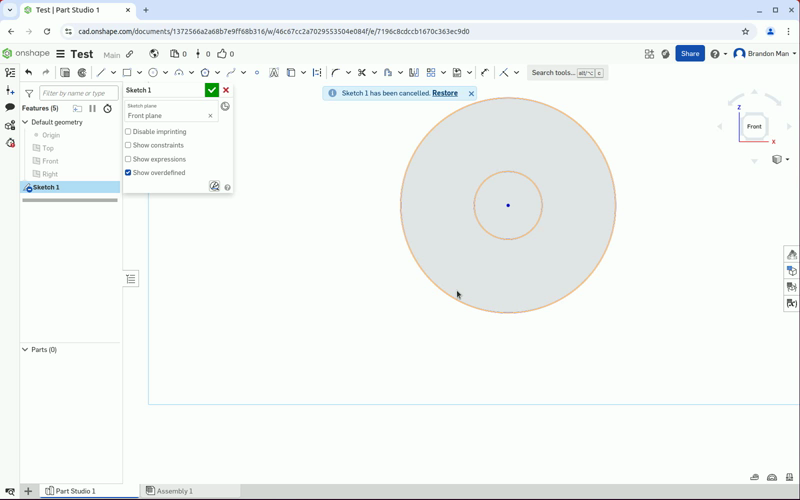
click(457, 290)
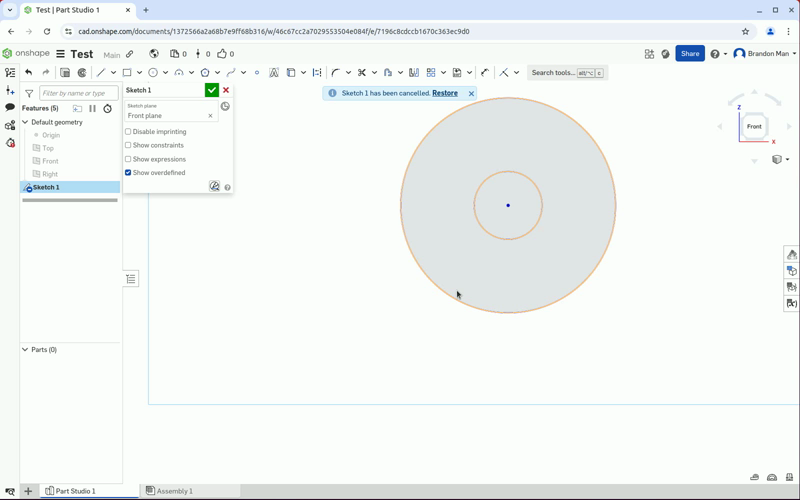
scroll(-6)
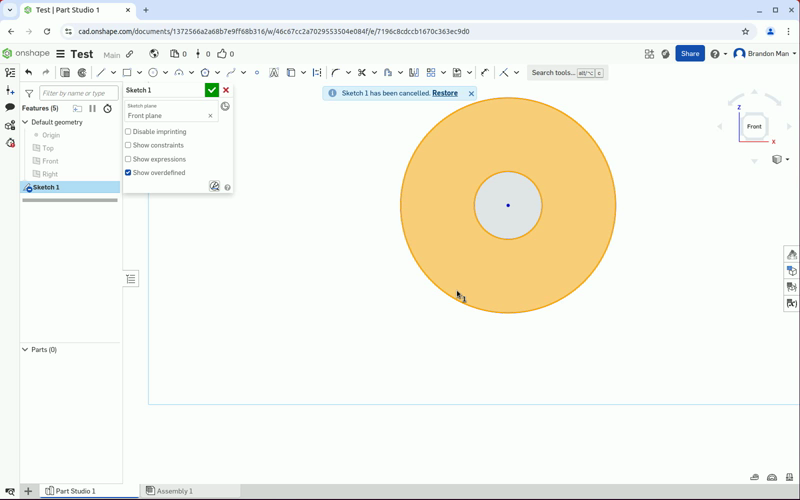
scroll(-6)
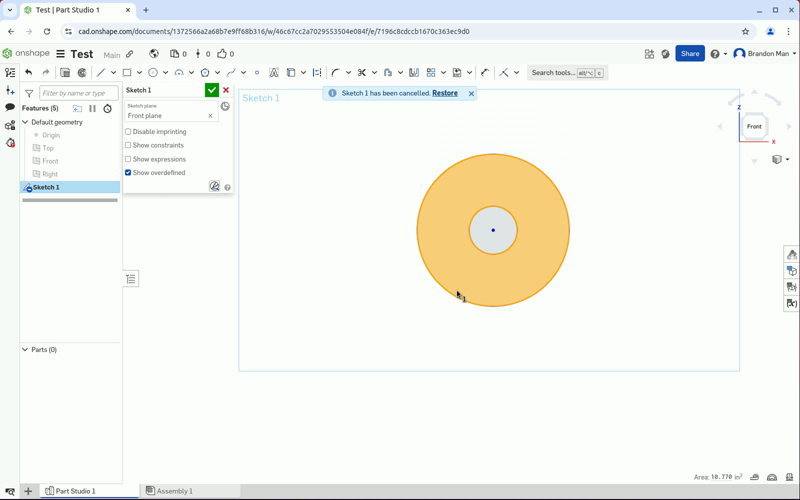
scroll(-6)
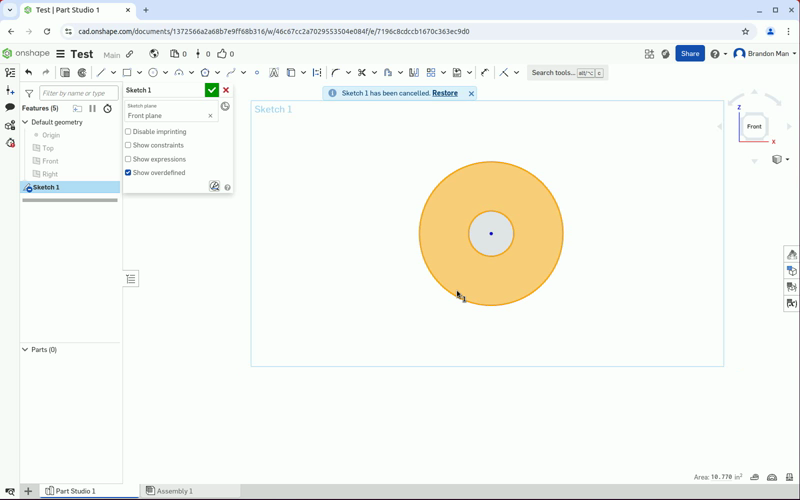
scroll(-6)
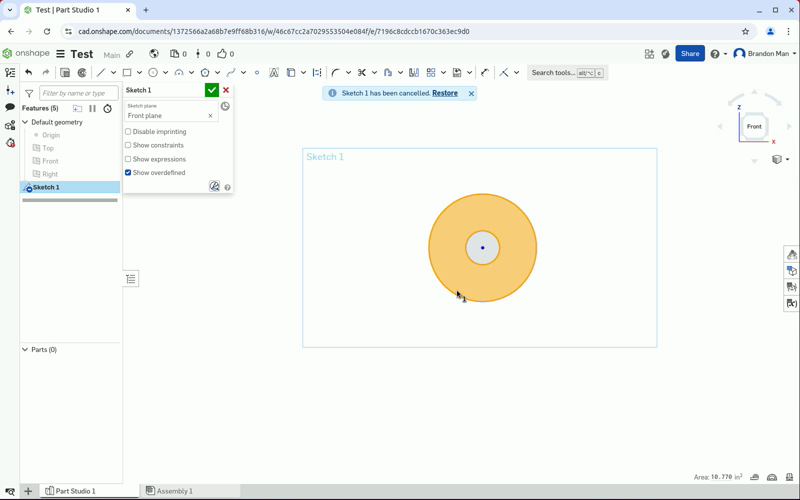
scroll(-6)
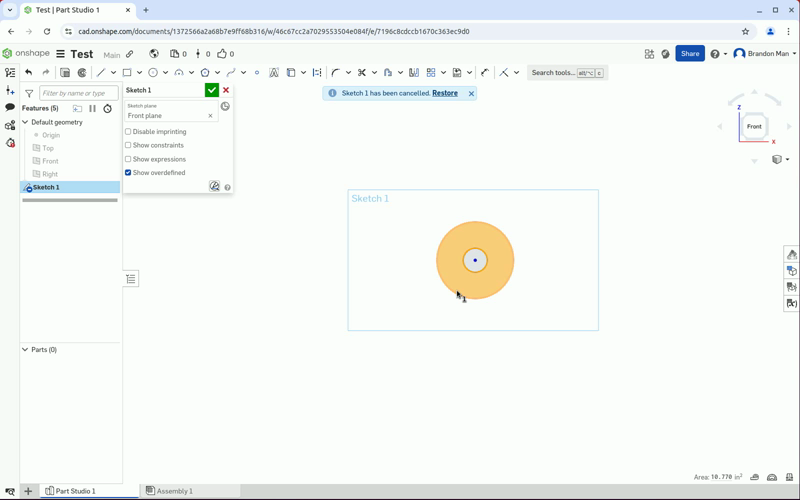
scroll(-6)
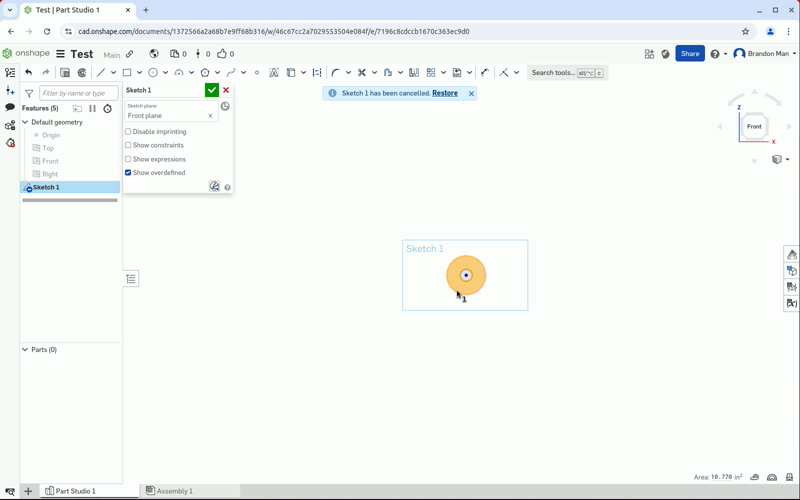
scroll(-6)
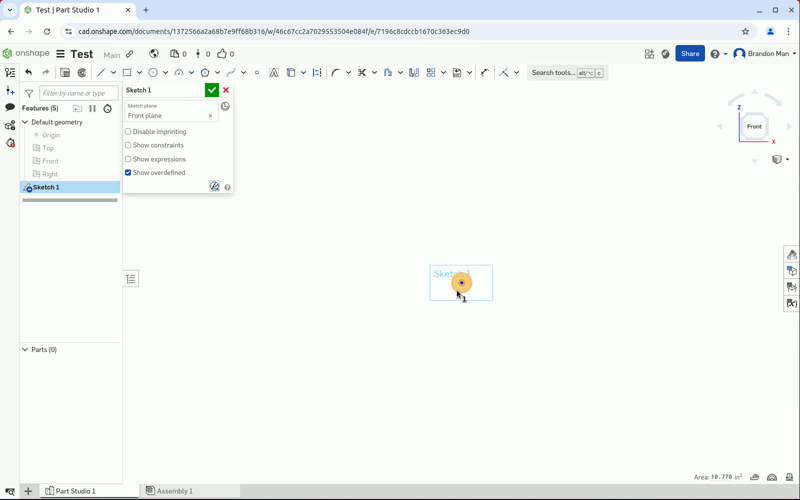
mouse_move(73, 352)
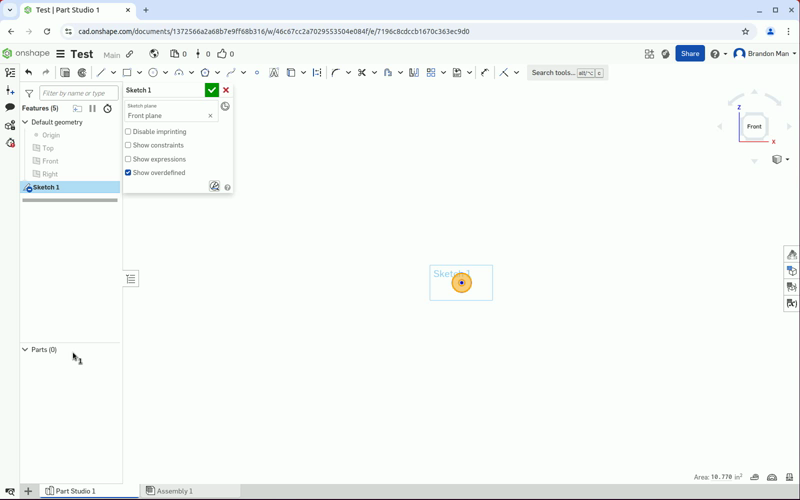
key(shift+y)
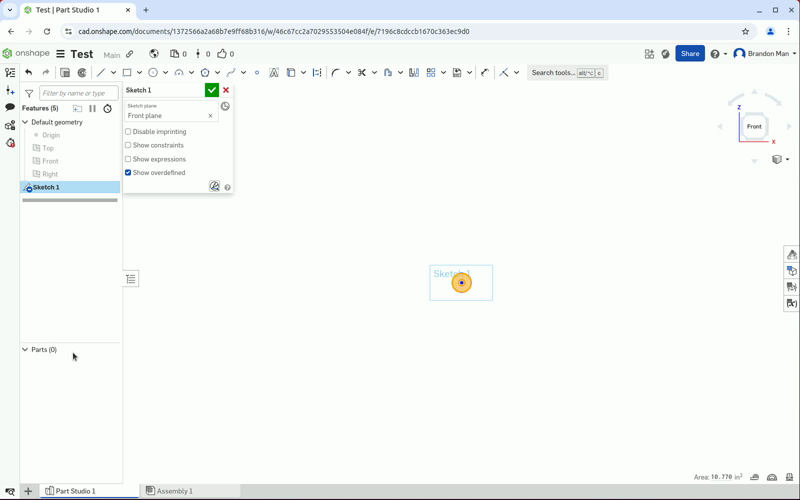
key(shift+e)
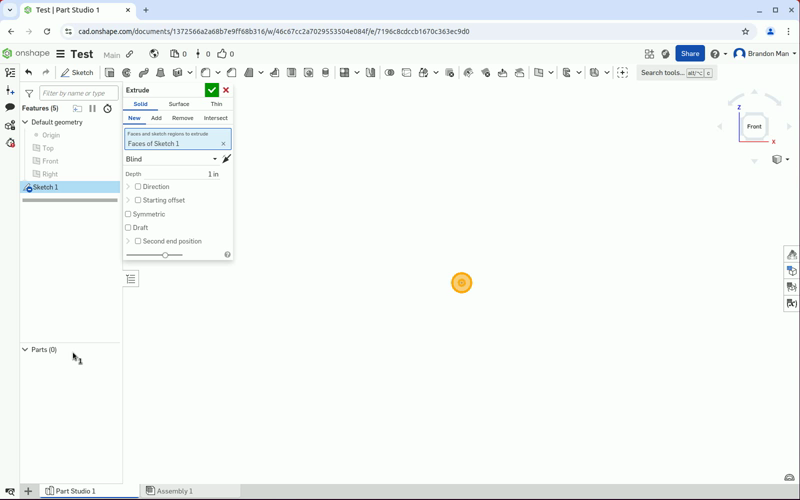
mouse_move(143, 106)
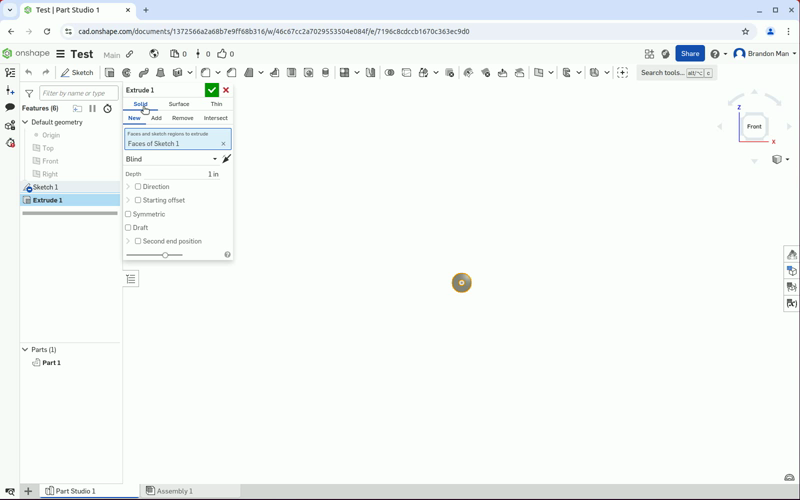
click(143, 106)
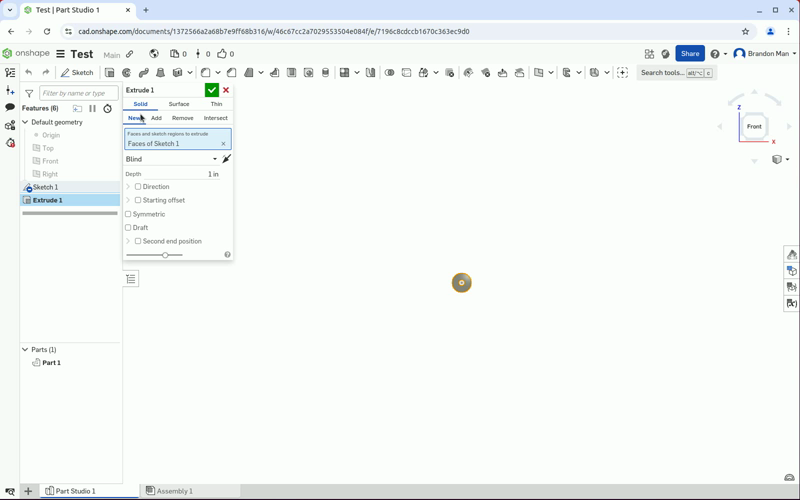
mouse_move(137, 120)
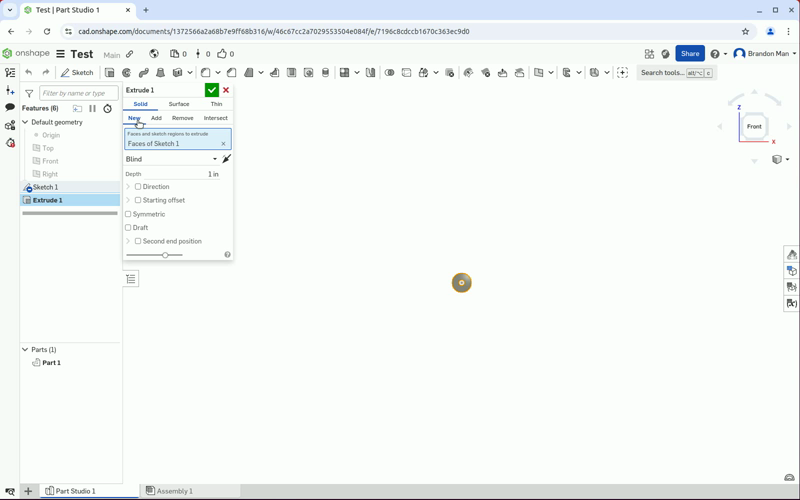
click(137, 120)
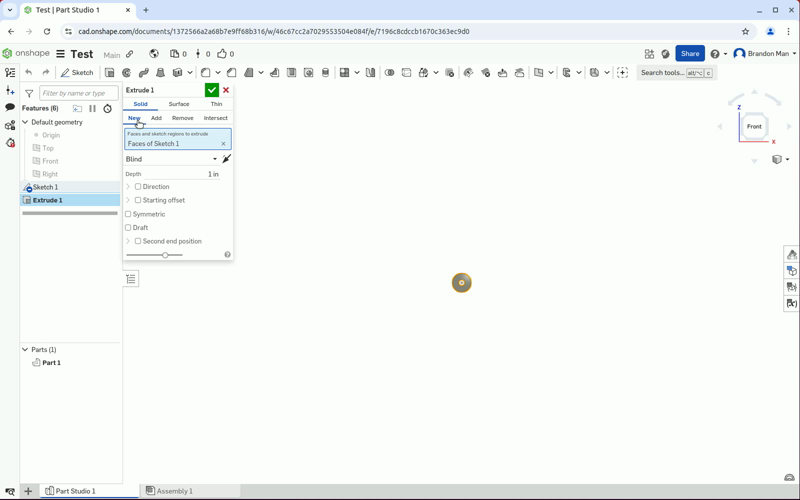
key(tab, 4)
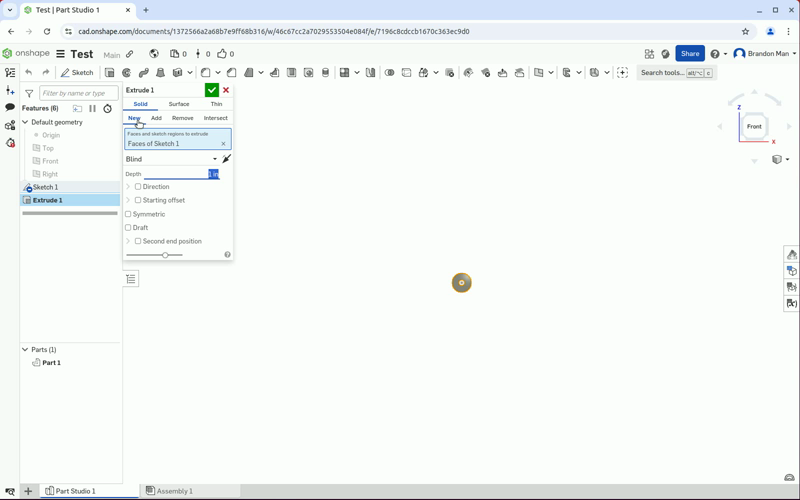
text(0.481)
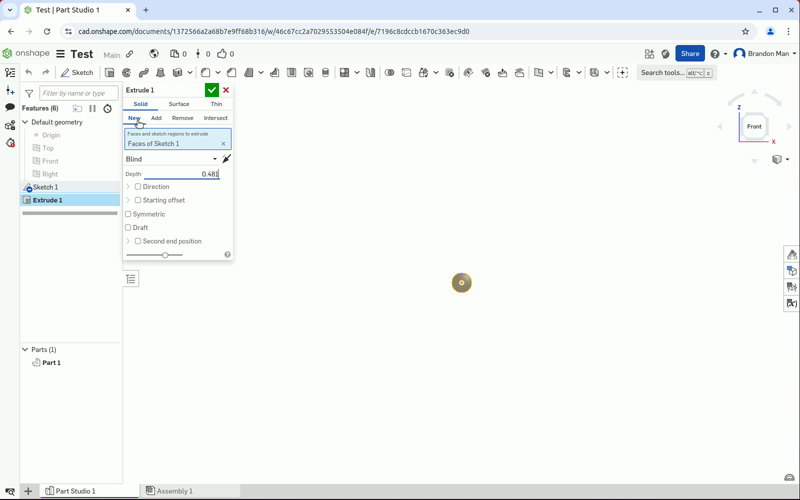
key(enter)
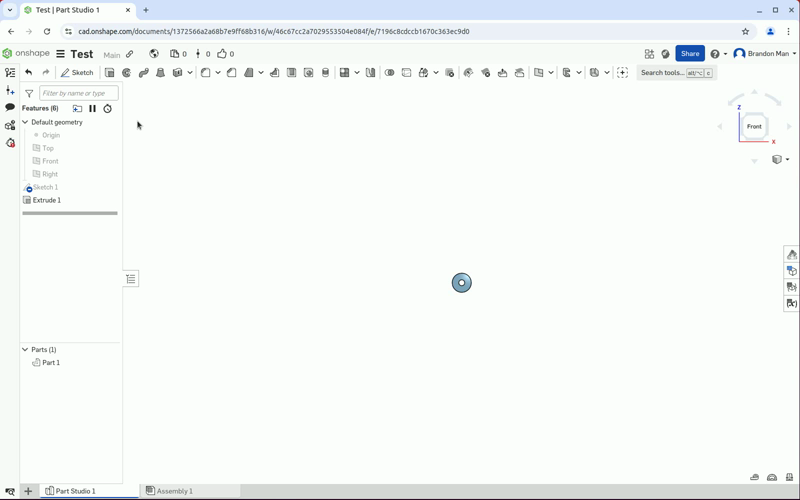
key(shift+h)
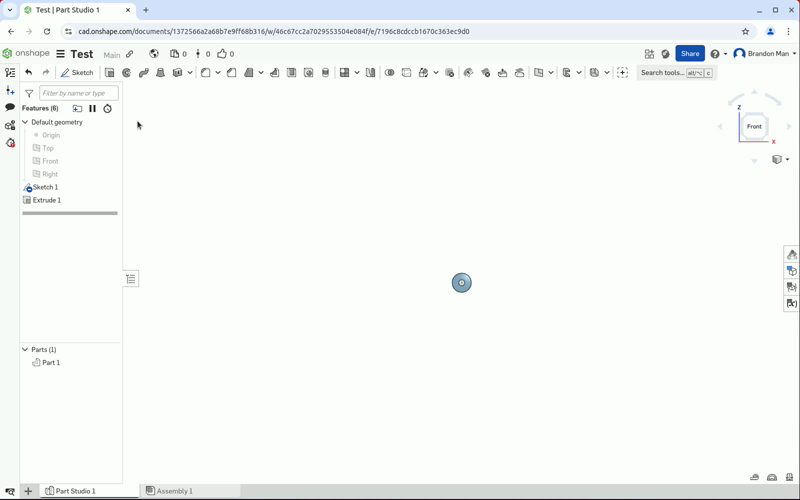
key(shift+h)
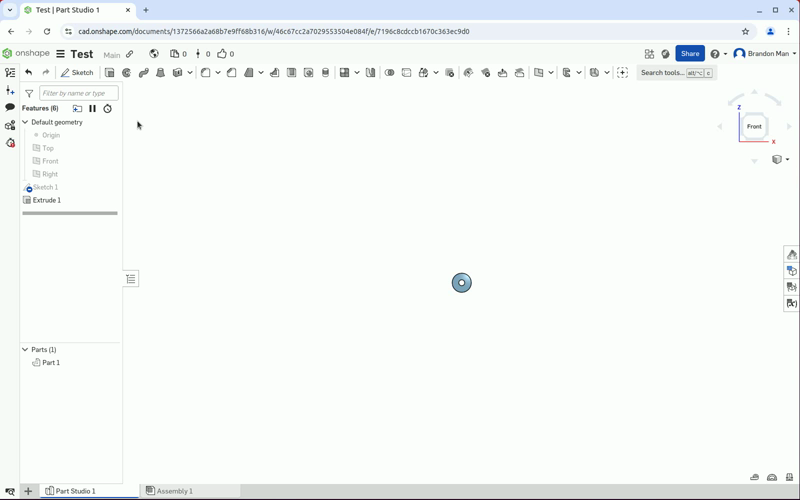
mouse_move(73, 189)
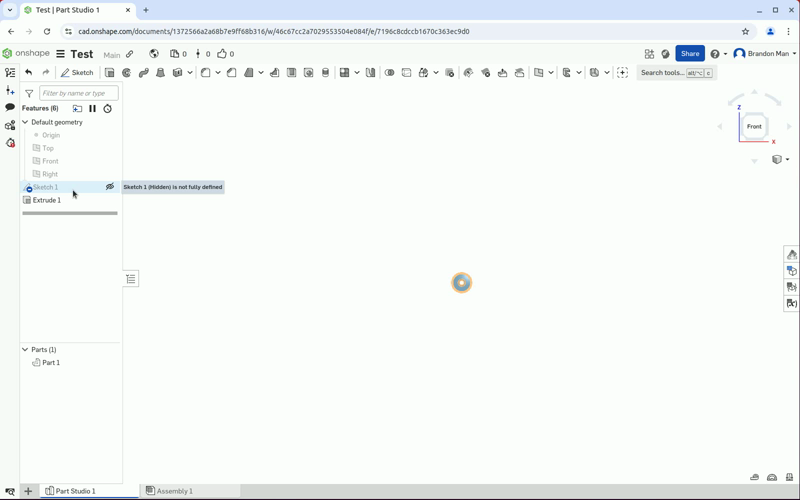
click(73, 189)
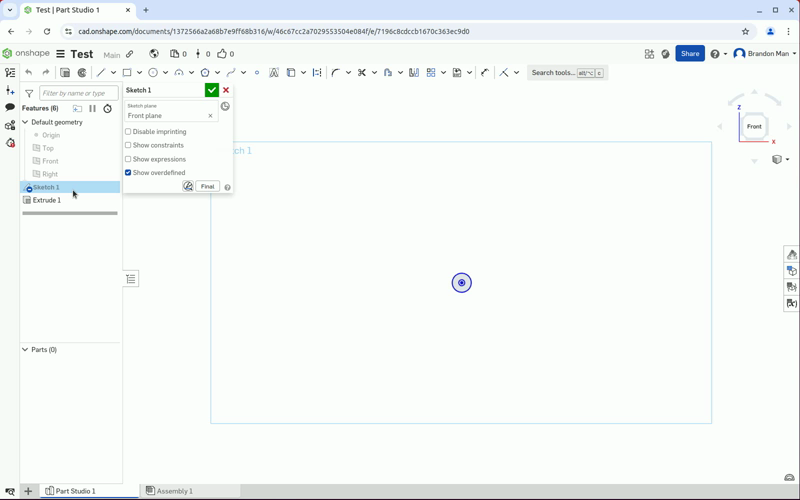
mouse_move(229, 92)
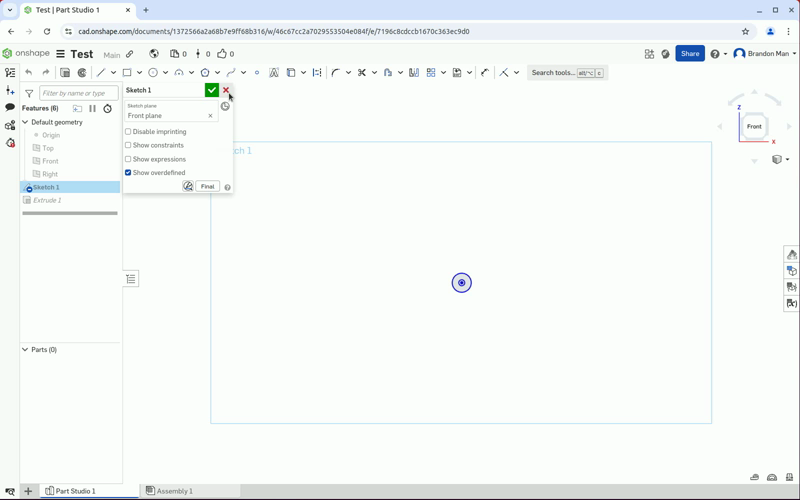
click(229, 92)
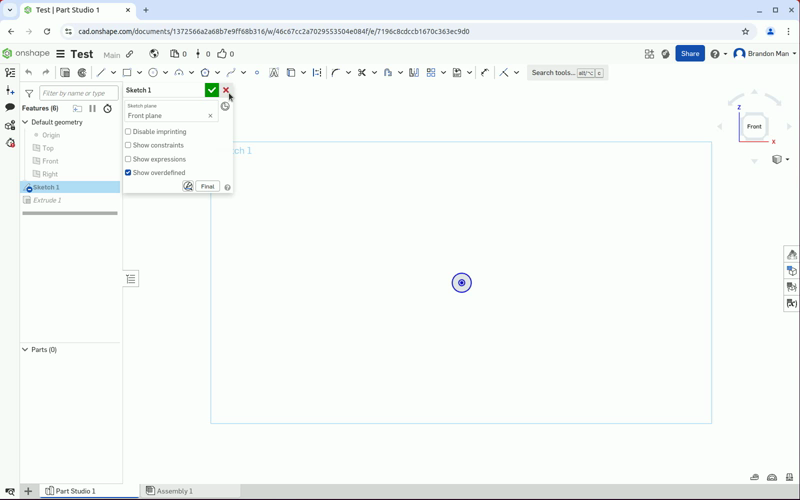
key(shift+s)
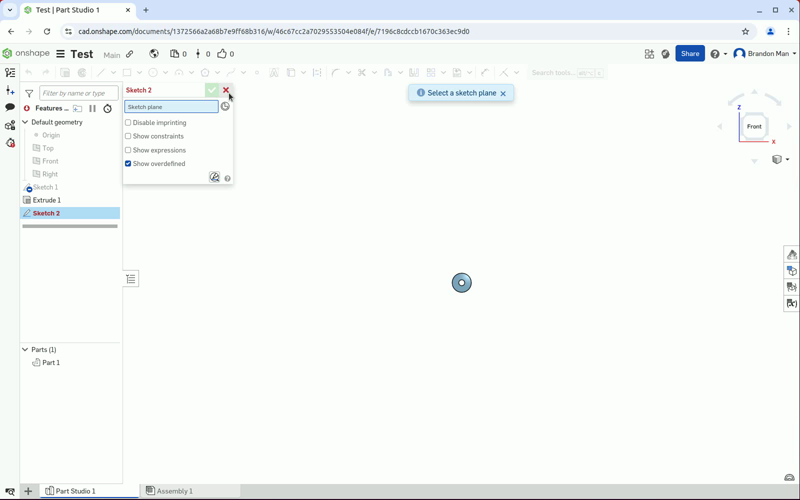
mouse_move(73, 163)
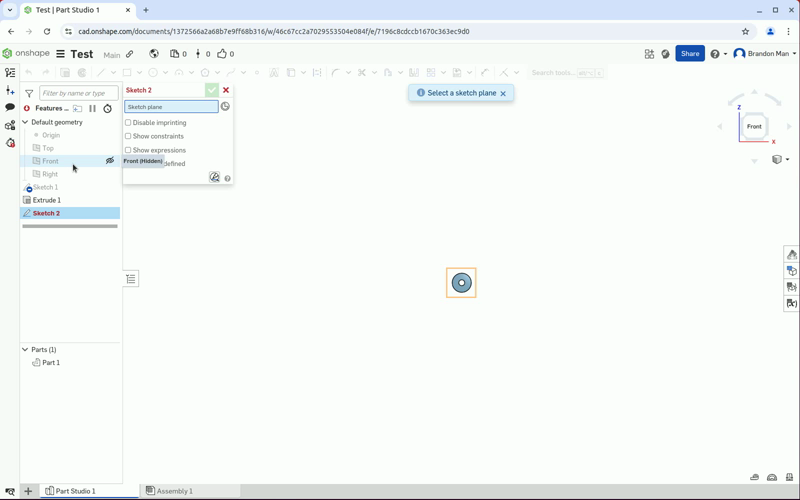
click(73, 163)
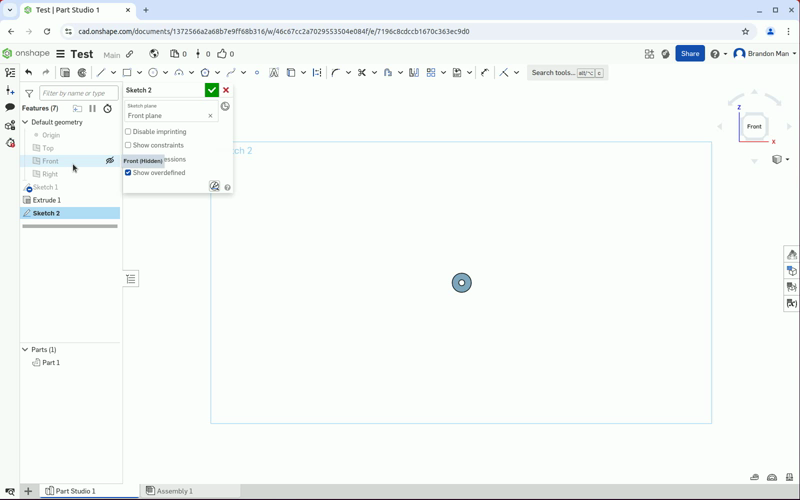
mouse_move(73, 352)
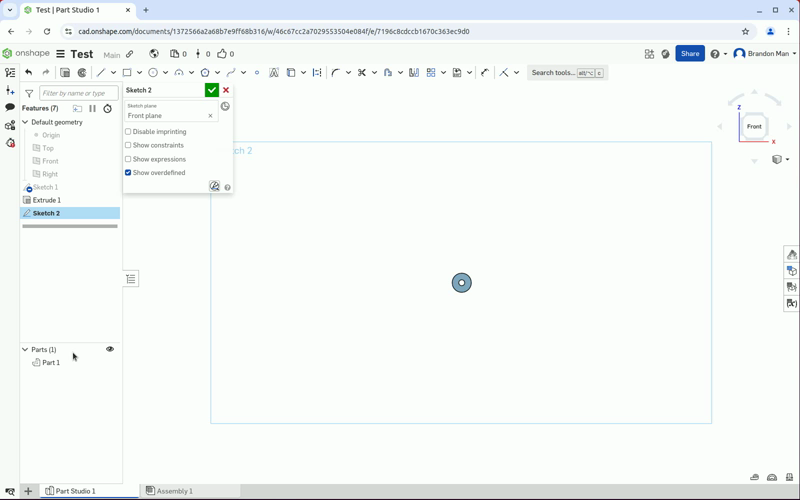
key(y)
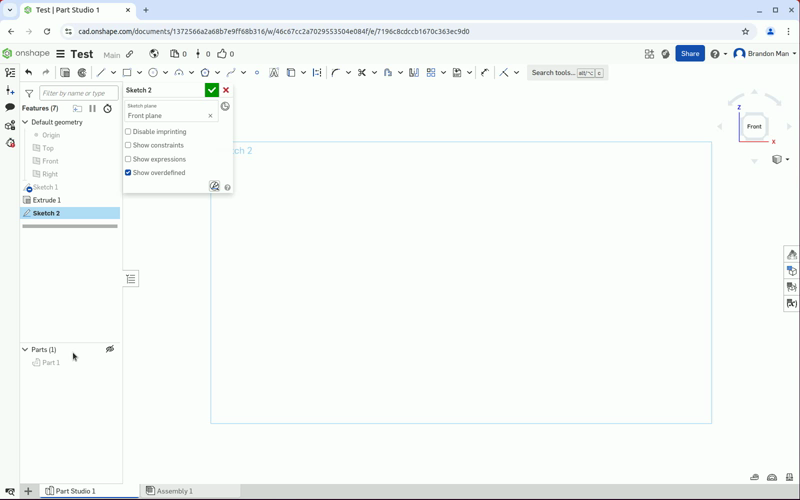
key(c)
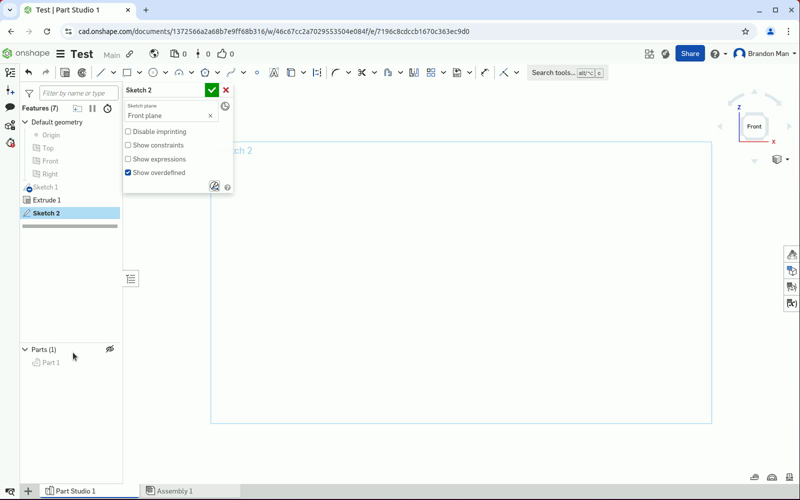
key_down(shift)
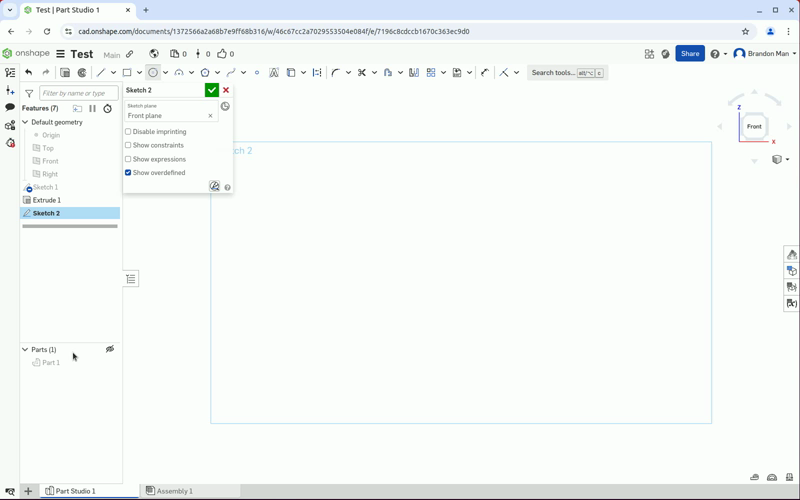
mouse_move(461, 178)
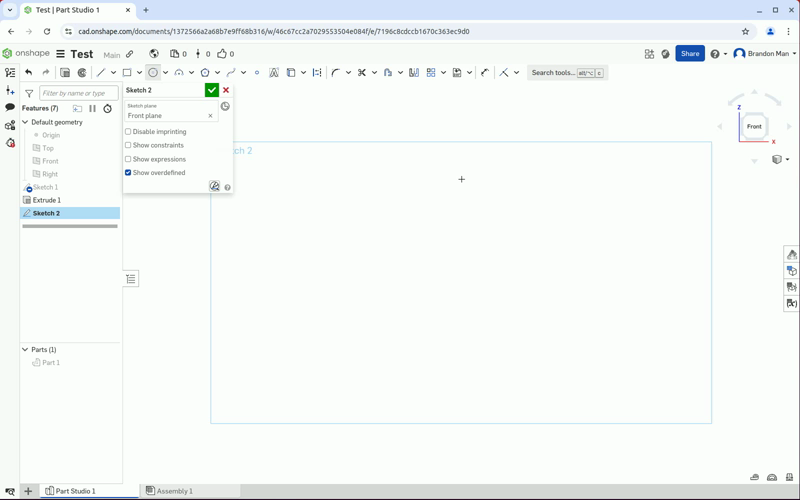
click(461, 178)
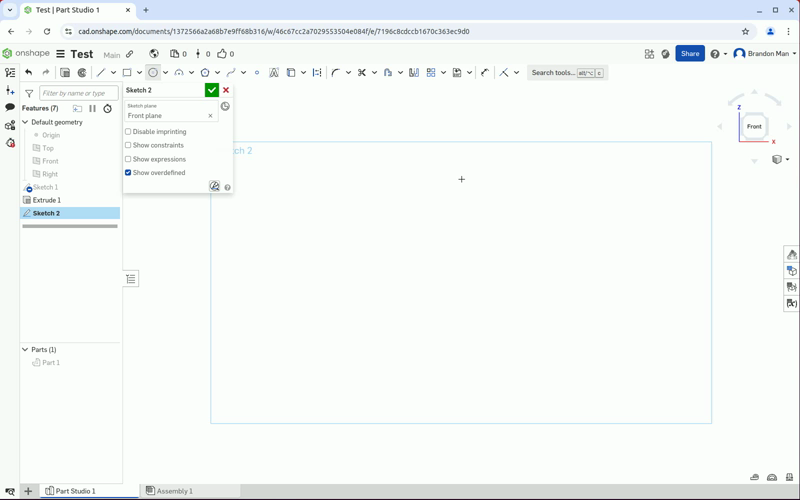
key_up(shift)
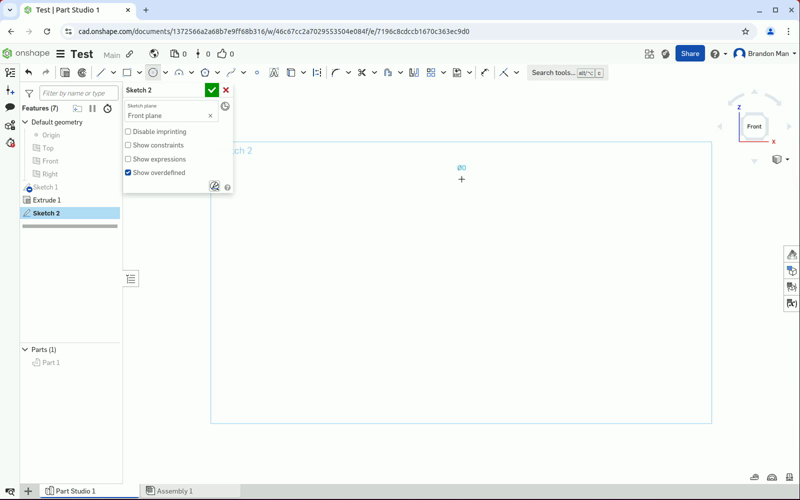
mouse_move(471, 178)
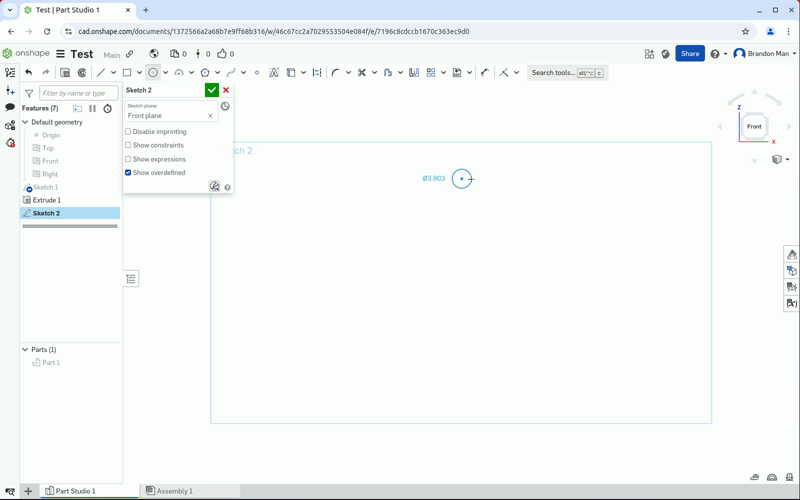
click(471, 178)
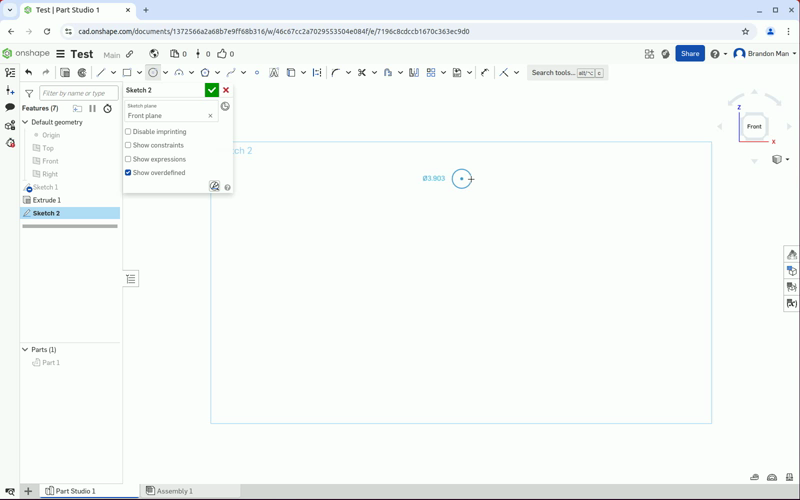
key(esc)
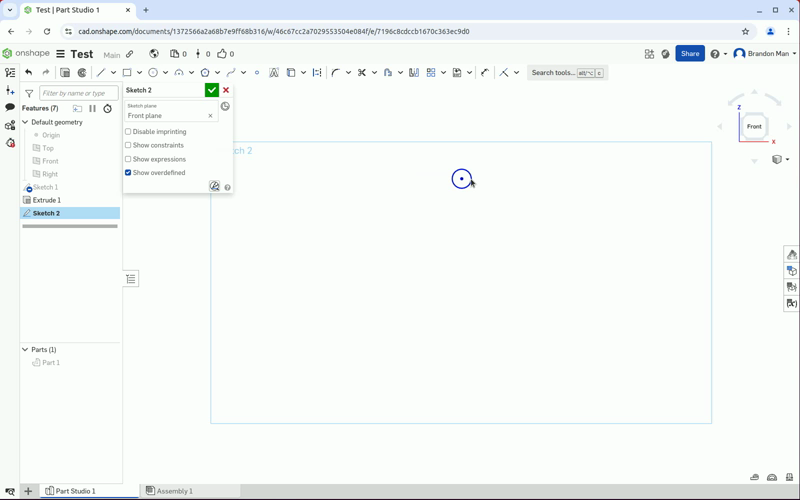
key(c)
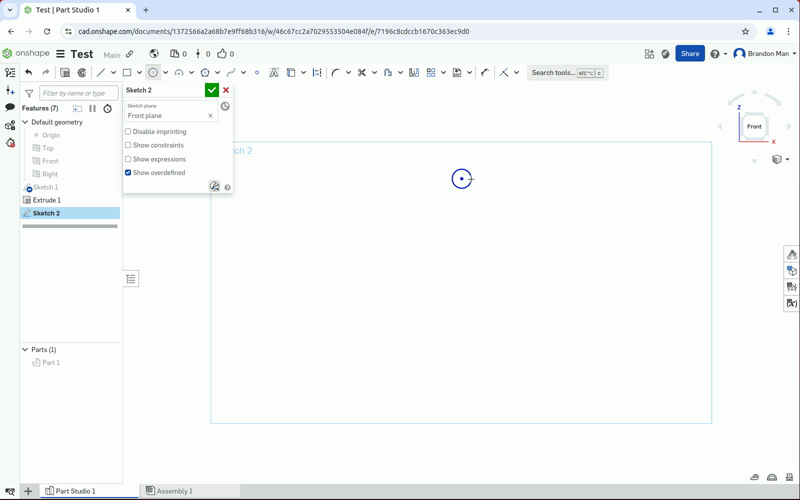
key_down(shift)
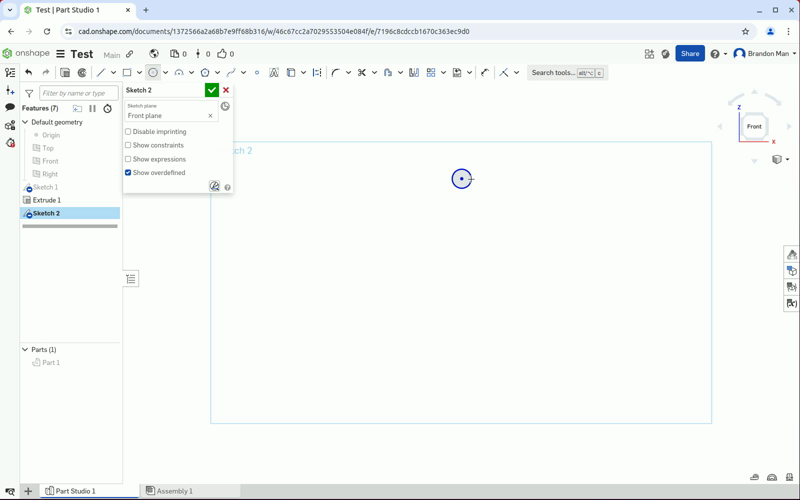
mouse_move(461, 178)
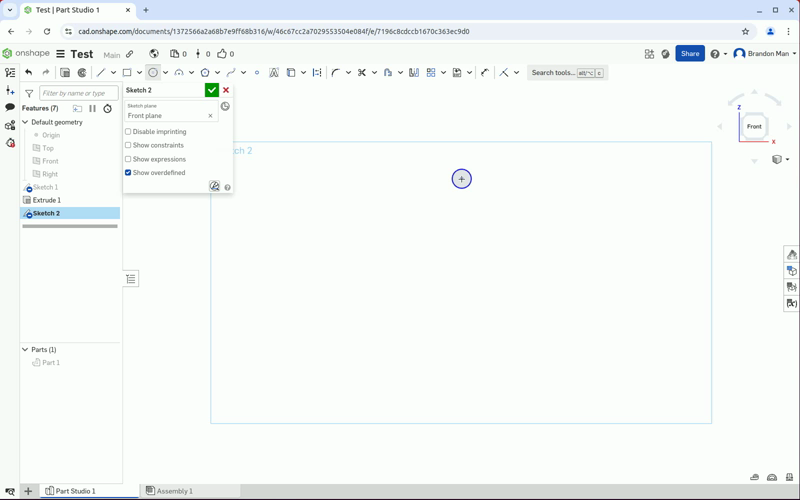
click(461, 178)
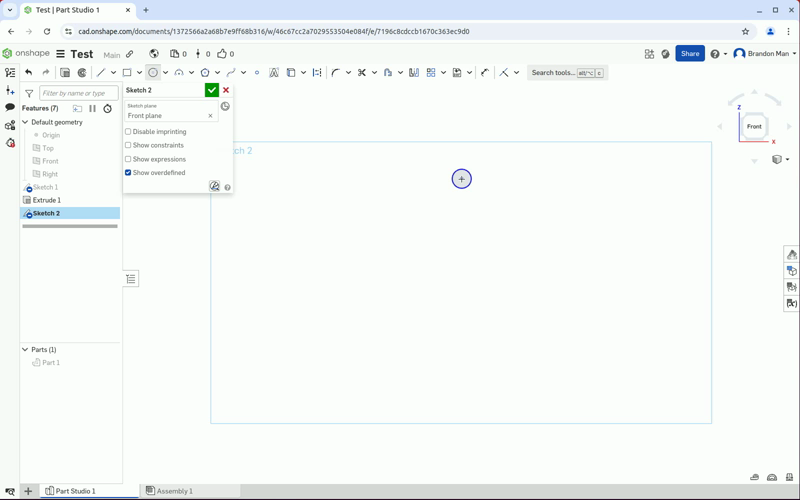
key_up(shift)
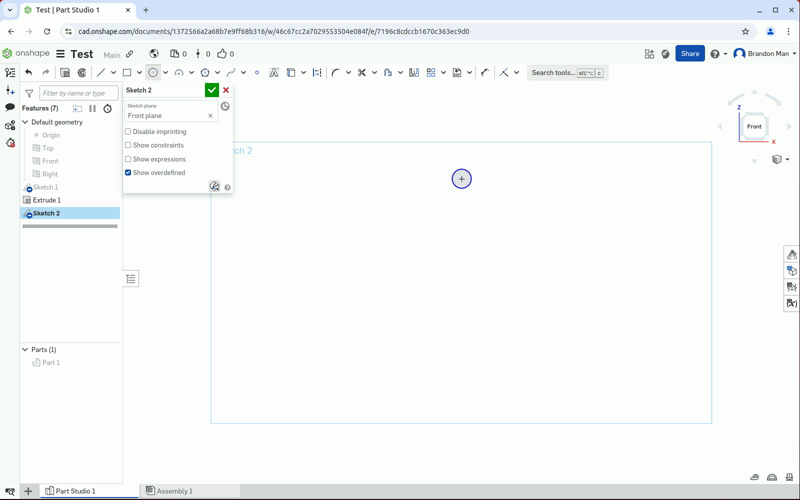
mouse_move(464, 178)
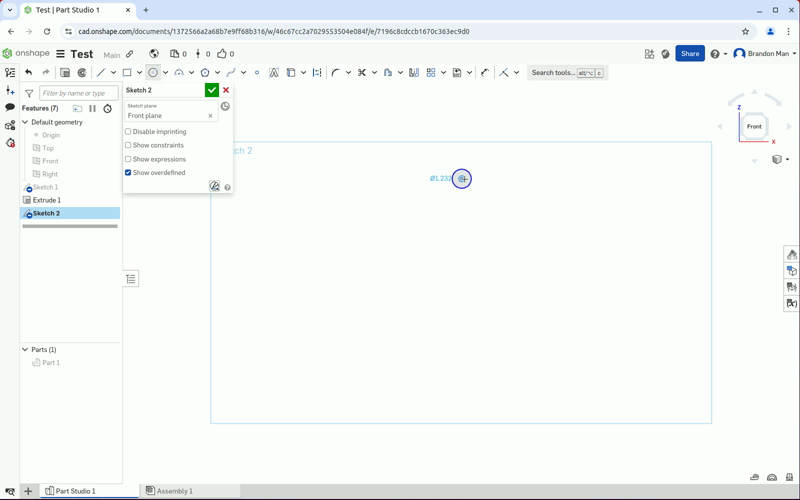
scroll(6)
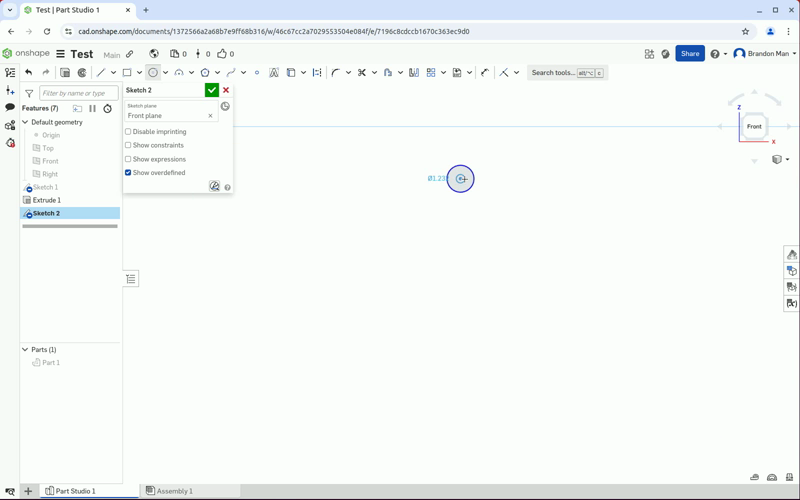
scroll(6)
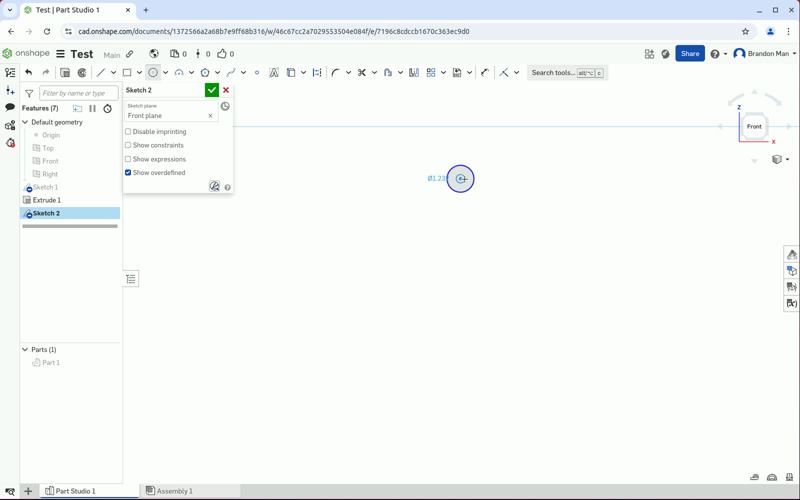
scroll(6)
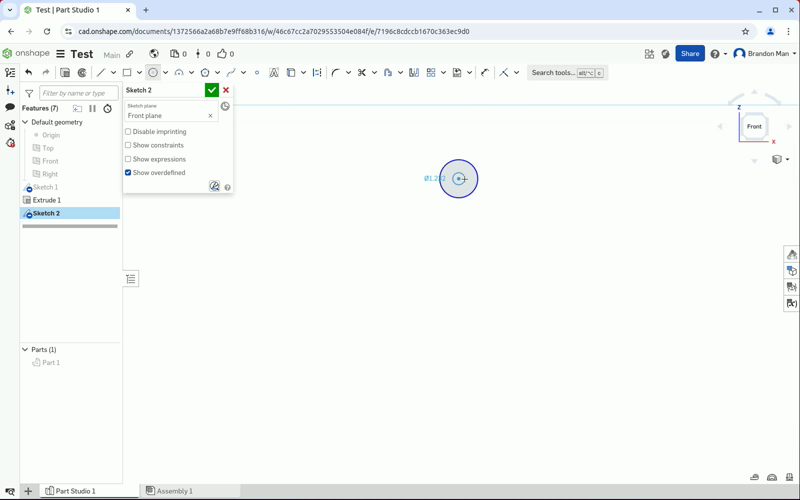
scroll(6)
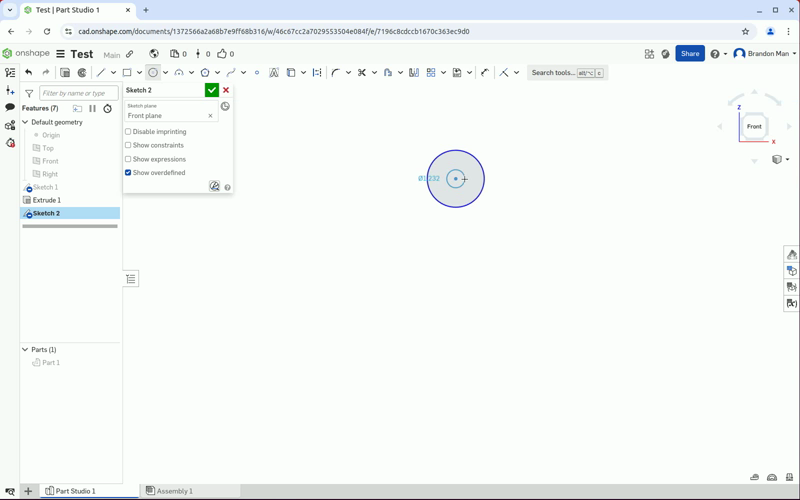
scroll(6)
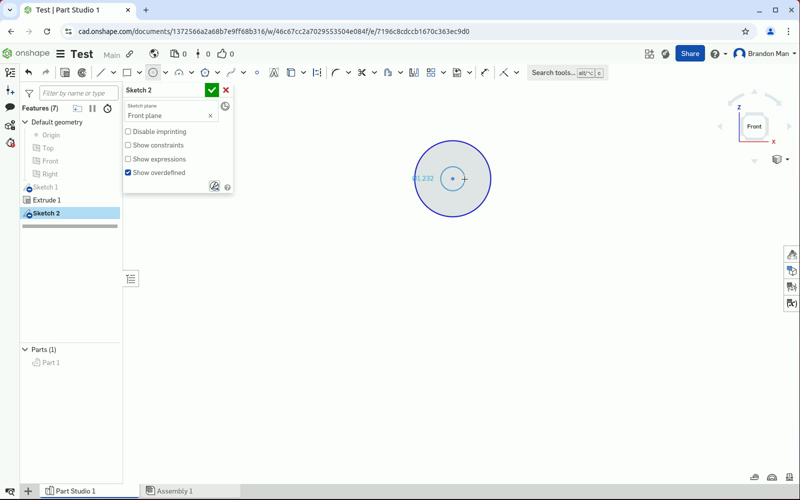
scroll(6)
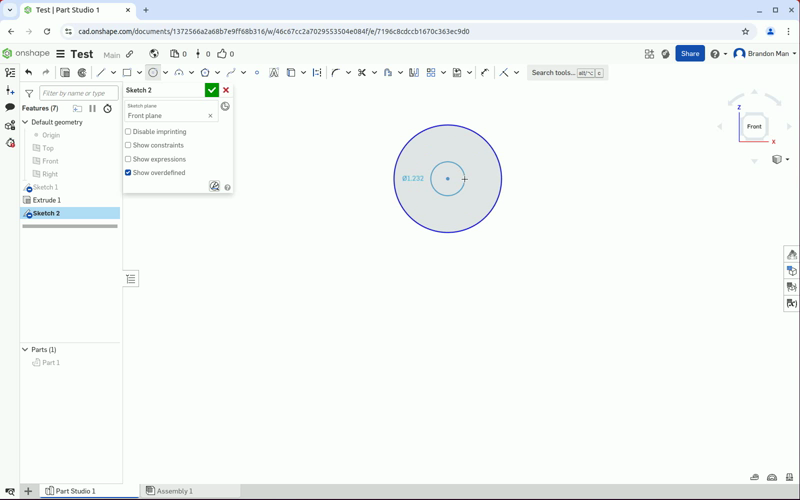
scroll(6)
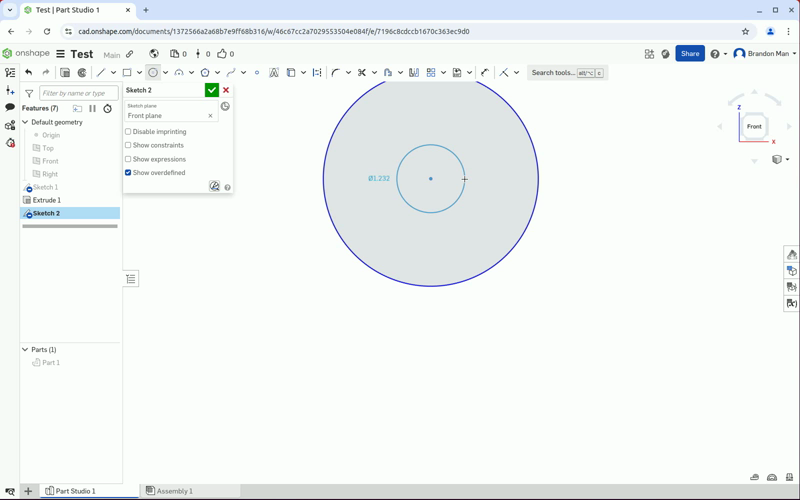
click(464, 178)
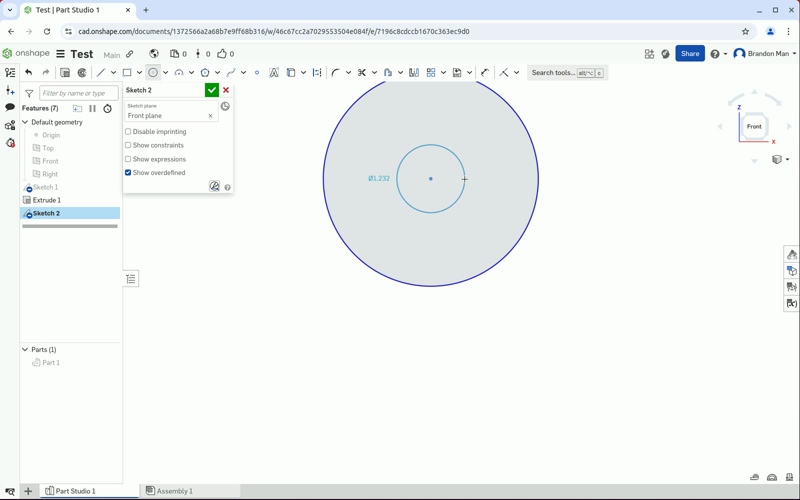
scroll(-6)
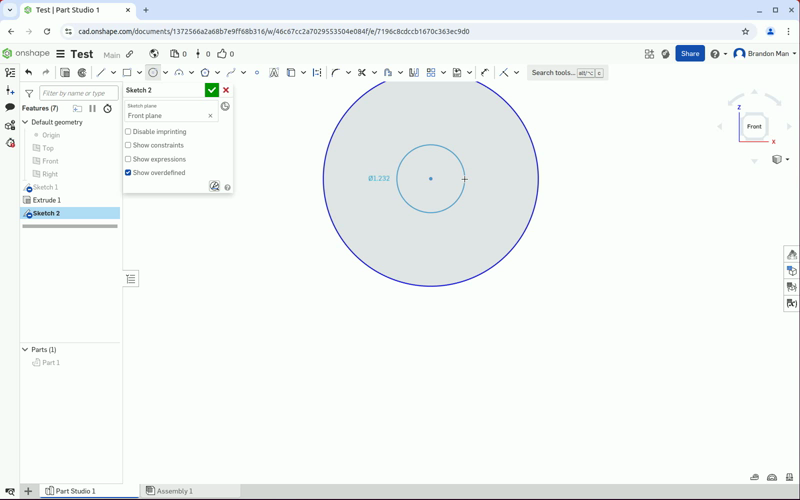
scroll(-6)
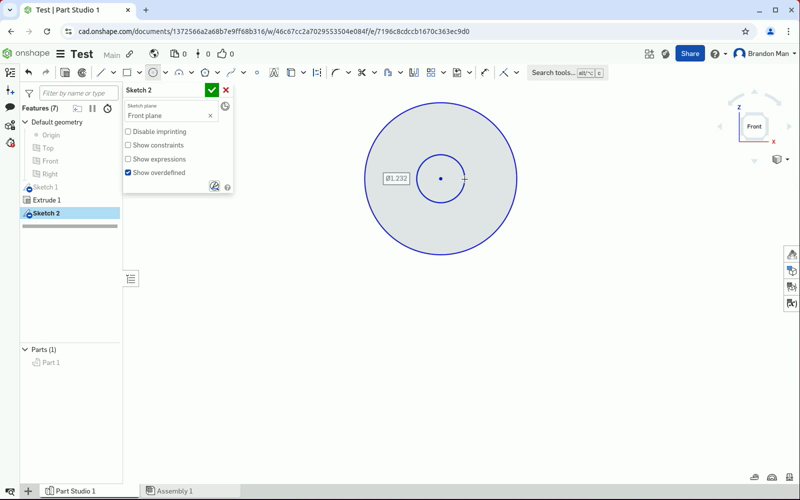
scroll(-6)
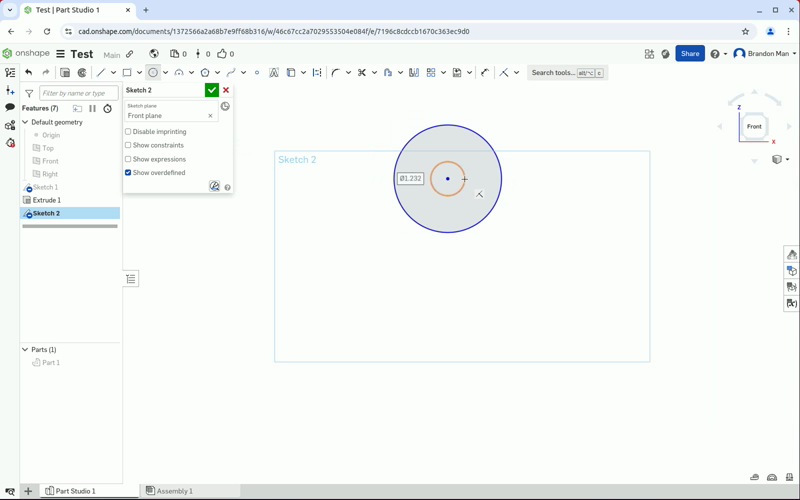
scroll(-6)
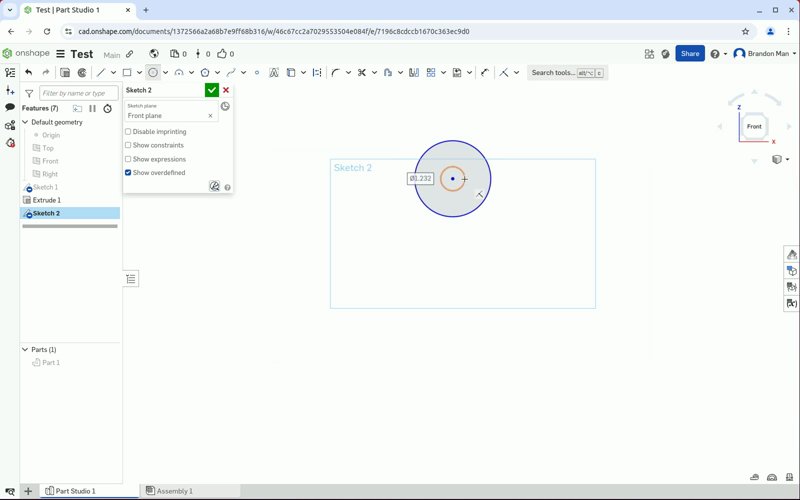
scroll(-6)
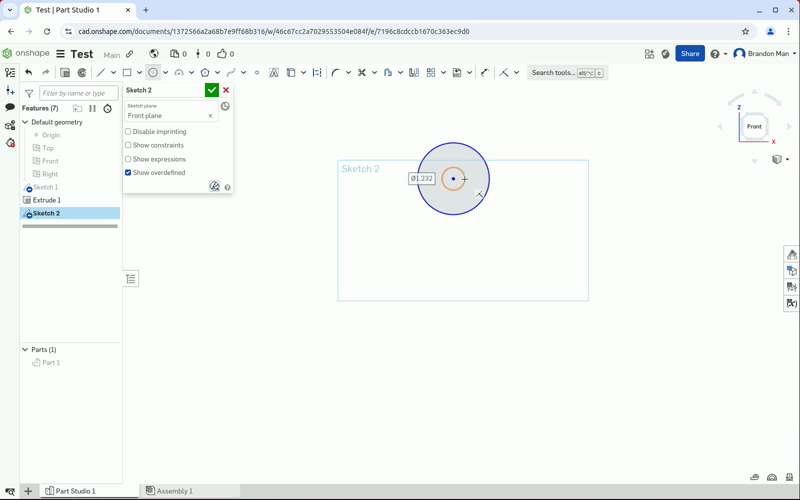
scroll(-6)
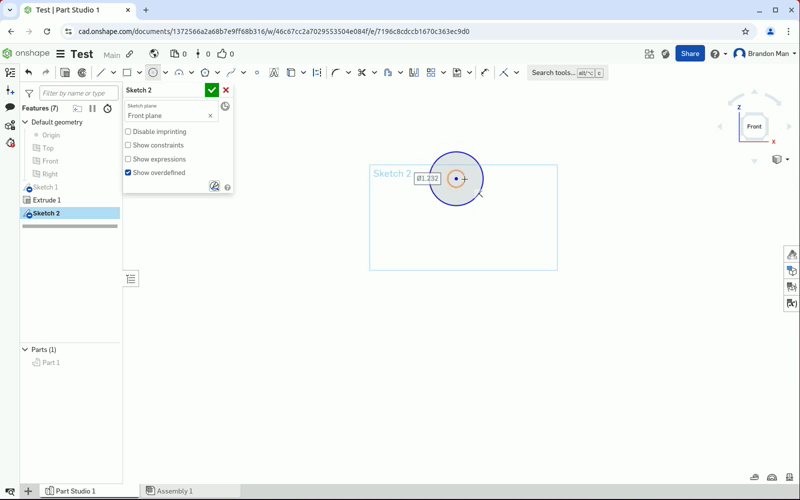
scroll(-6)
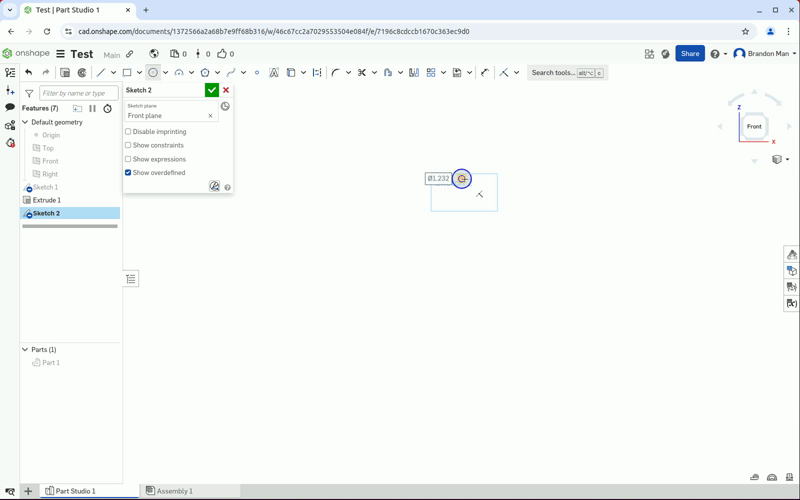
key(esc)
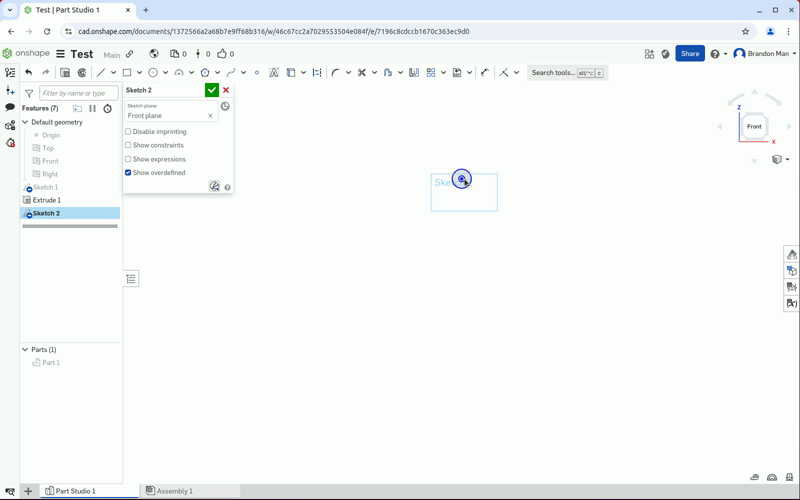
mouse_move(460, 185)
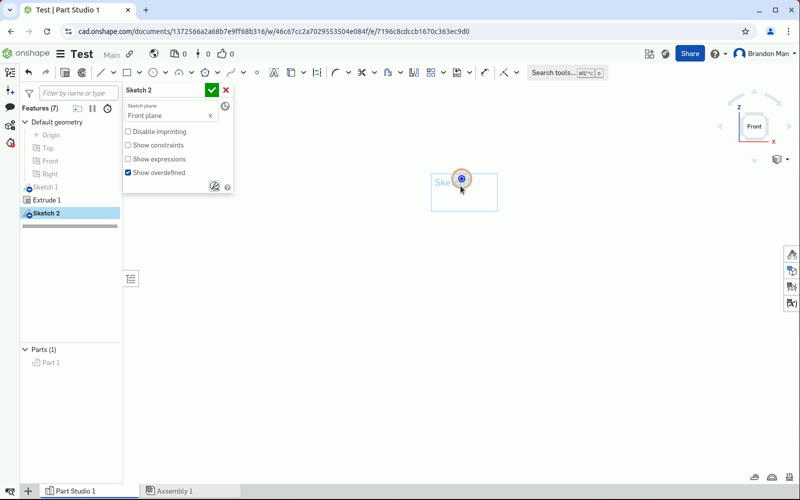
scroll(6)
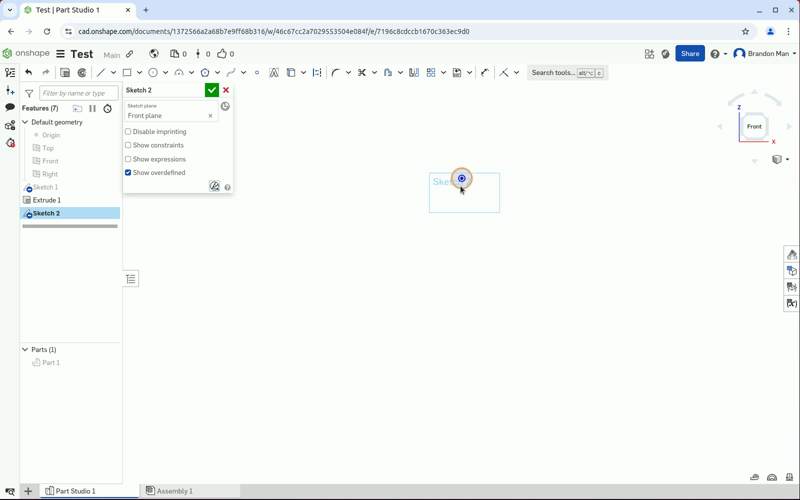
scroll(6)
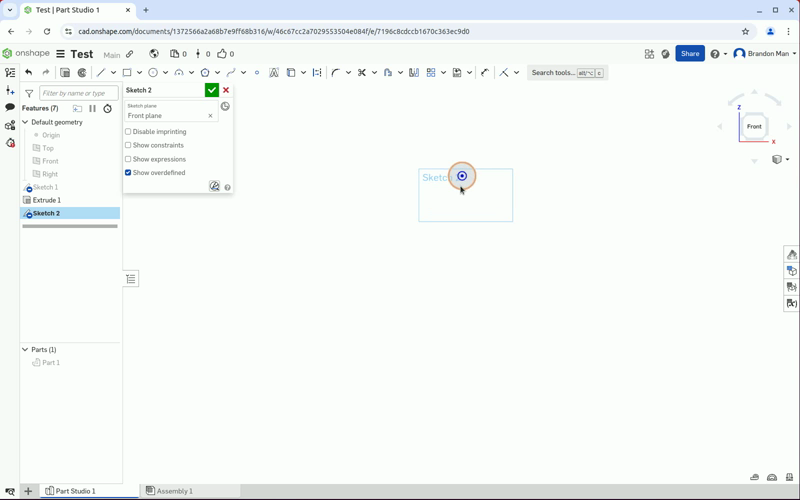
scroll(6)
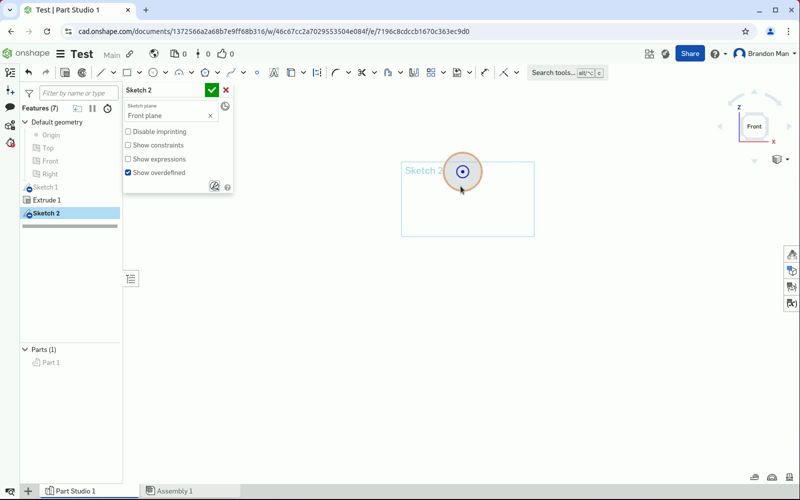
scroll(6)
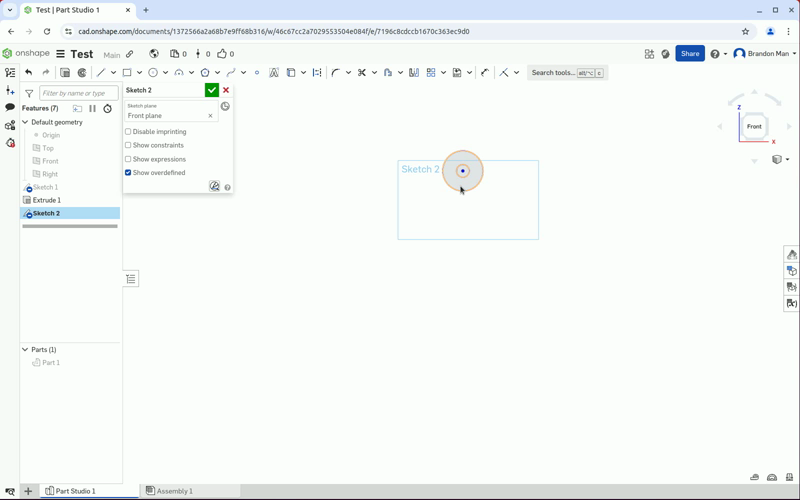
scroll(6)
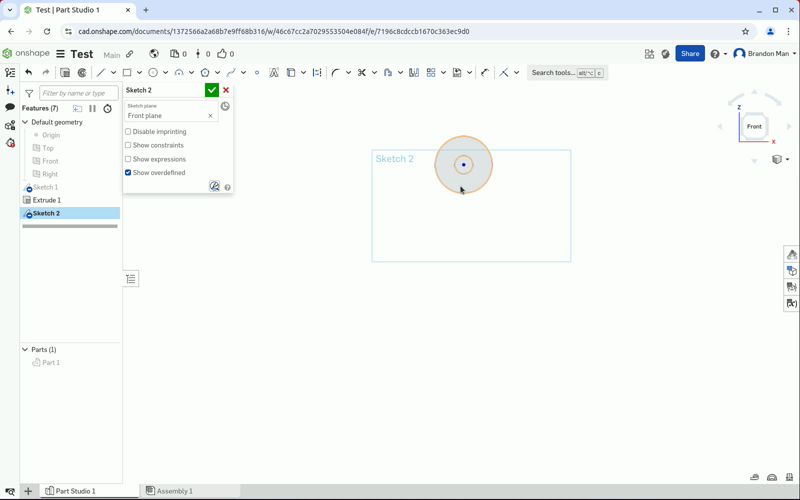
scroll(6)
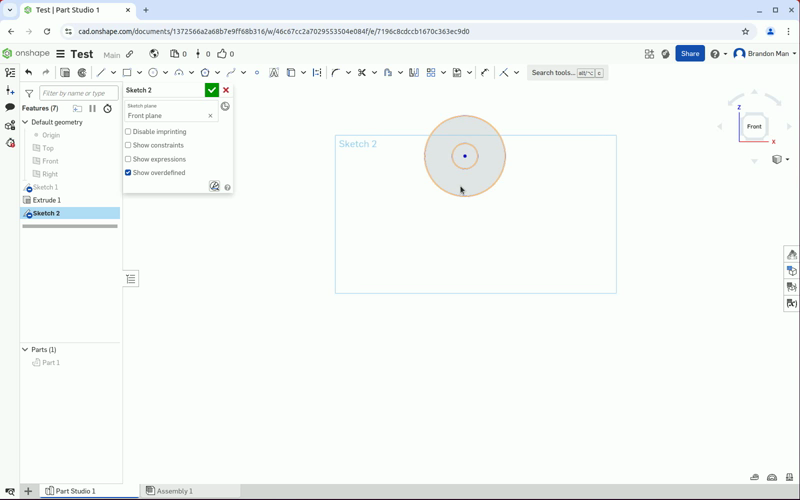
scroll(6)
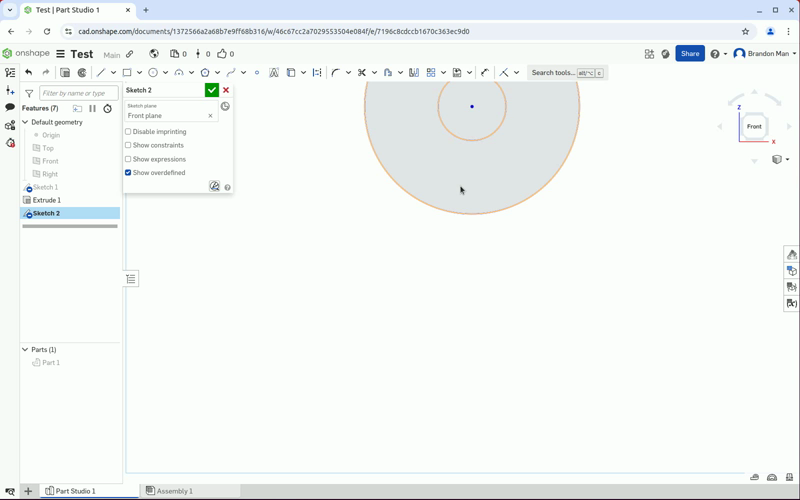
click(460, 185)
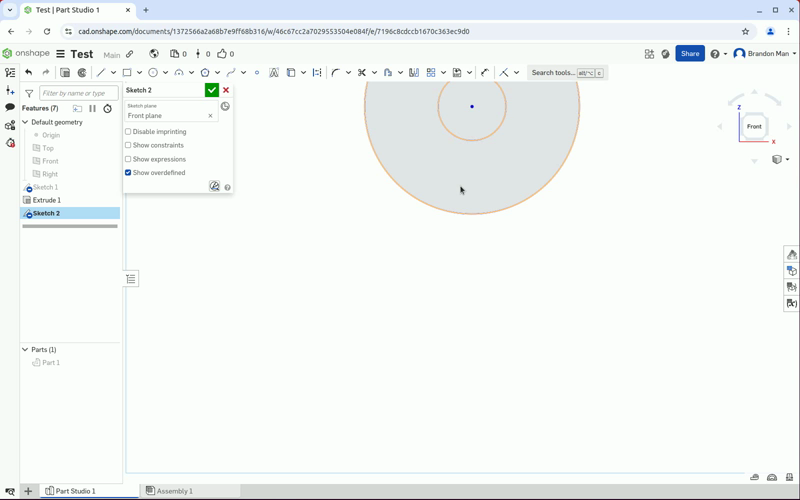
scroll(-6)
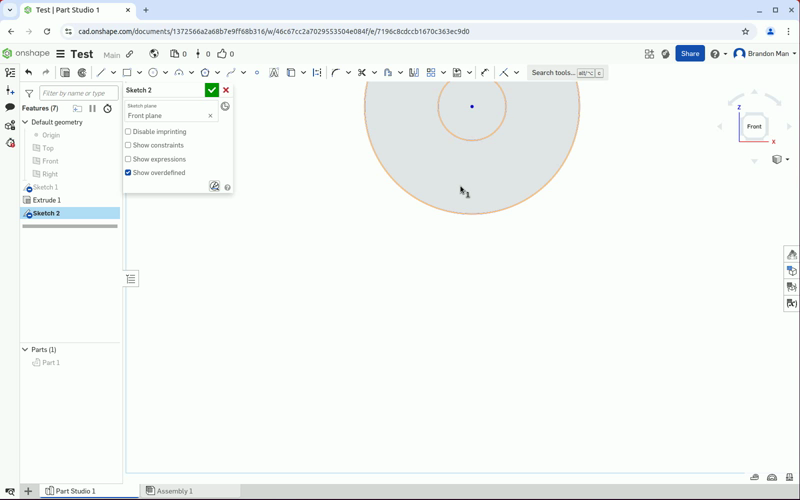
scroll(-6)
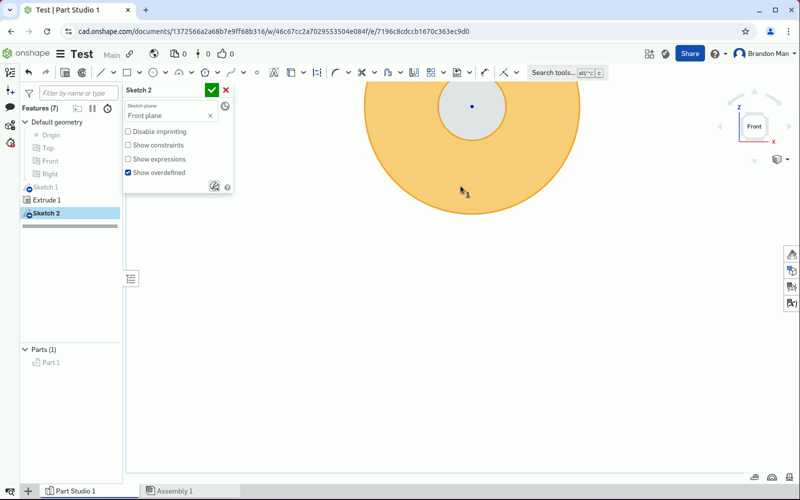
scroll(-6)
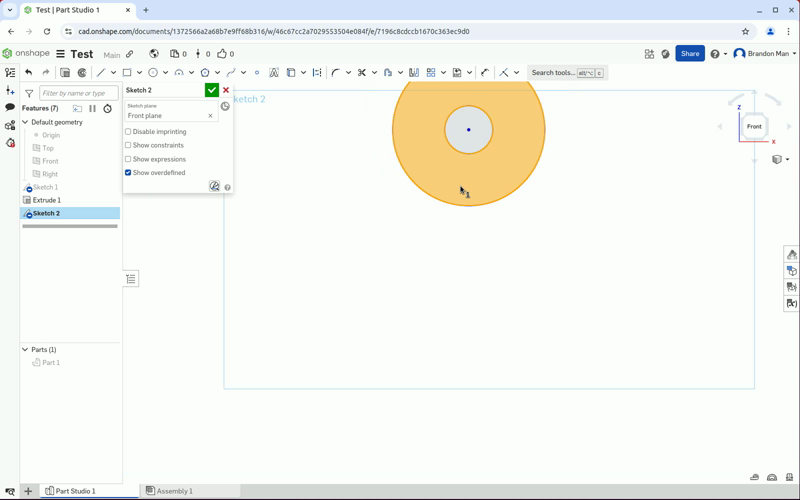
scroll(-6)
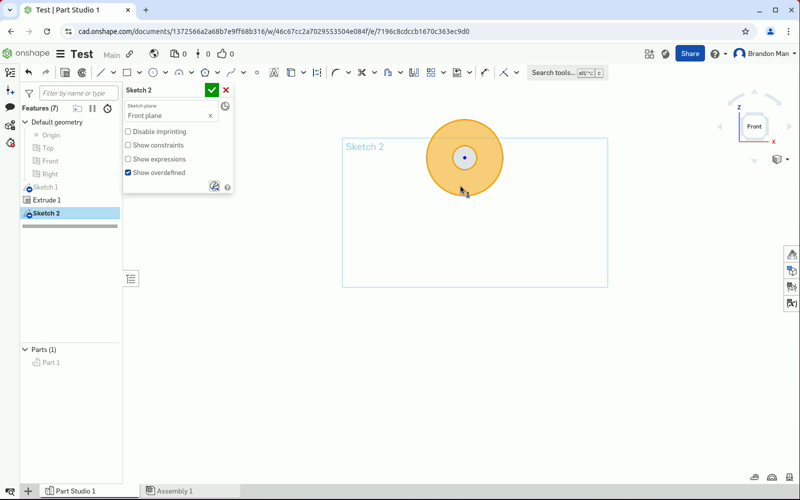
scroll(-6)
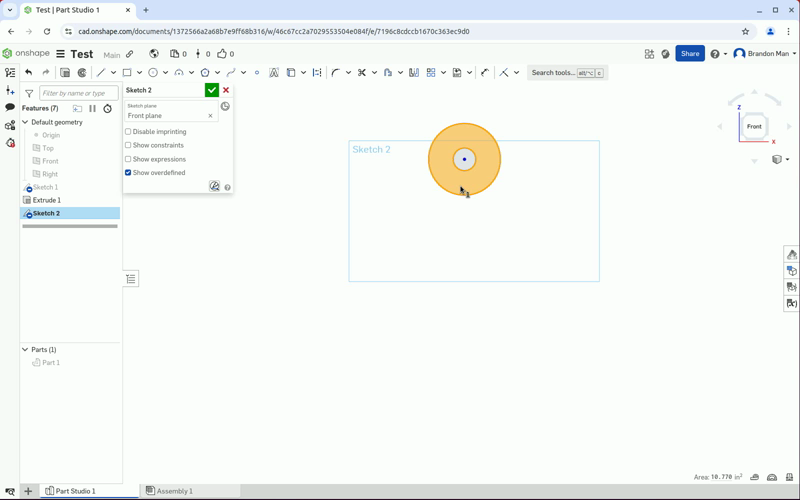
scroll(-6)
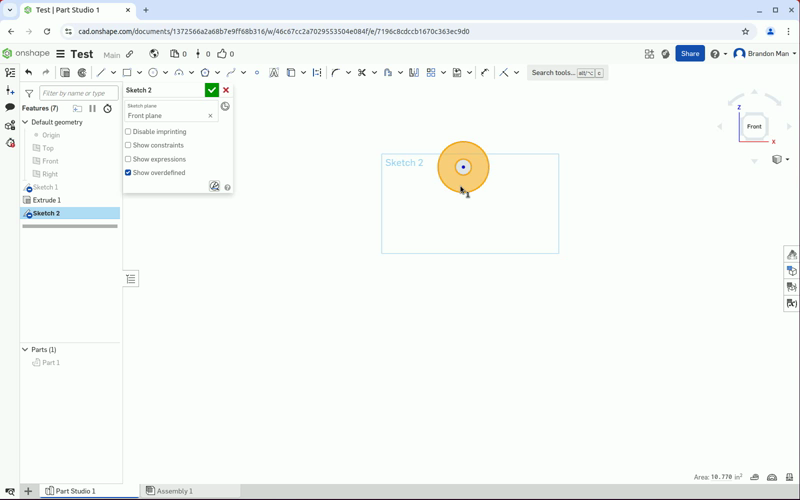
scroll(-6)
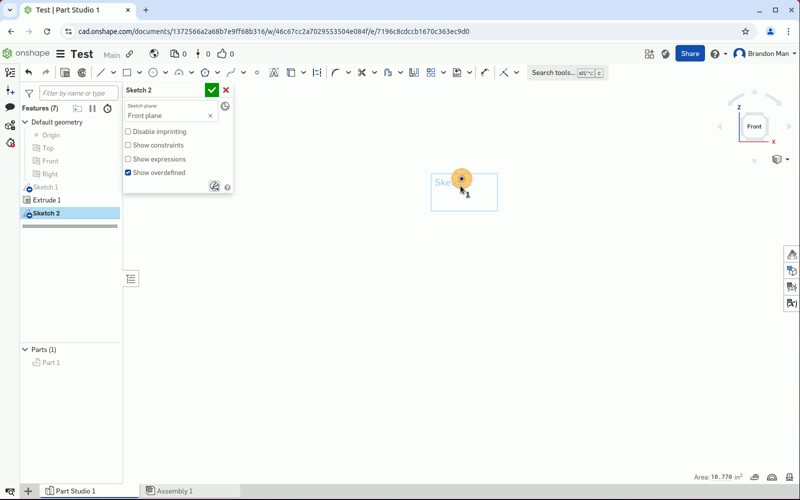
mouse_move(73, 352)
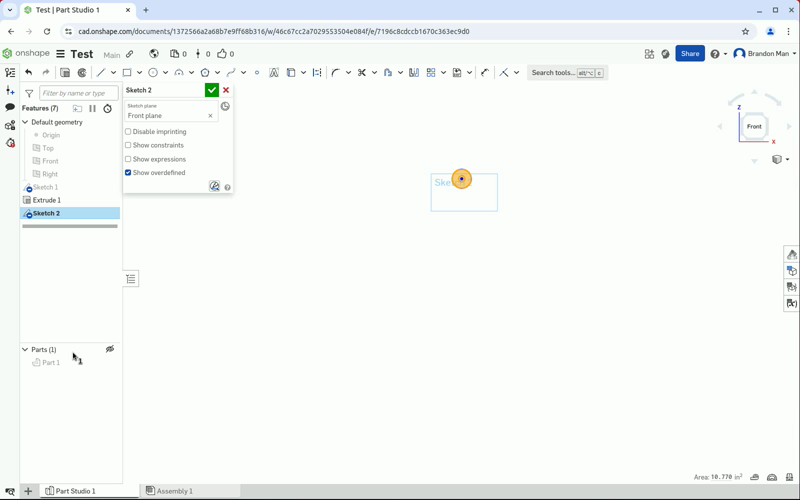
key(shift+y)
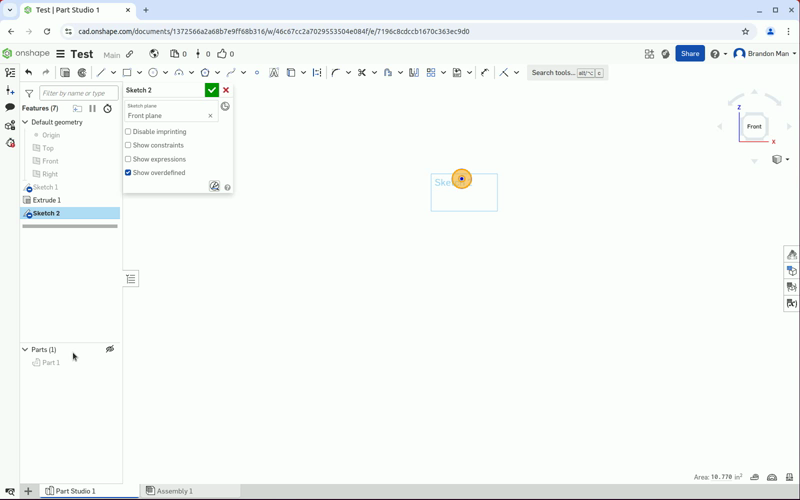
key(shift+e)
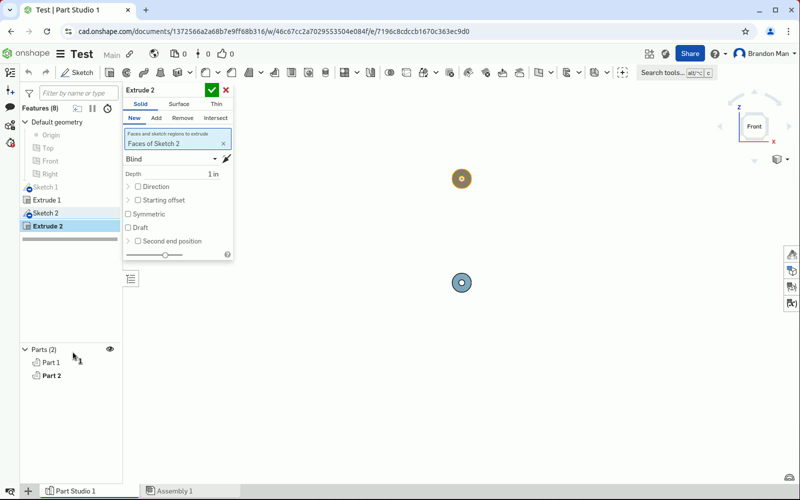
mouse_move(143, 106)
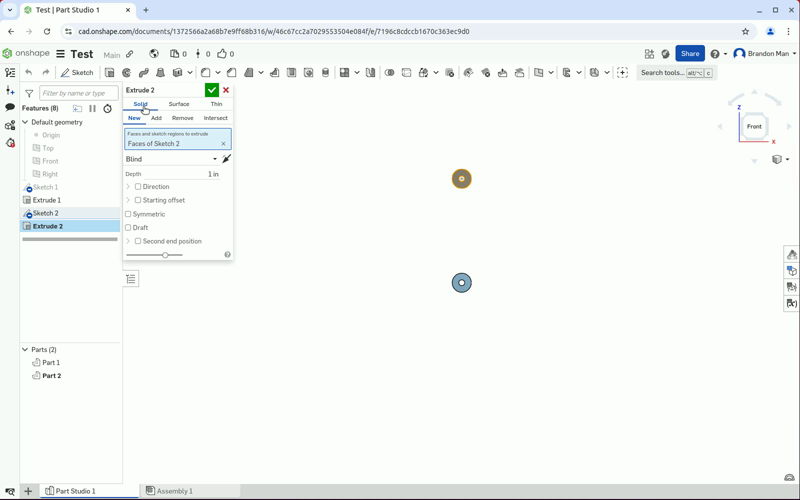
click(143, 106)
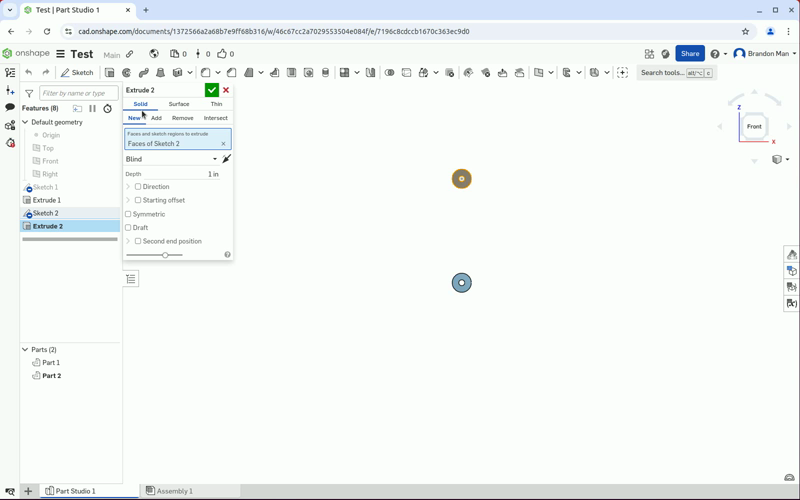
mouse_move(137, 120)
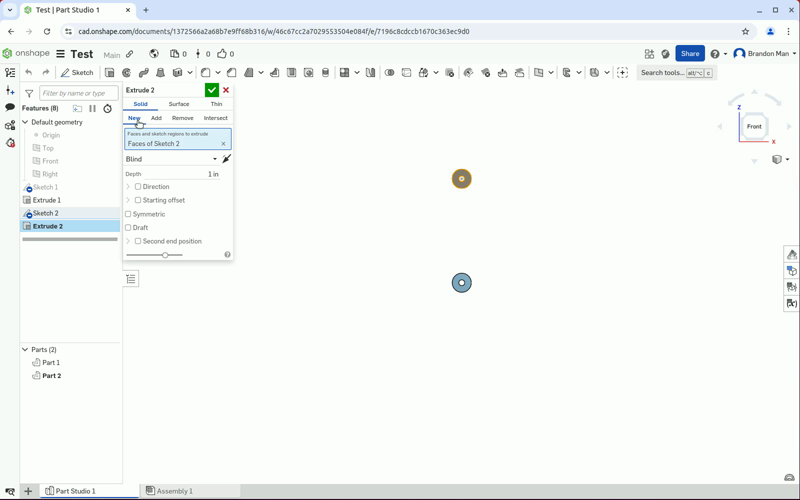
click(137, 120)
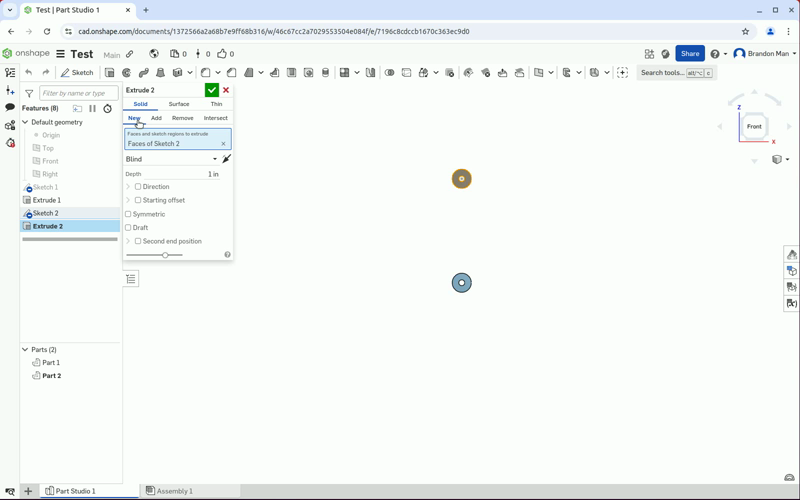
key(tab, 4)
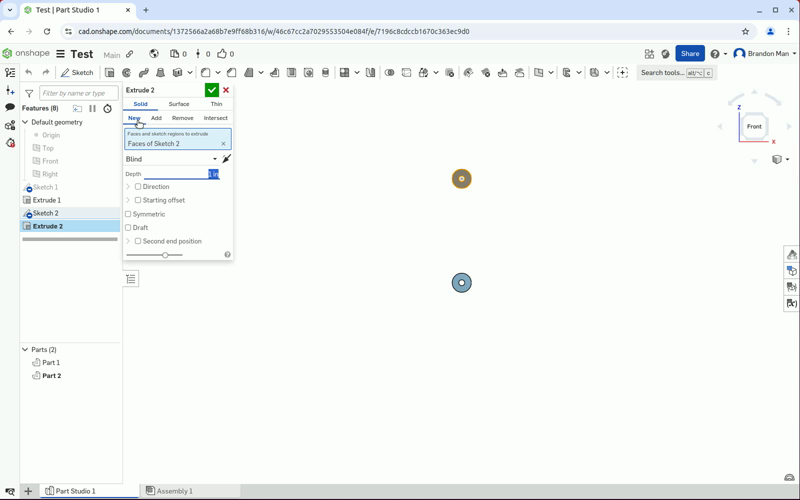
text(0.481)
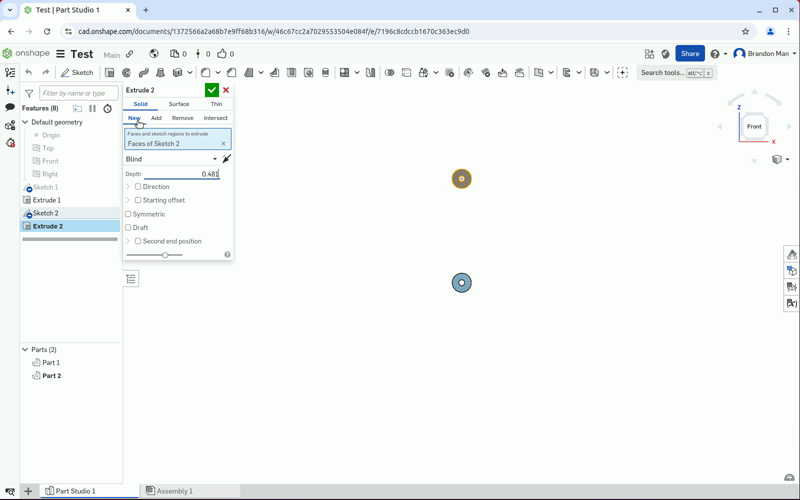
key(enter)
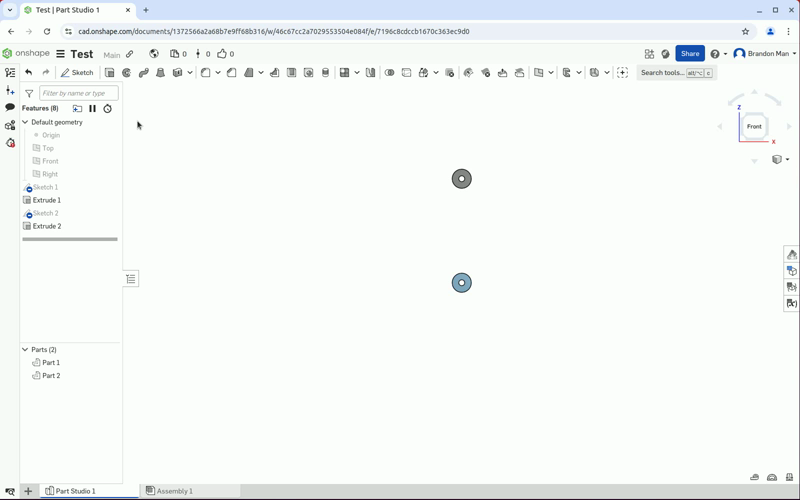
key(shift+h)
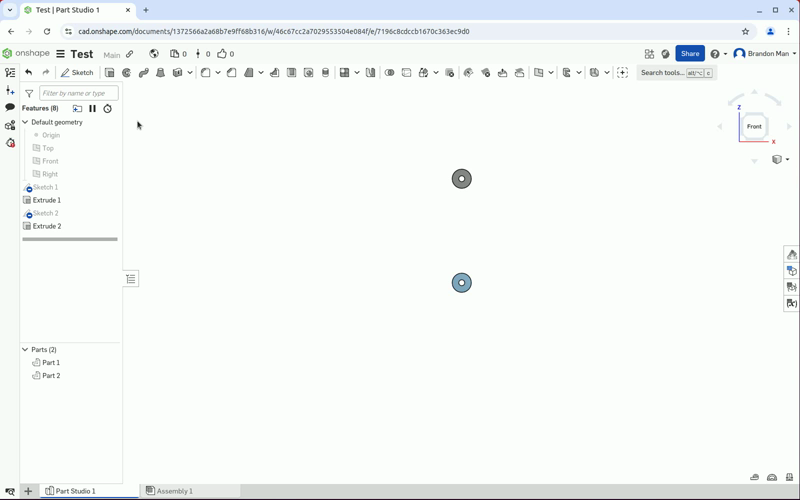
key(shift+h)
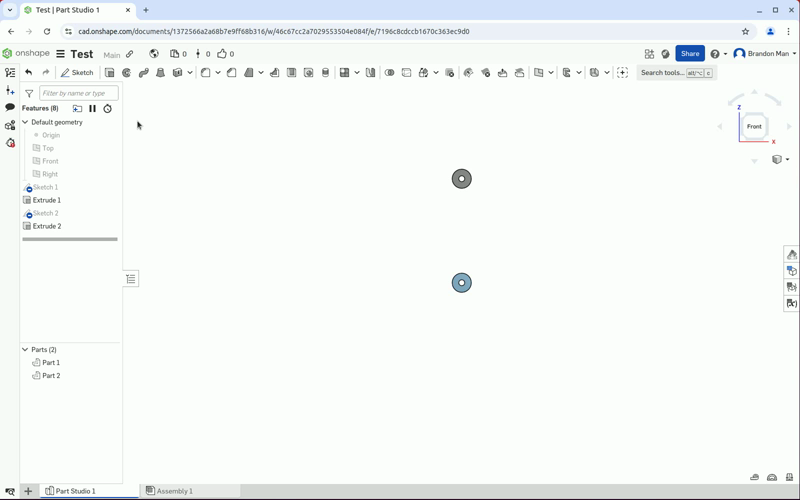
mouse_move(73, 189)
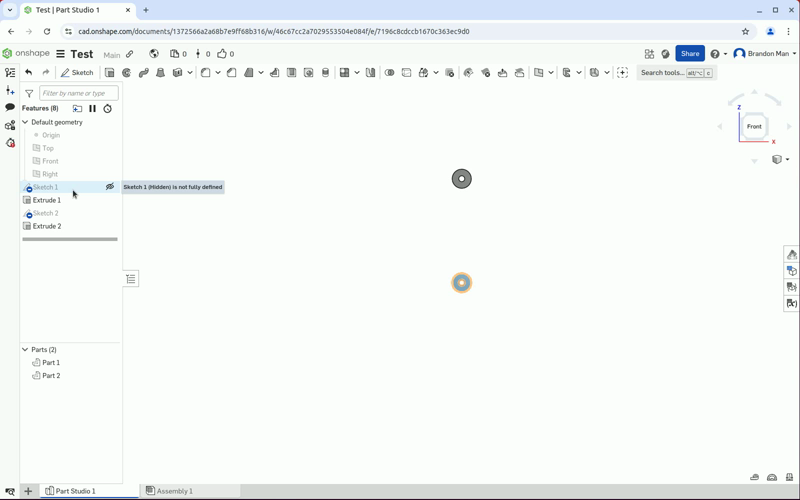
click(73, 189)
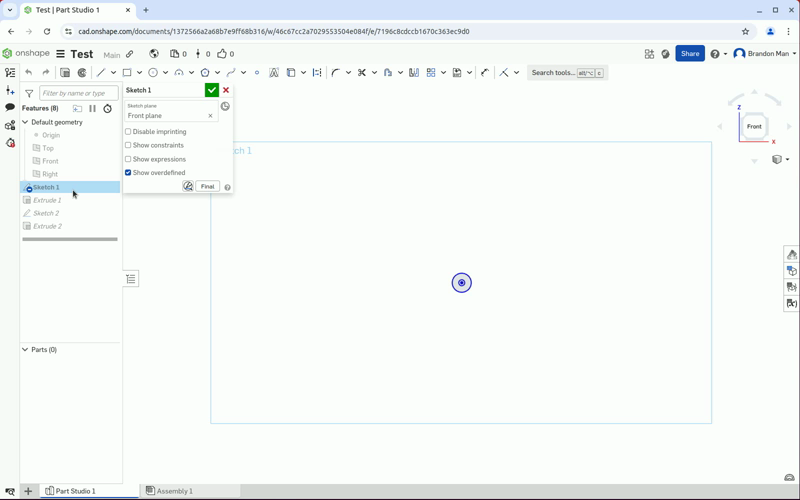
mouse_move(229, 92)
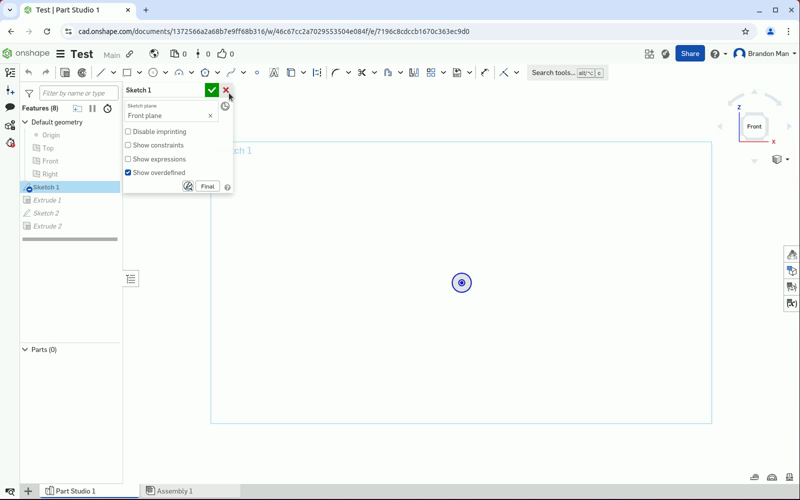
click(229, 92)
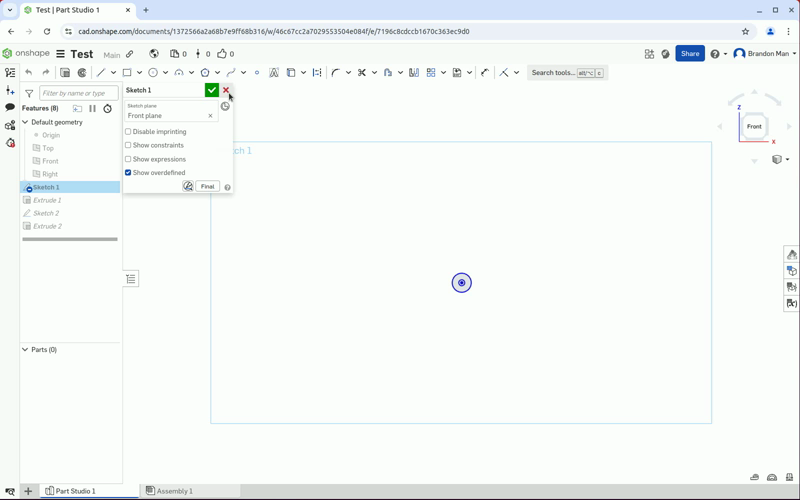
key(shift+s)
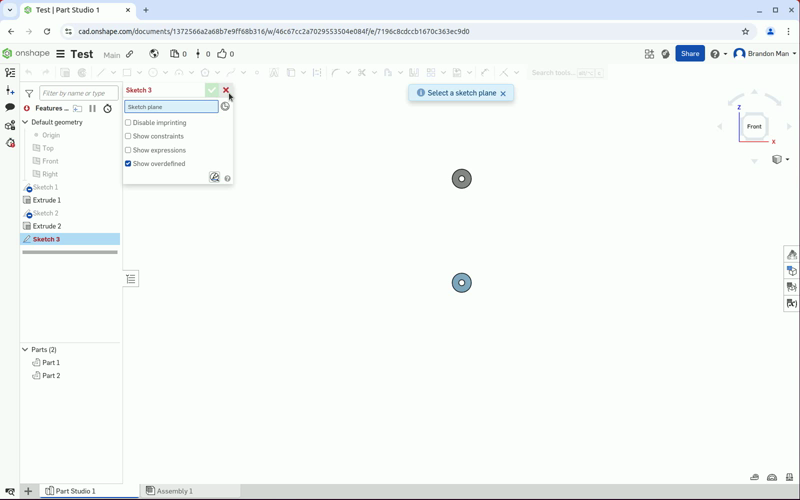
mouse_move(73, 163)
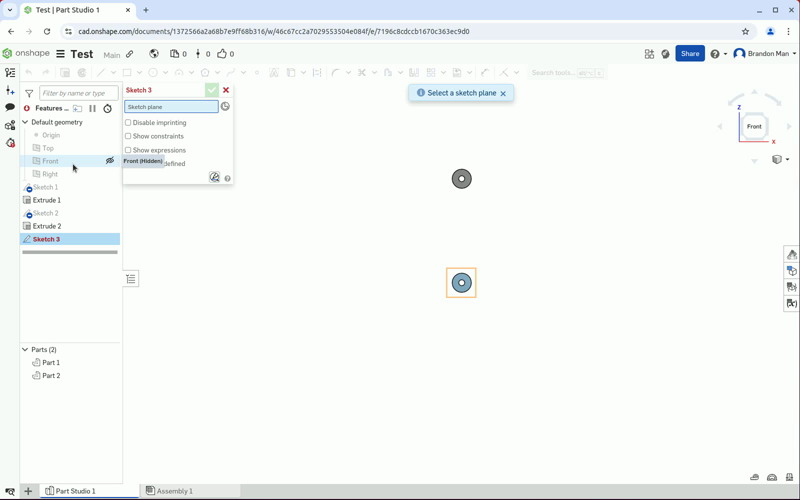
click(73, 163)
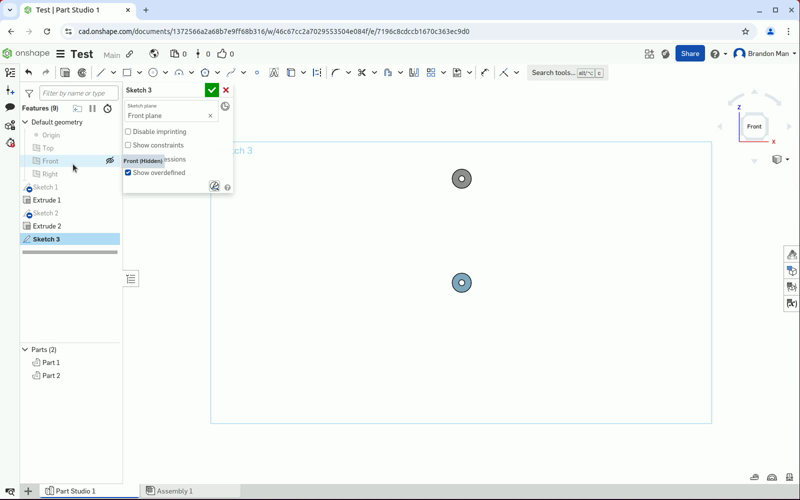
mouse_move(73, 352)
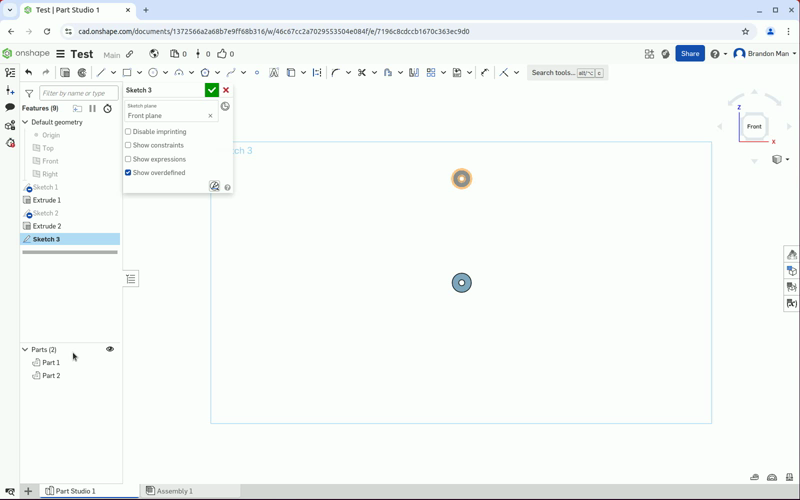
key(y)
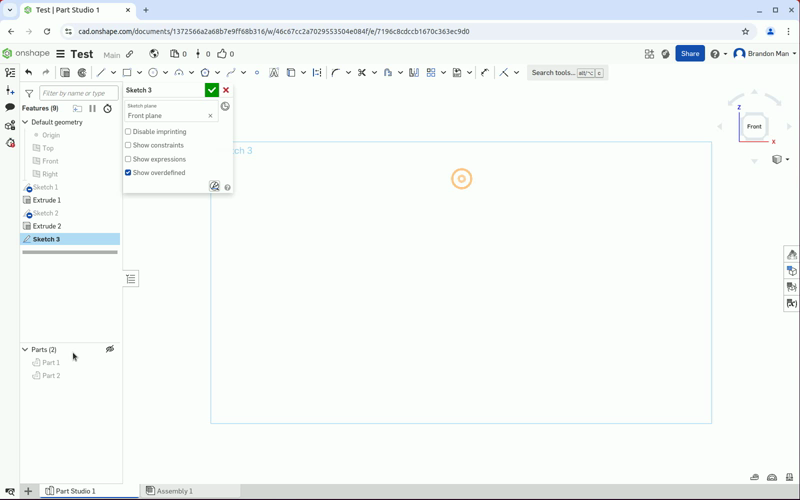
key(c)
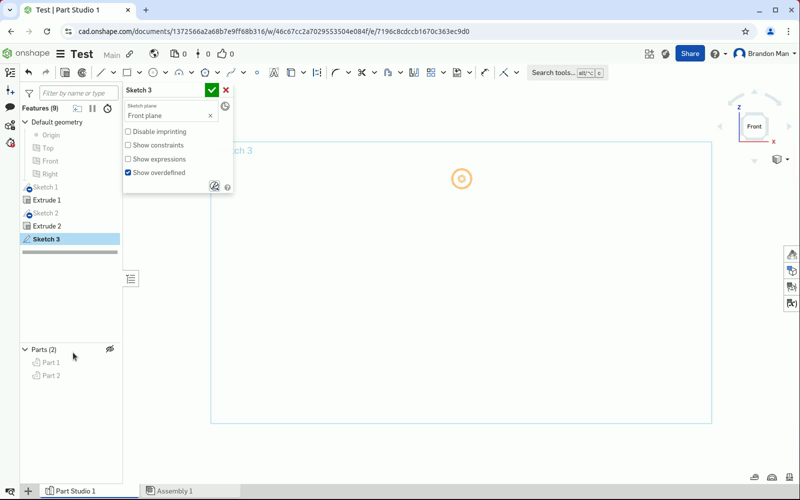
key_down(shift)
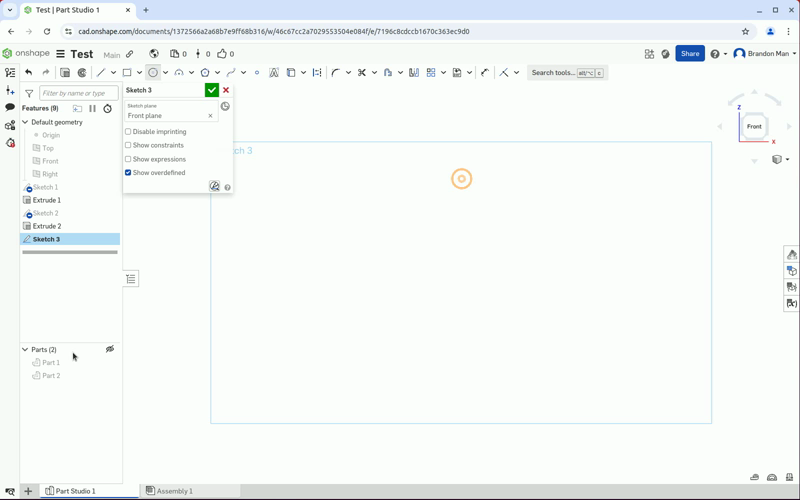
mouse_move(501, 282)
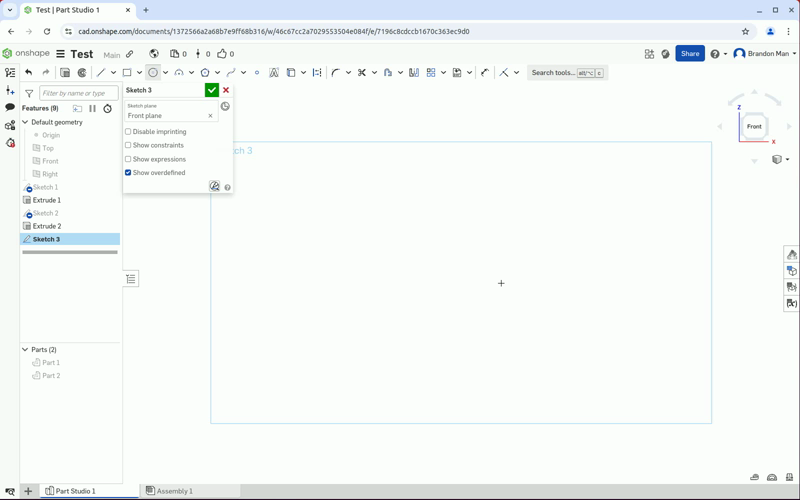
click(501, 282)
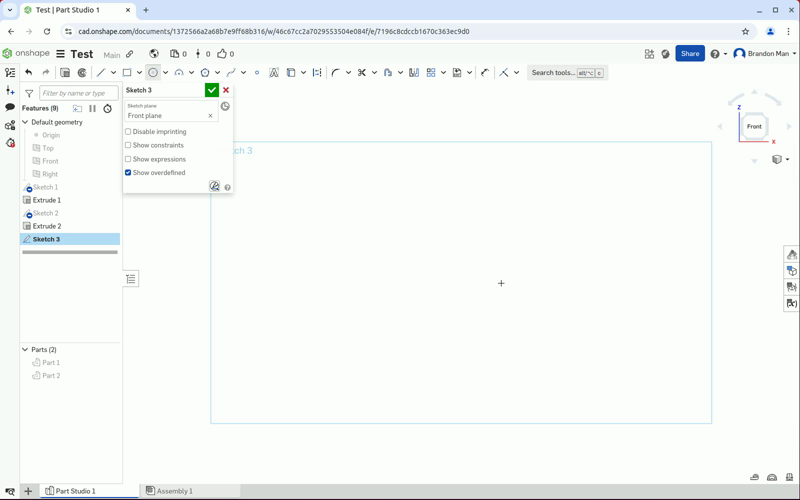
key_up(shift)
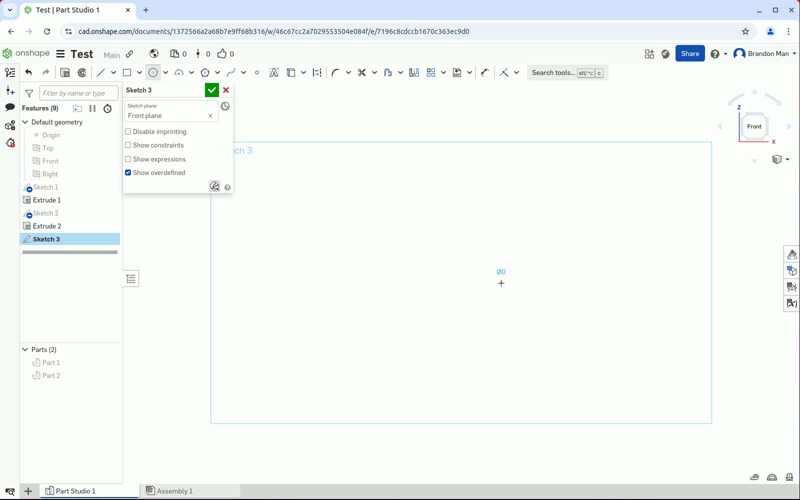
mouse_move(508, 282)
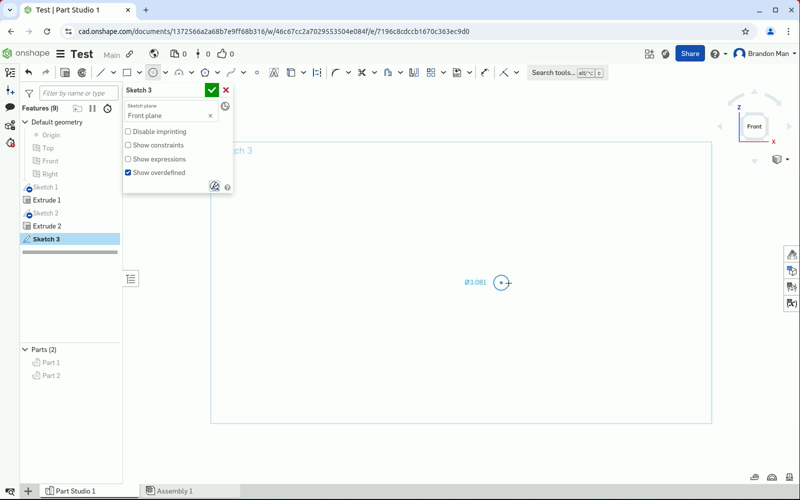
click(508, 282)
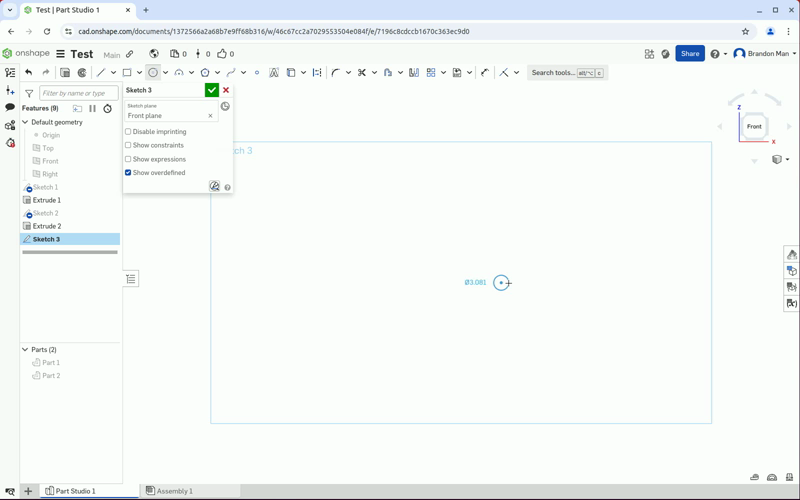
key(esc)
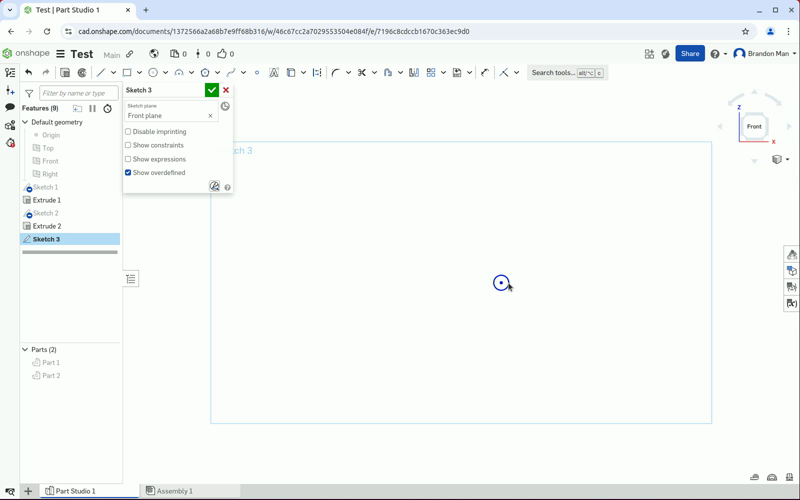
key(c)
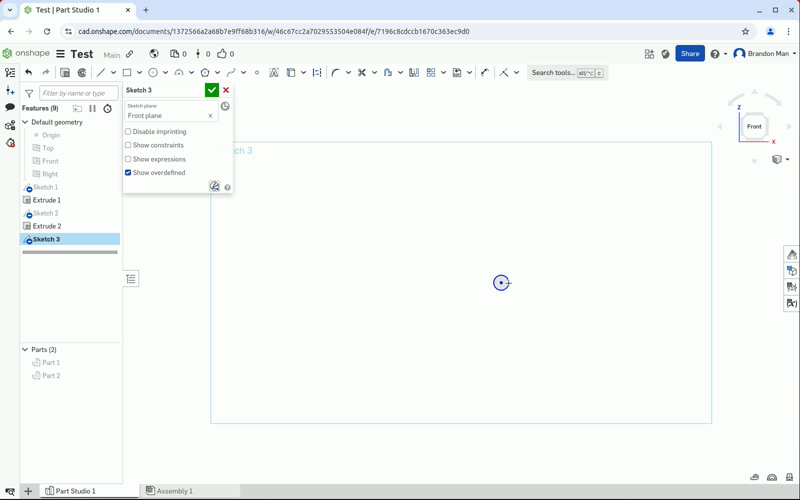
key_down(shift)
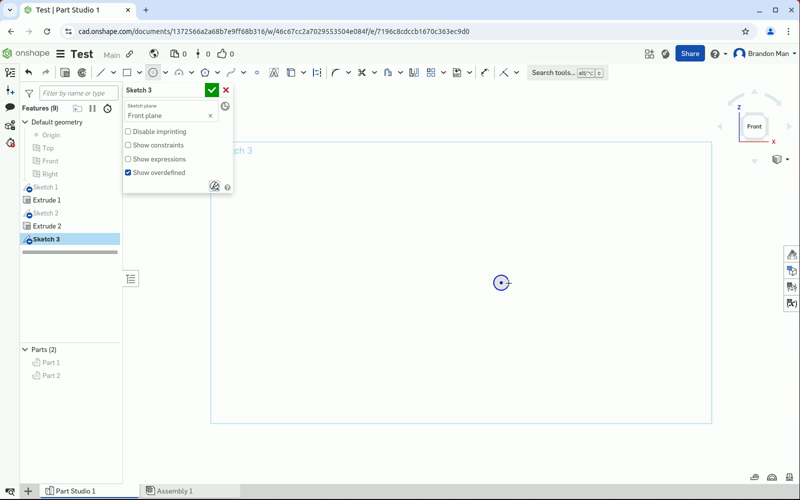
mouse_move(501, 282)
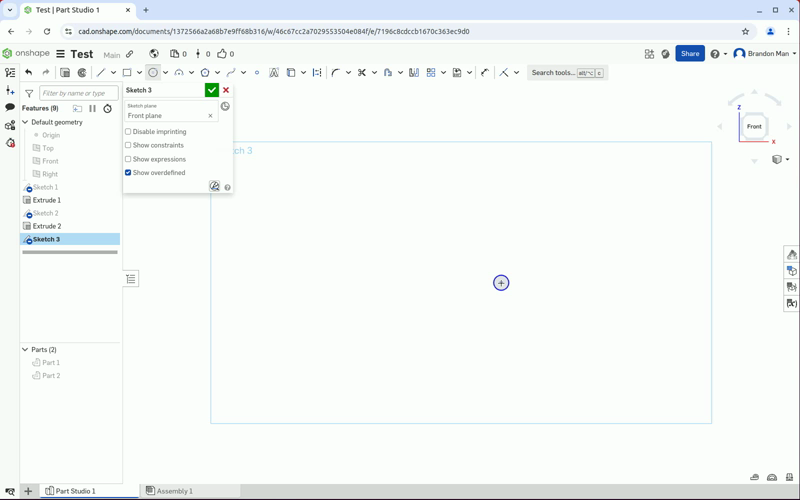
click(501, 282)
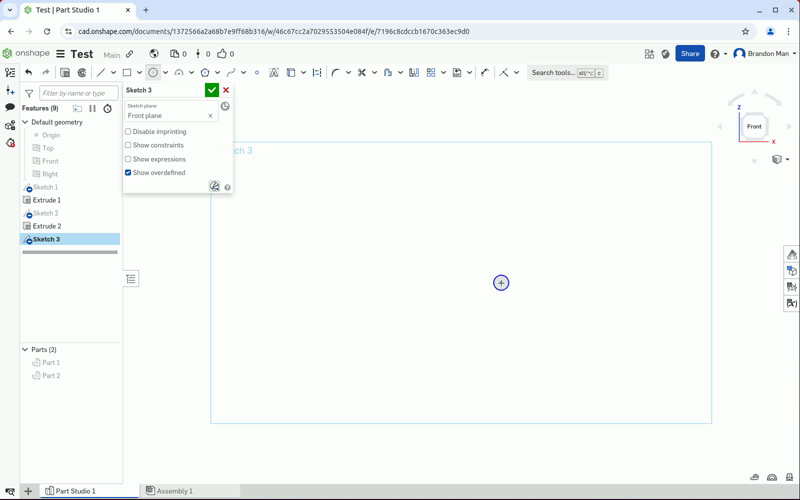
key_up(shift)
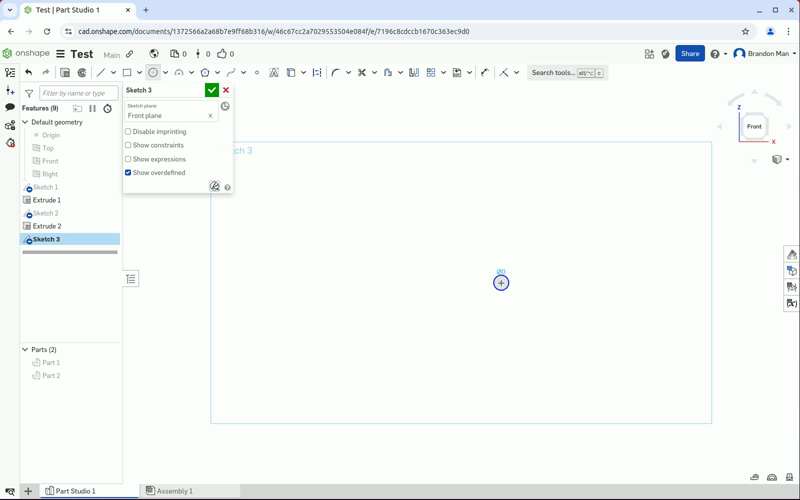
mouse_move(504, 282)
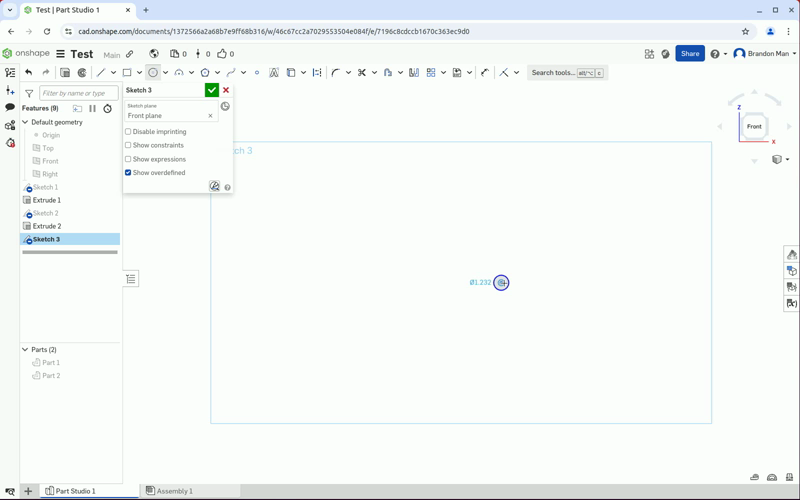
scroll(6)
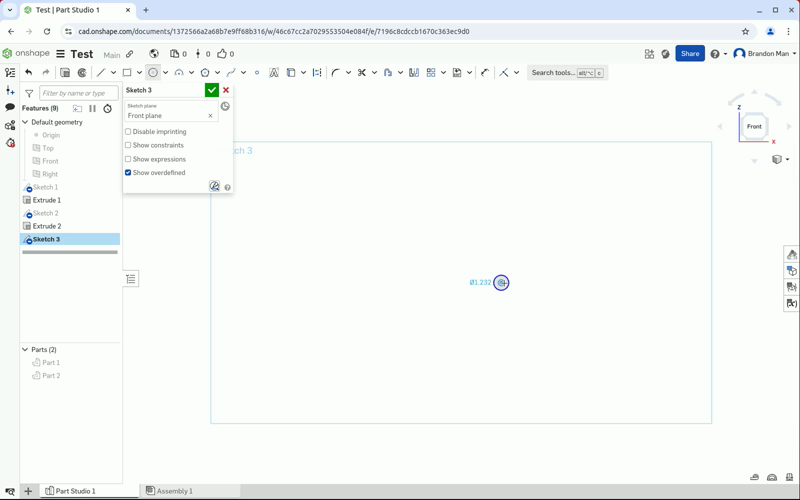
scroll(6)
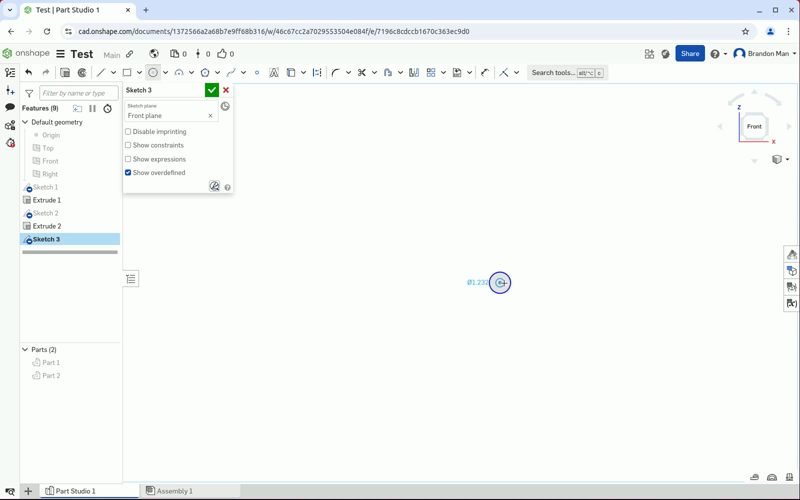
scroll(6)
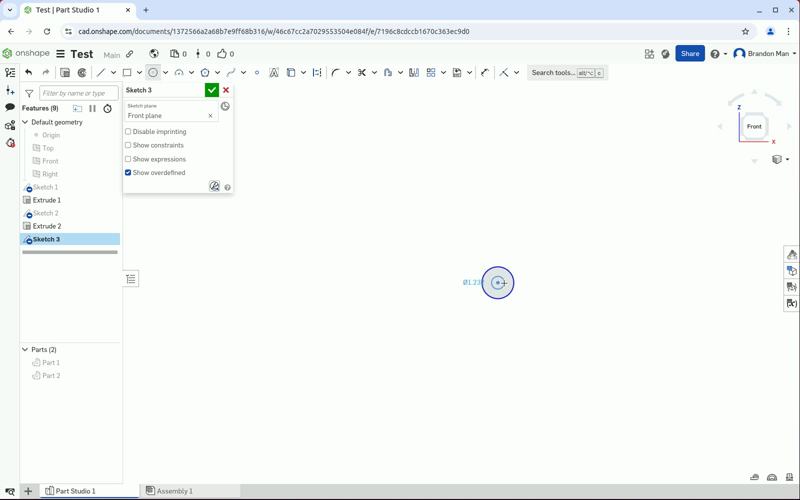
scroll(6)
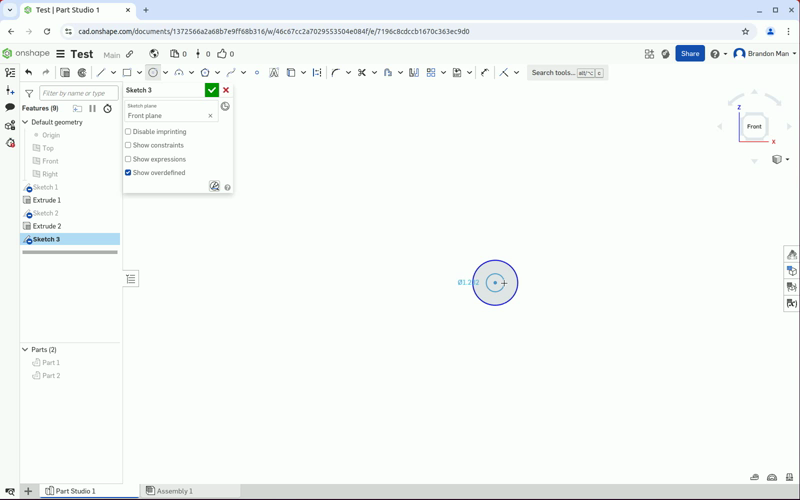
scroll(6)
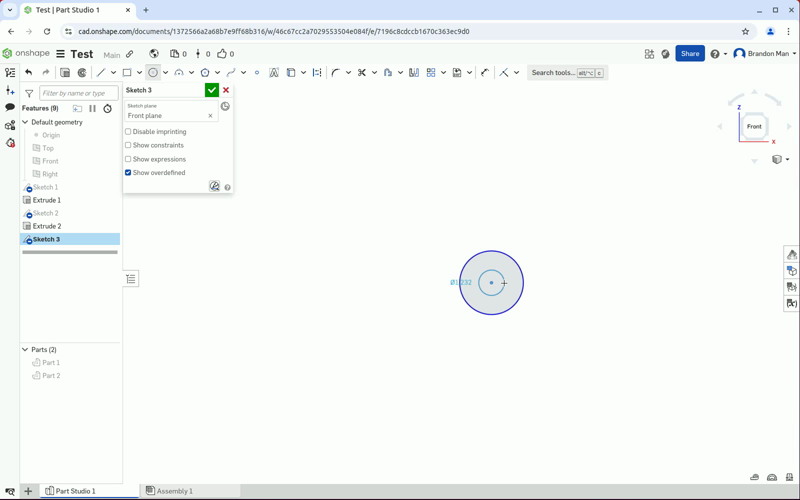
scroll(6)
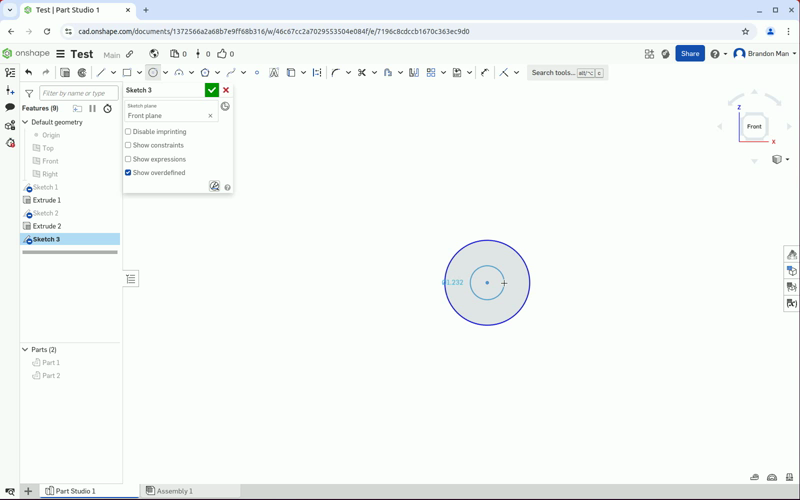
scroll(6)
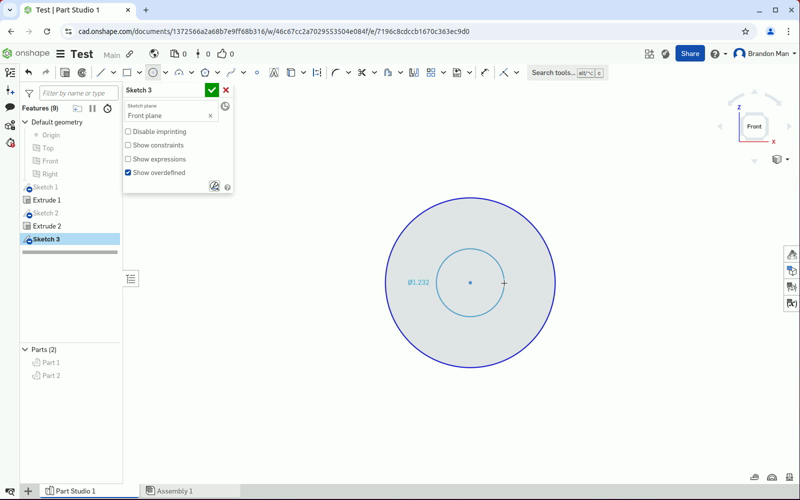
click(504, 282)
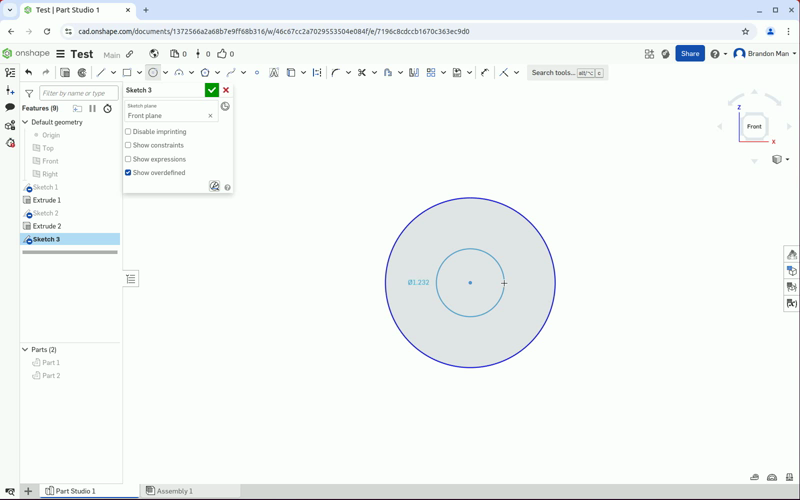
scroll(-6)
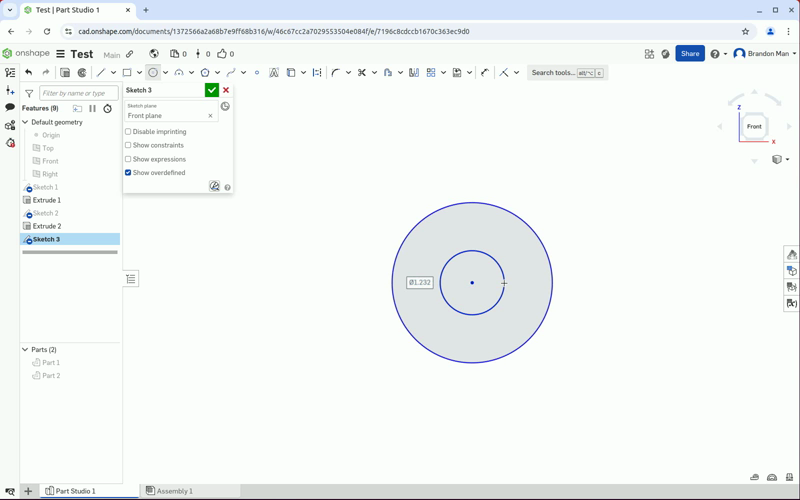
scroll(-6)
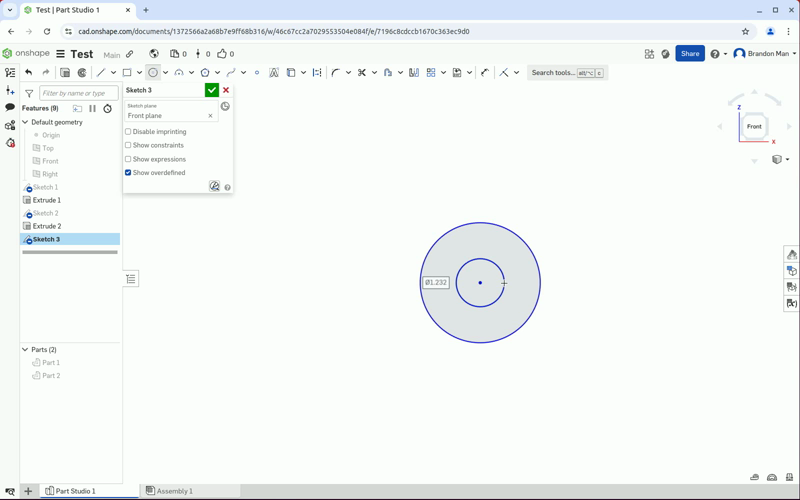
scroll(-6)
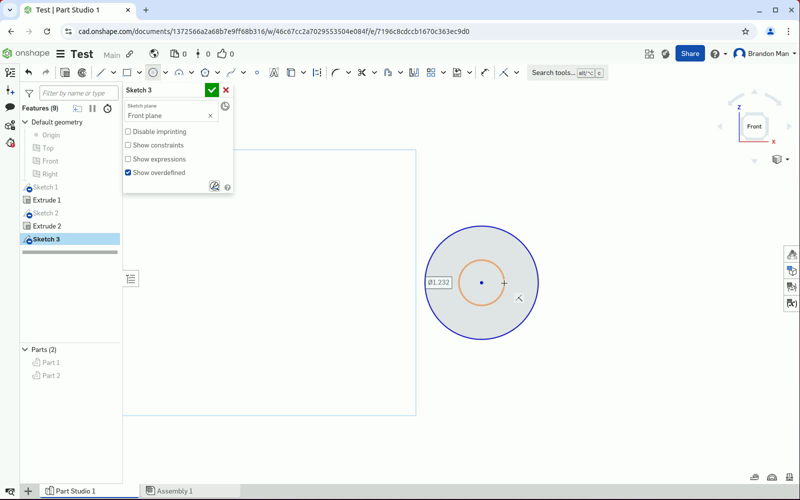
scroll(-6)
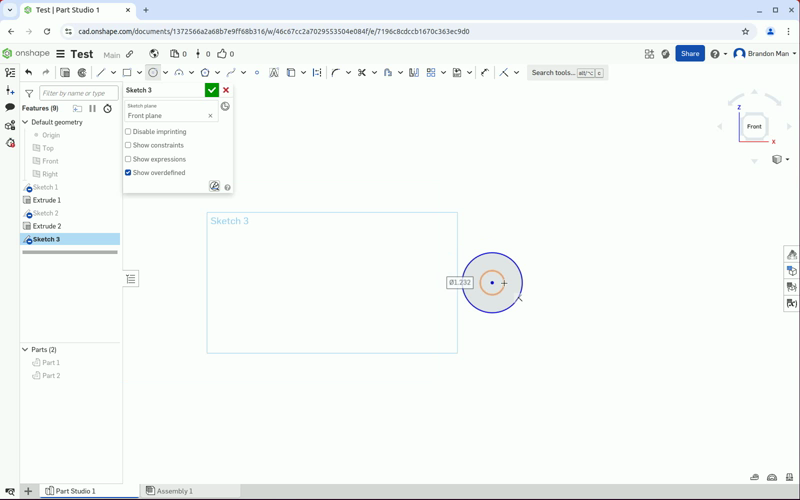
scroll(-6)
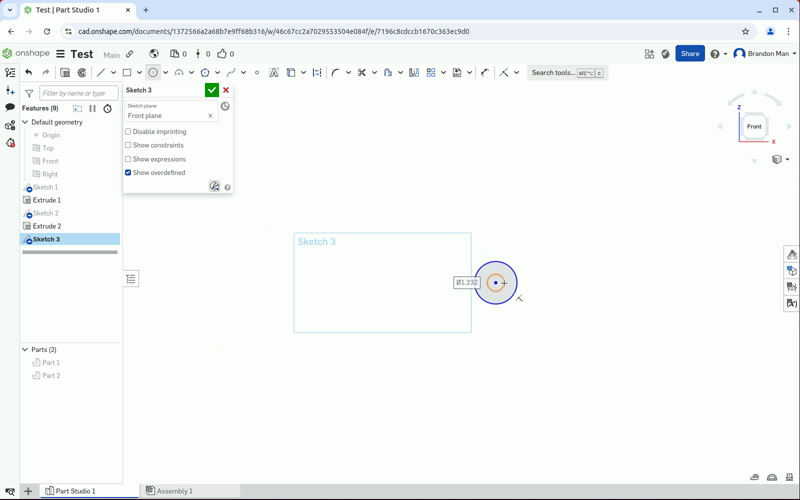
scroll(-6)
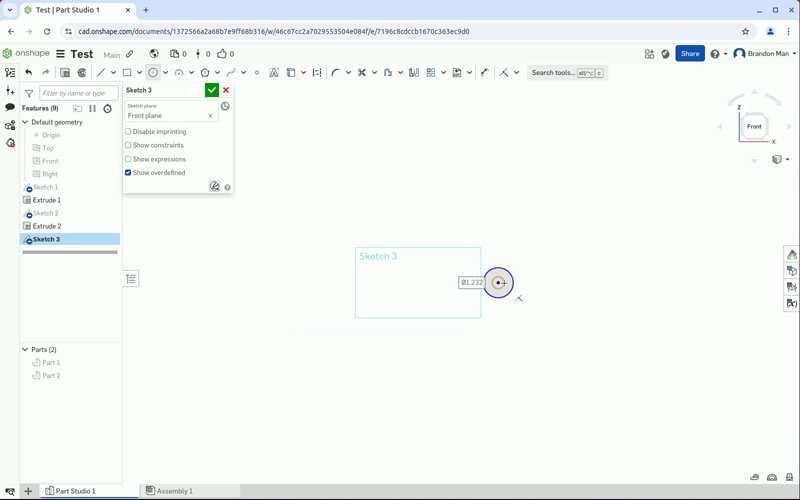
scroll(-6)
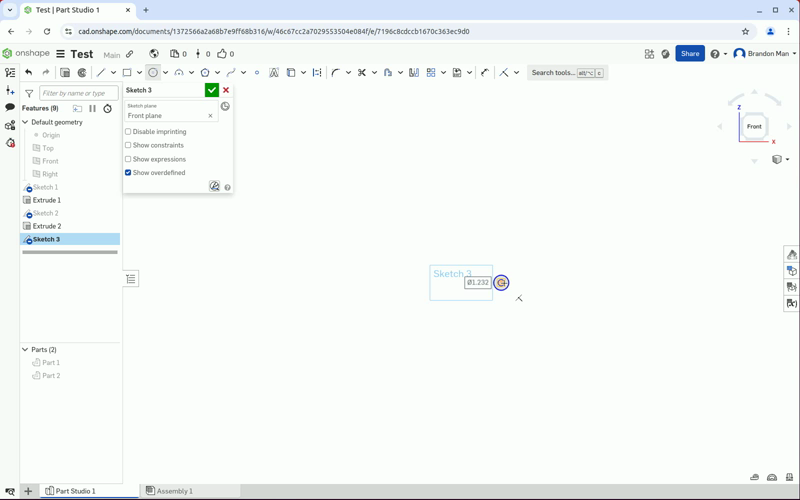
key(esc)
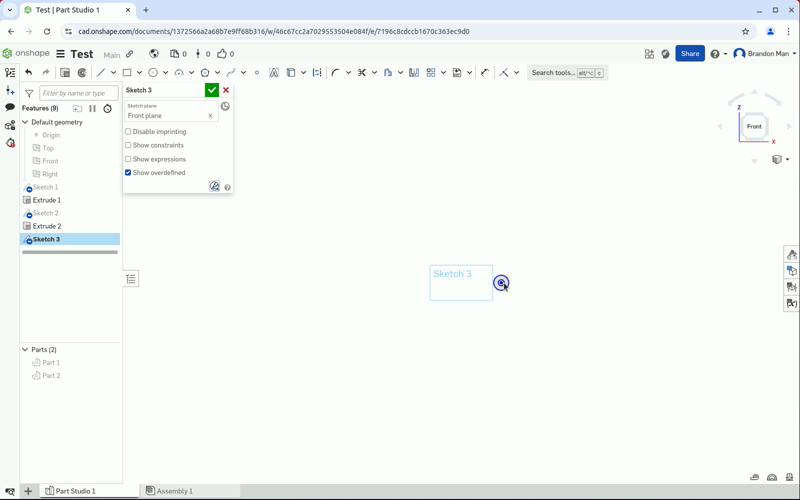
mouse_move(505, 287)
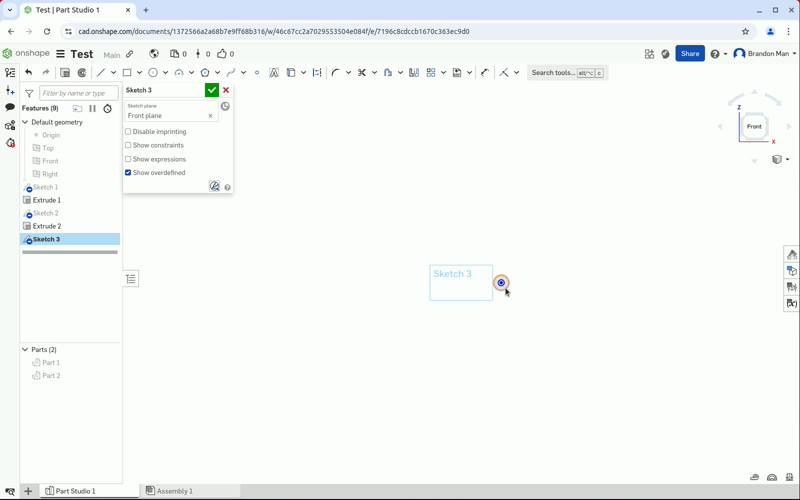
scroll(6)
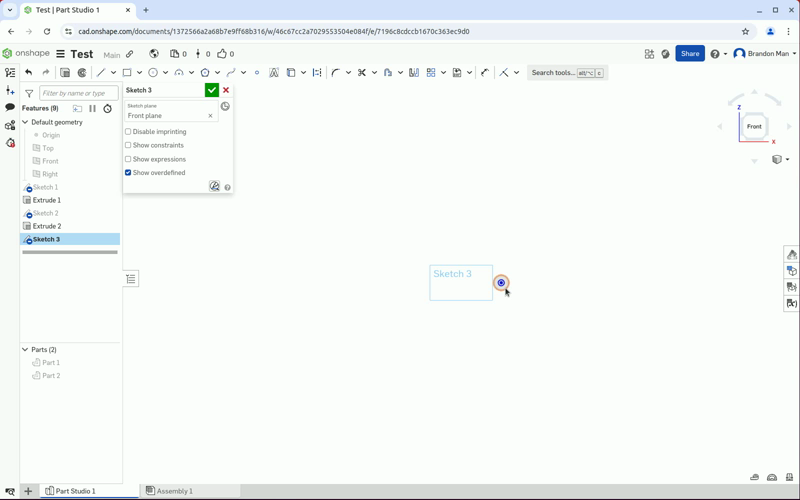
scroll(6)
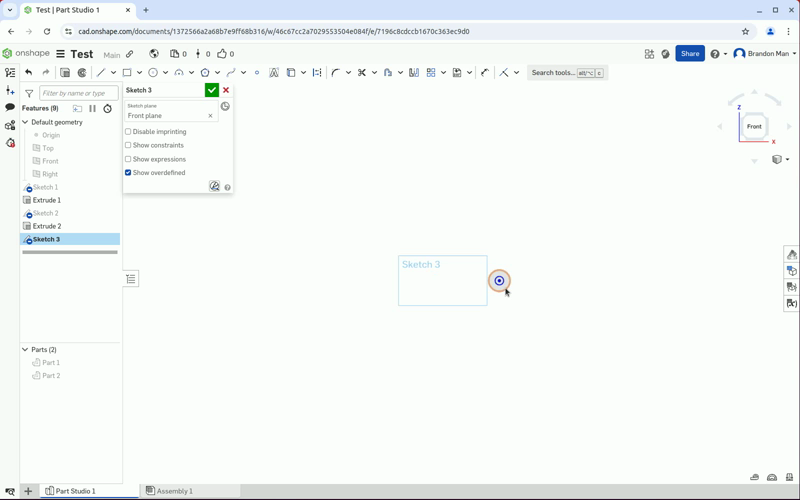
scroll(6)
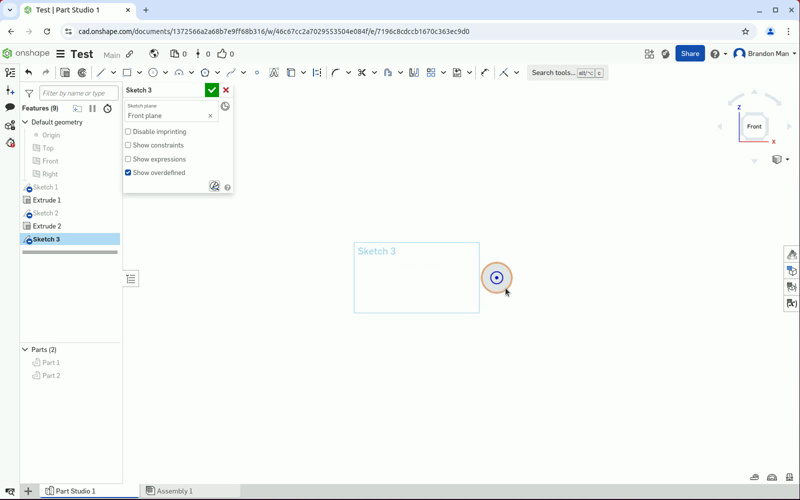
scroll(6)
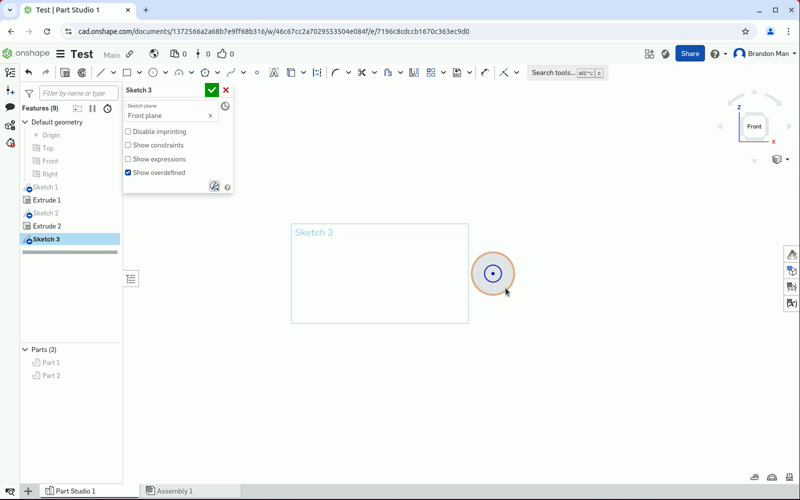
scroll(6)
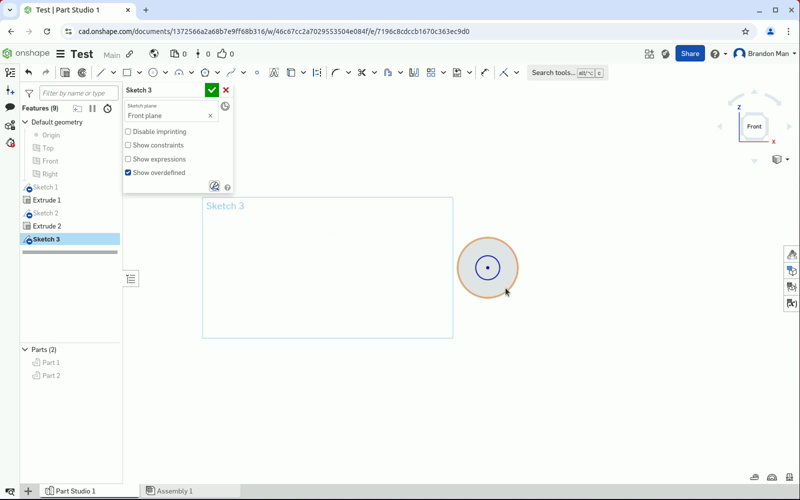
scroll(6)
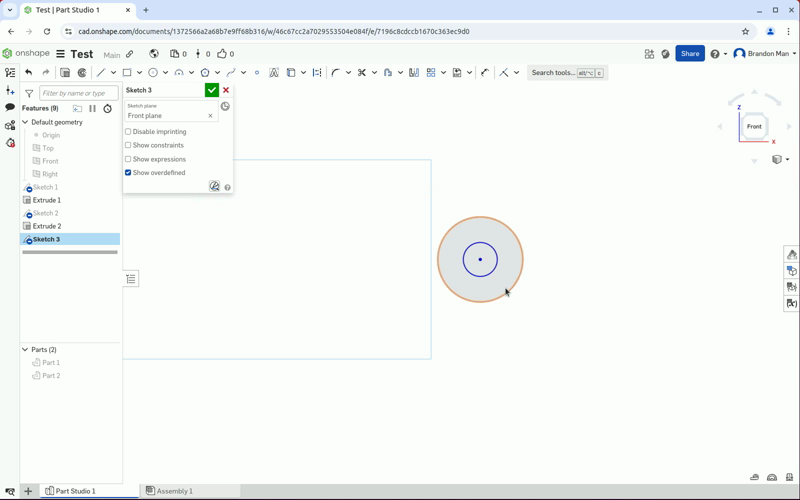
scroll(6)
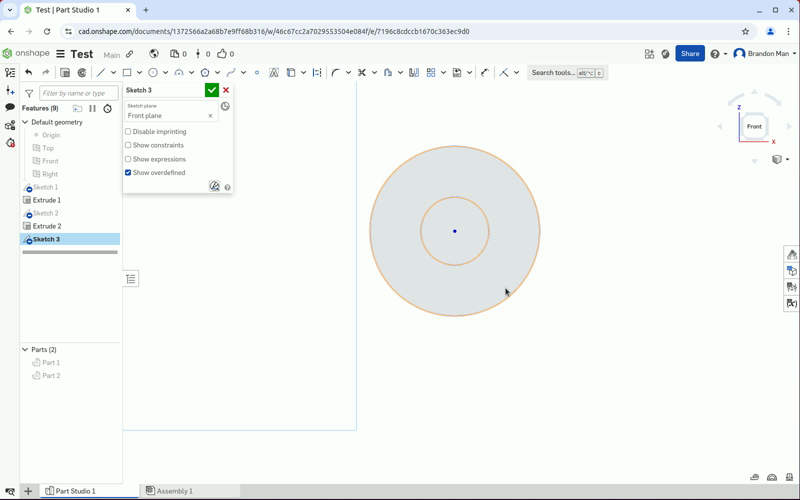
click(505, 287)
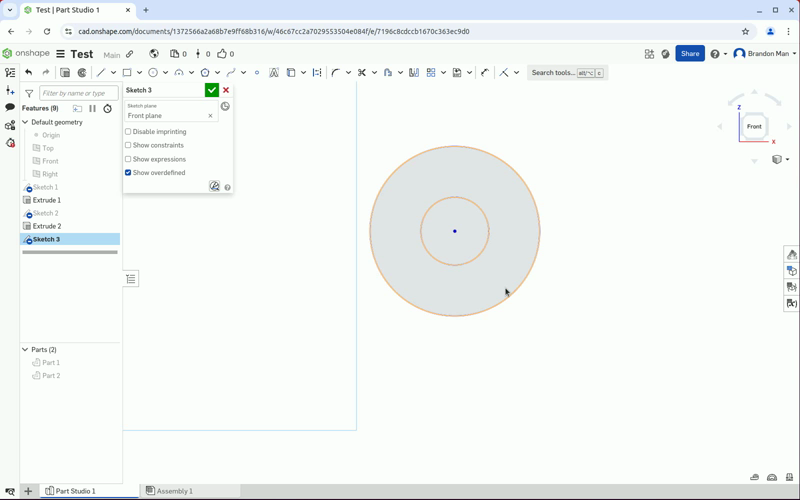
scroll(-6)
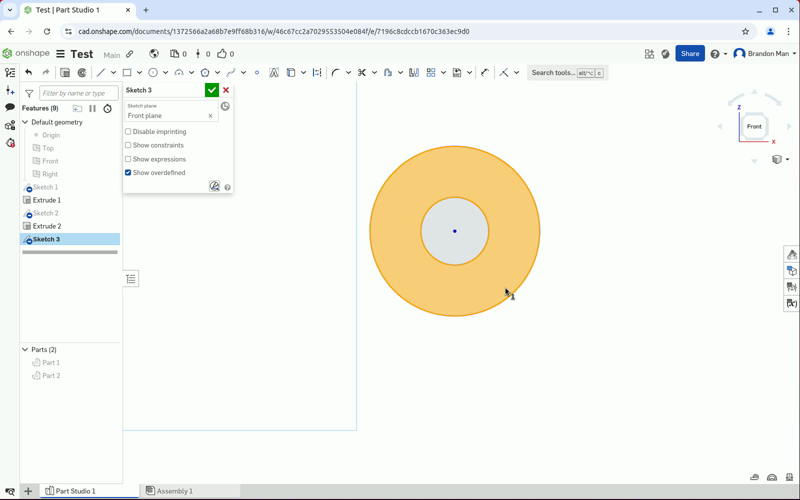
scroll(-6)
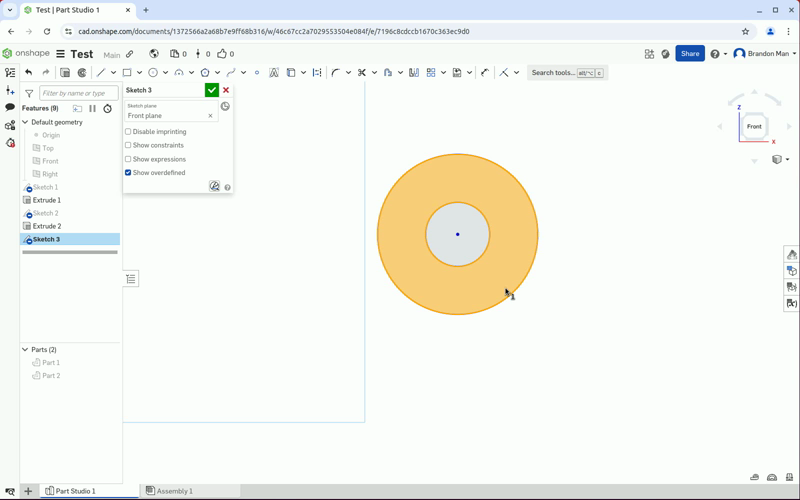
scroll(-6)
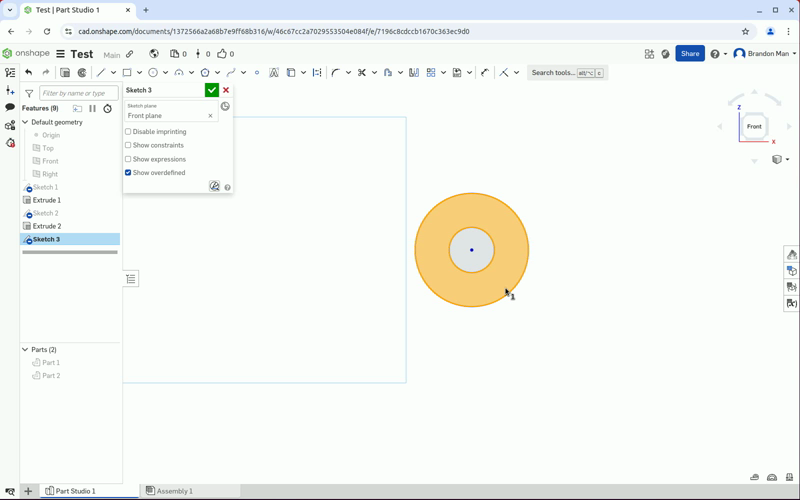
scroll(-6)
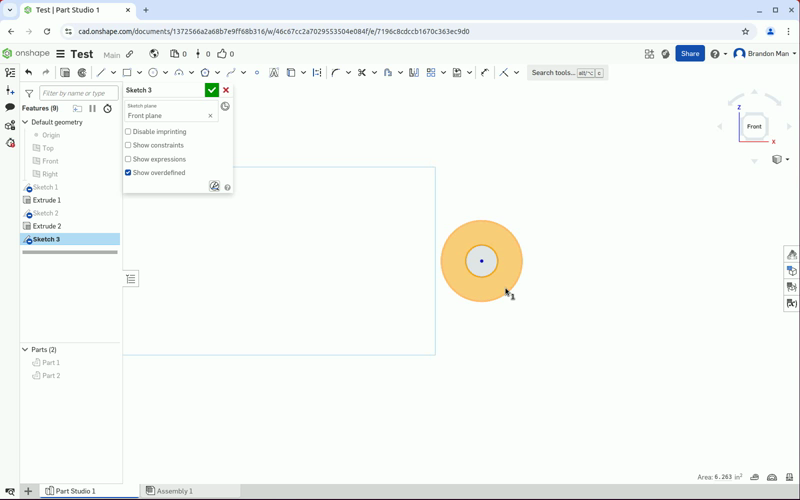
scroll(-6)
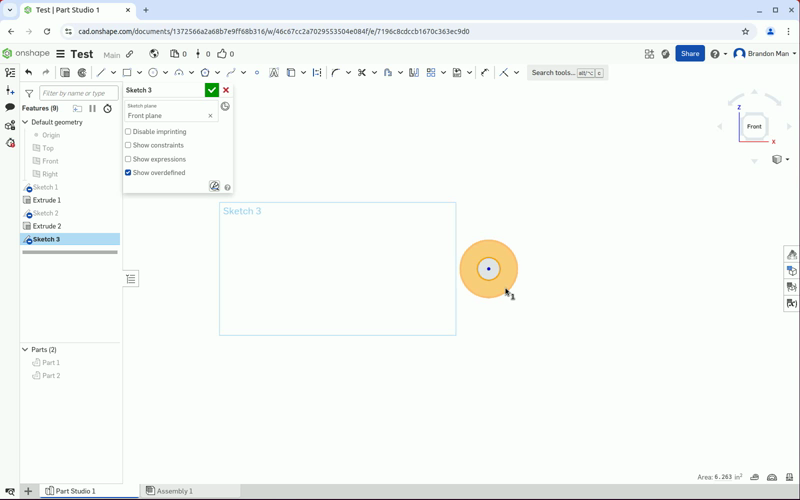
scroll(-6)
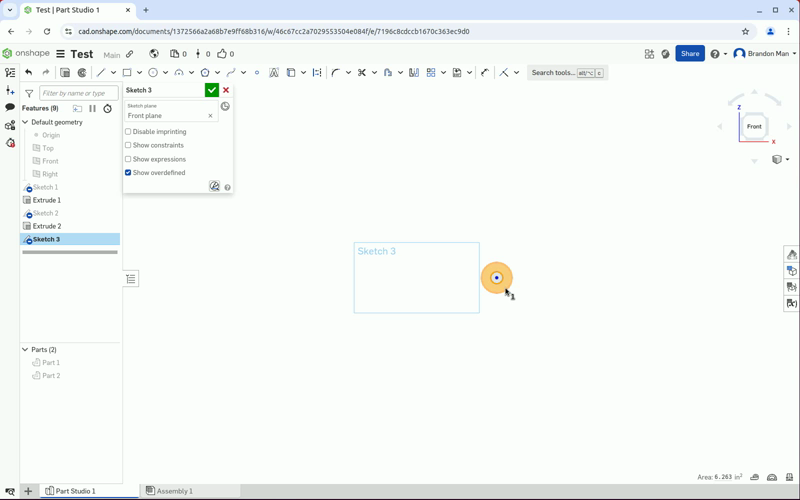
scroll(-6)
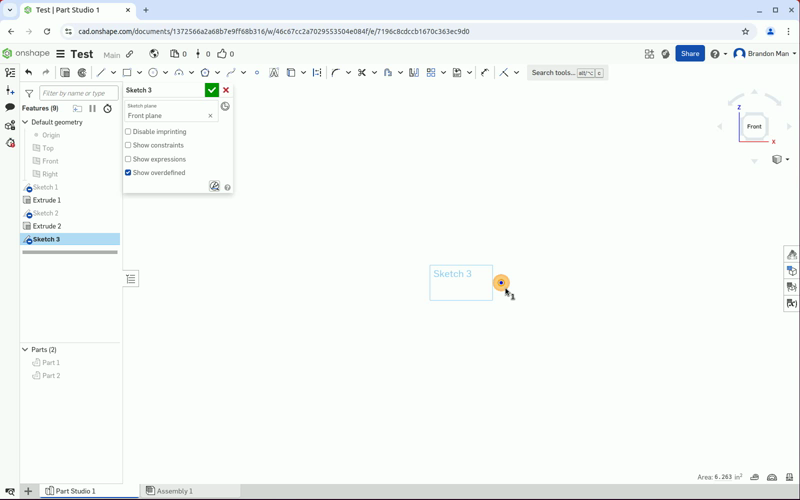
mouse_move(73, 352)
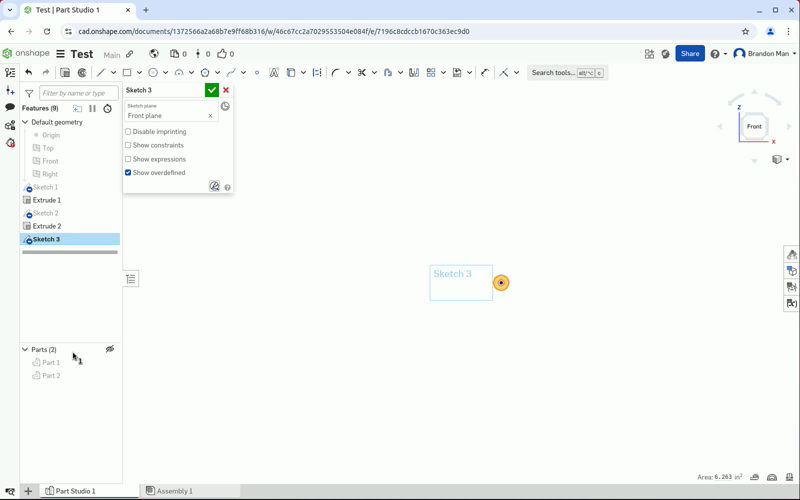
key(shift+y)
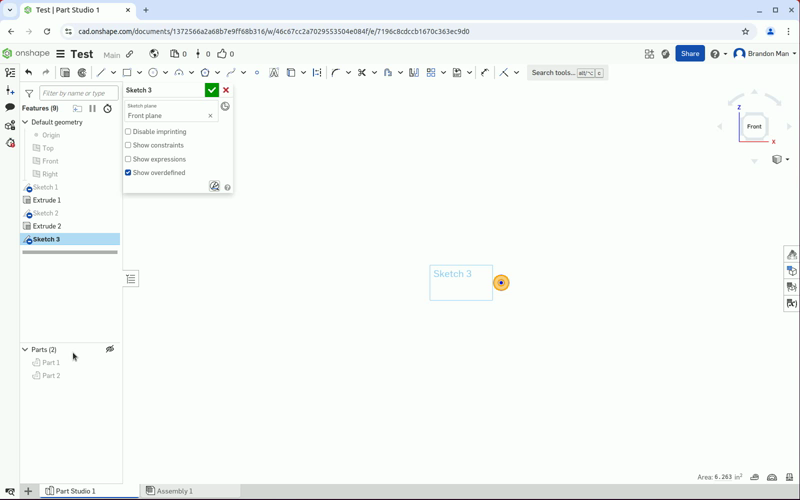
key(shift+e)
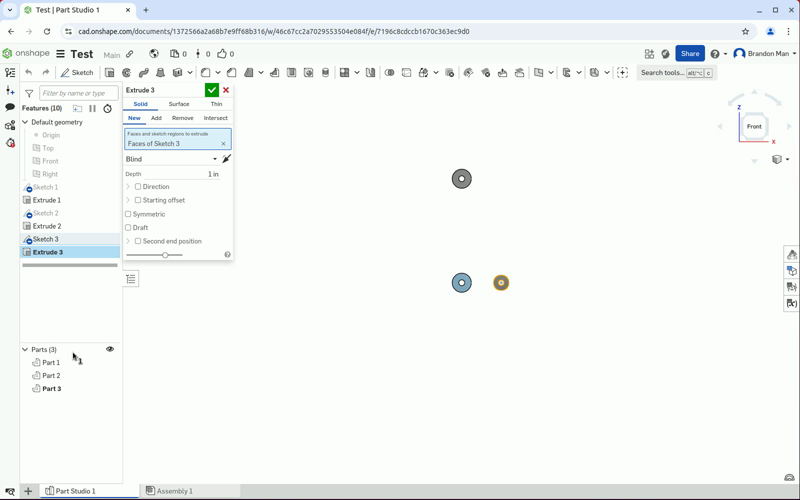
mouse_move(143, 106)
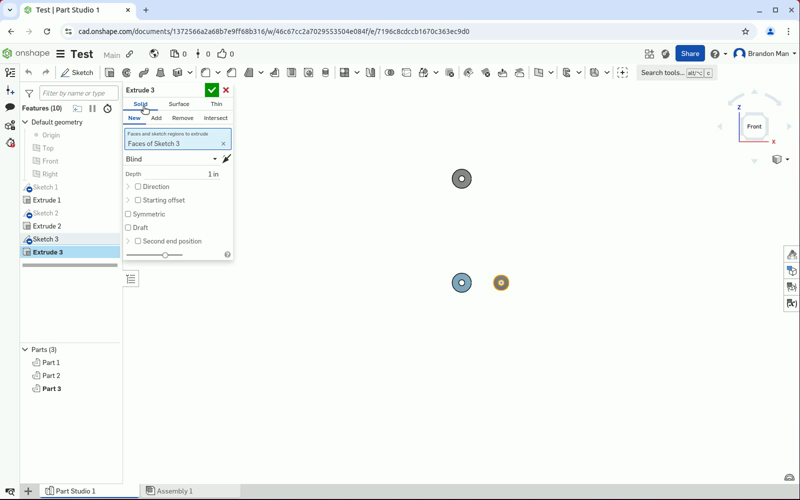
click(143, 106)
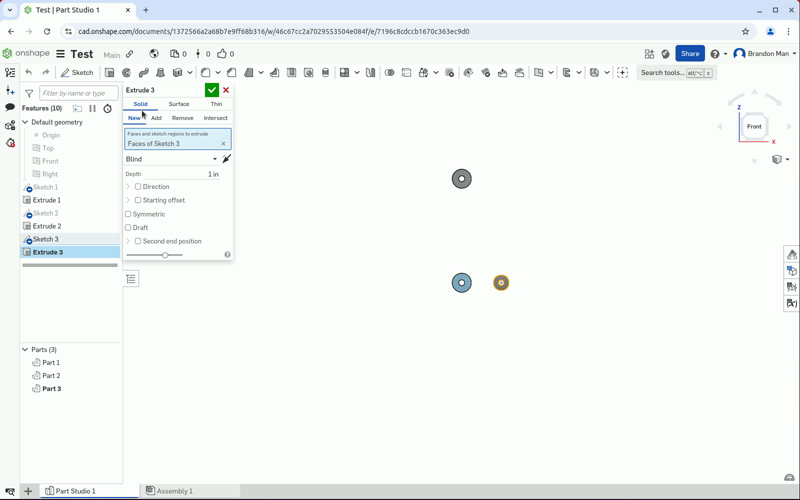
mouse_move(137, 120)
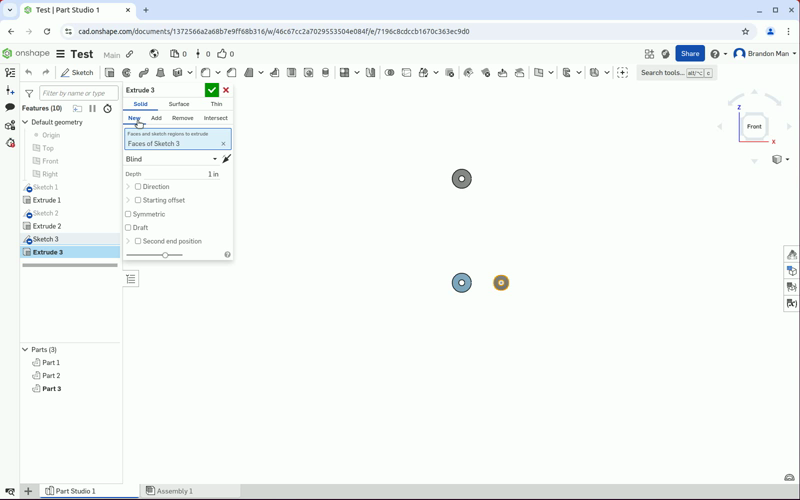
click(137, 120)
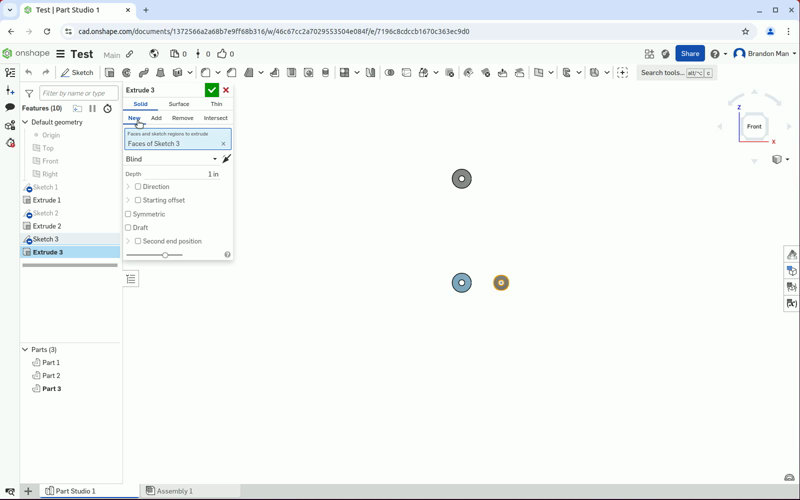
key(tab, 4)
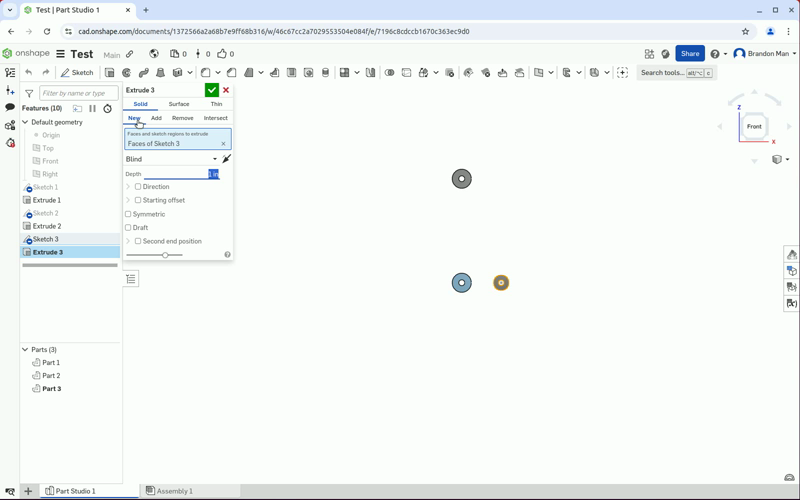
text(0.481)
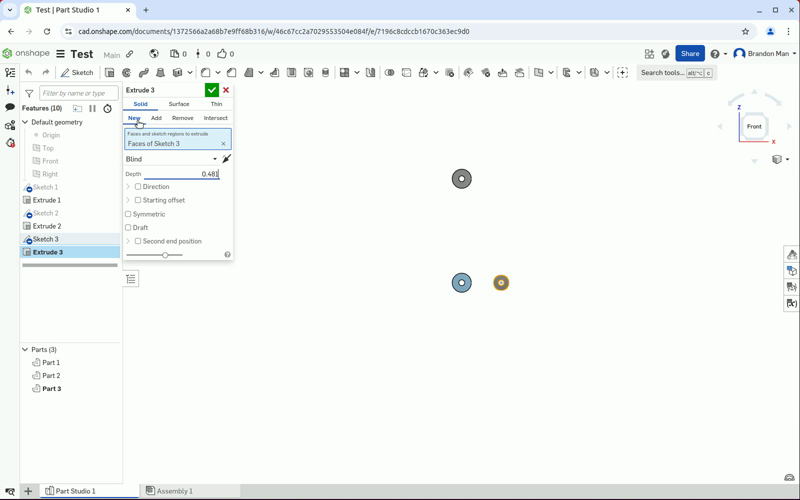
key(enter)
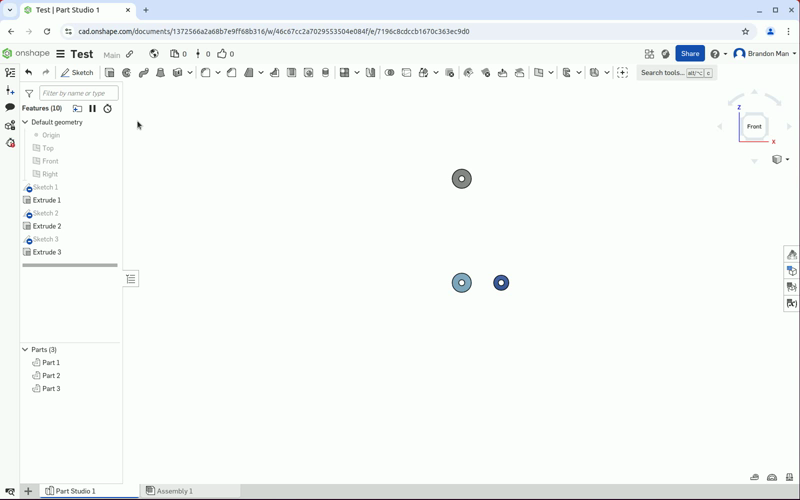
key(shift+h)
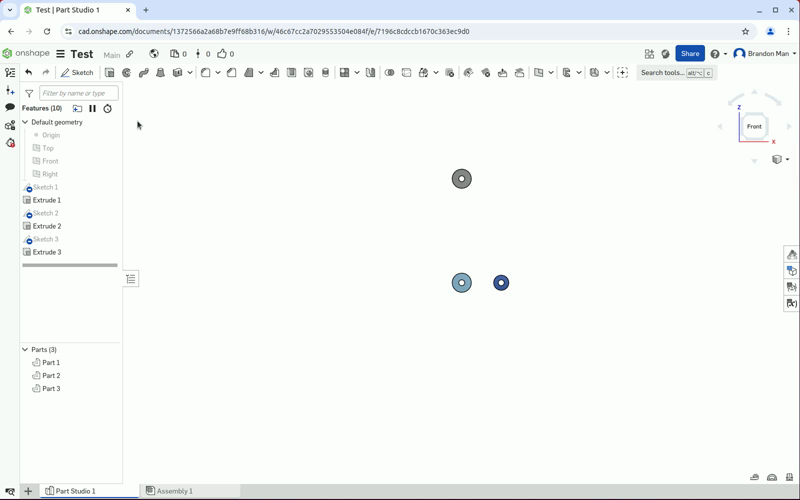
key(shift+h)
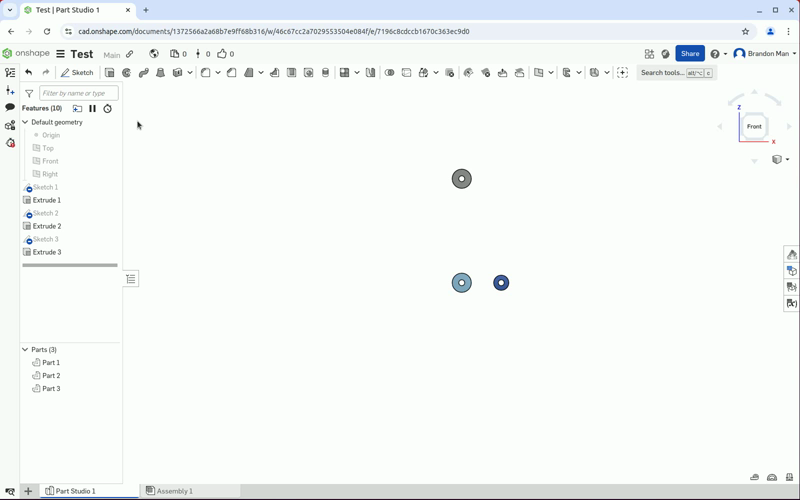
mouse_move(73, 189)
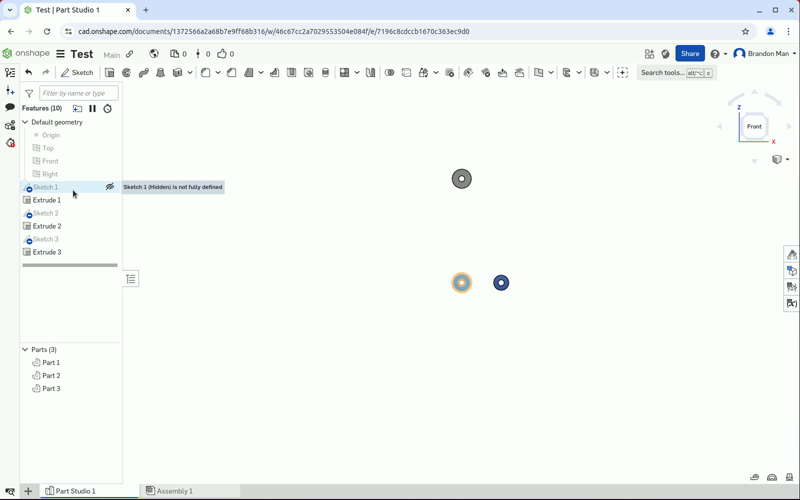
click(73, 189)
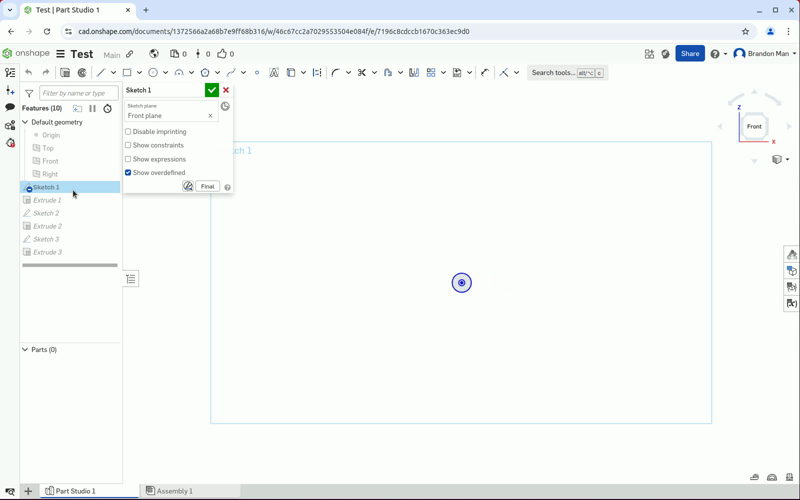
mouse_move(229, 92)
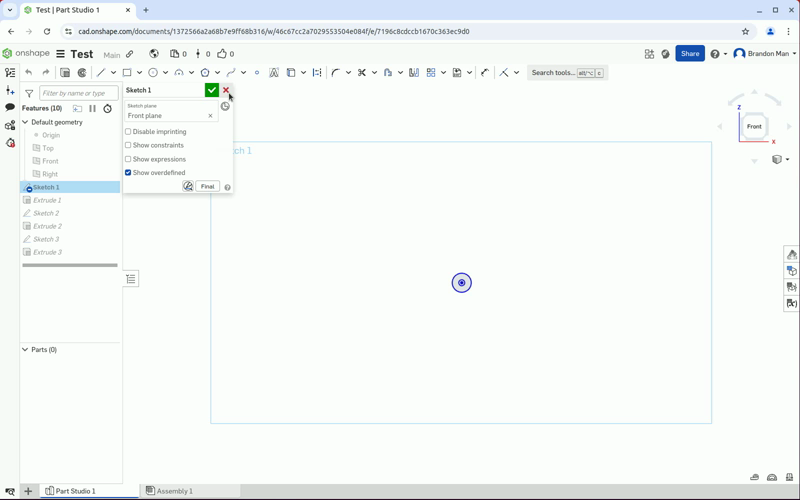
click(229, 92)
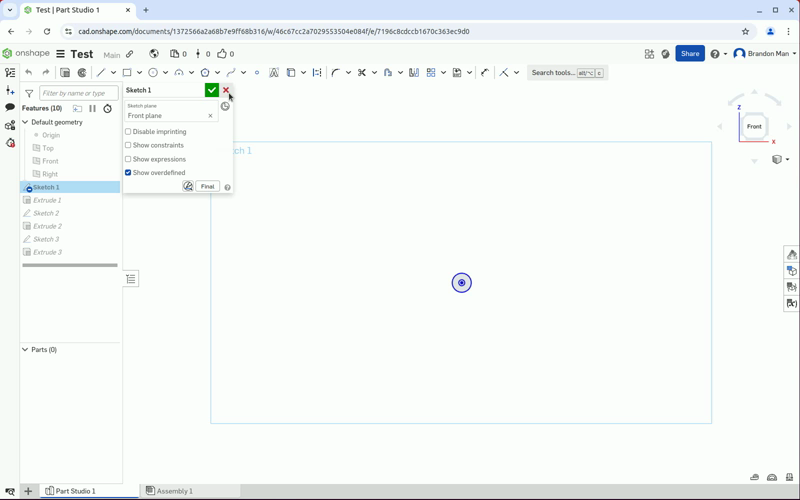
key(shift+s)
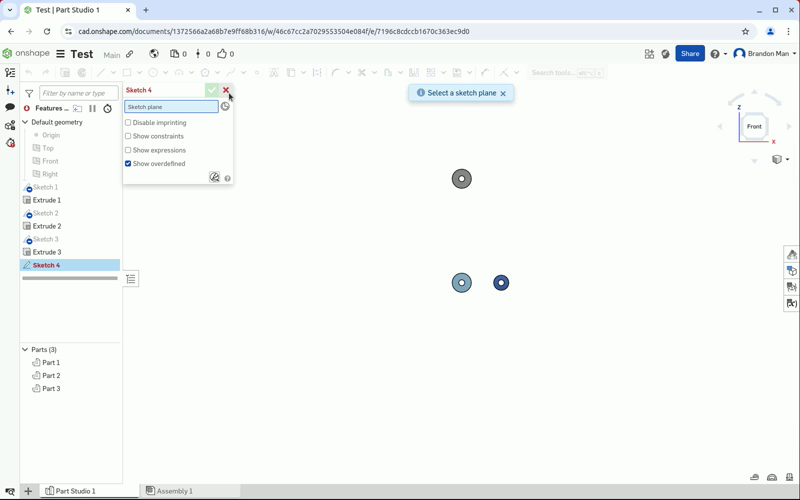
mouse_move(73, 163)
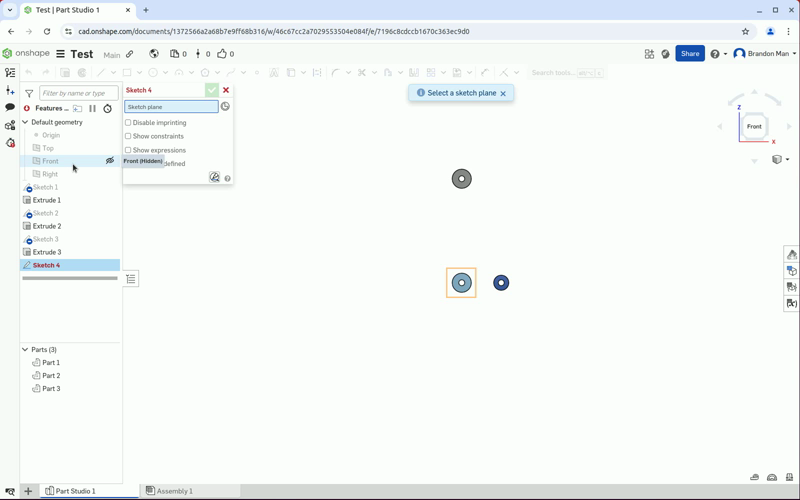
click(73, 163)
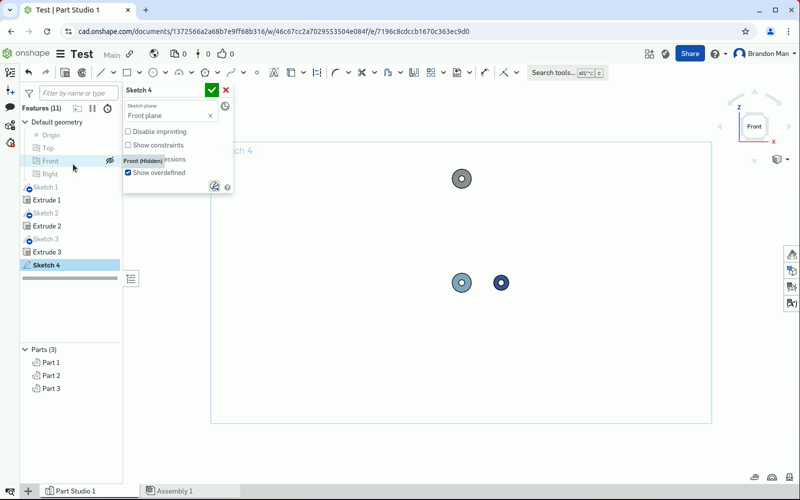
mouse_move(73, 352)
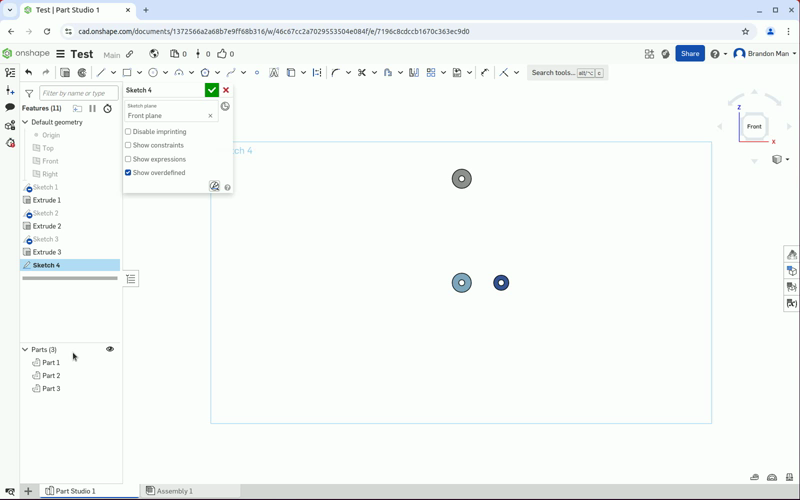
key(y)
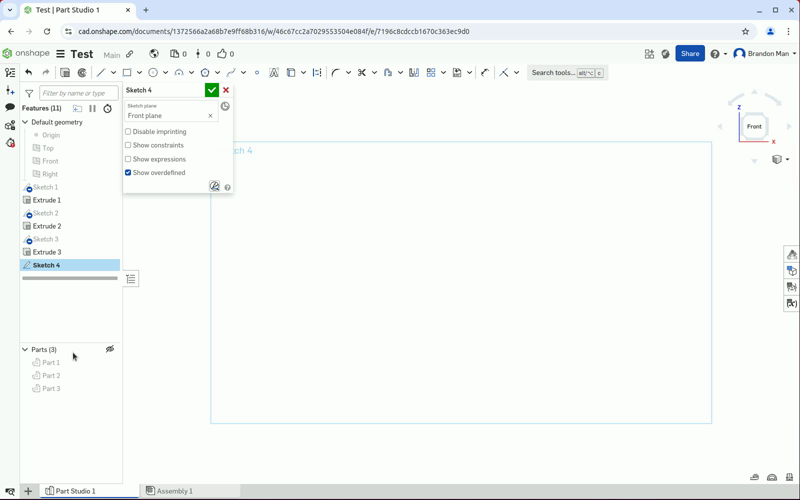
key(l)
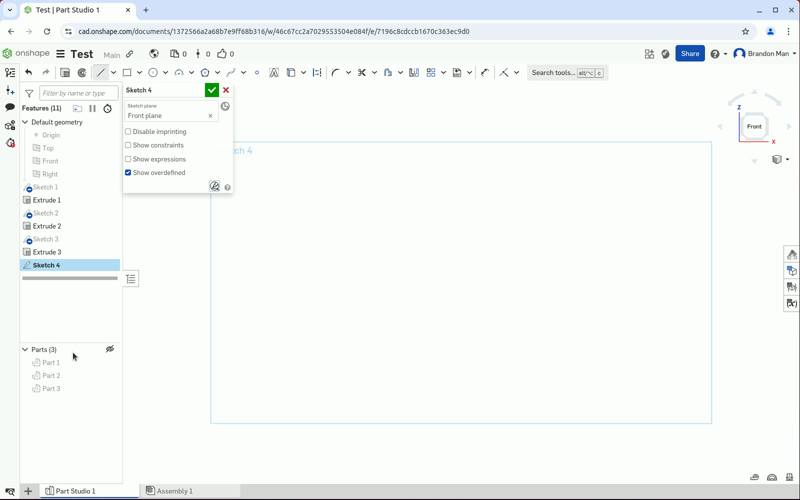
key_down(shift)
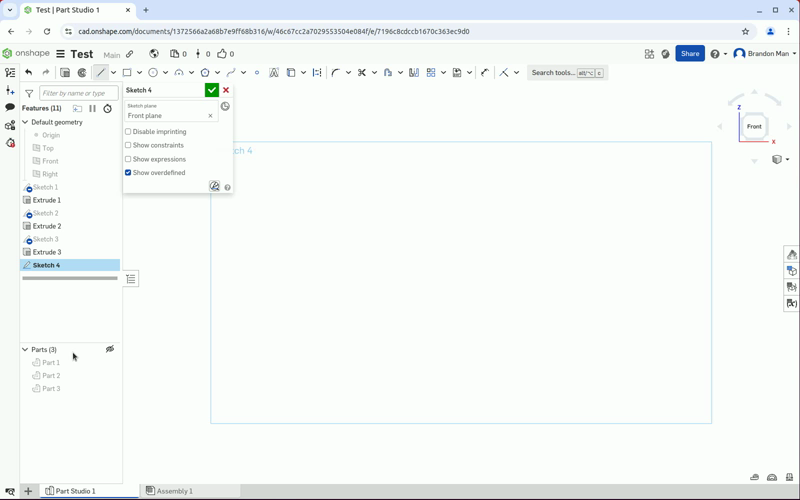
mouse_move(446, 226)
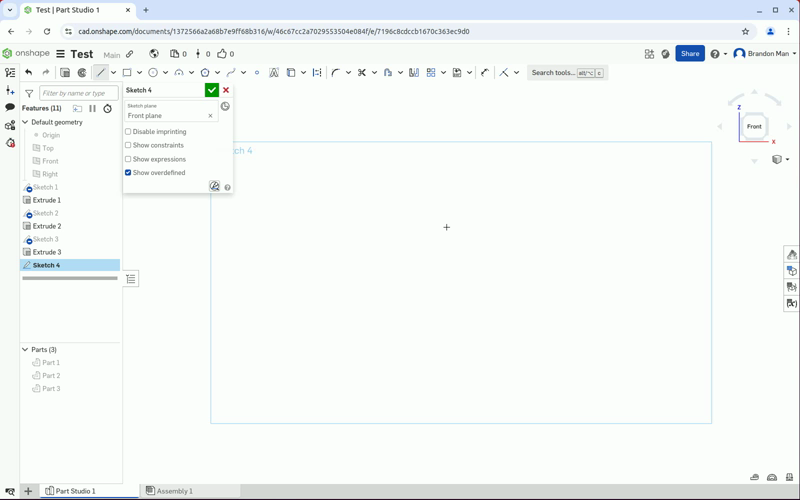
click(446, 226)
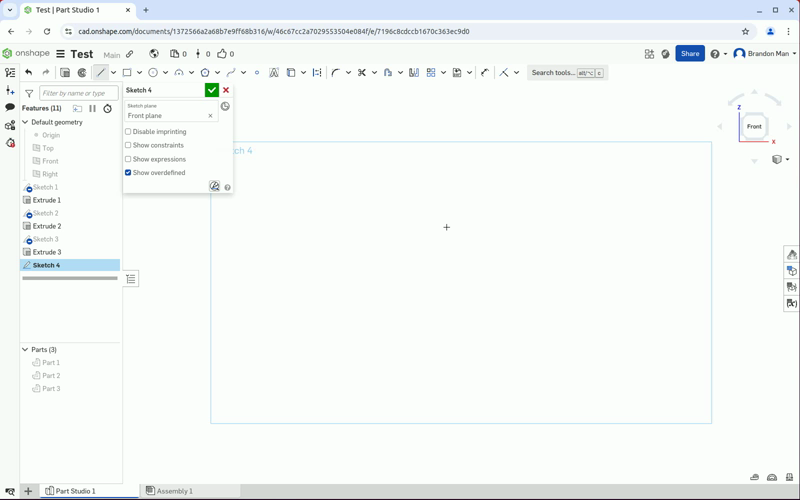
key_up(shift)
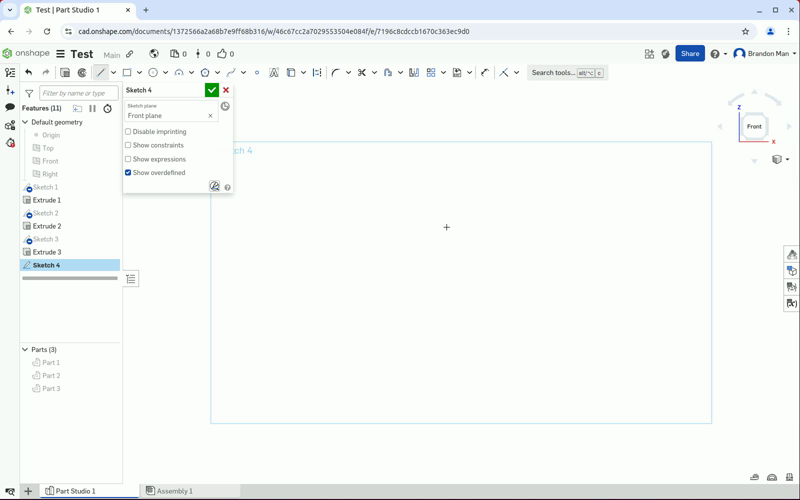
key_down(shift)
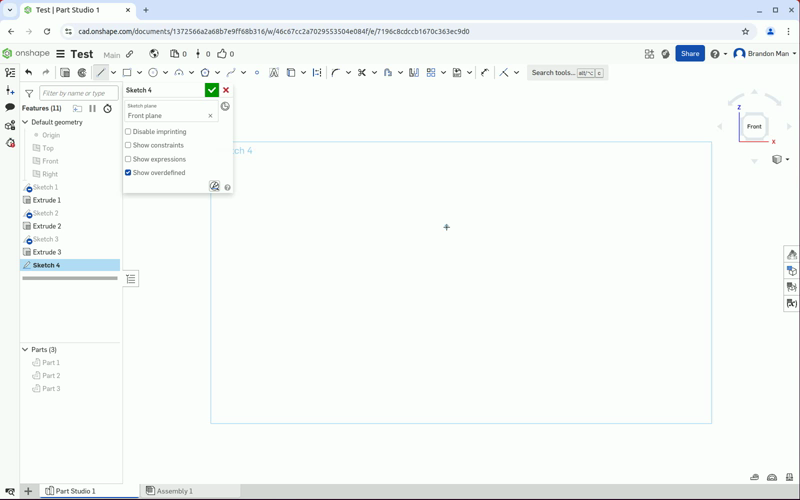
mouse_move(476, 226)
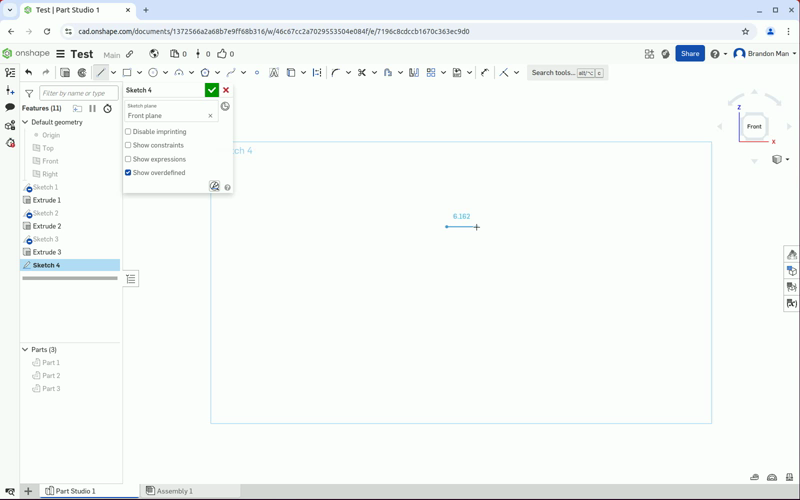
mouse_move(452, 284)
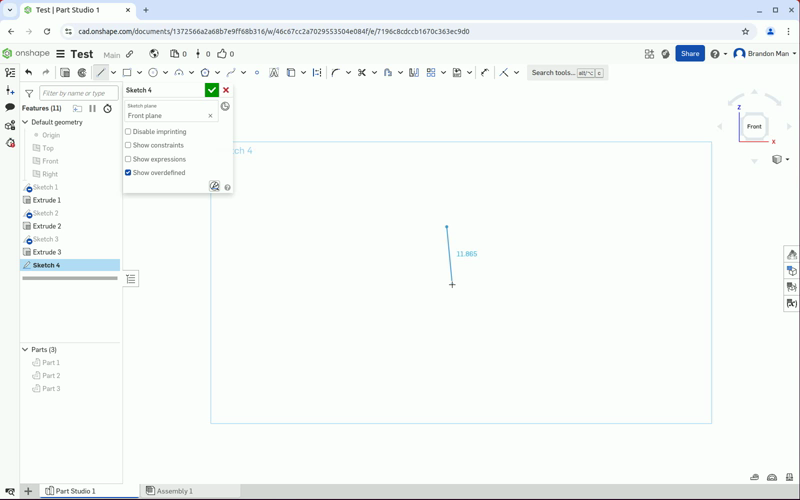
click(452, 284)
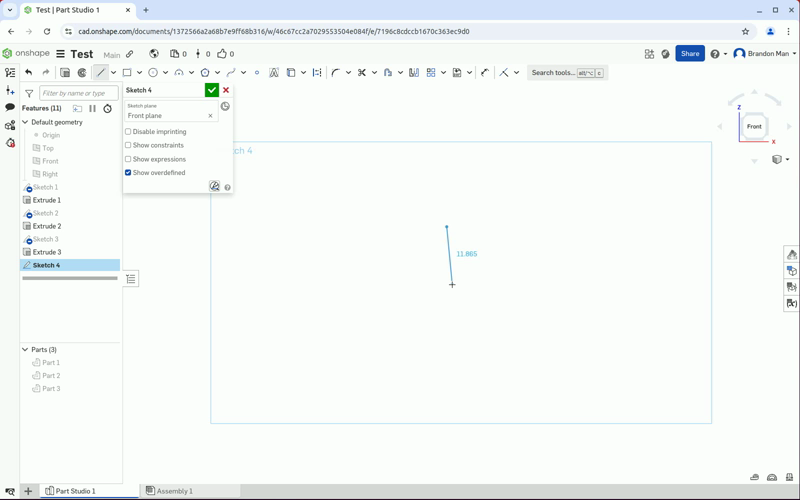
key_up(shift)
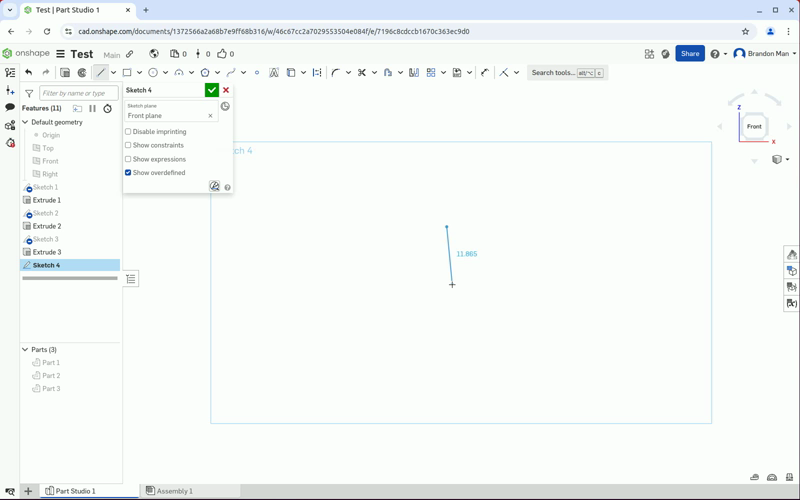
key(esc)
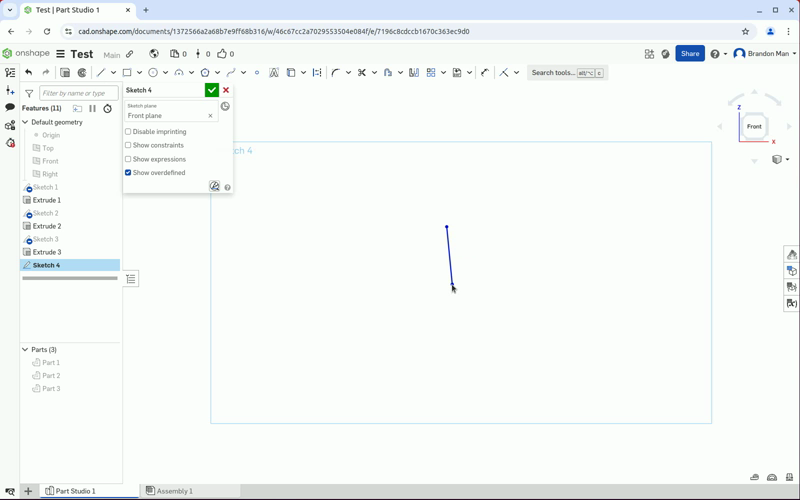
key(a)
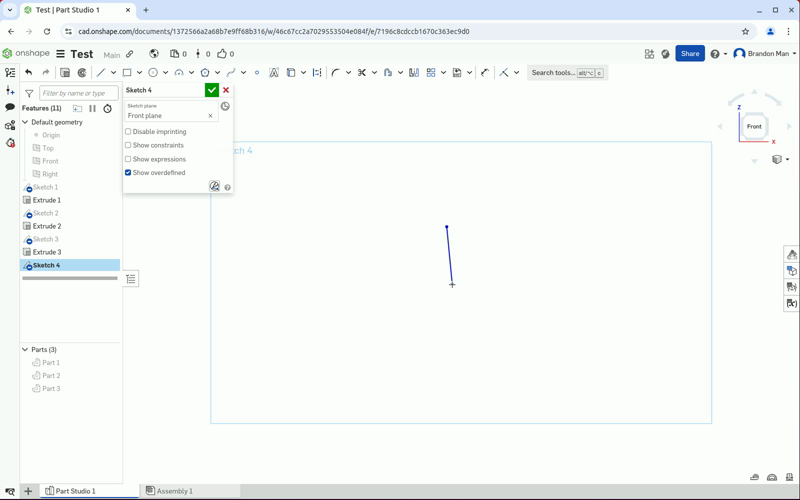
mouse_move(452, 284)
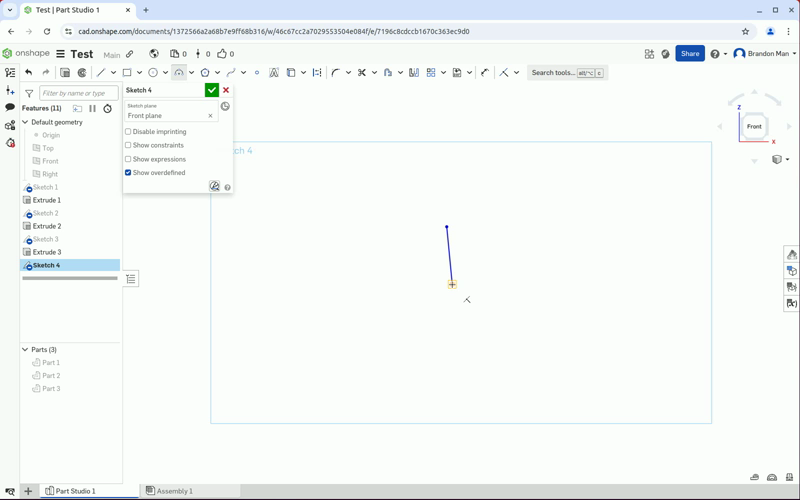
click(452, 284)
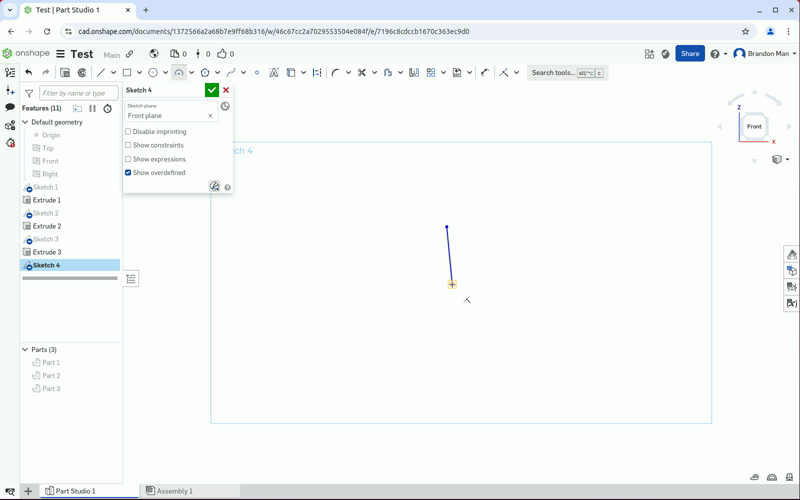
key_down(shift)
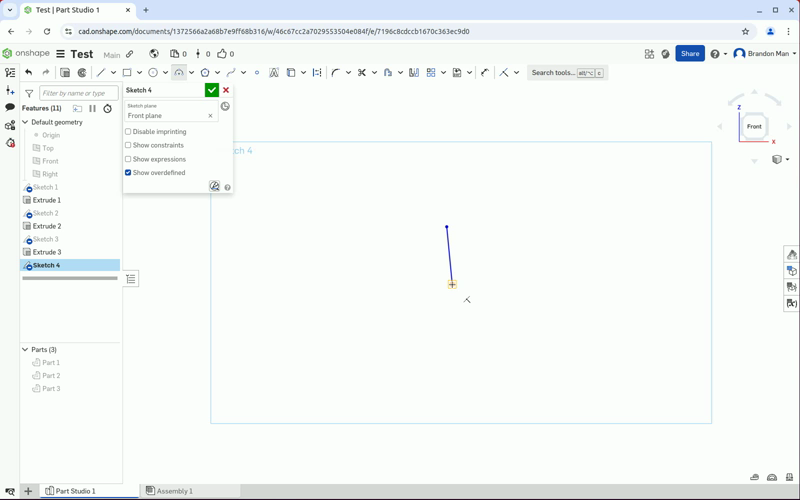
mouse_move(461, 291)
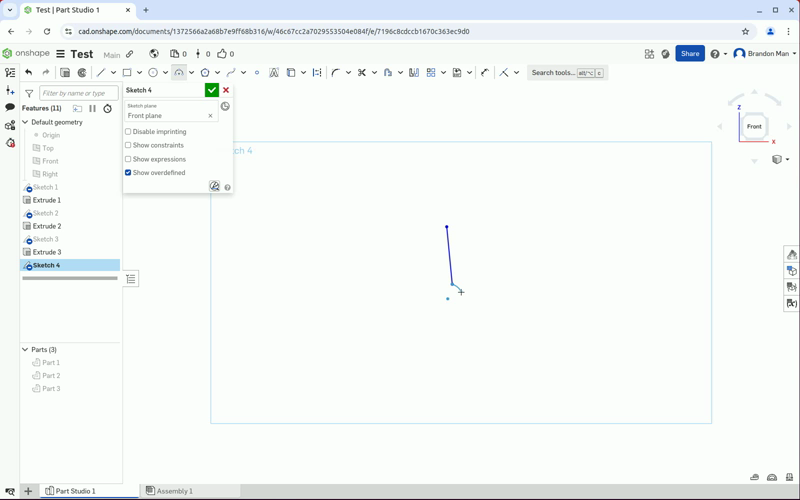
click(461, 291)
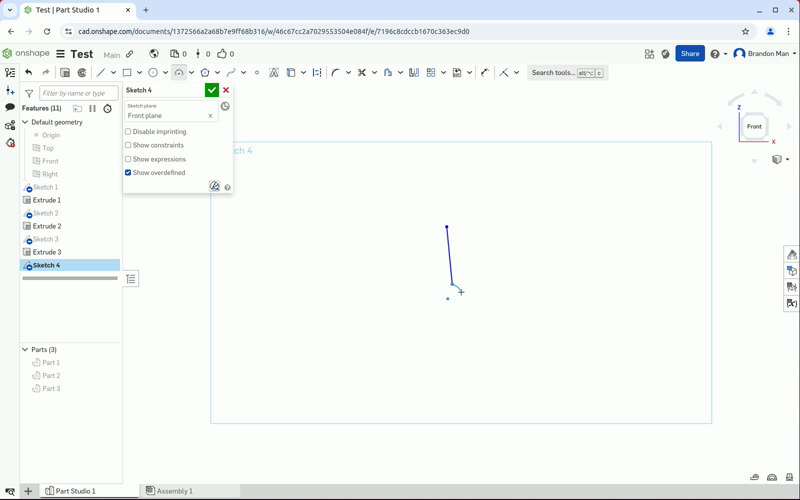
mouse_move(466, 276)
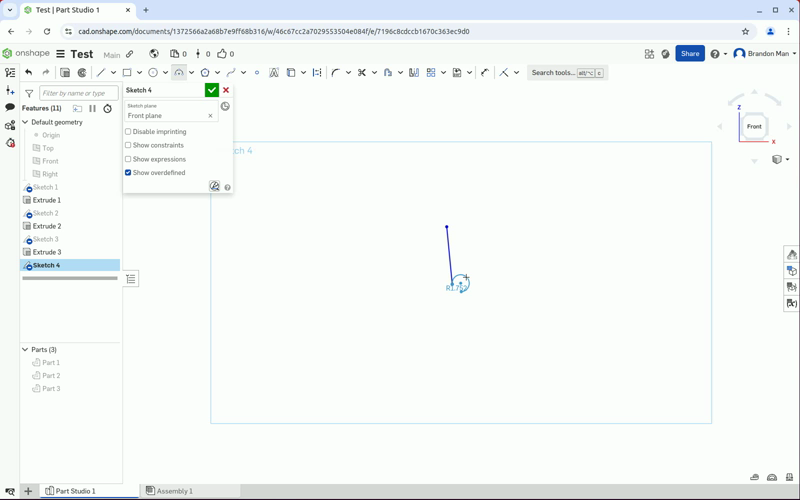
click(466, 276)
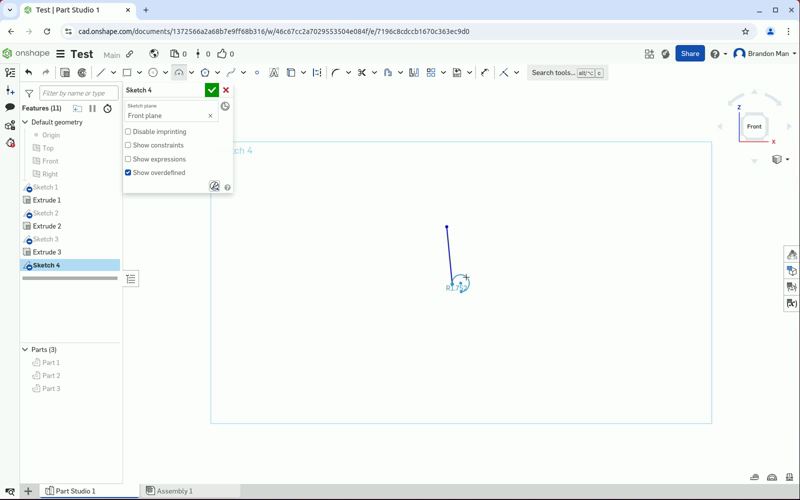
key_up(shift)
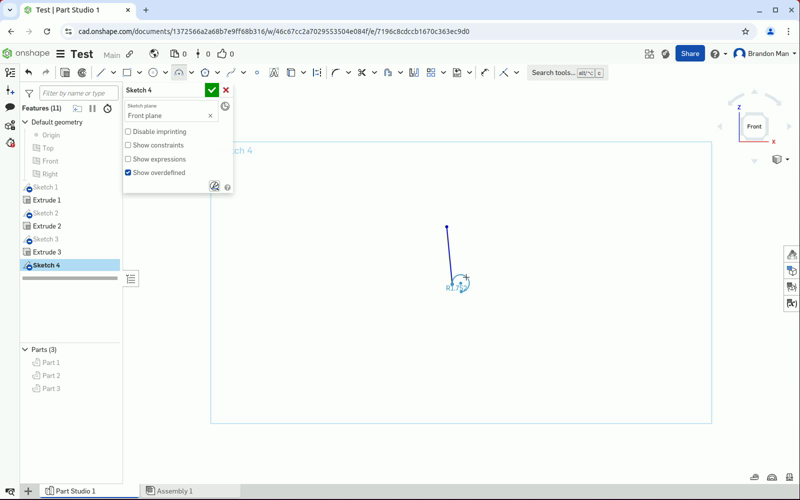
key(esc)
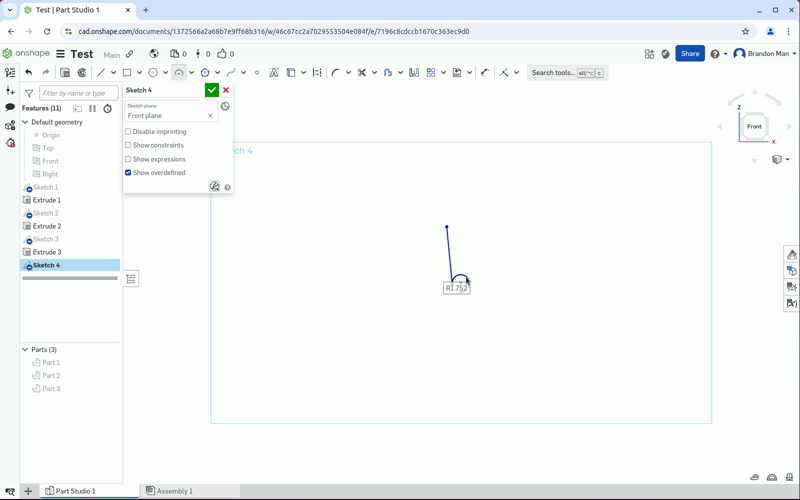
key(l)
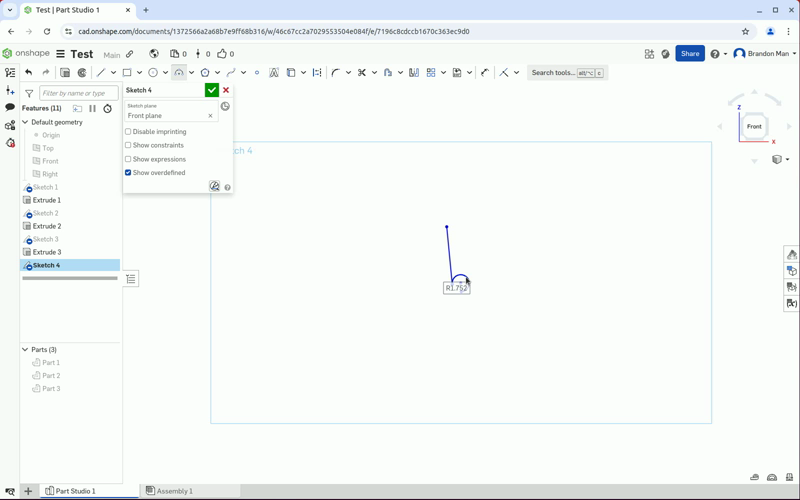
mouse_move(461, 291)
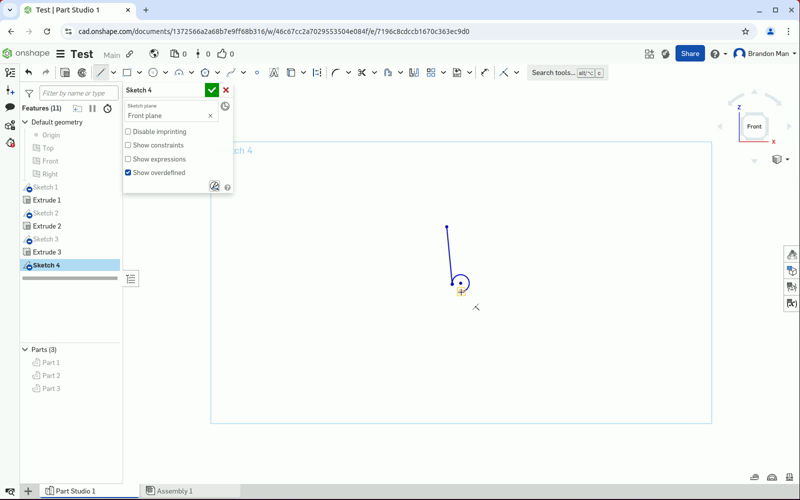
click(461, 291)
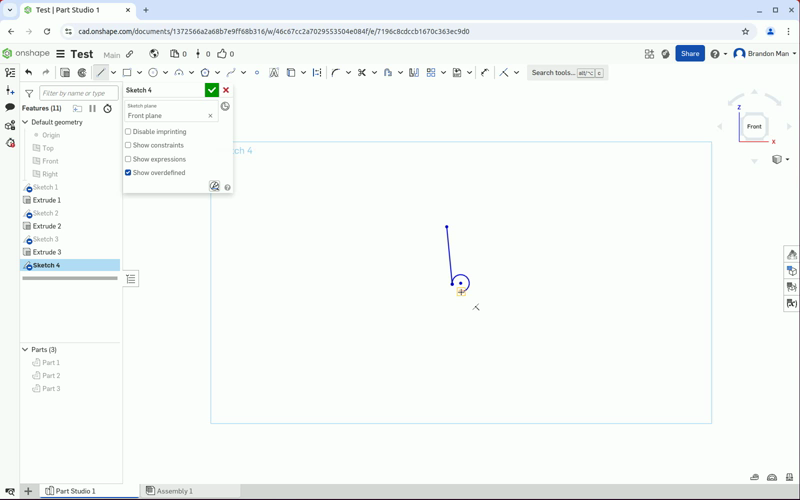
key_down(shift)
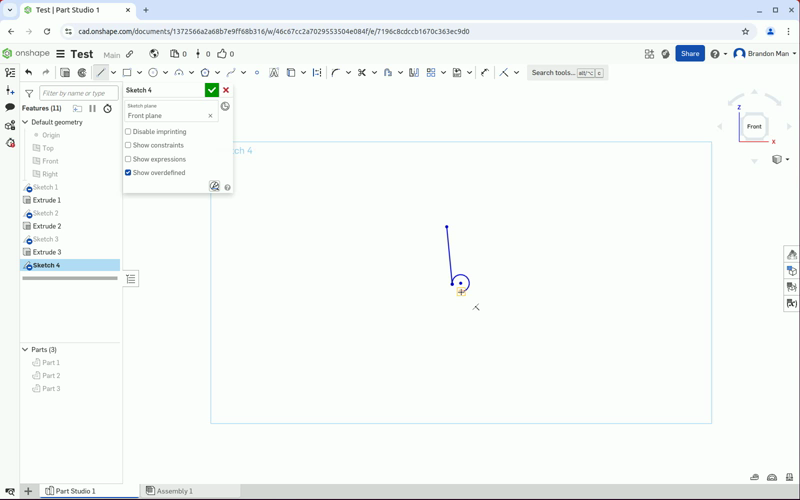
mouse_move(491, 291)
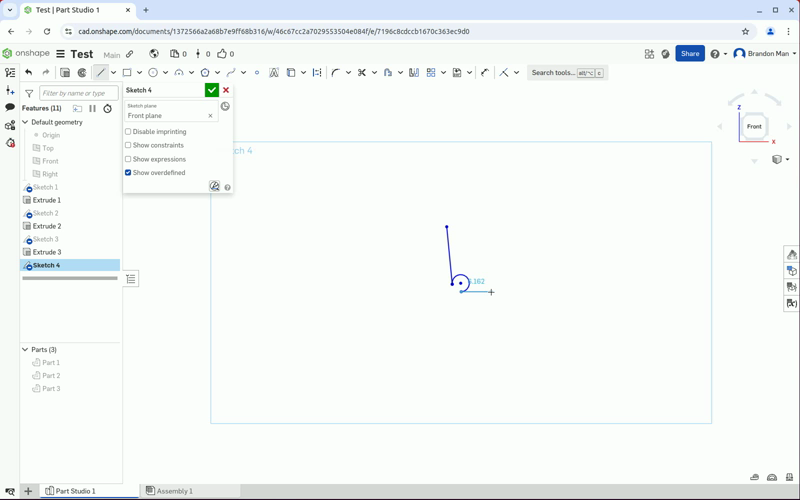
mouse_move(502, 290)
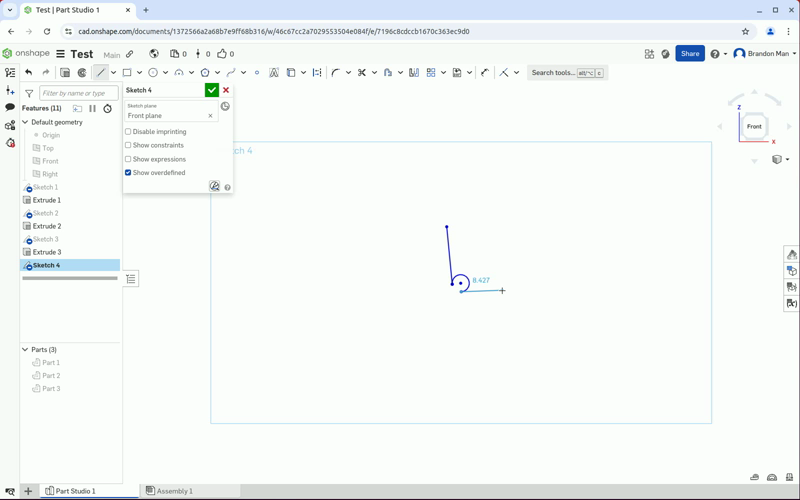
click(502, 290)
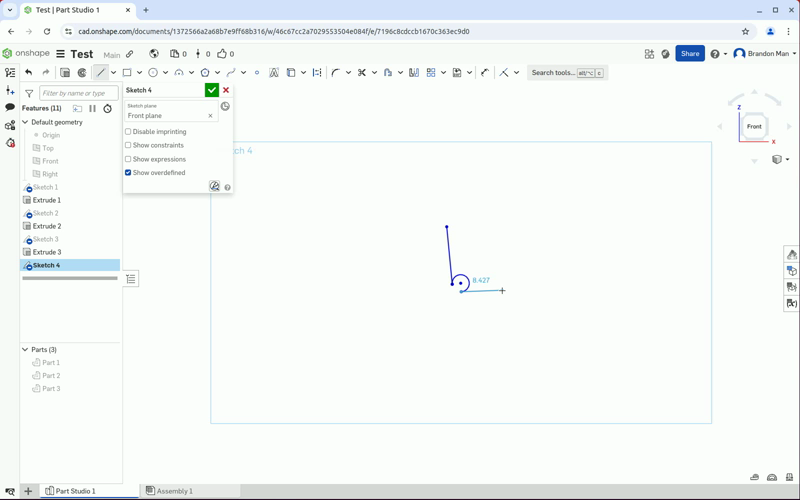
key_up(shift)
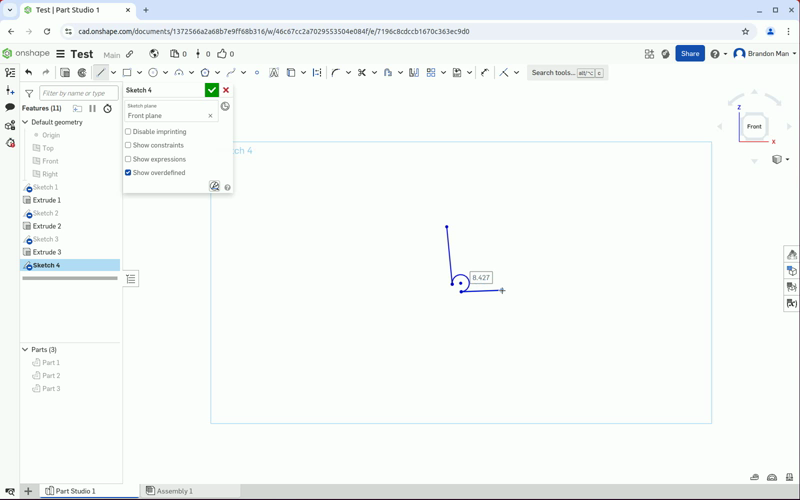
key(esc)
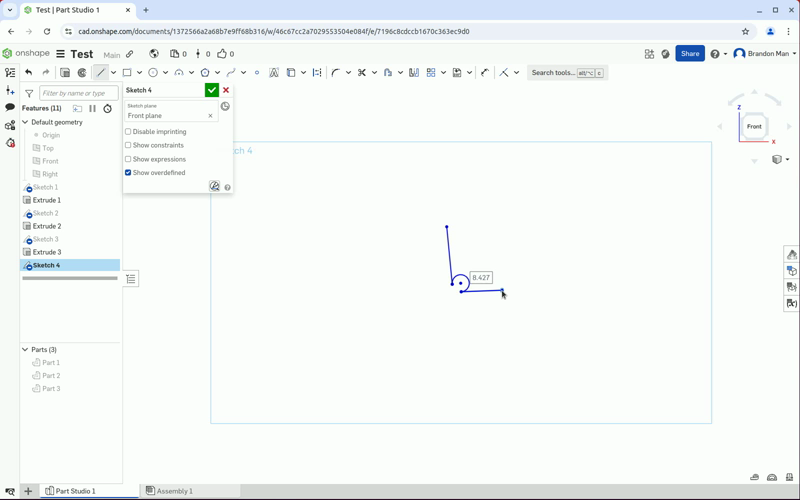
key(a)
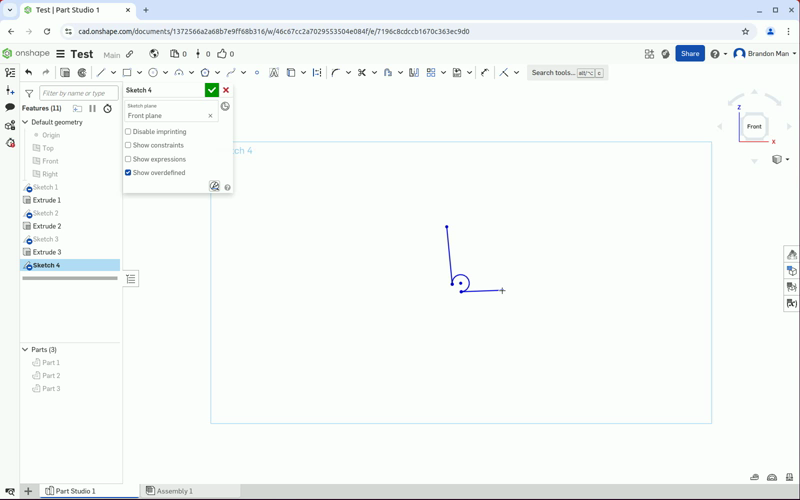
mouse_move(502, 290)
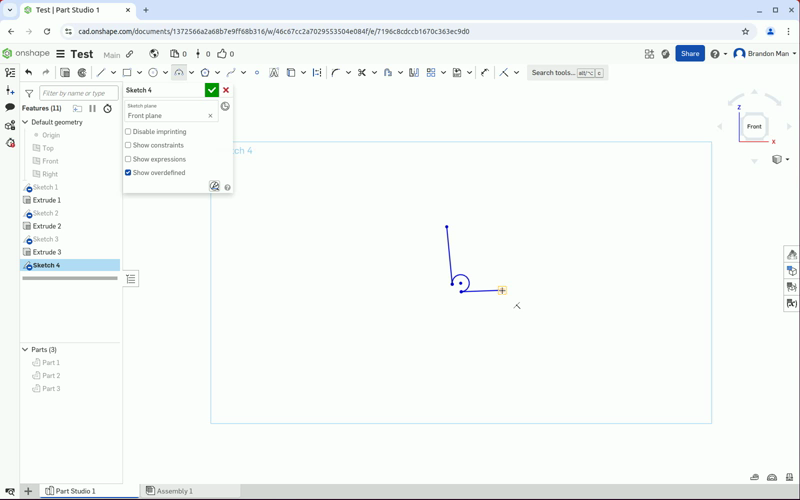
click(502, 290)
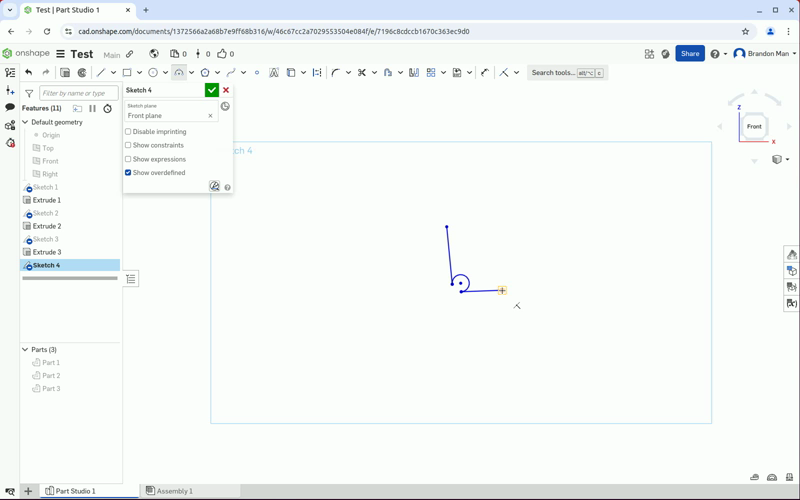
key_down(shift)
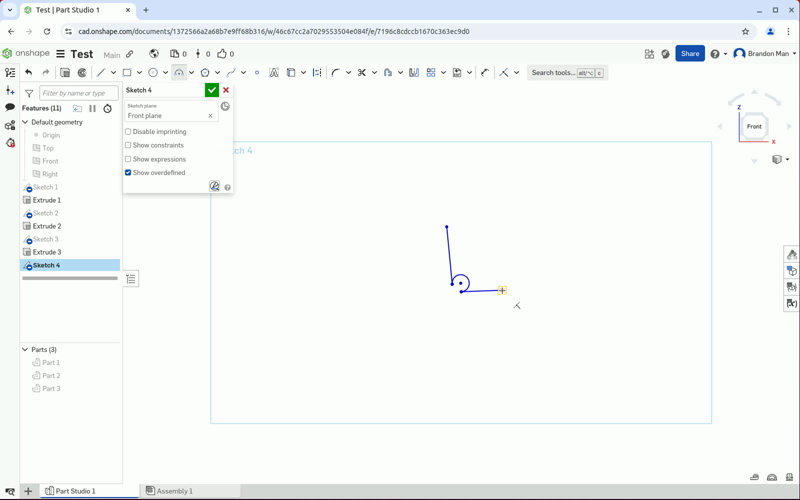
mouse_move(502, 276)
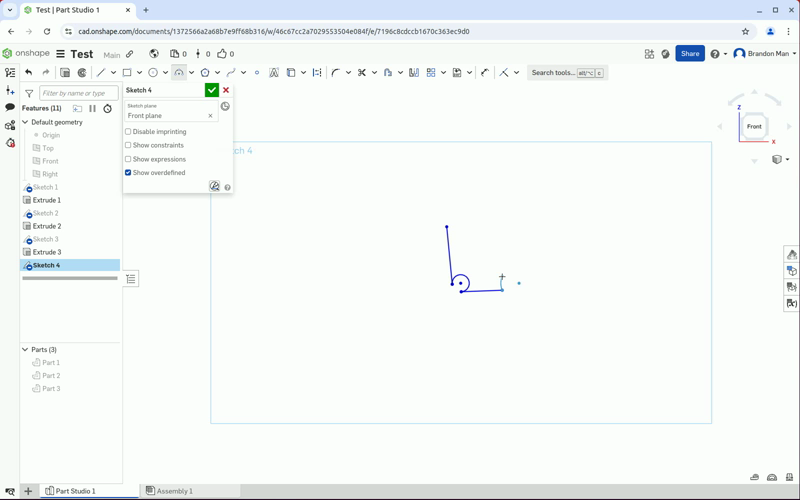
click(502, 276)
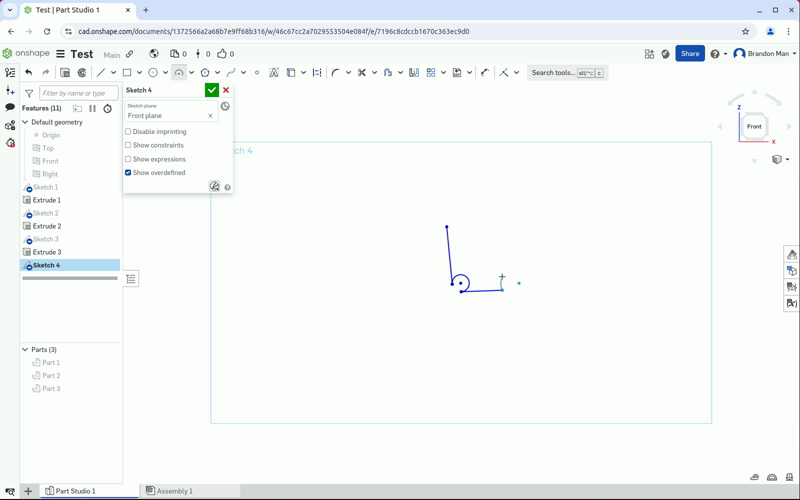
mouse_move(494, 282)
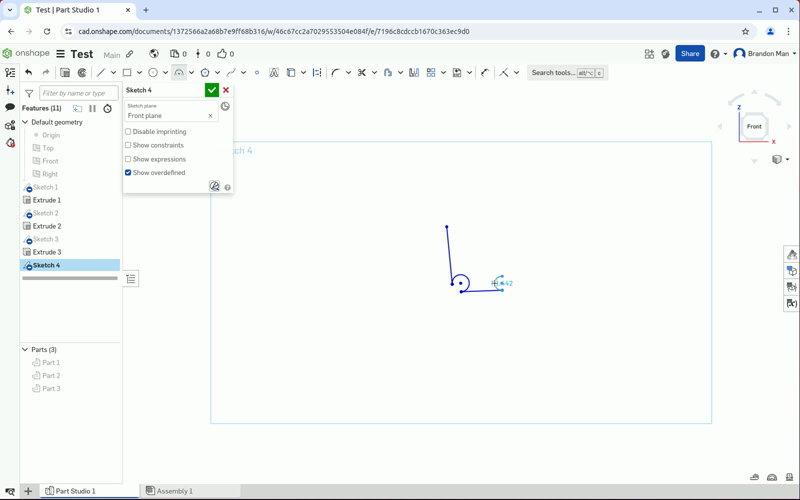
click(494, 282)
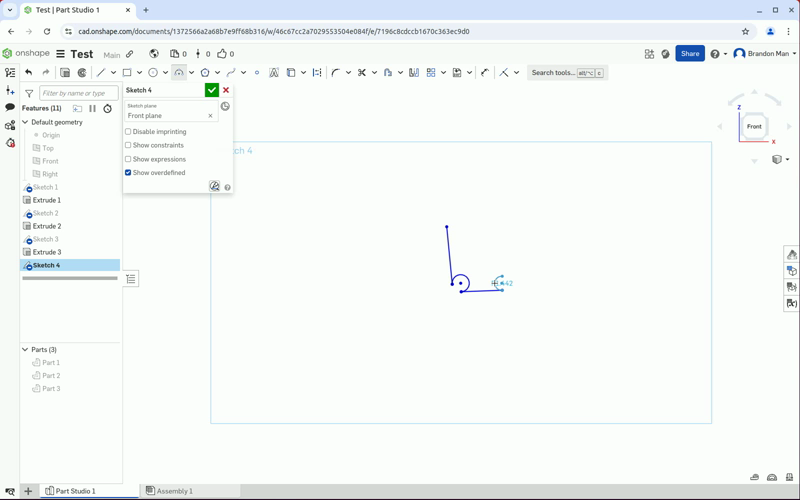
key_up(shift)
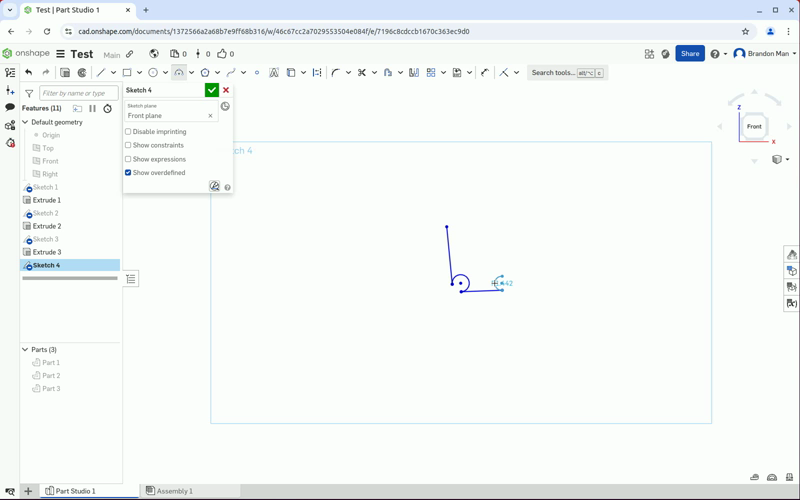
key(esc)
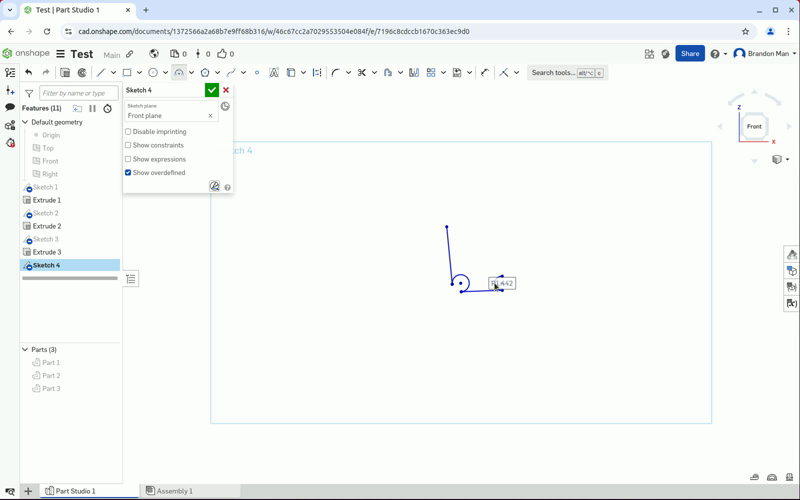
key(l)
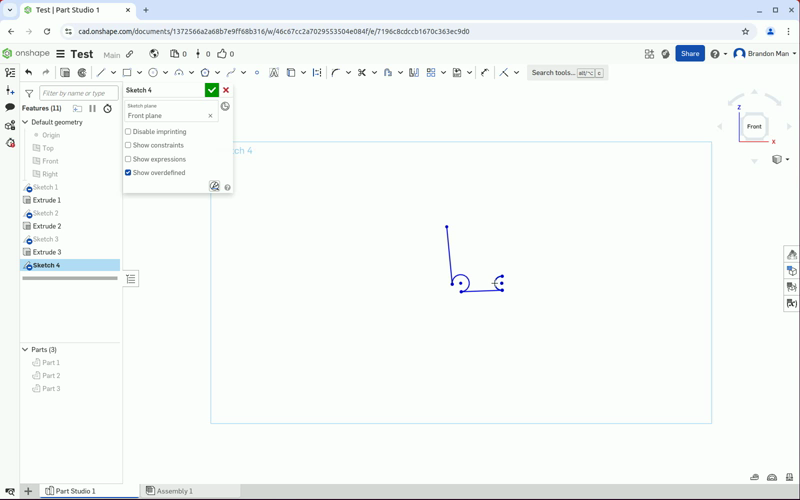
mouse_move(502, 276)
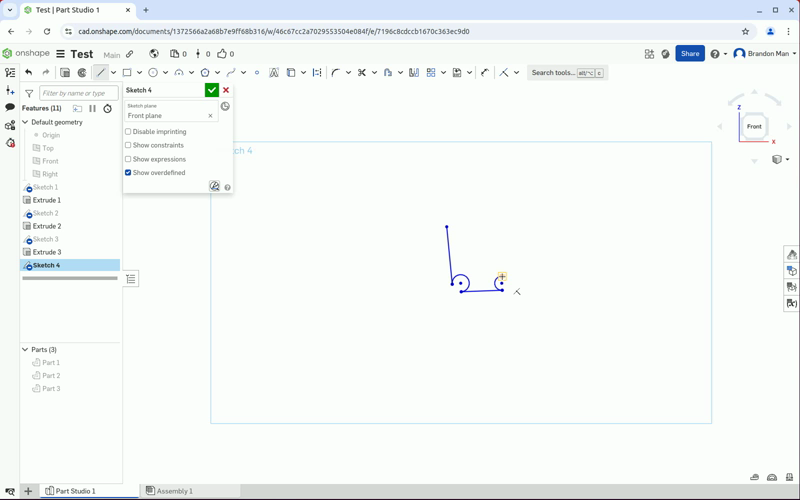
click(502, 276)
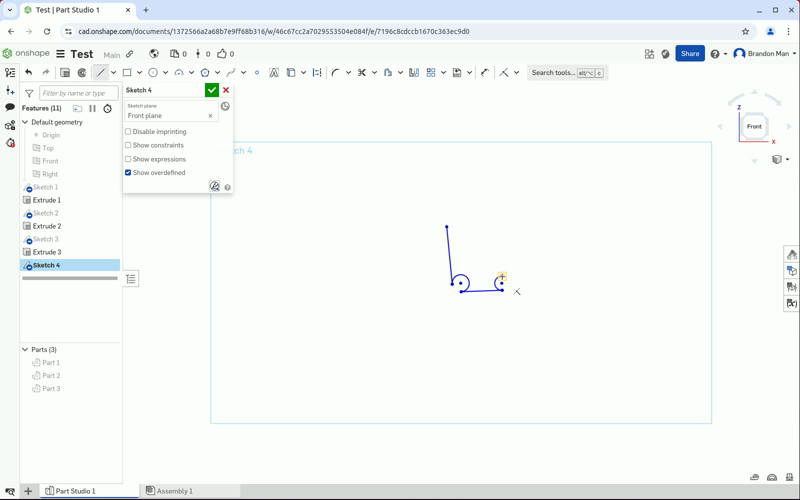
key_down(shift)
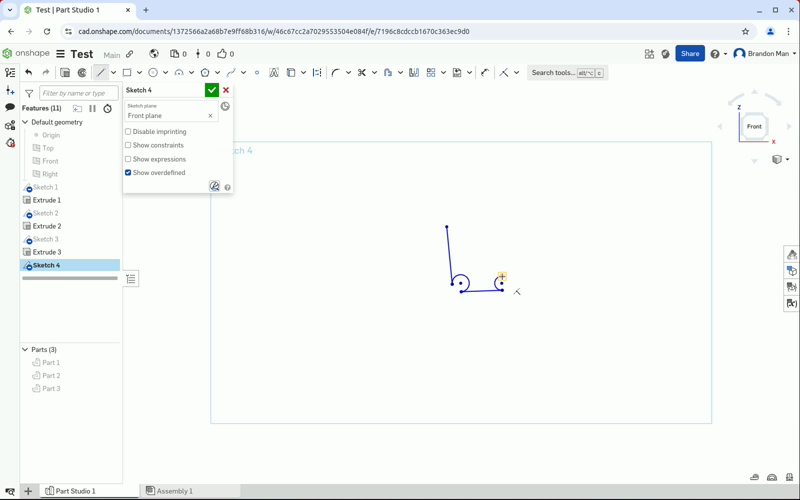
mouse_move(532, 276)
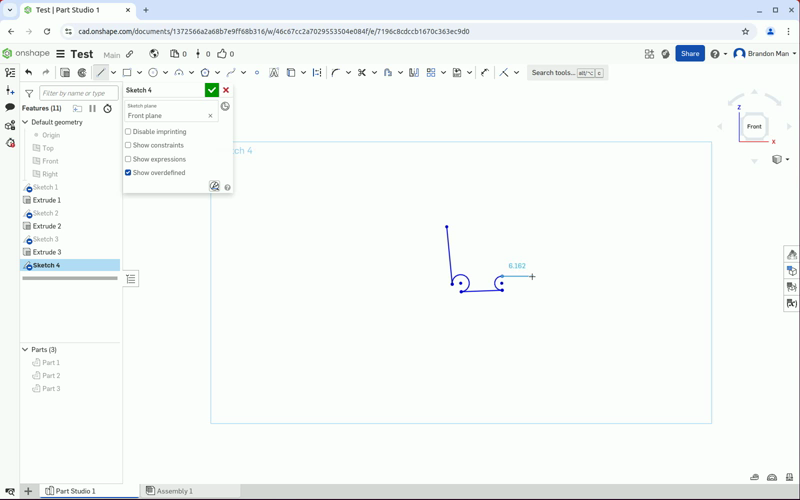
mouse_move(478, 275)
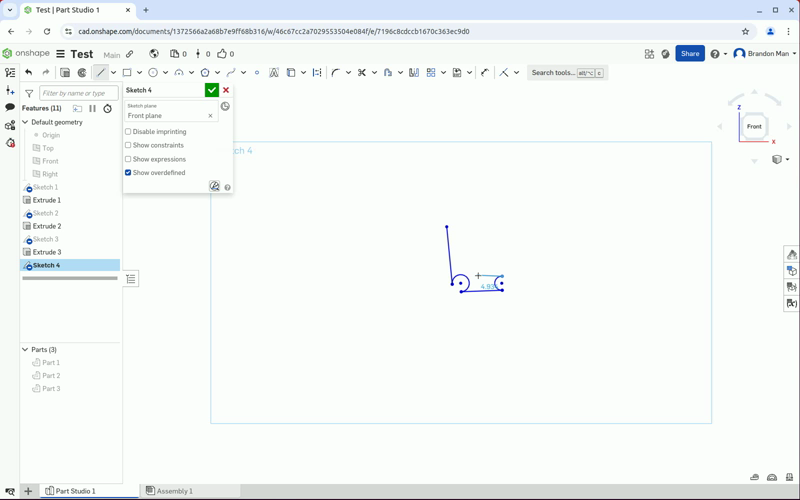
click(478, 275)
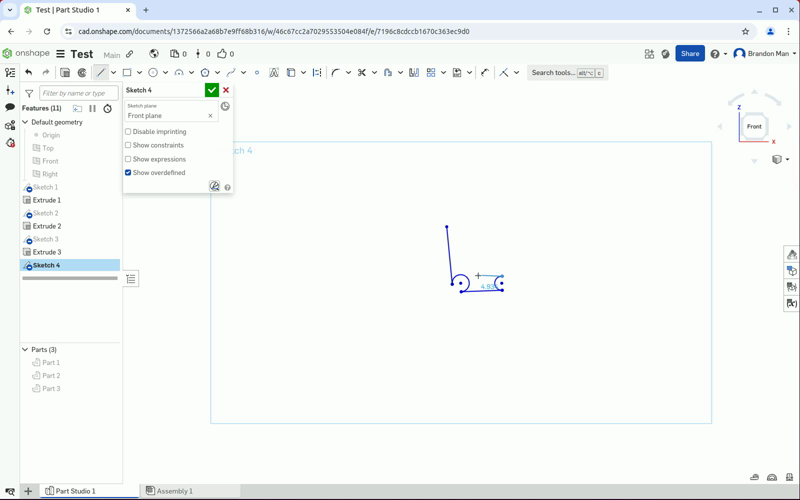
key_up(shift)
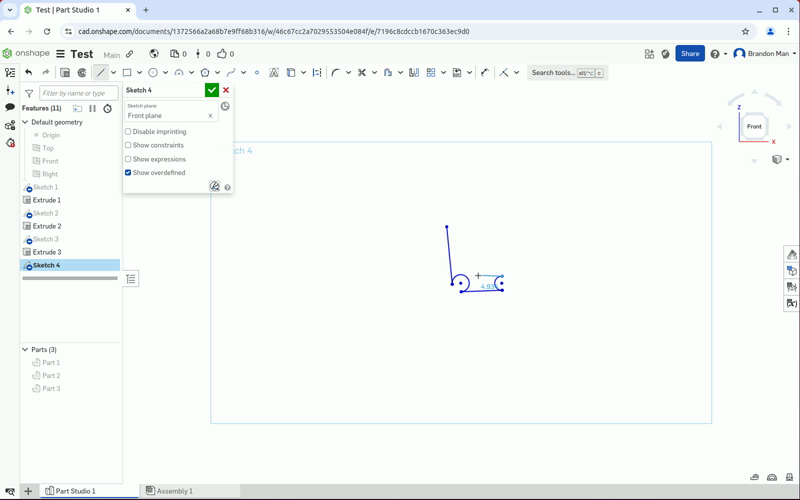
key(esc)
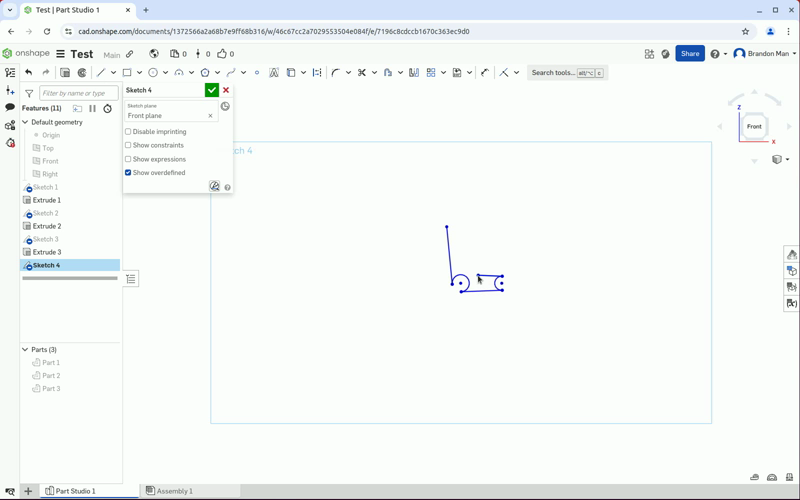
key(a)
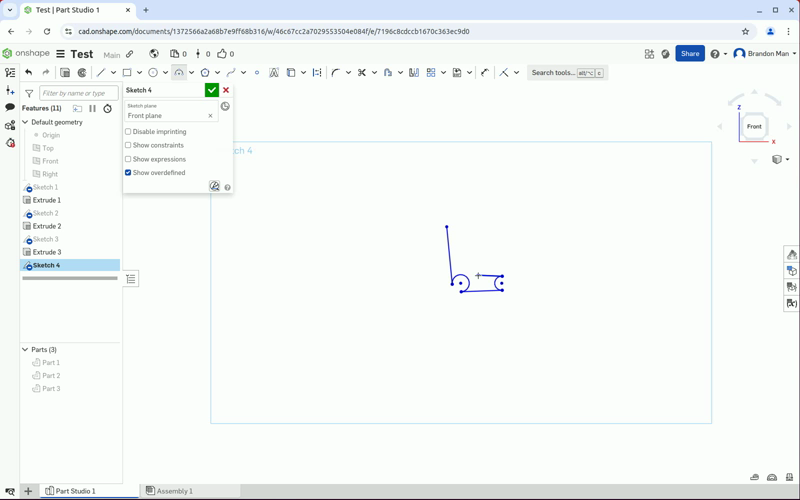
mouse_move(478, 275)
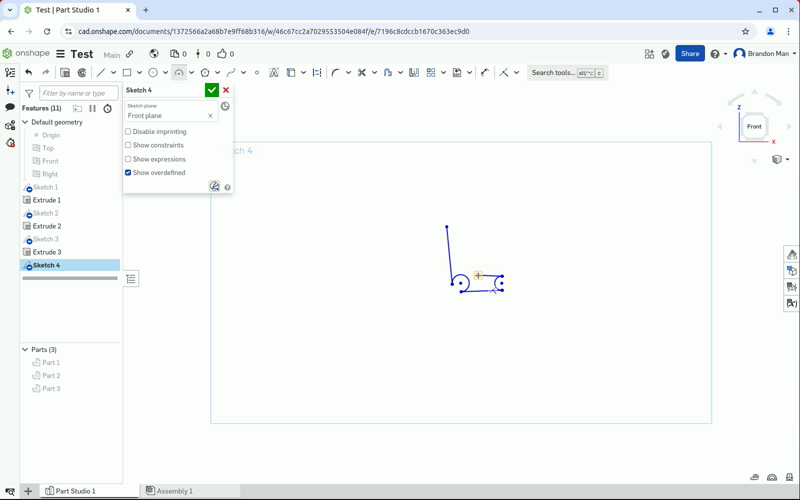
click(478, 275)
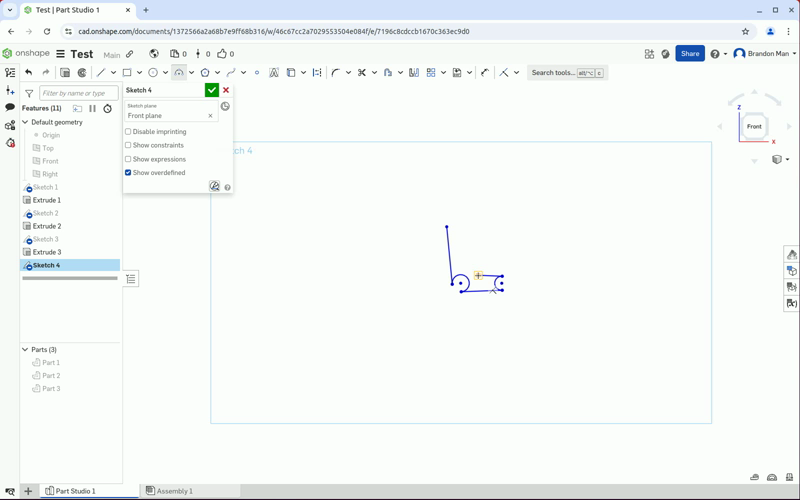
key_down(shift)
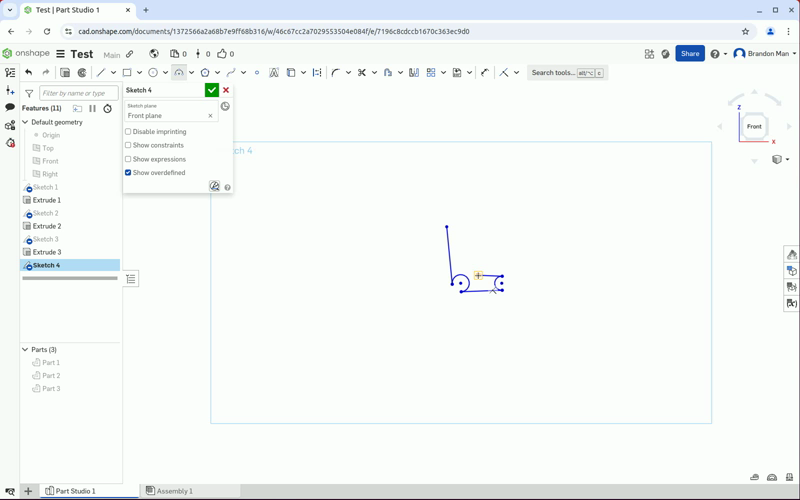
mouse_move(471, 267)
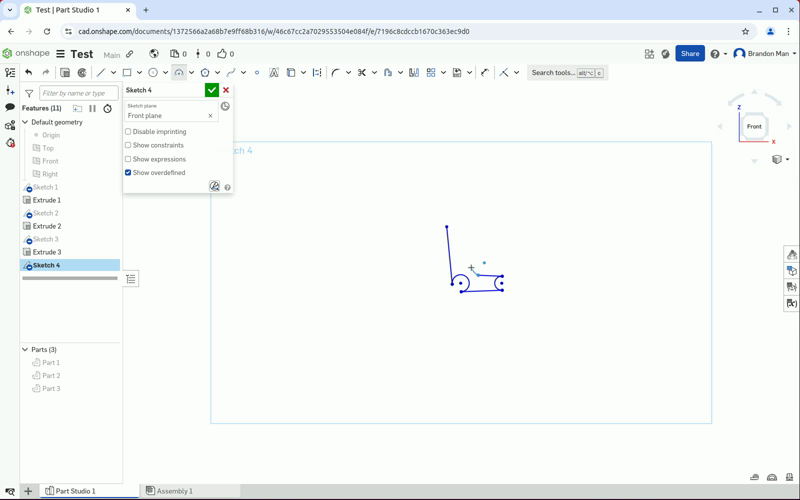
click(471, 267)
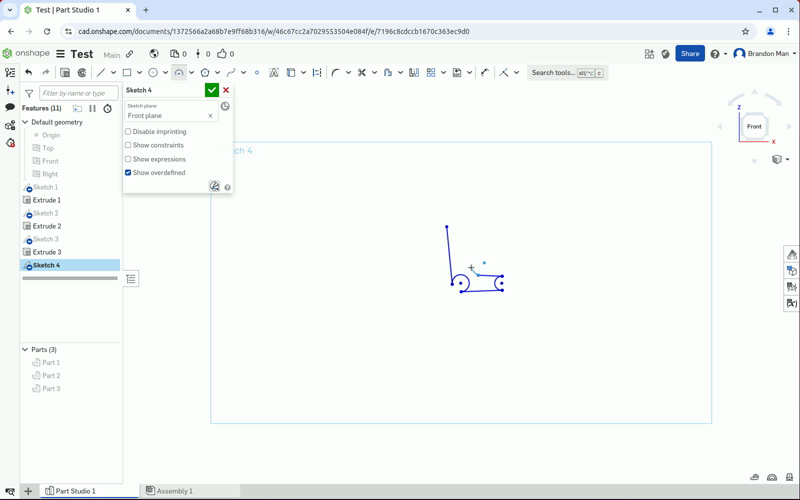
mouse_move(472, 272)
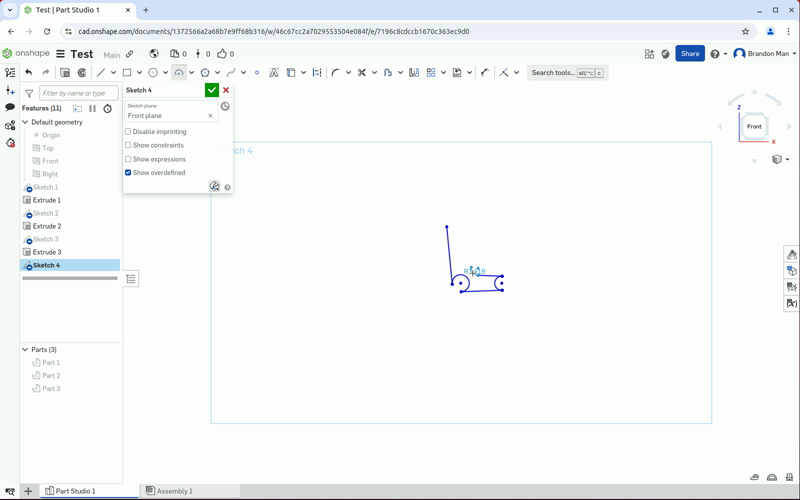
click(472, 272)
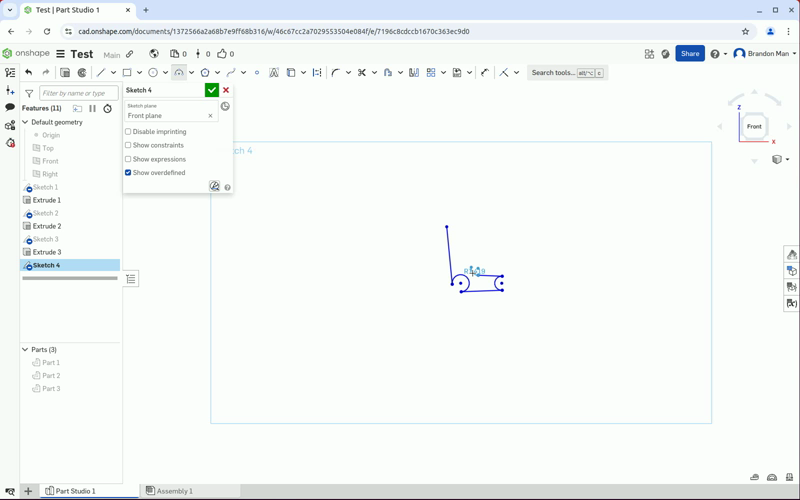
key_up(shift)
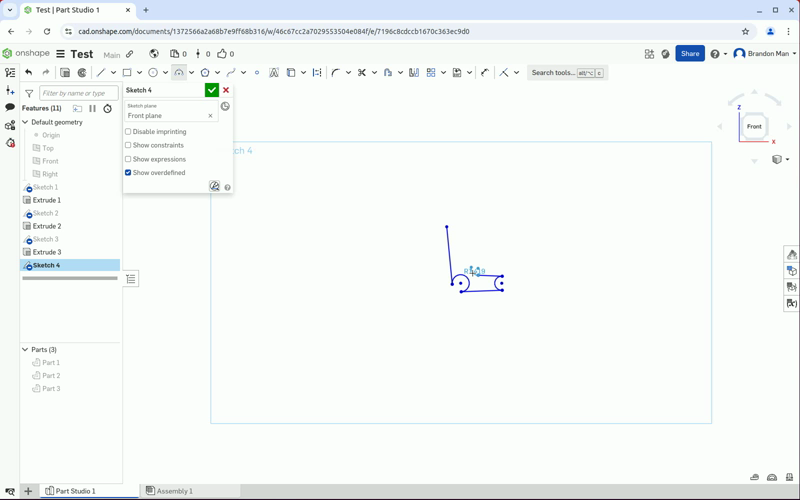
key(esc)
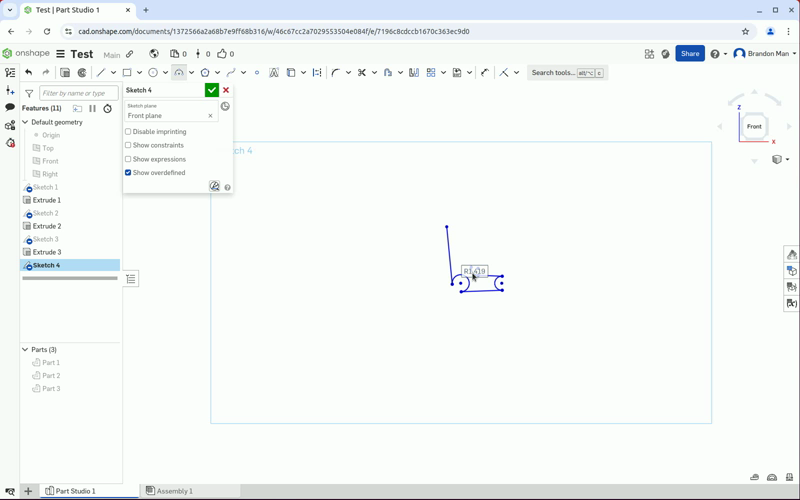
key(l)
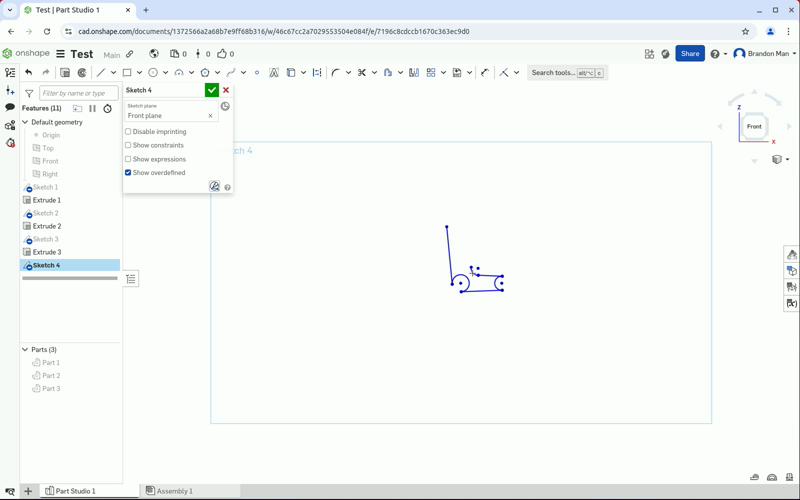
mouse_move(471, 267)
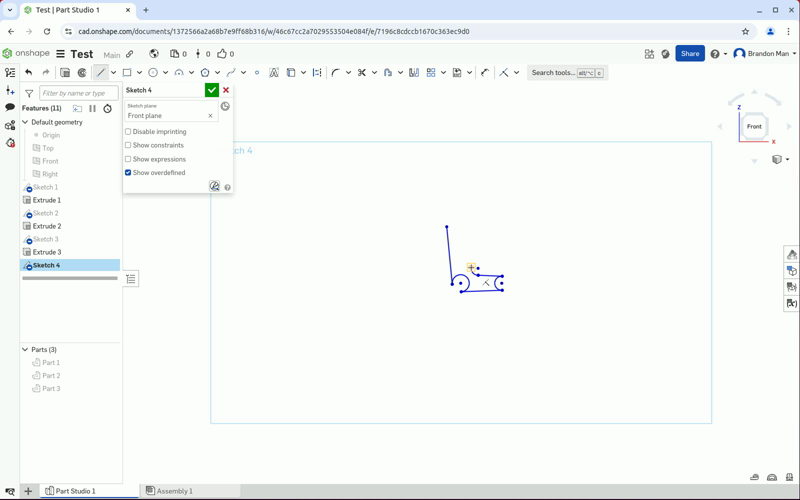
click(471, 267)
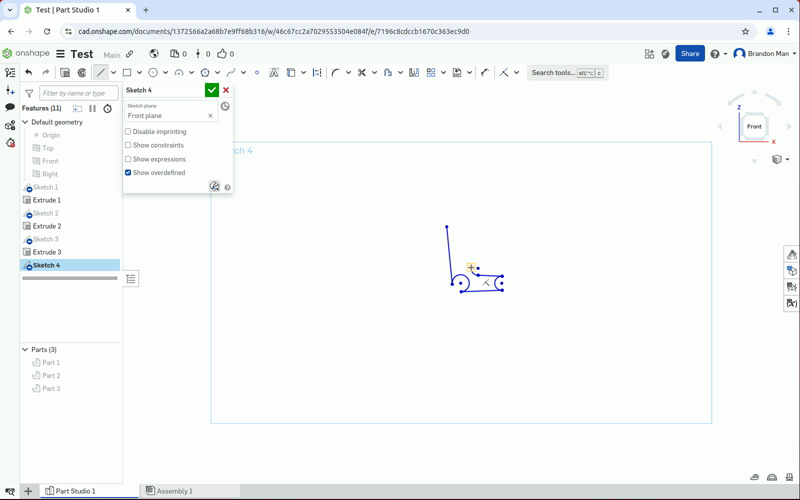
key_down(shift)
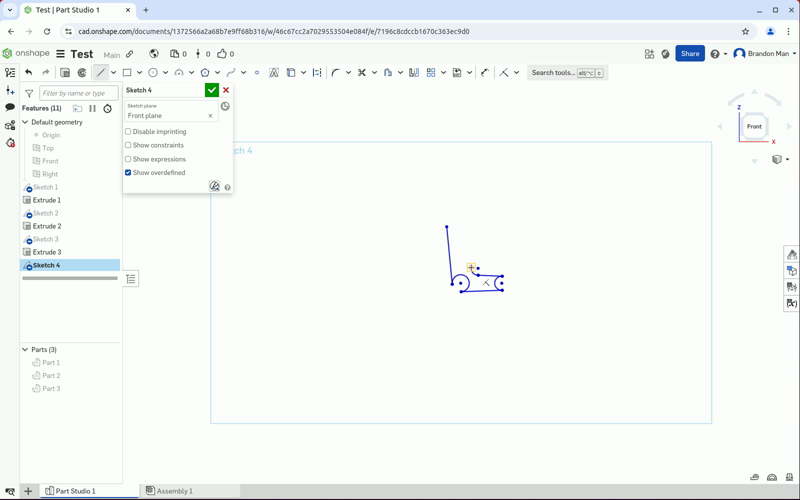
mouse_move(501, 267)
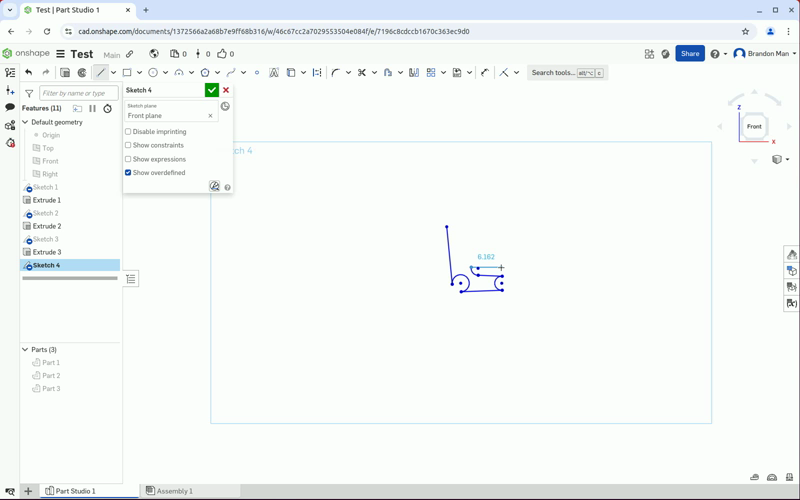
mouse_move(475, 226)
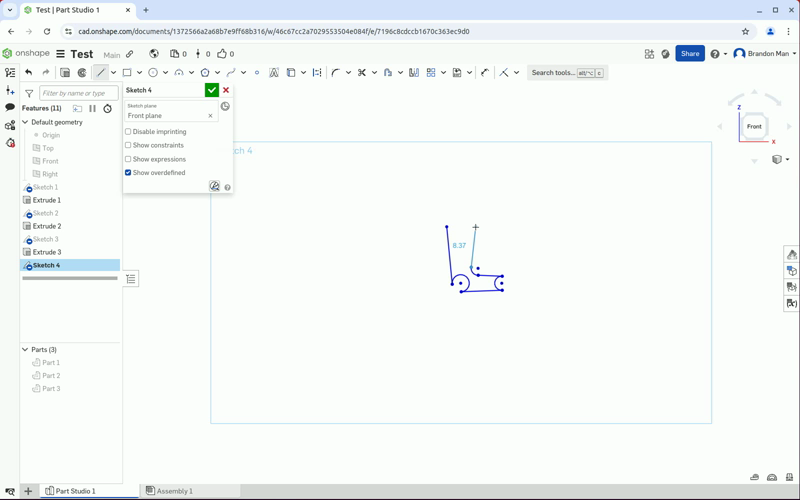
click(475, 226)
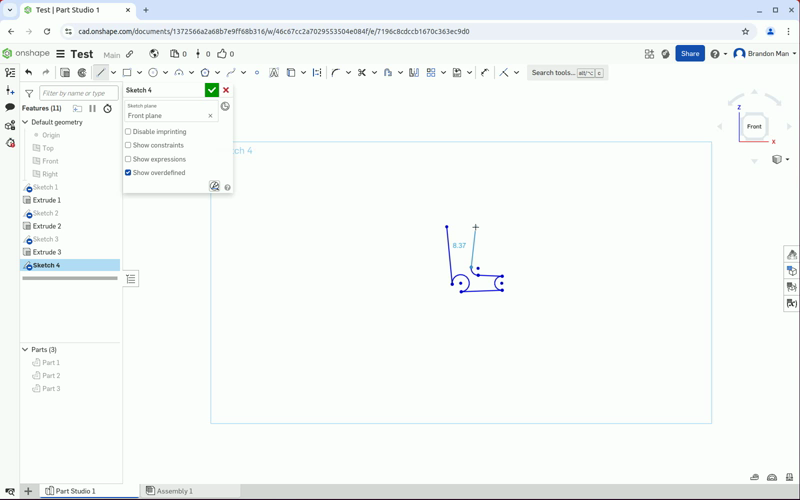
key_up(shift)
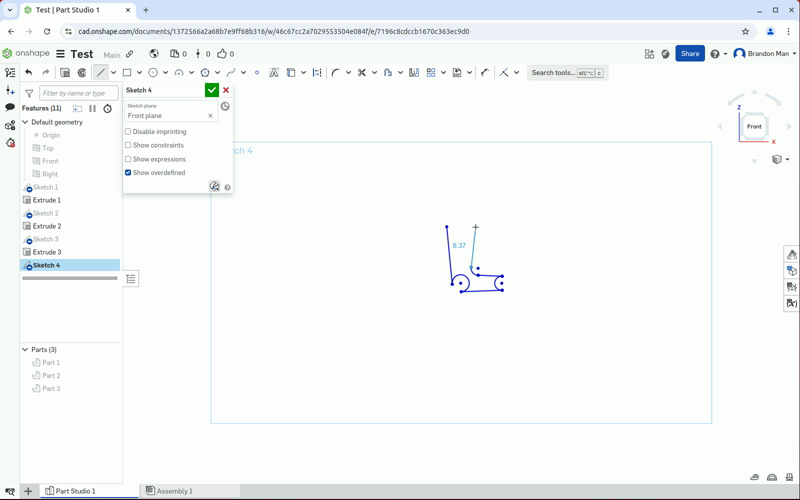
key(esc)
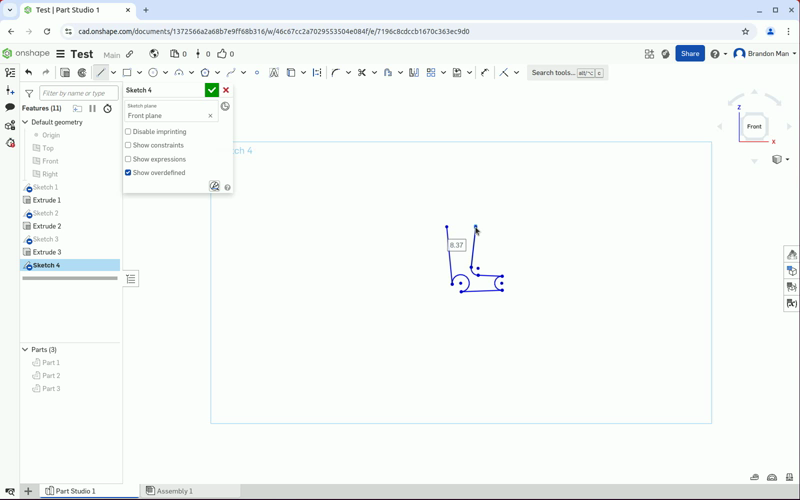
key(a)
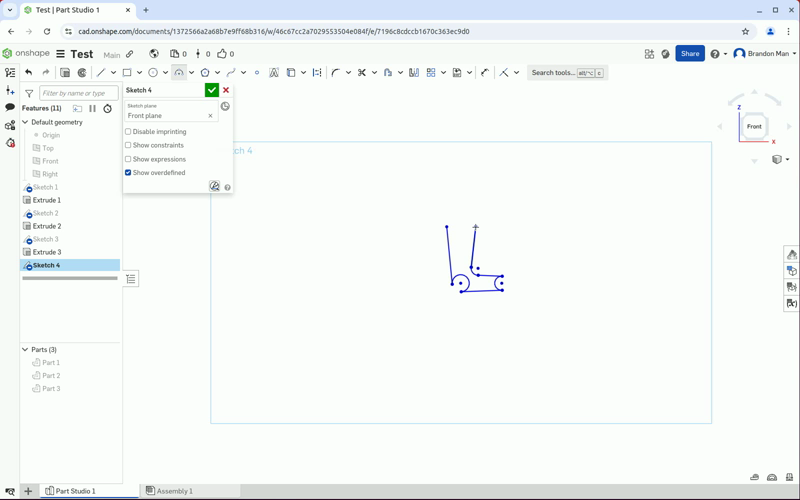
mouse_move(475, 226)
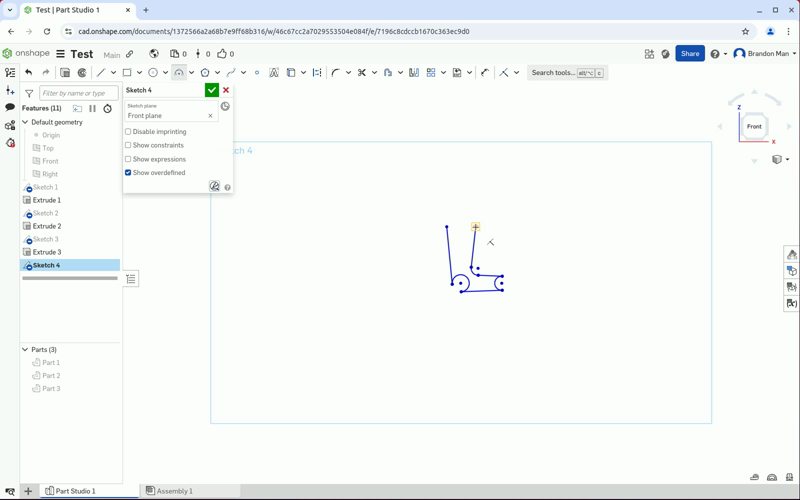
click(475, 226)
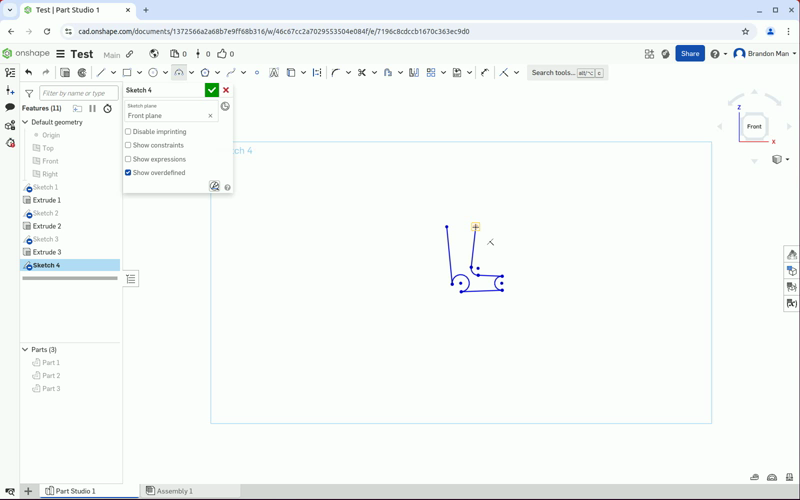
mouse_move(446, 226)
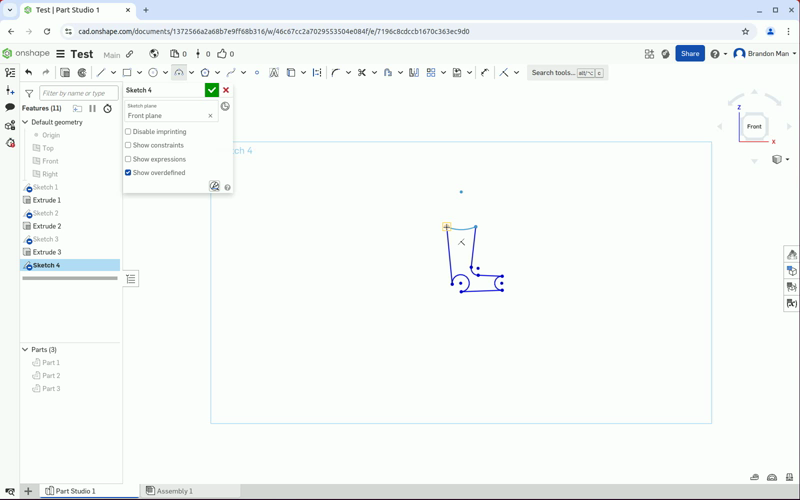
click(446, 226)
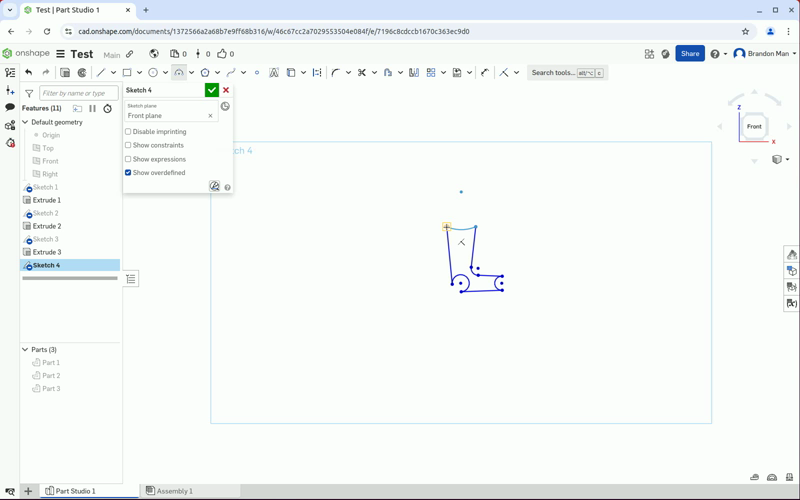
key_down(shift)
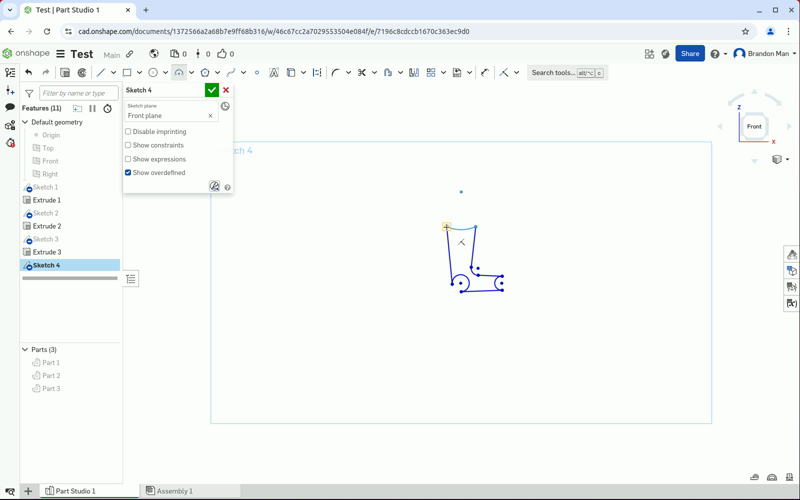
mouse_move(461, 239)
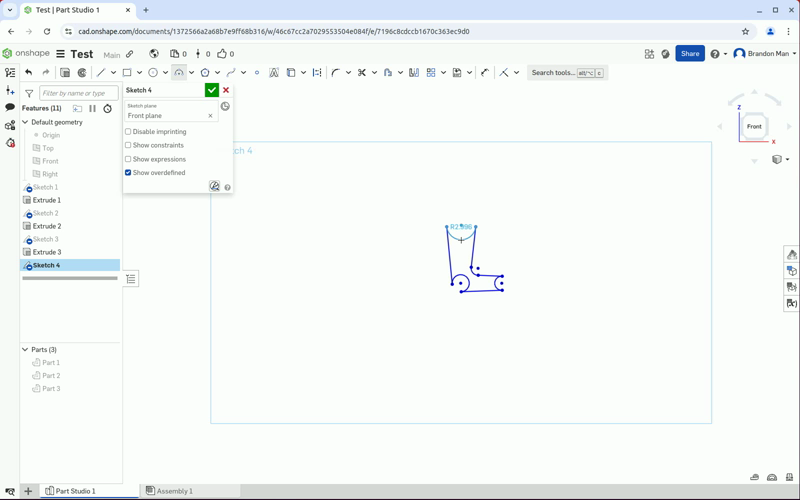
click(461, 239)
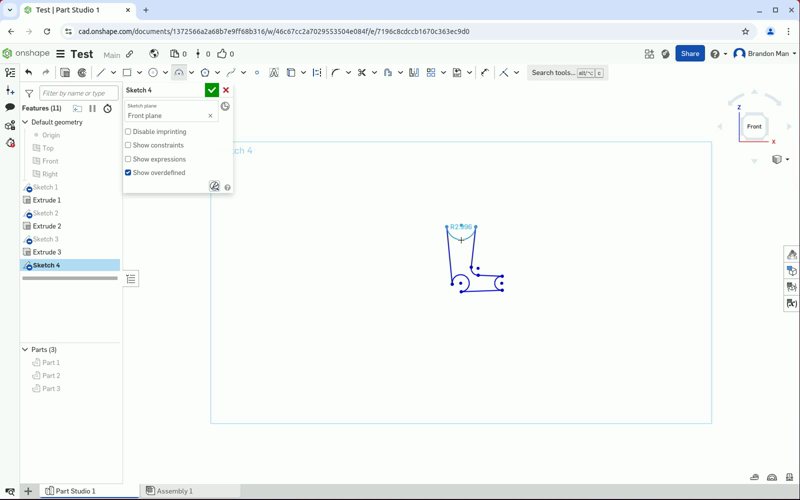
key_up(shift)
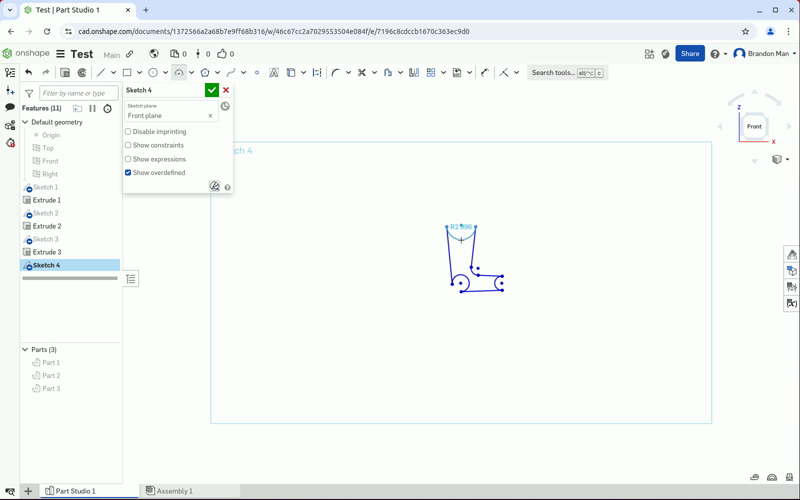
key(esc)
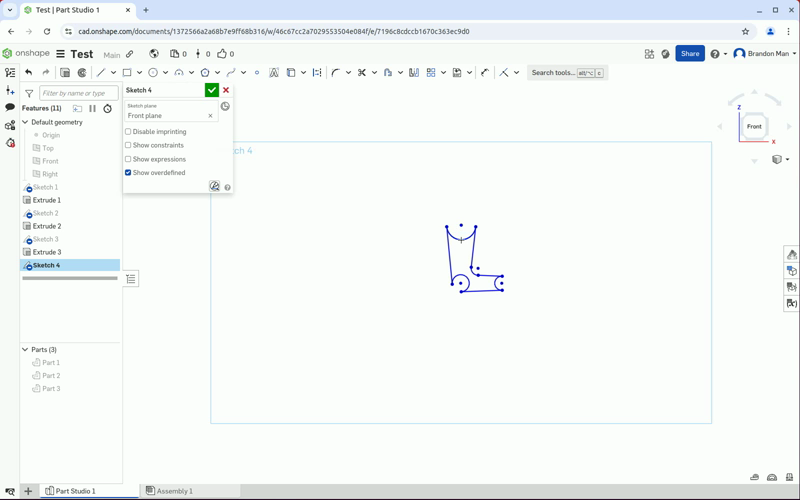
mouse_move(454, 272)
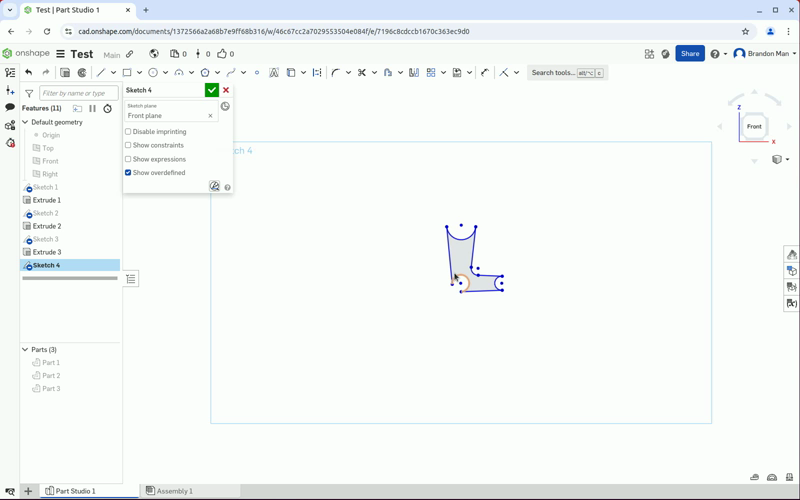
scroll(6)
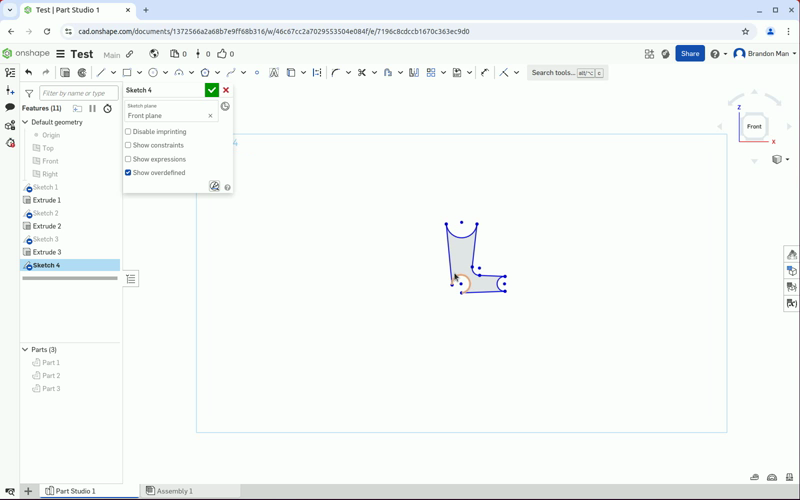
scroll(6)
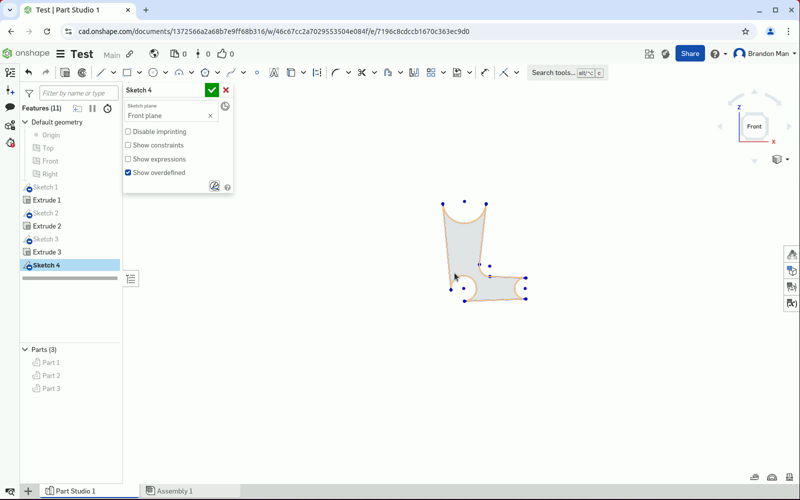
scroll(6)
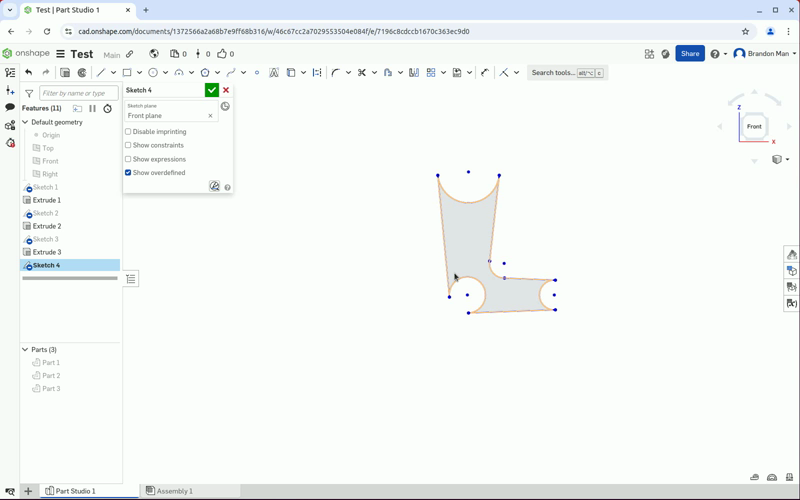
scroll(6)
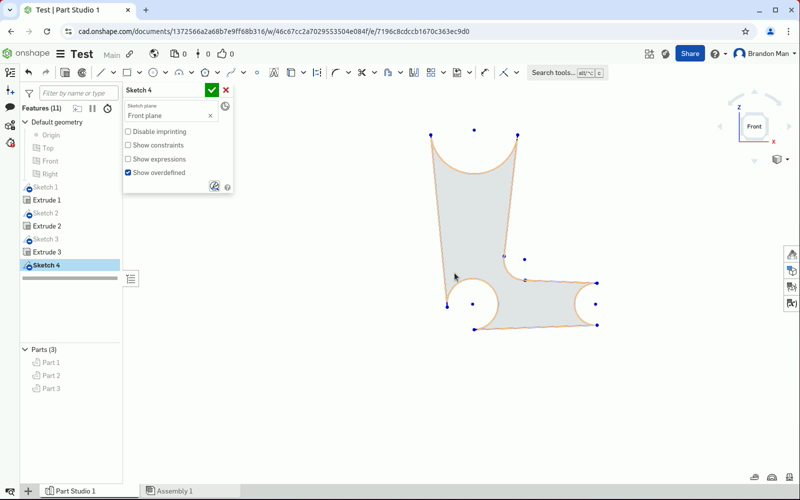
scroll(6)
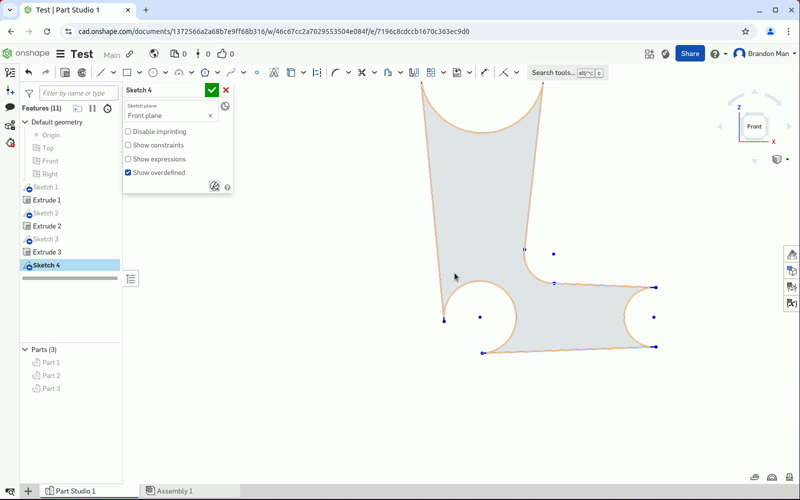
scroll(6)
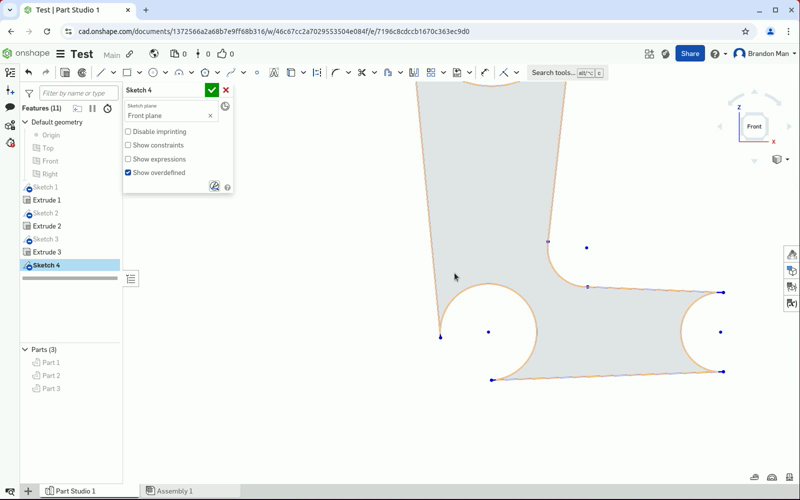
scroll(6)
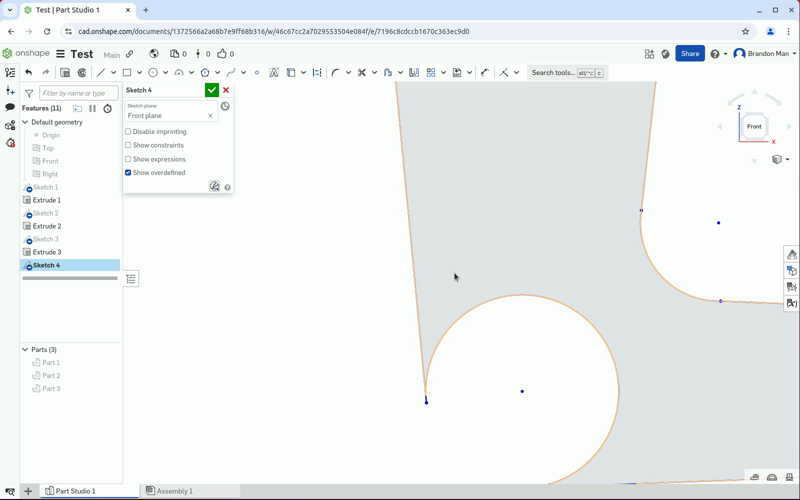
click(454, 272)
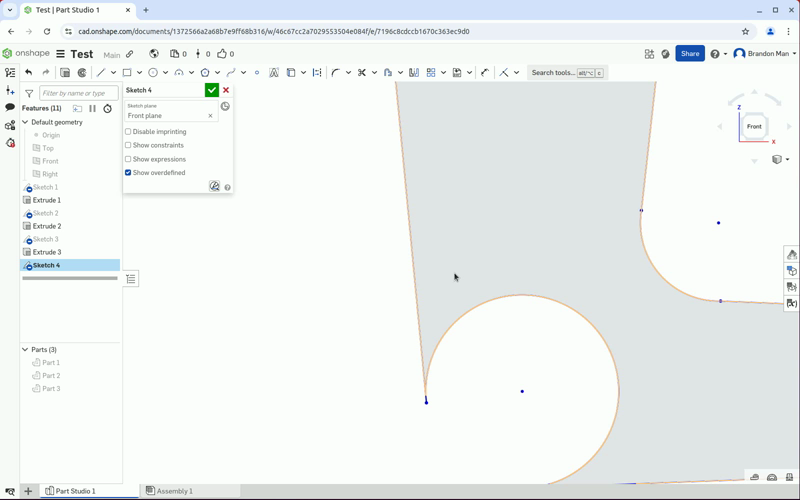
scroll(-6)
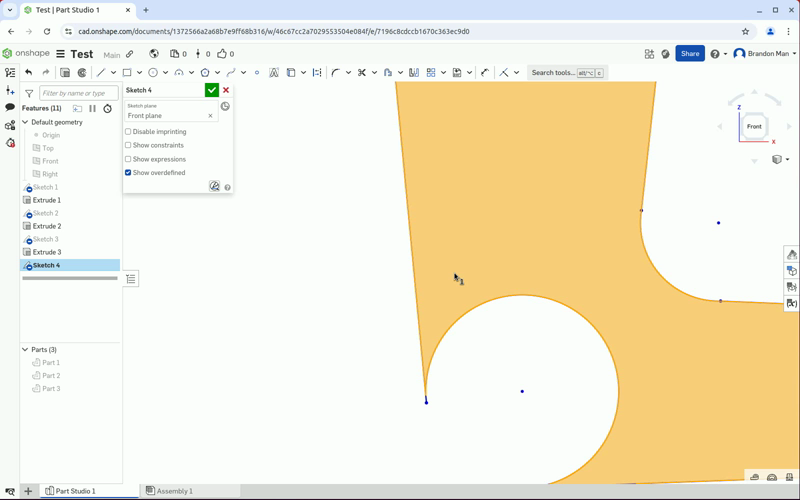
scroll(-6)
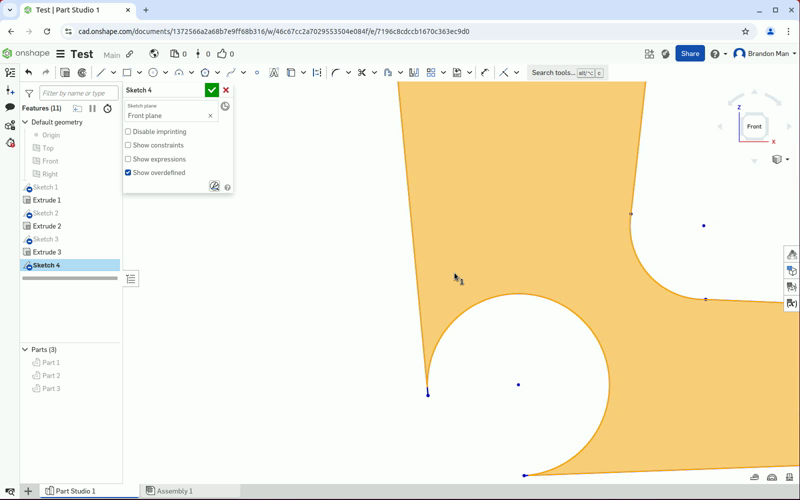
scroll(-6)
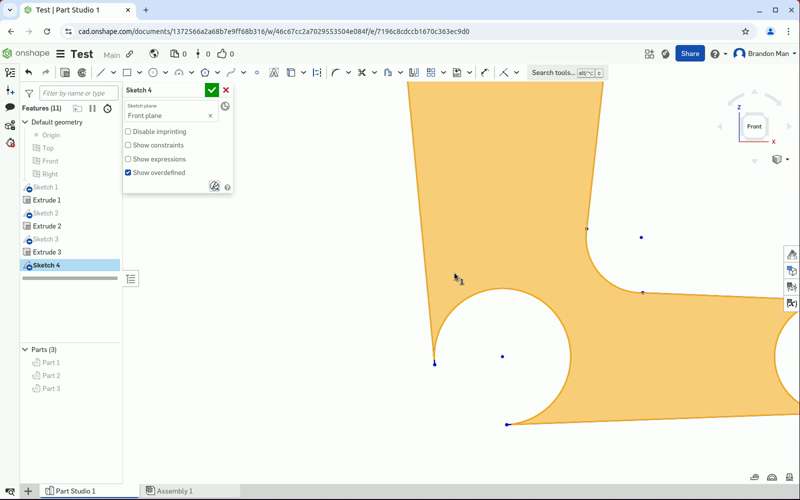
scroll(-6)
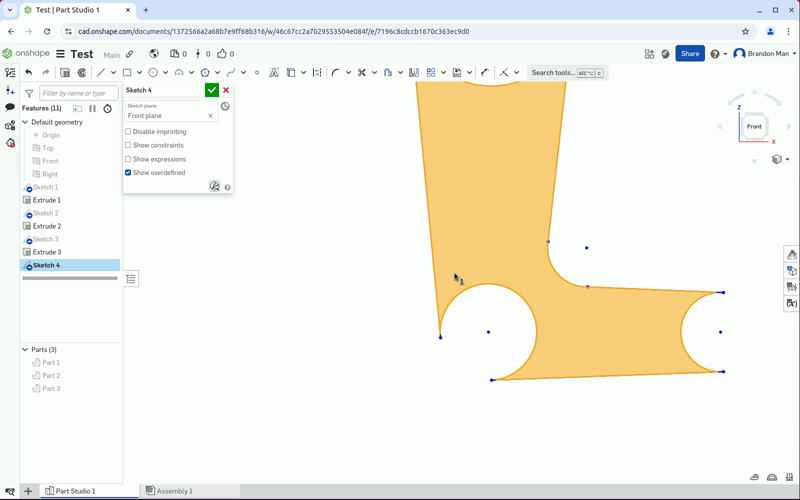
scroll(-6)
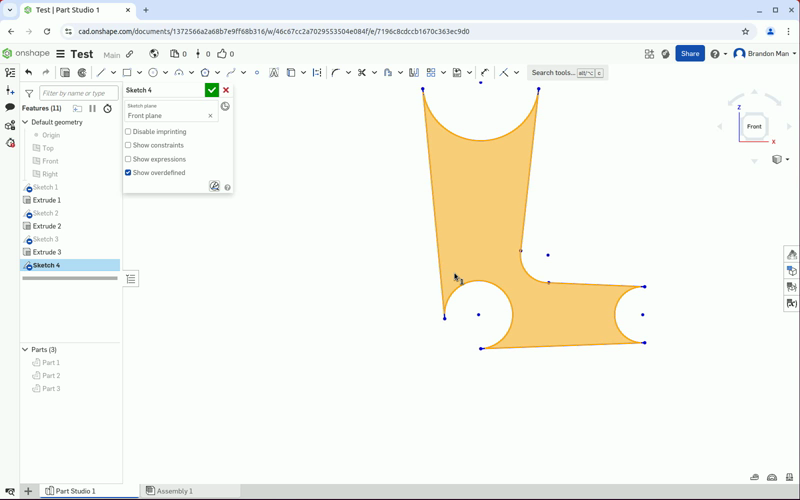
scroll(-6)
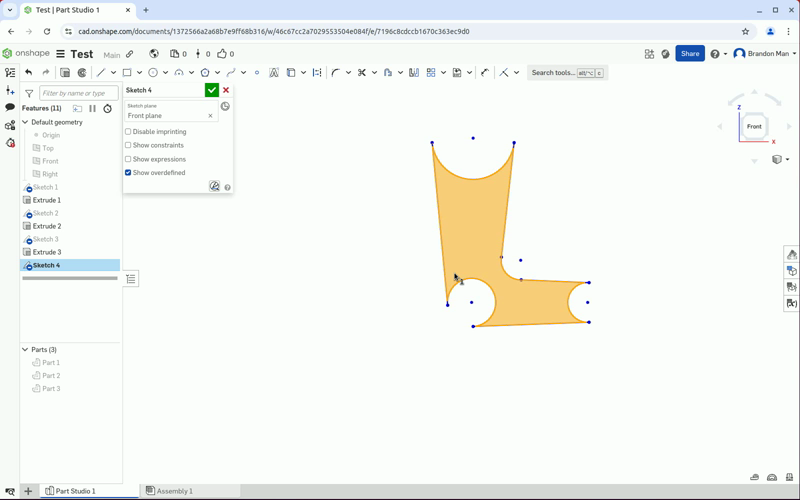
scroll(-6)
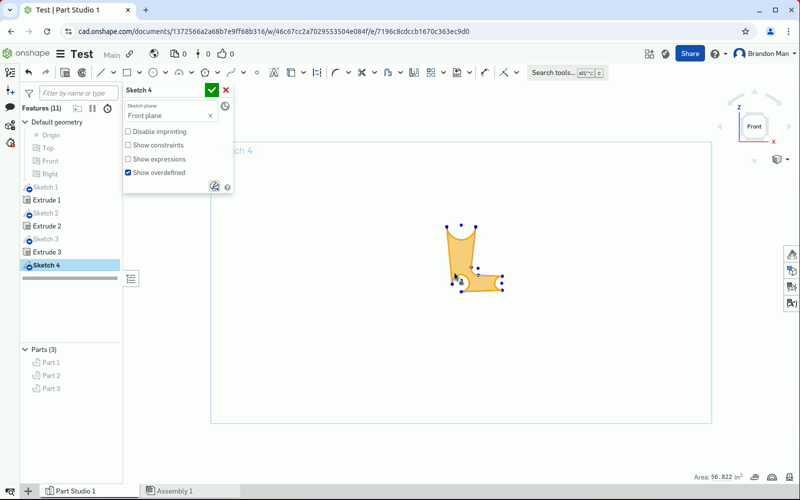
mouse_move(73, 352)
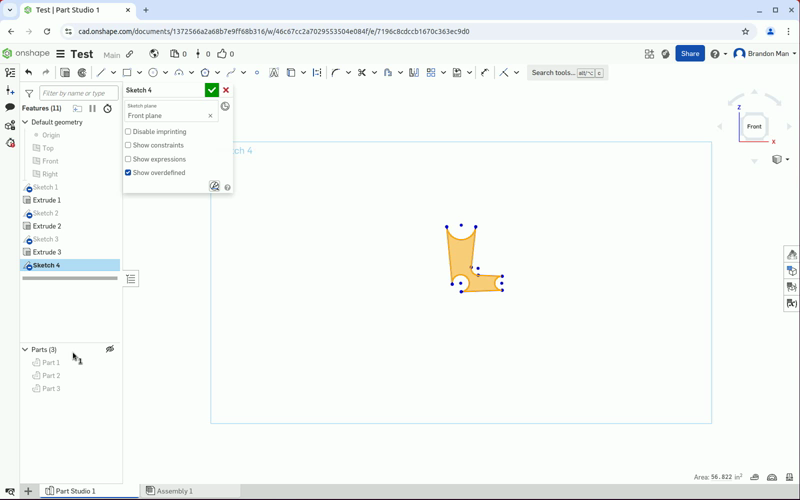
key(shift+y)
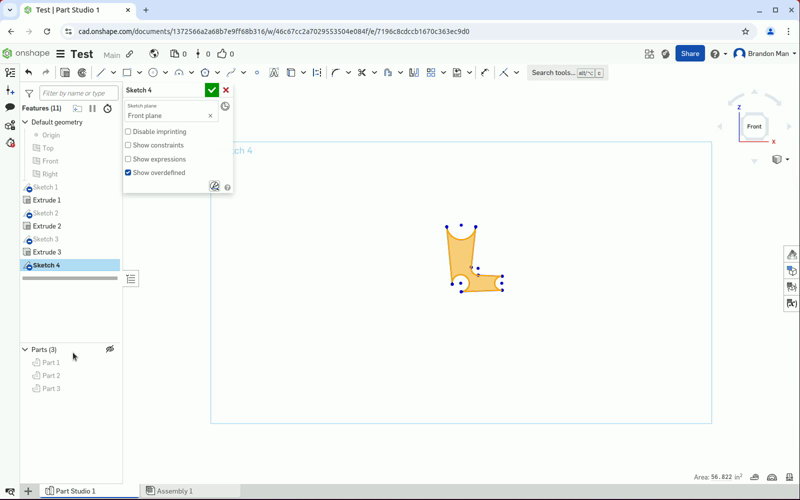
key(shift+e)
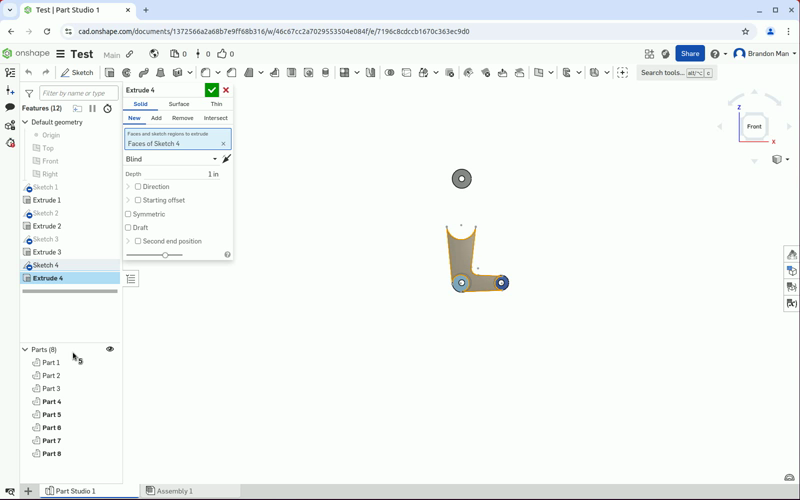
mouse_move(143, 106)
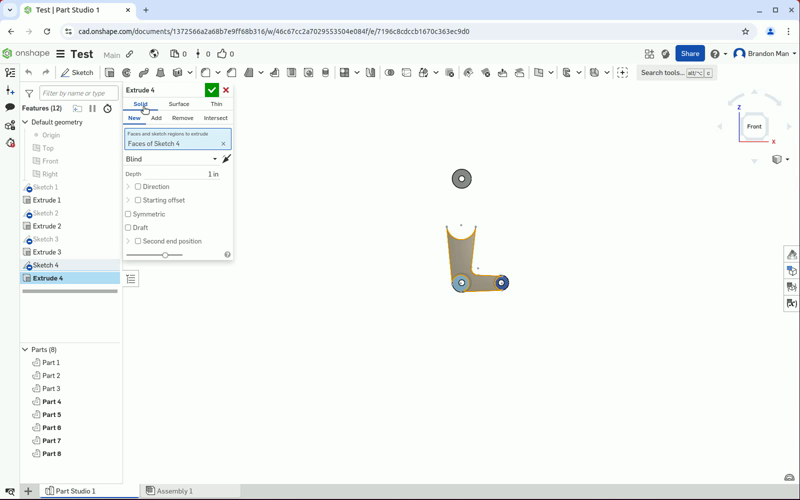
click(143, 106)
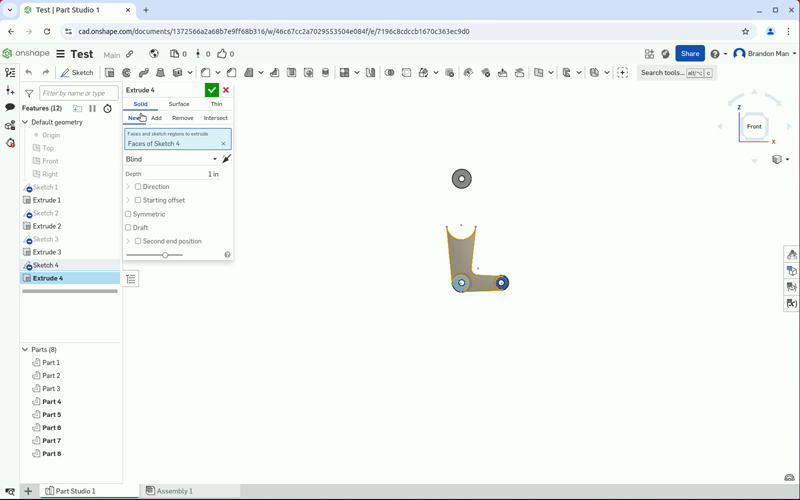
mouse_move(137, 120)
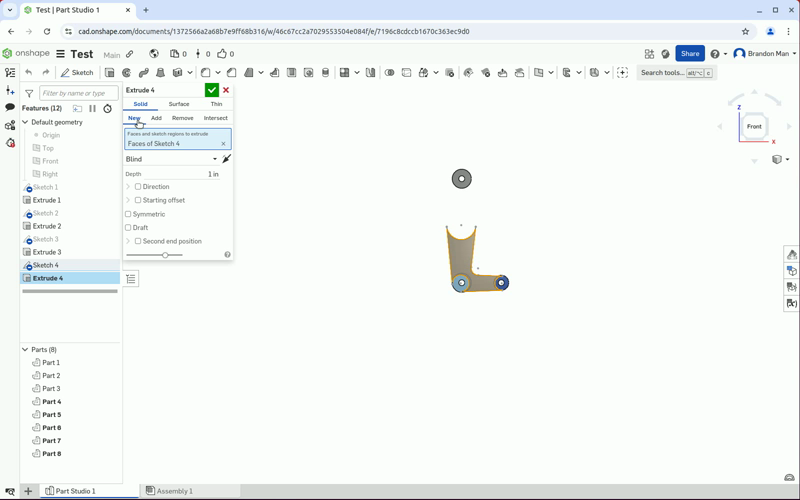
click(137, 120)
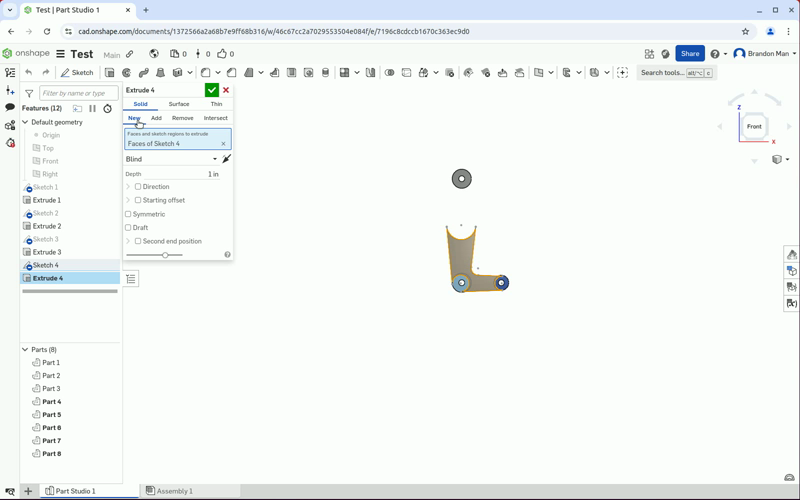
key(tab, 4)
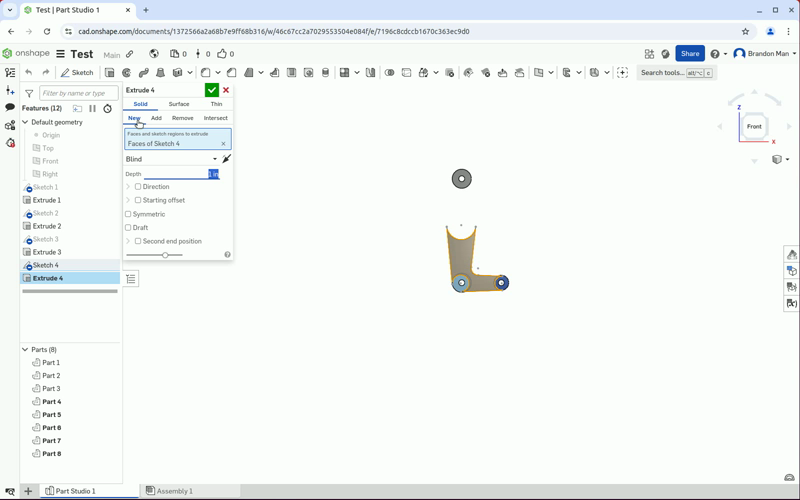
text(0.481)
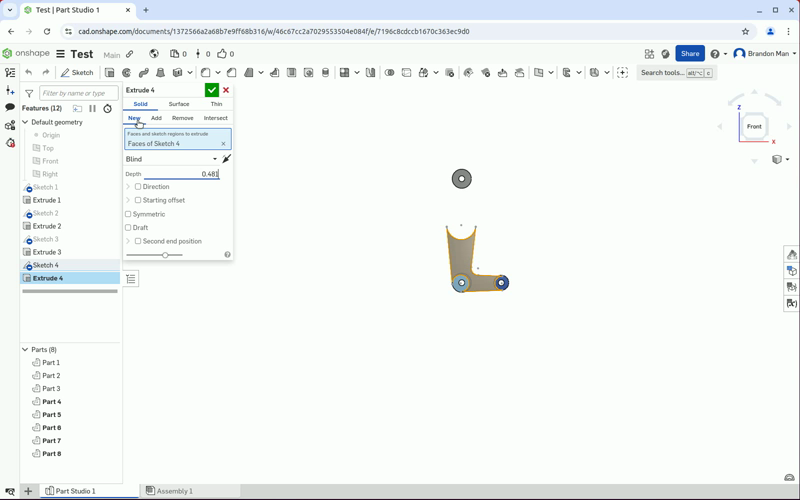
key(enter)
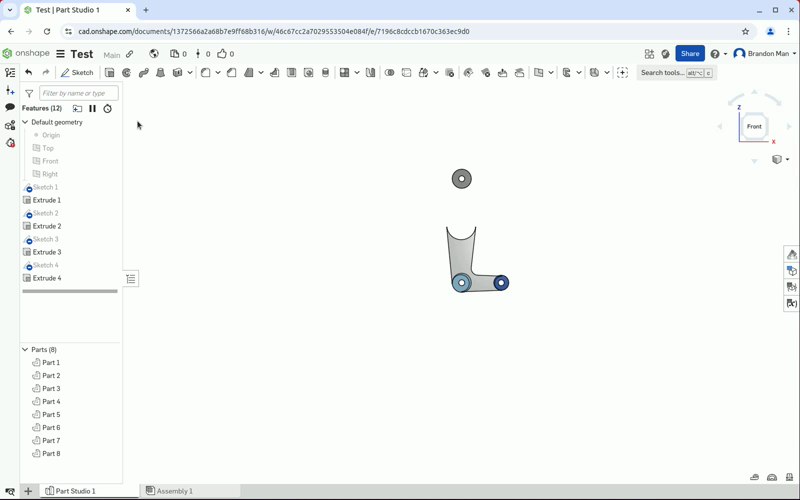
key(shift+h)
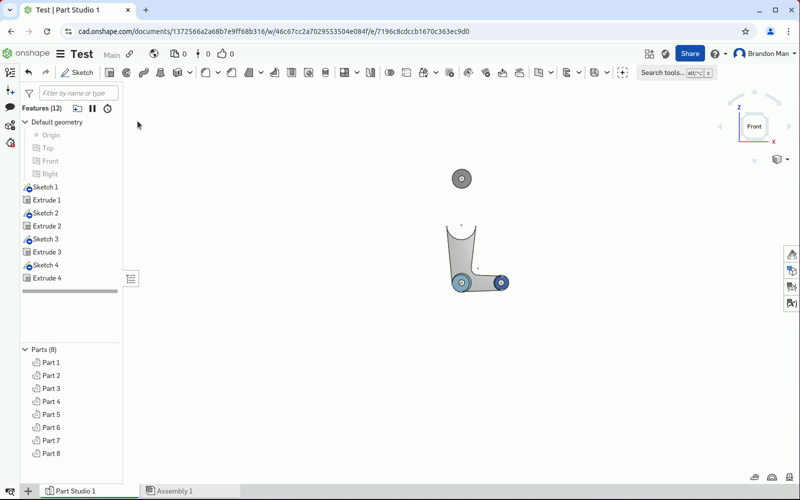
key(shift+h)
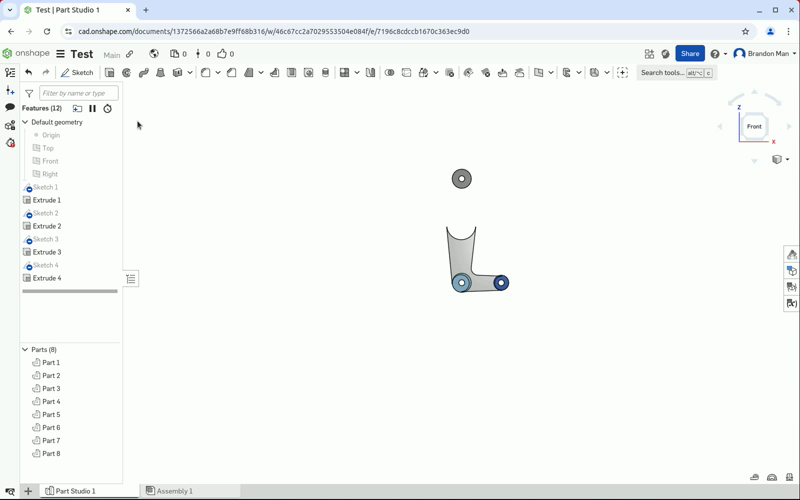
mouse_move(73, 189)
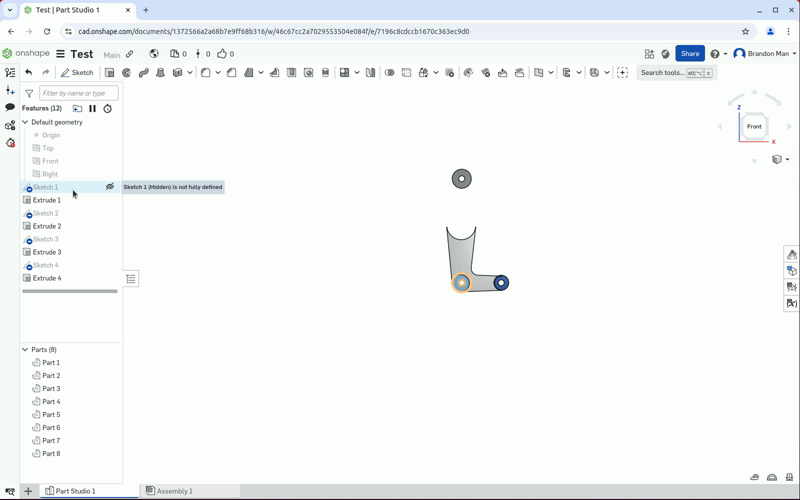
click(73, 189)
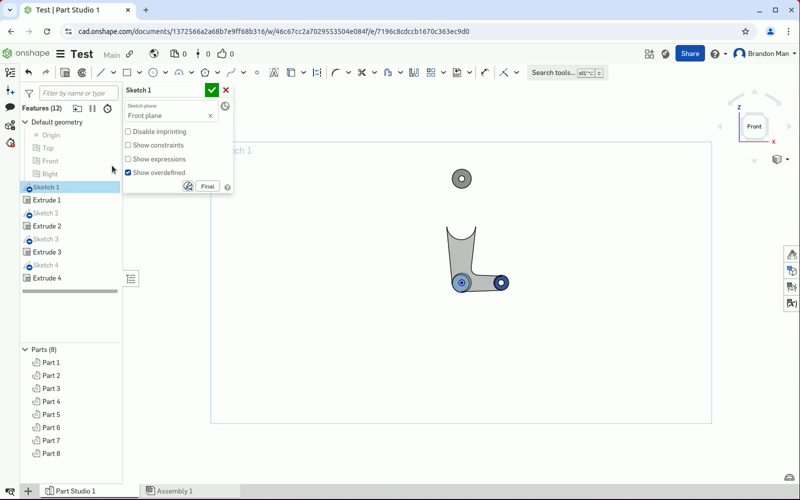
mouse_move(229, 92)
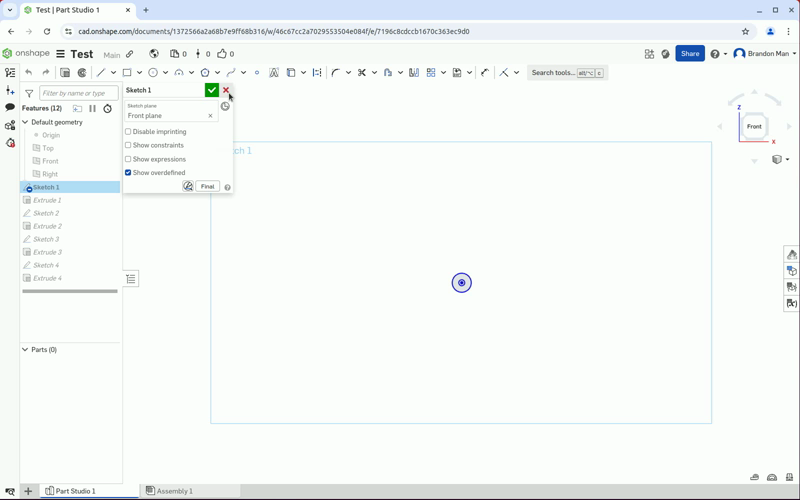
click(229, 92)
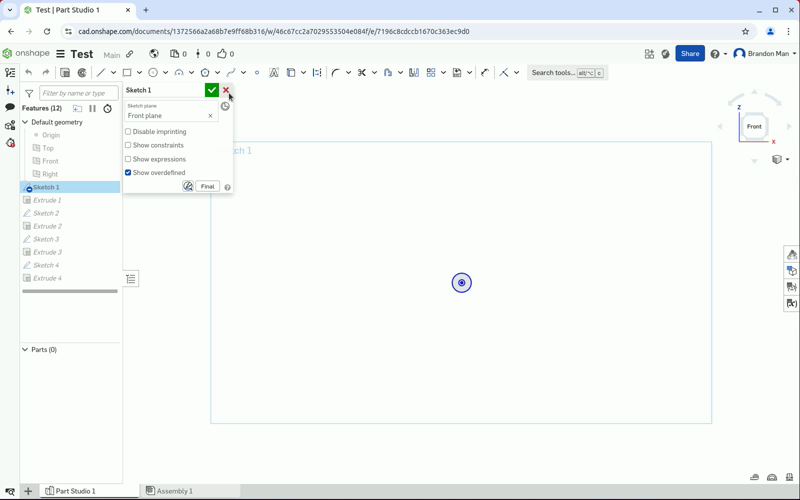
key(shift+s)
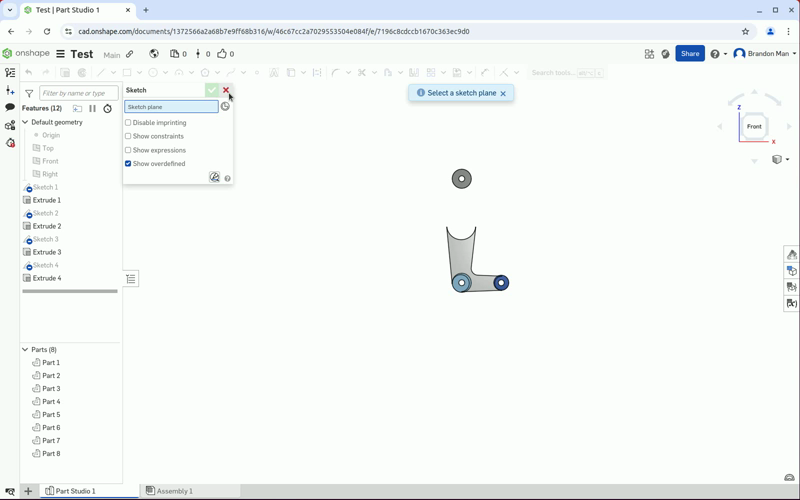
mouse_move(73, 163)
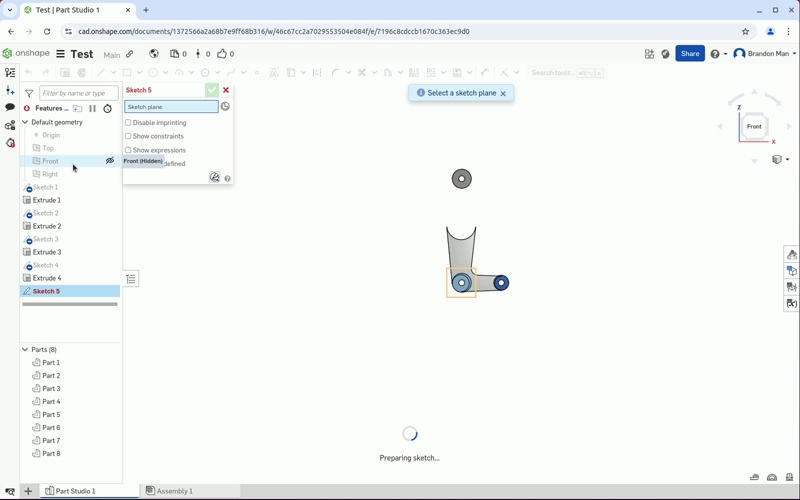
click(73, 163)
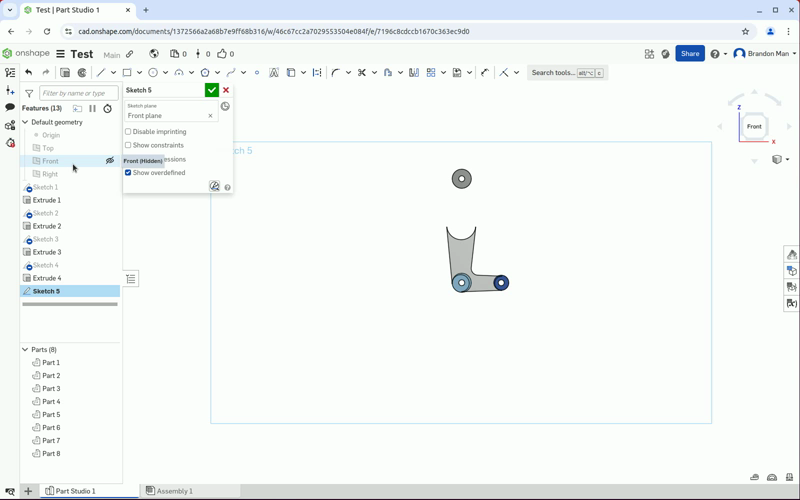
mouse_move(73, 352)
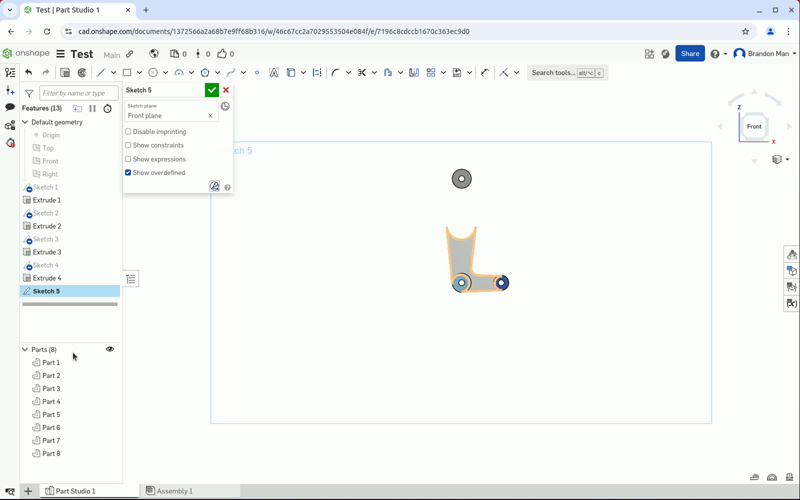
key(y)
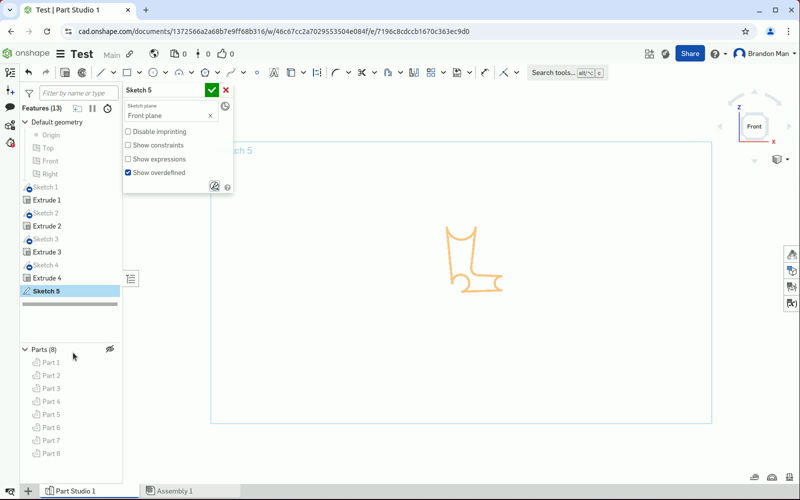
key(a)
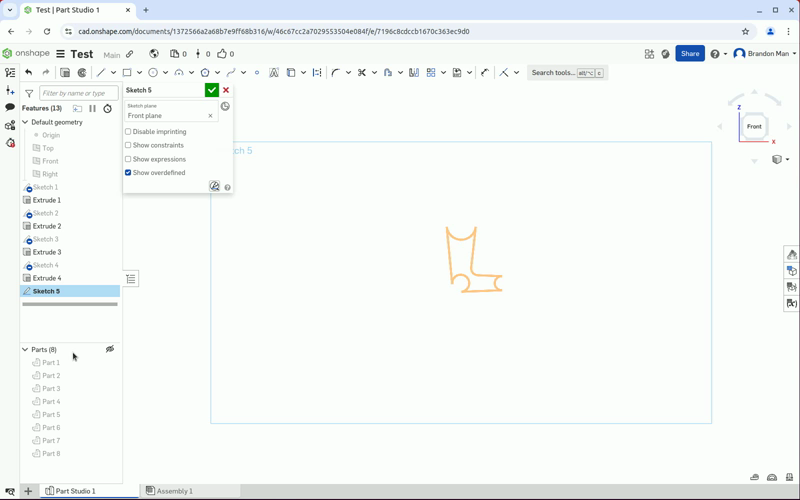
key_down(shift)
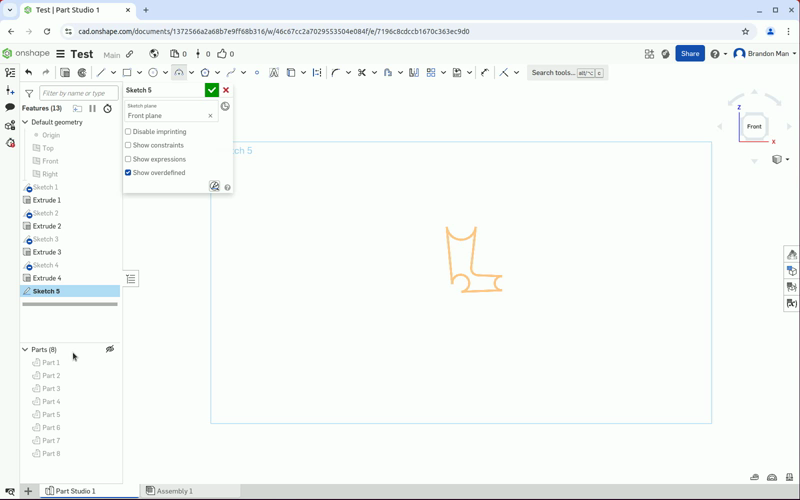
mouse_move(446, 223)
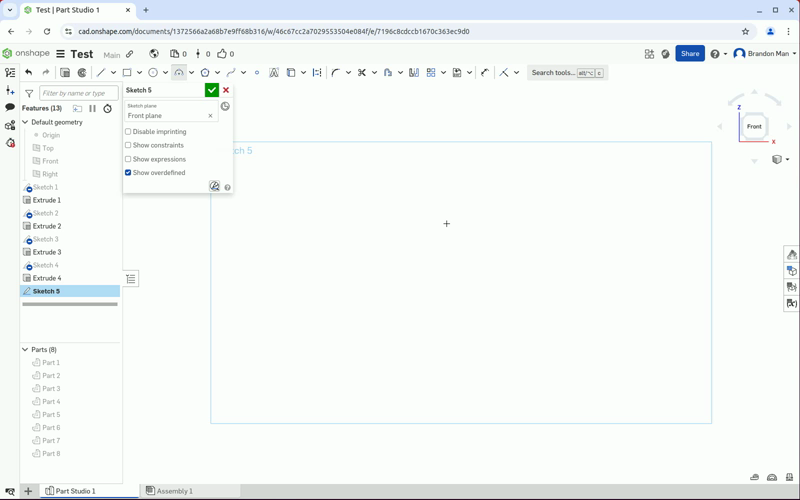
click(446, 223)
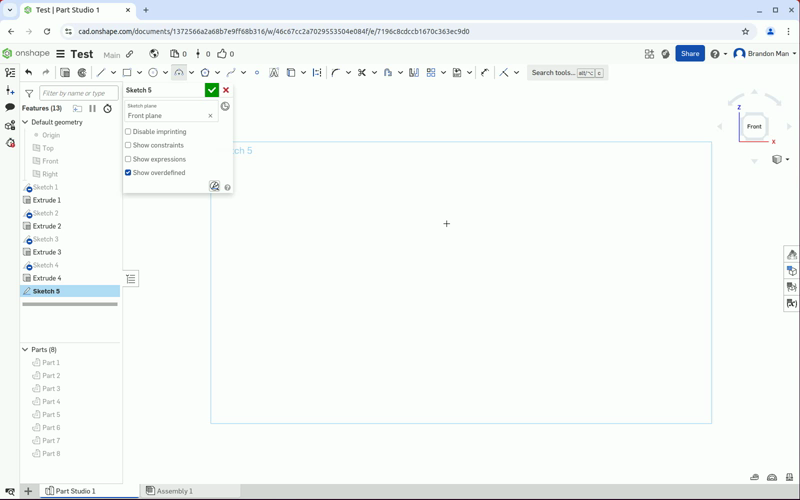
key_up(shift)
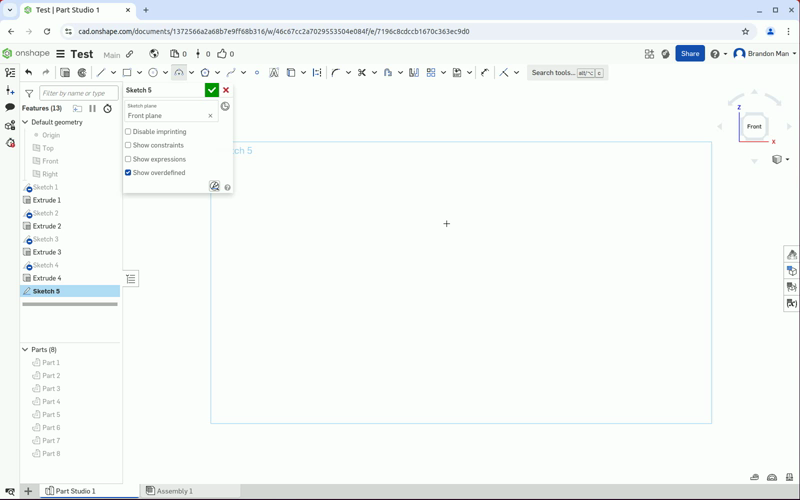
key_down(shift)
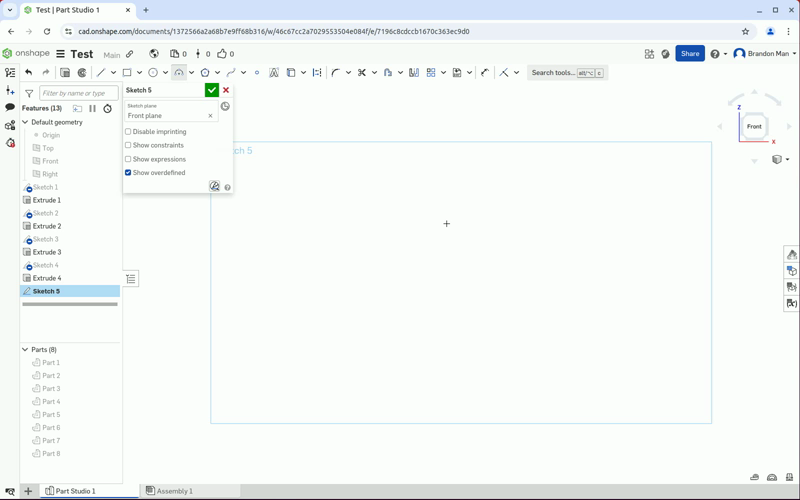
mouse_move(476, 223)
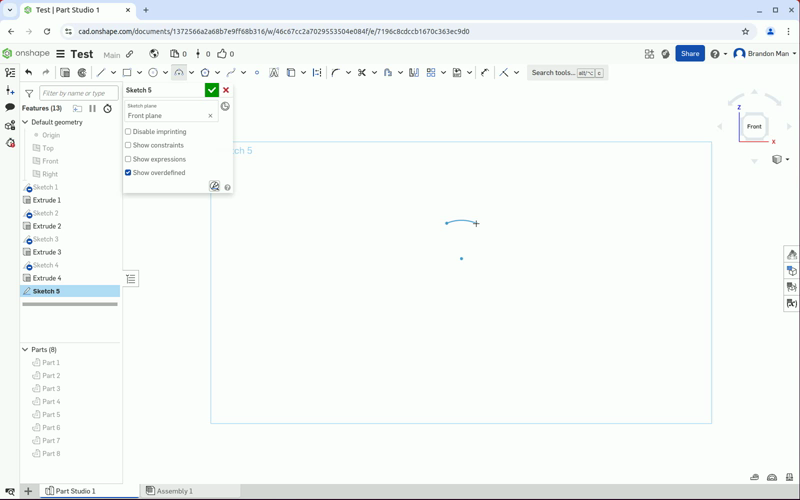
click(476, 223)
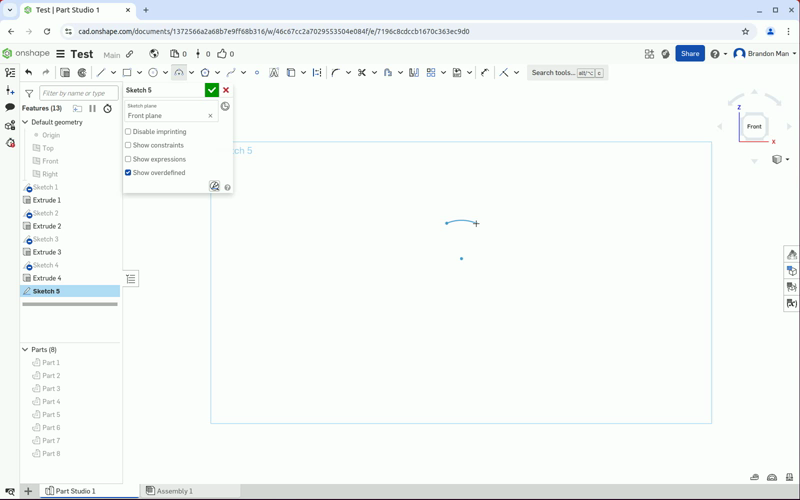
mouse_move(461, 210)
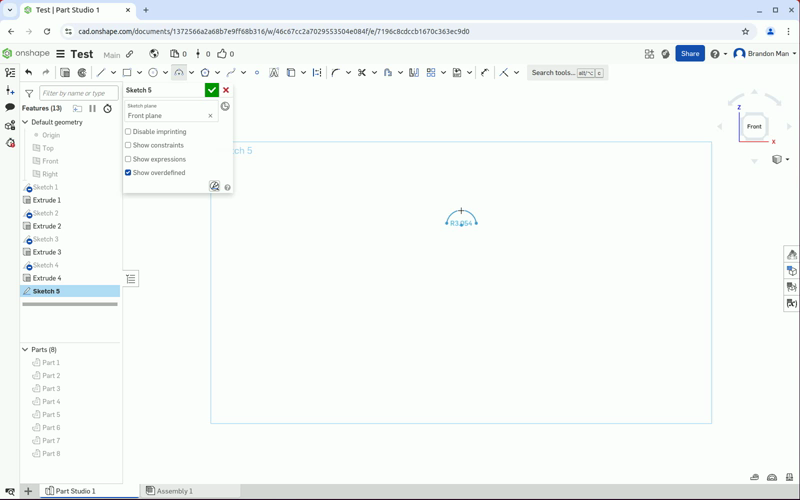
click(461, 210)
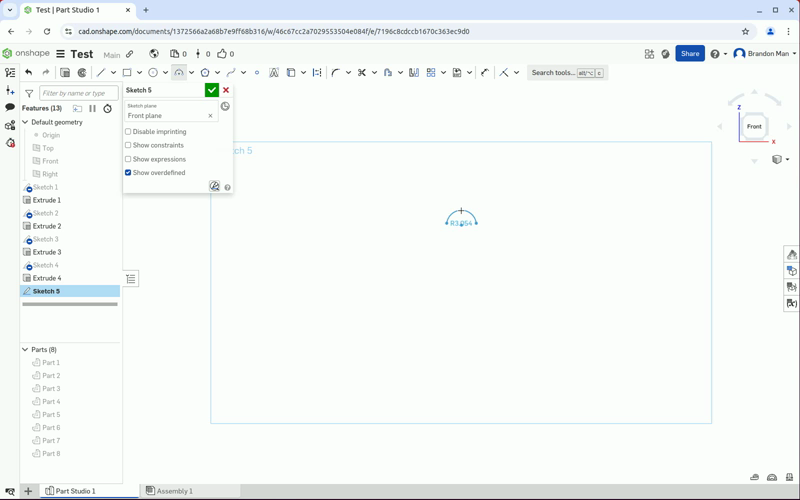
key_up(shift)
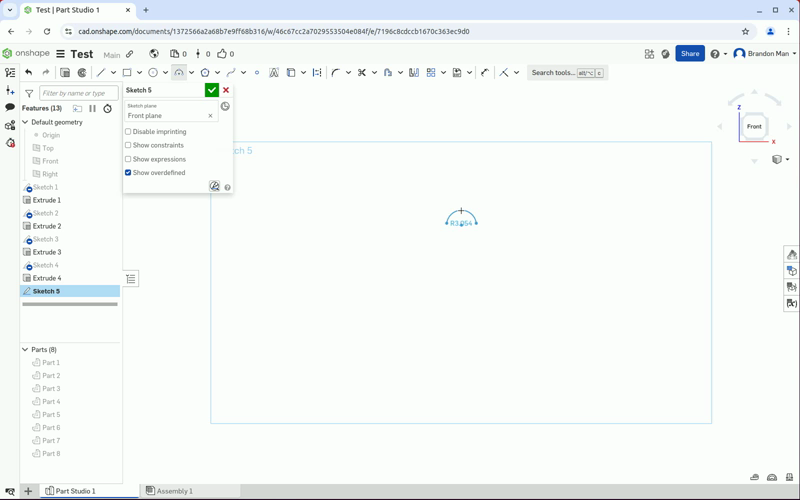
key(esc)
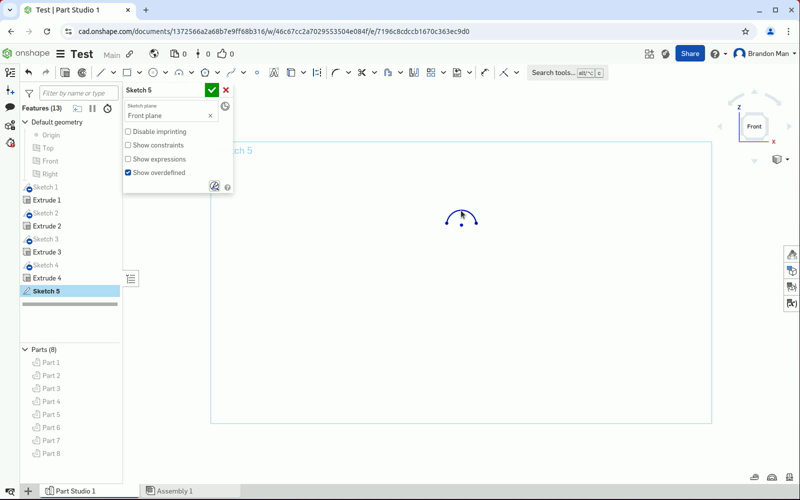
key(l)
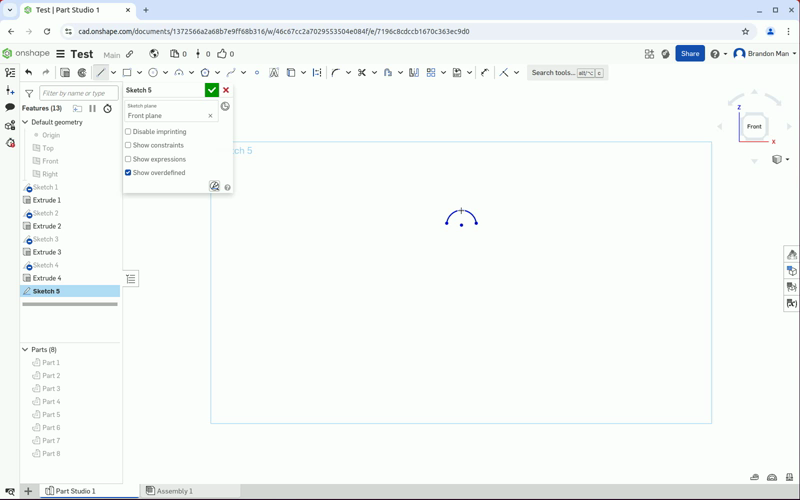
mouse_move(476, 223)
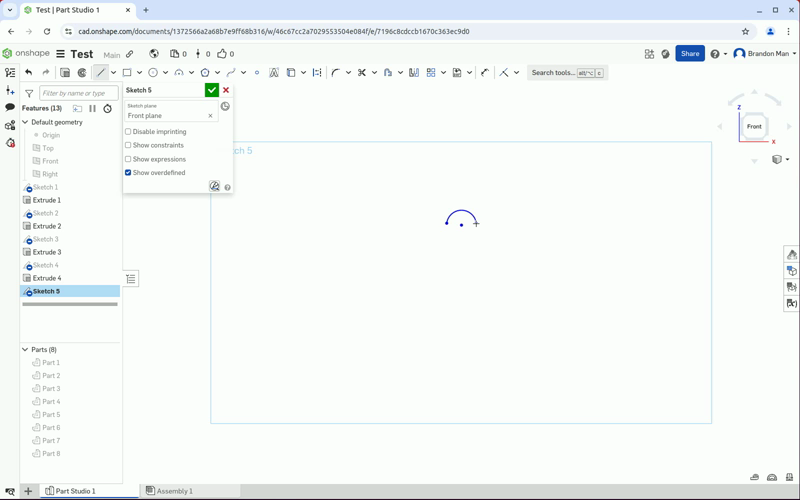
click(476, 223)
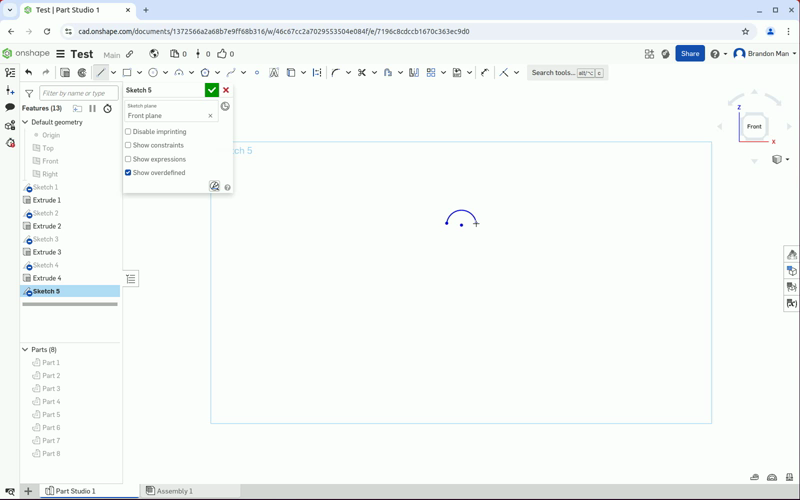
key_down(shift)
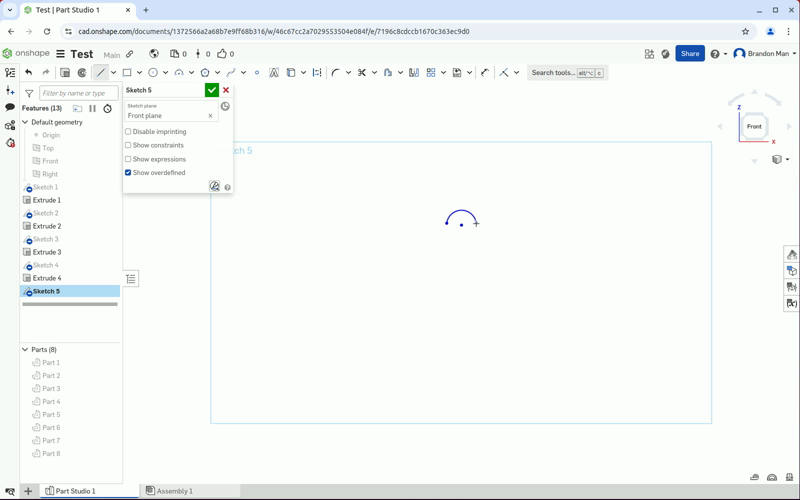
mouse_move(506, 223)
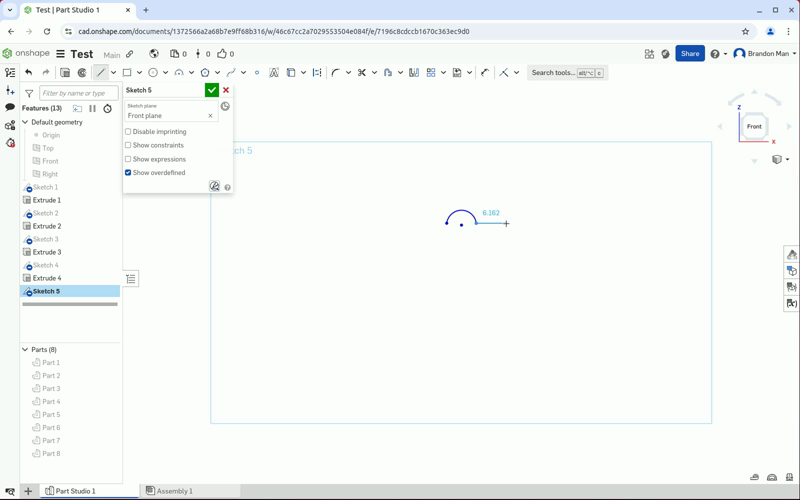
mouse_move(470, 176)
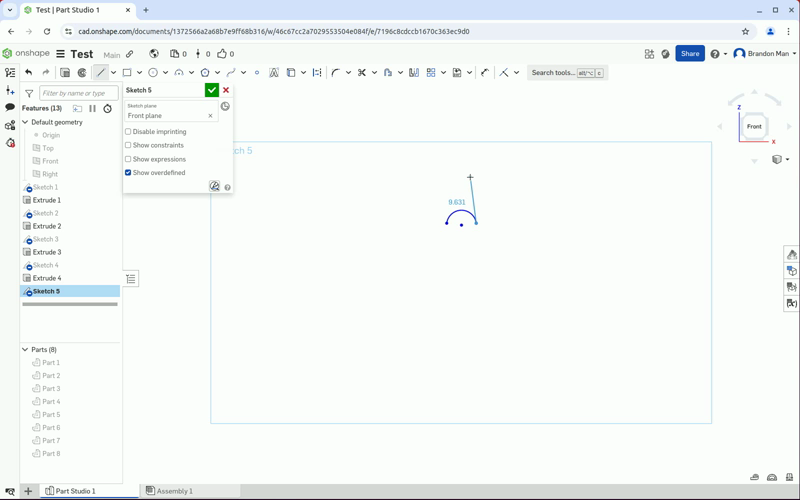
click(470, 176)
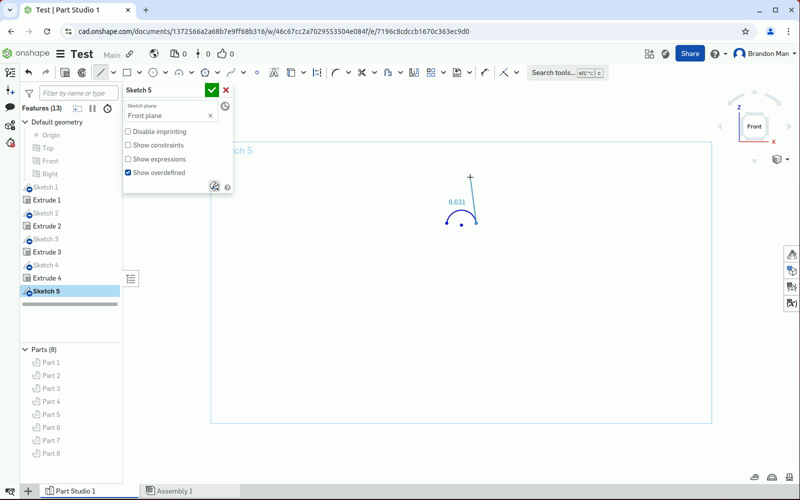
key_up(shift)
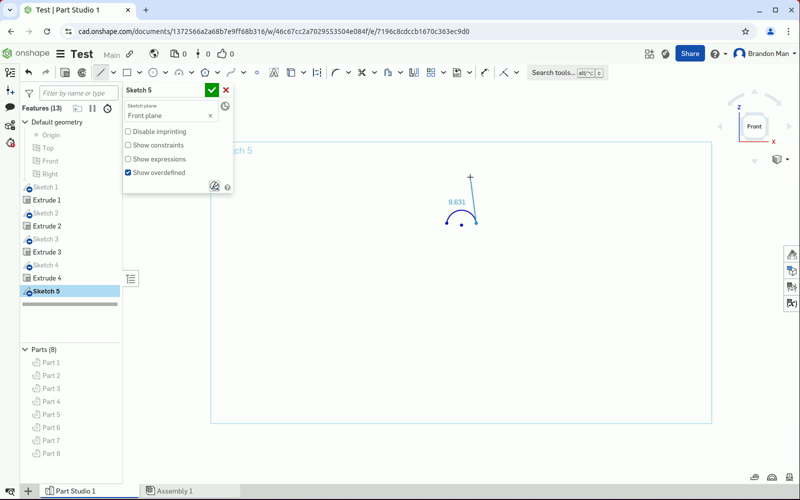
key(esc)
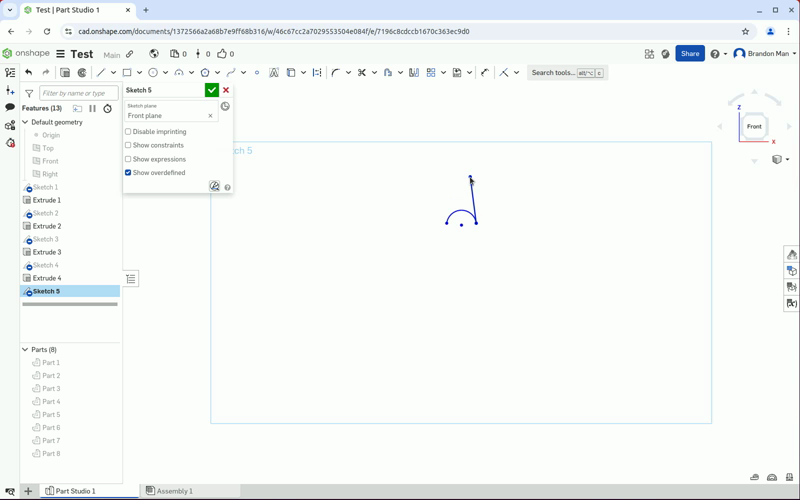
key(a)
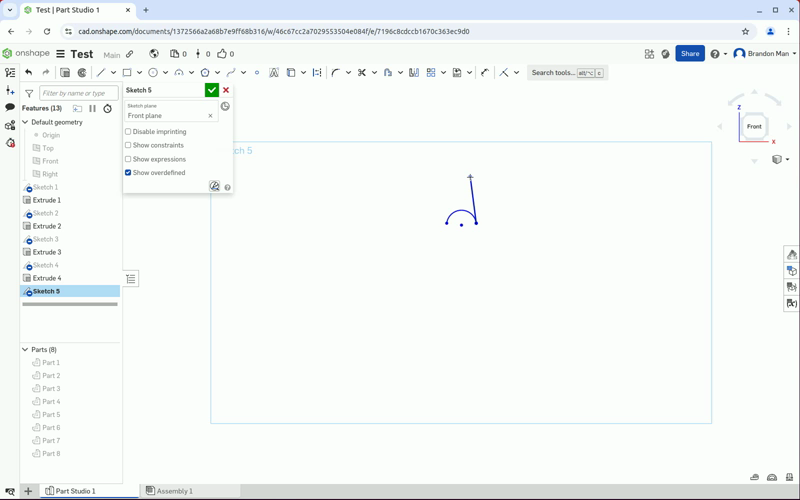
mouse_move(470, 176)
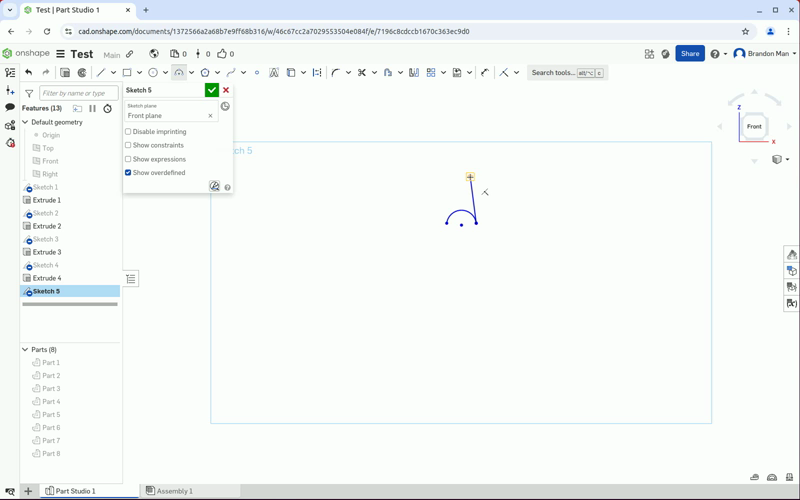
click(470, 176)
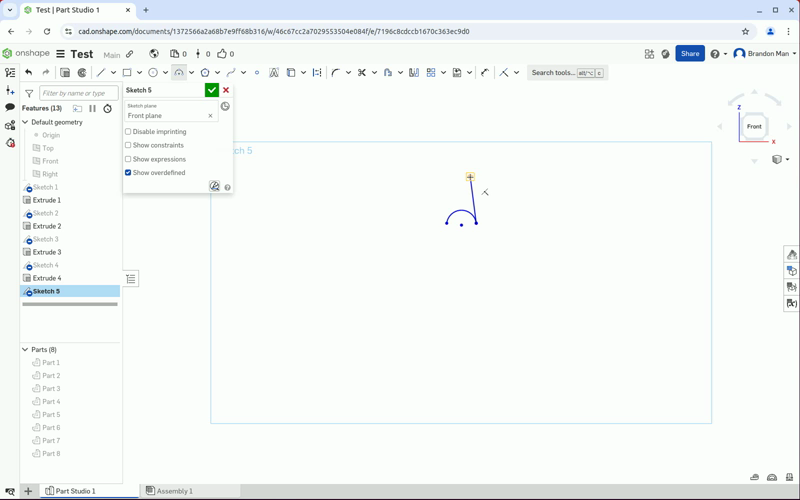
key_down(shift)
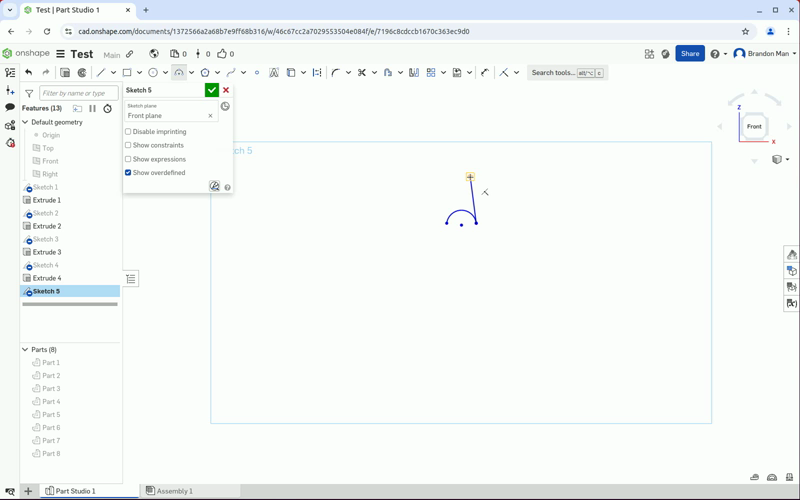
mouse_move(452, 176)
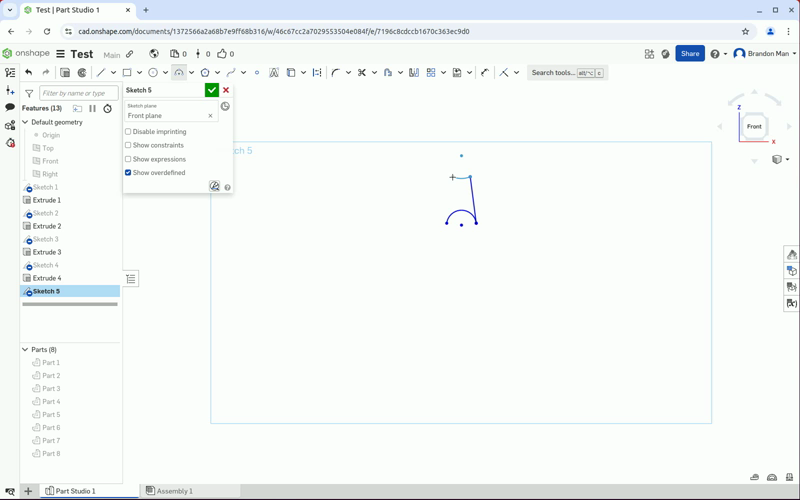
click(452, 176)
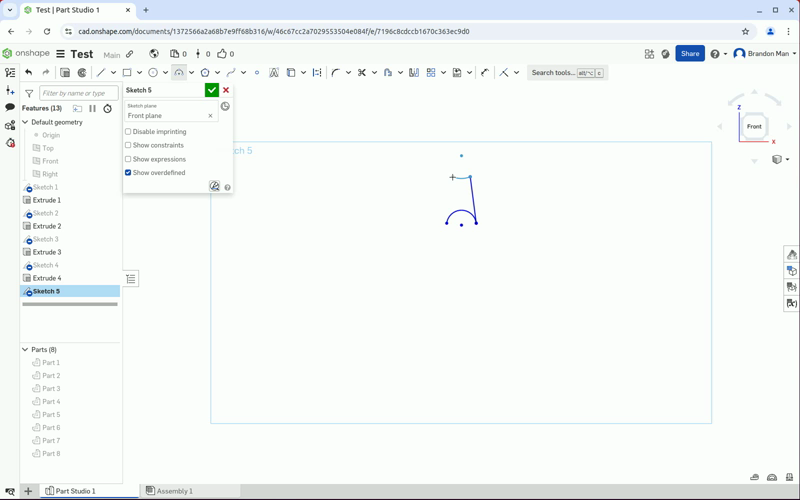
mouse_move(461, 186)
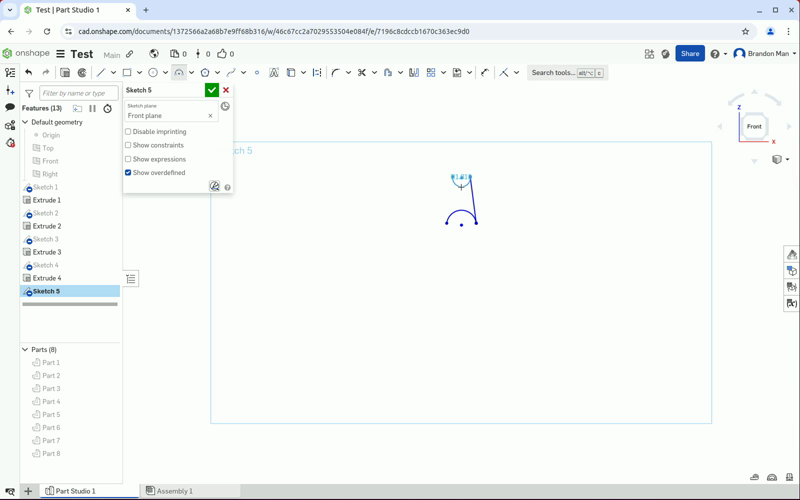
click(461, 186)
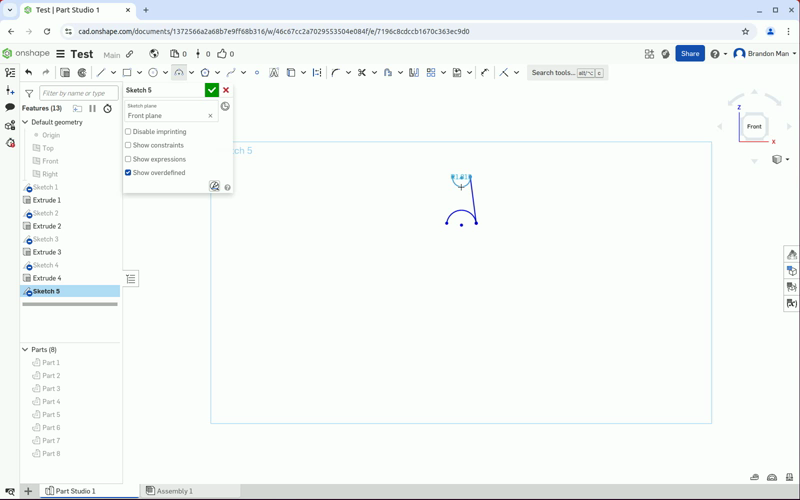
key_up(shift)
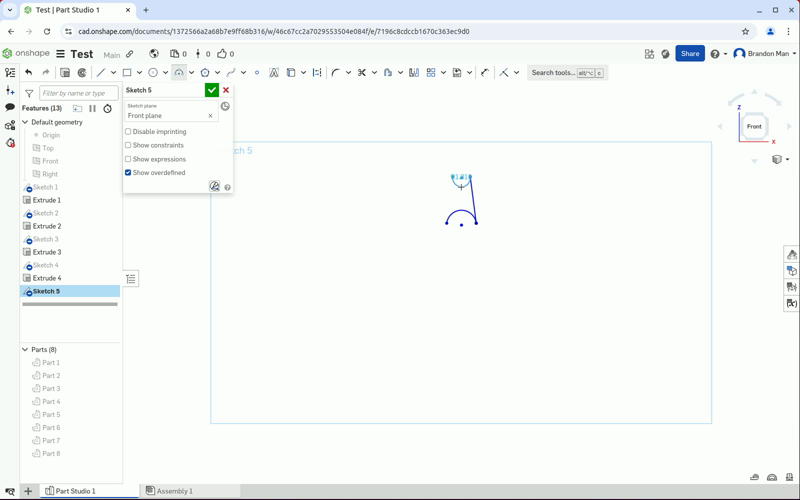
key(esc)
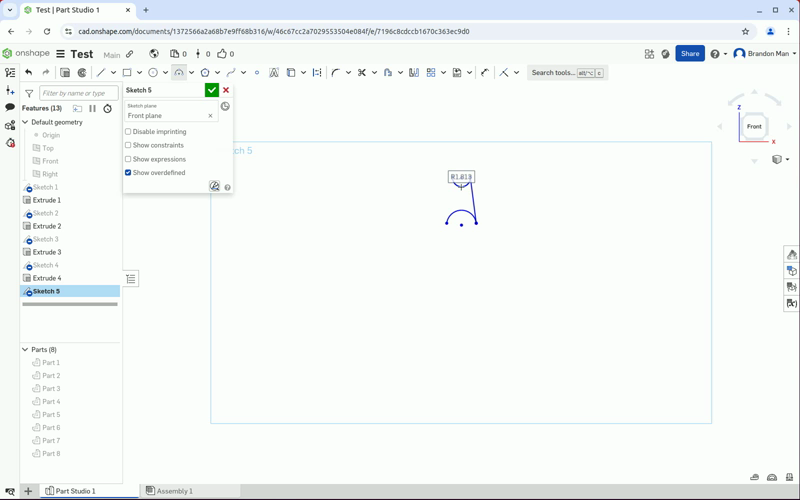
key(l)
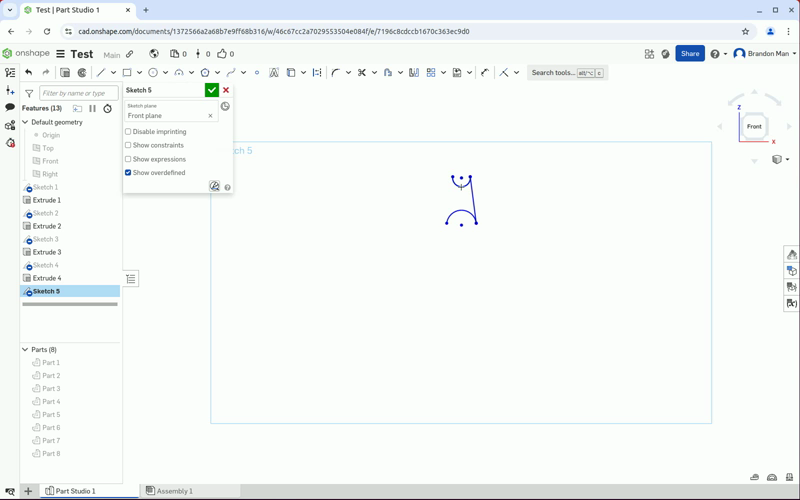
mouse_move(452, 176)
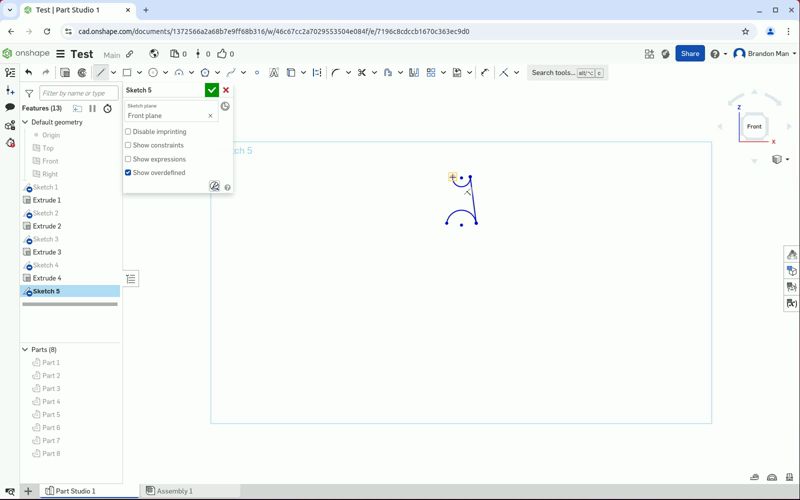
click(452, 176)
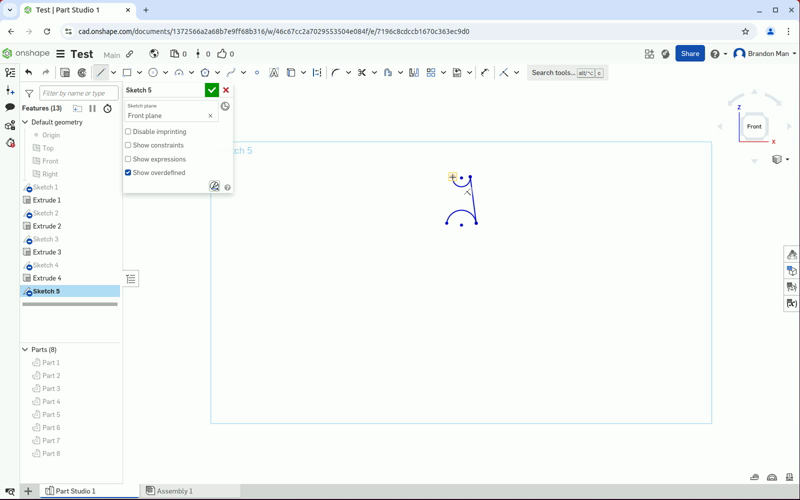
mouse_move(482, 176)
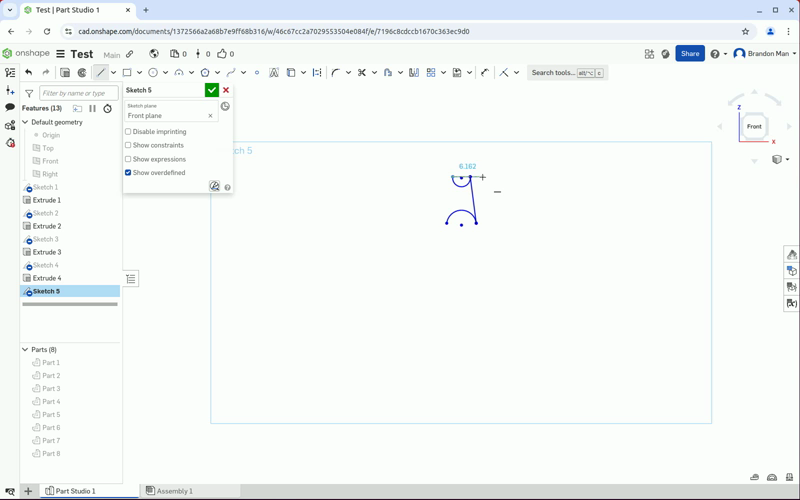
key_down(shift)
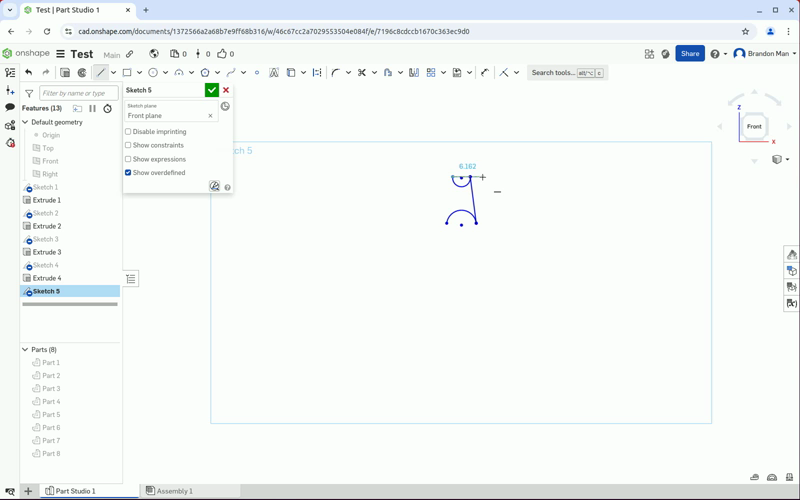
mouse_move(446, 223)
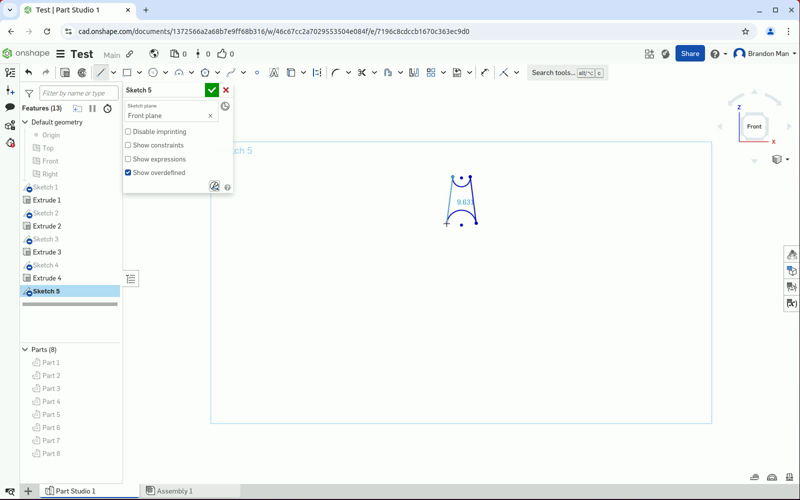
key_up(shift)
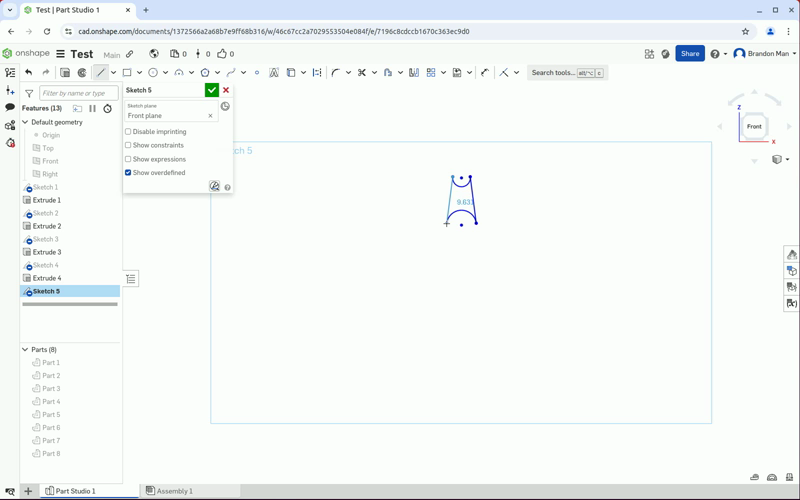
click(446, 223)
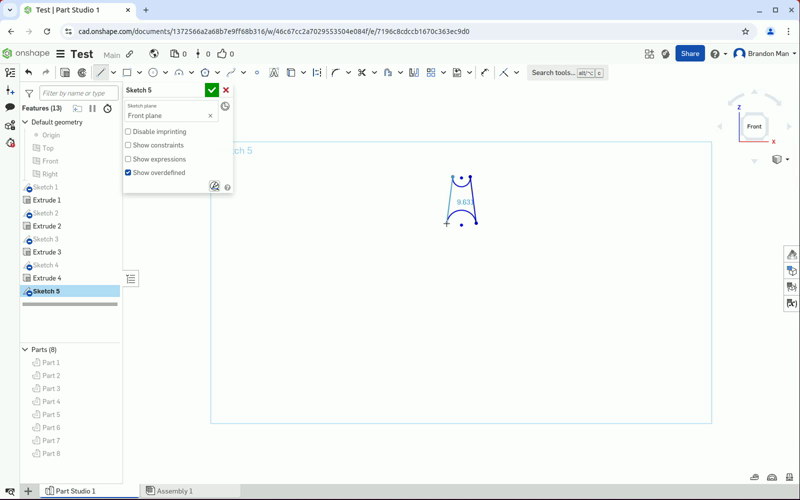
key(esc)
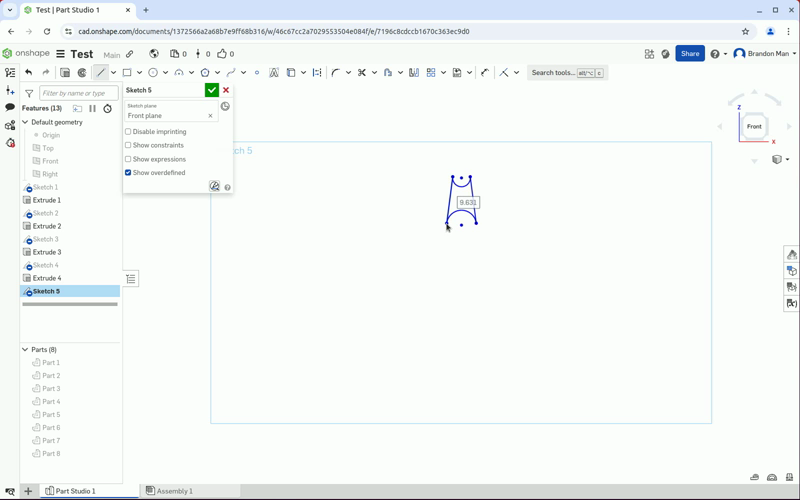
key(c)
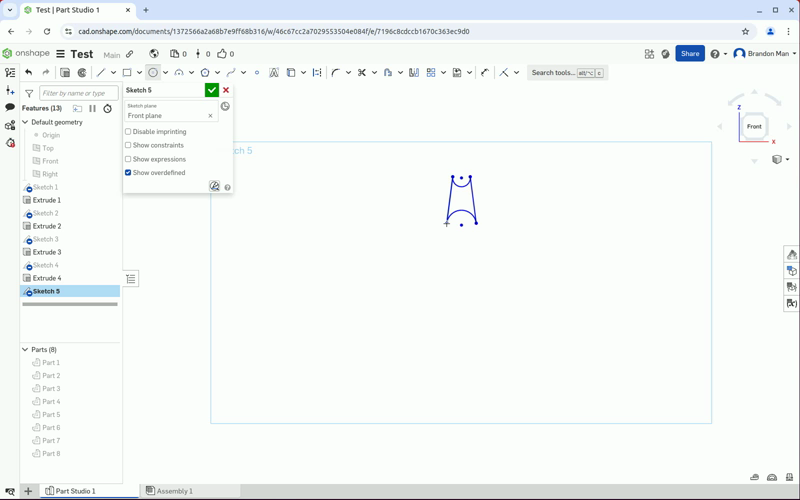
key_down(shift)
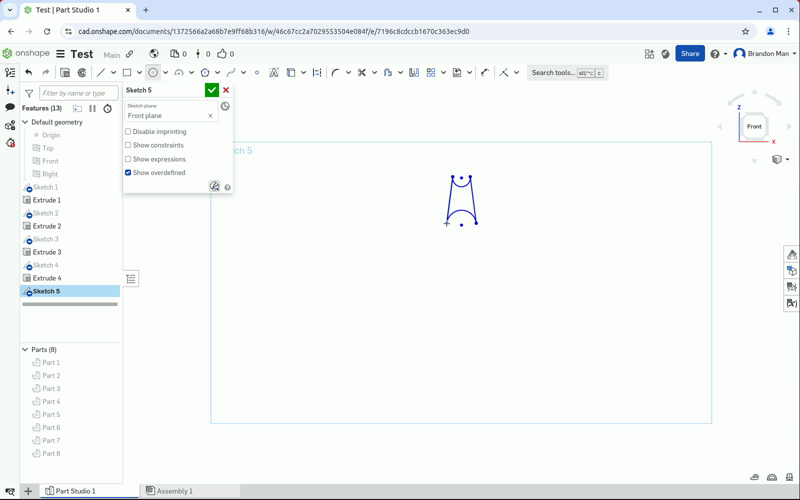
mouse_move(459, 191)
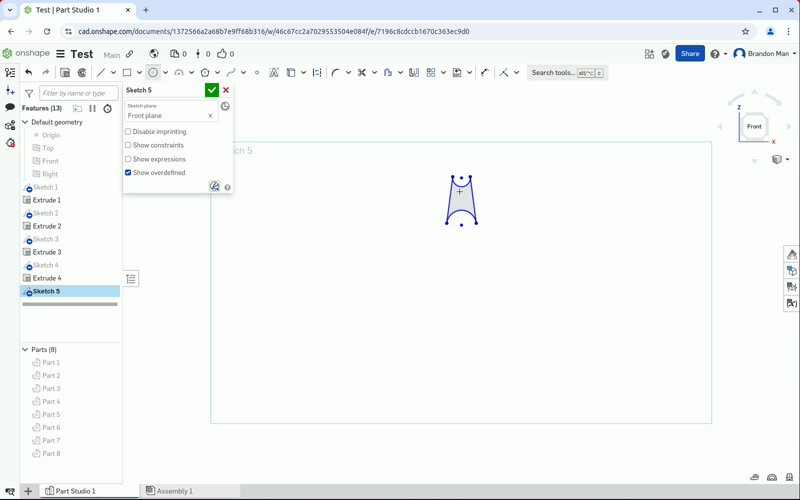
scroll(6)
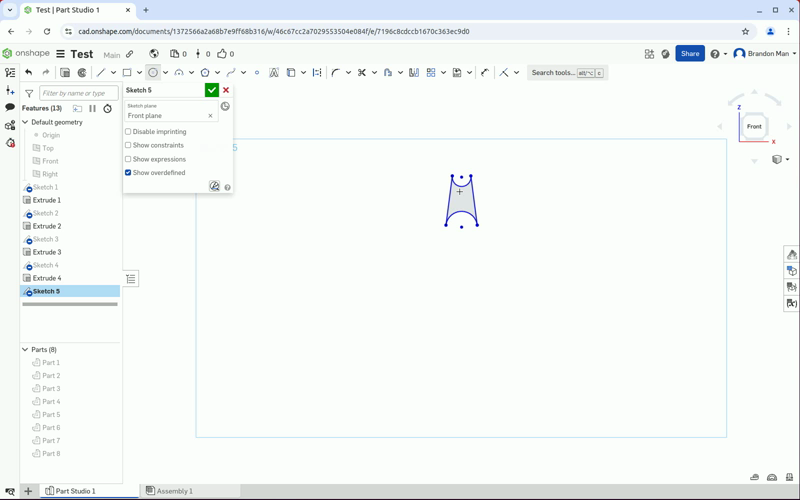
scroll(6)
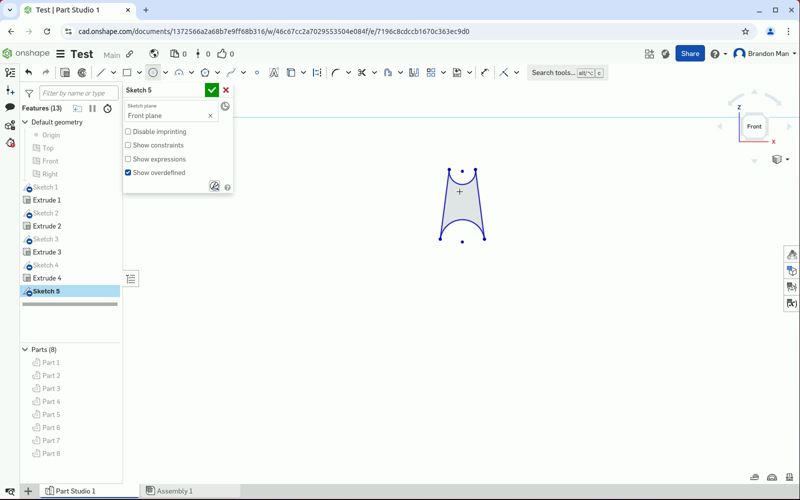
scroll(6)
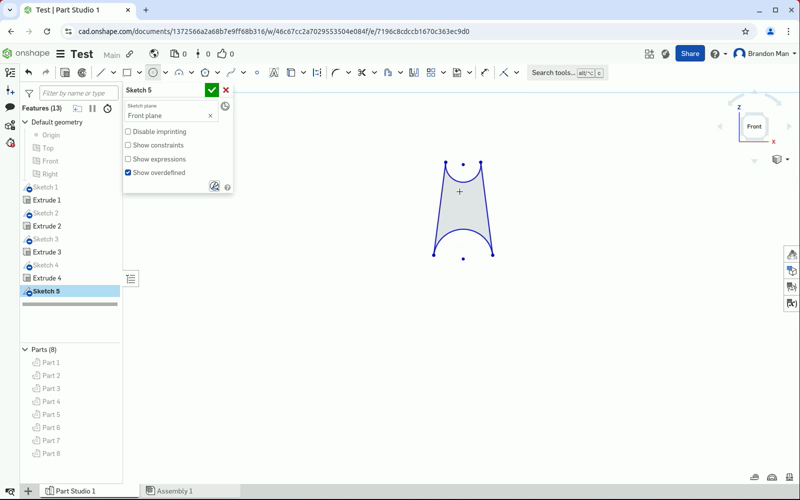
scroll(6)
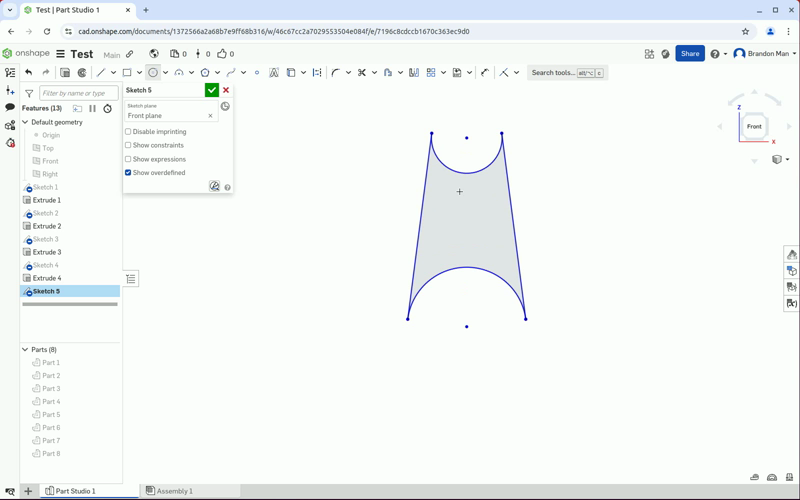
scroll(6)
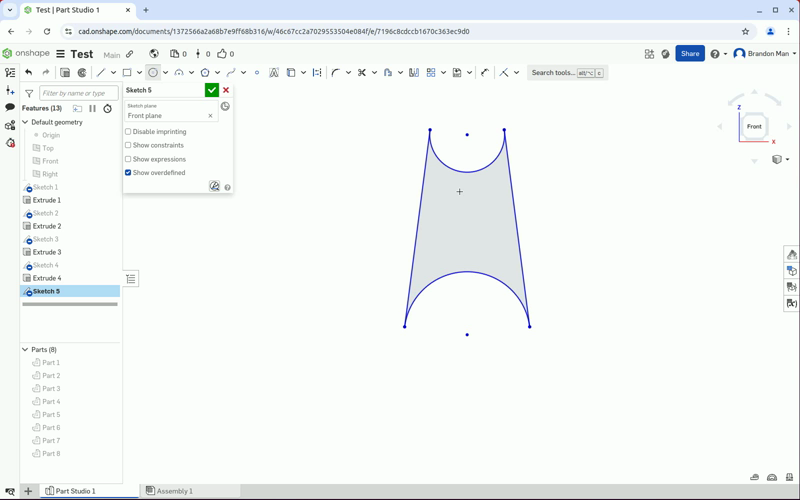
scroll(6)
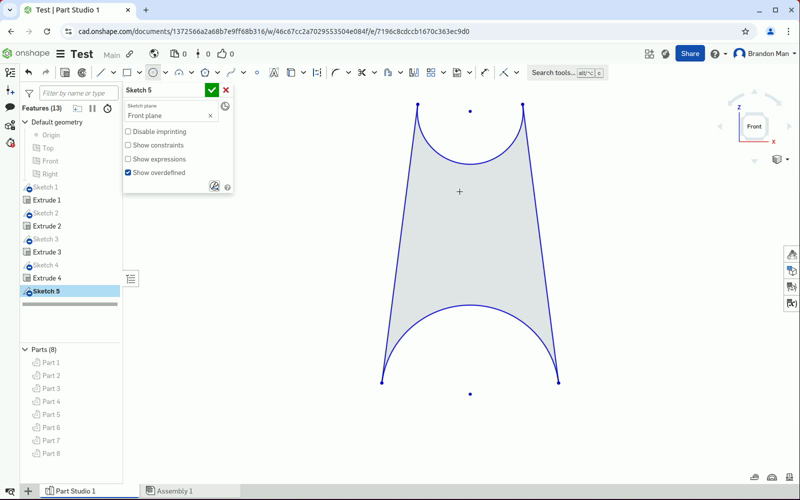
scroll(6)
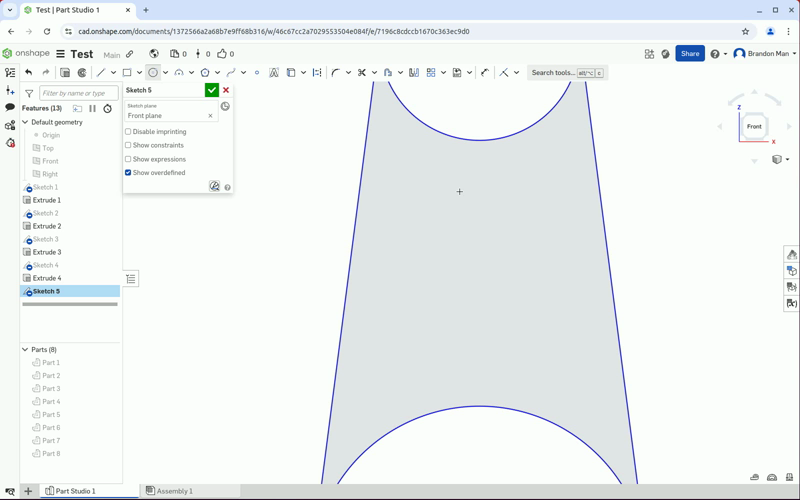
click(459, 191)
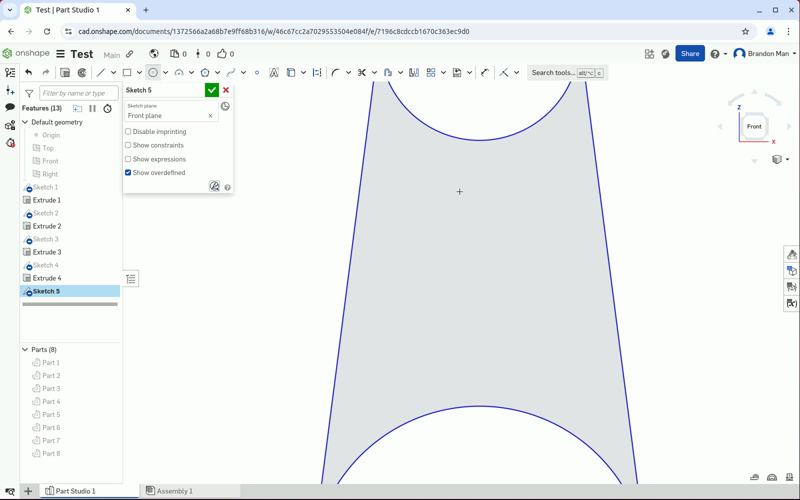
scroll(-6)
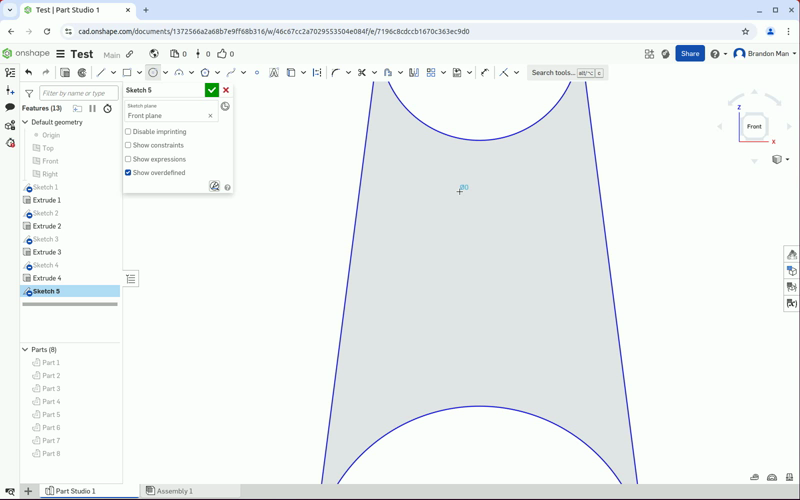
scroll(-6)
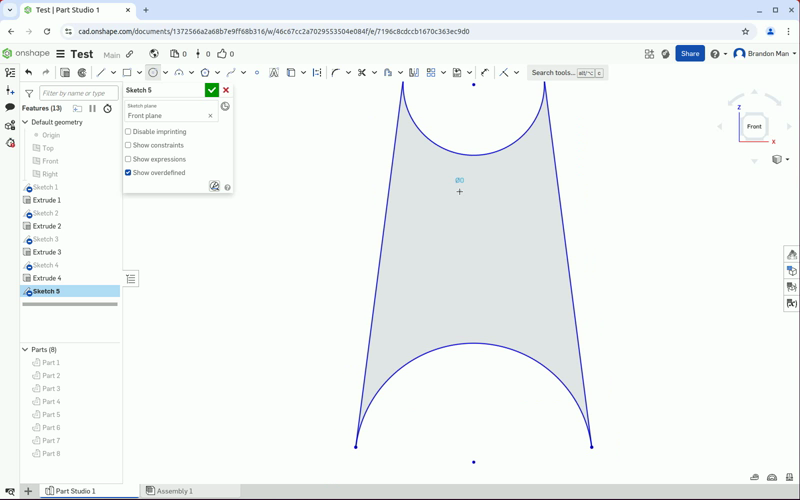
scroll(-6)
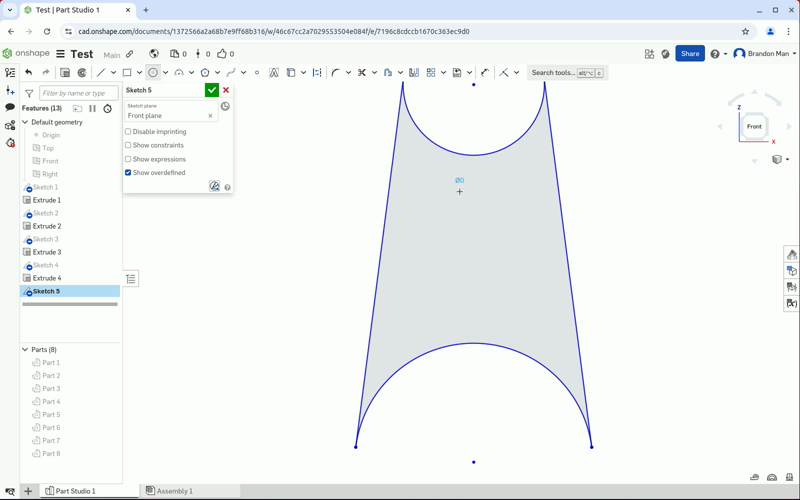
scroll(-6)
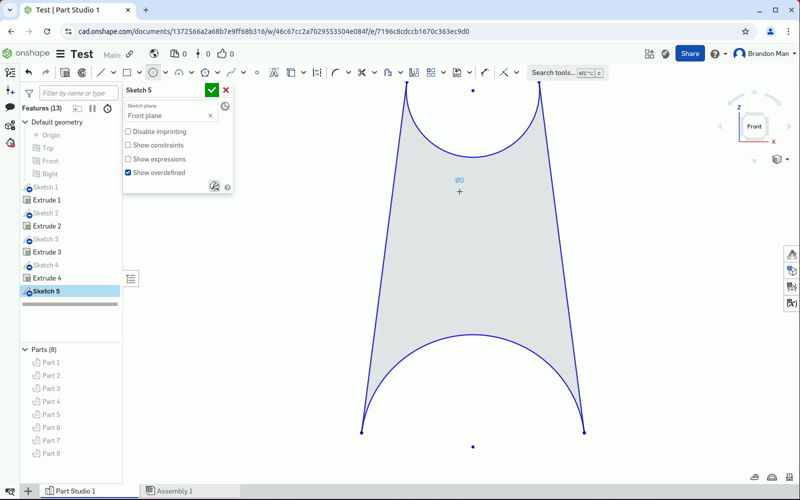
scroll(-6)
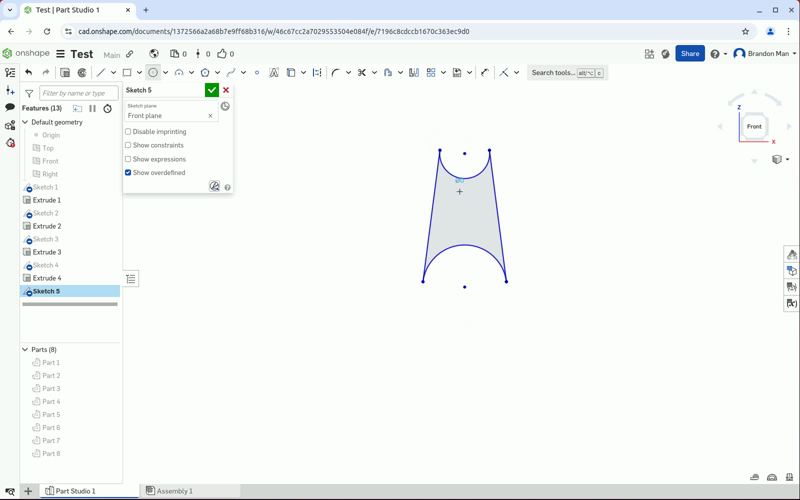
scroll(-6)
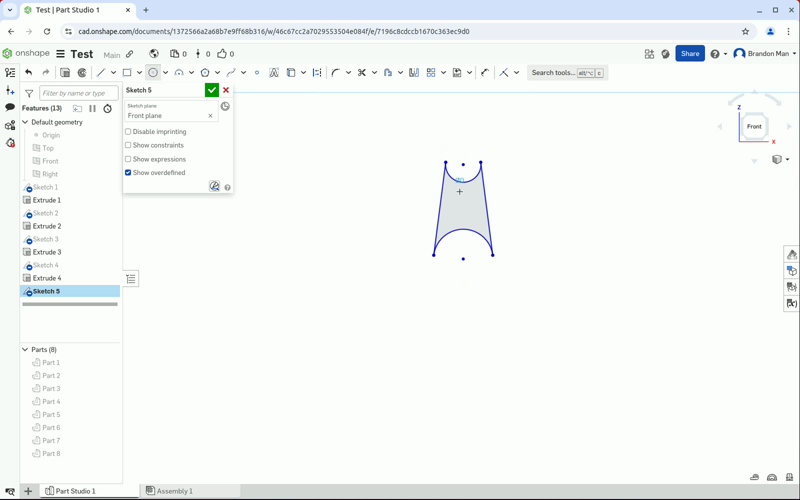
scroll(-6)
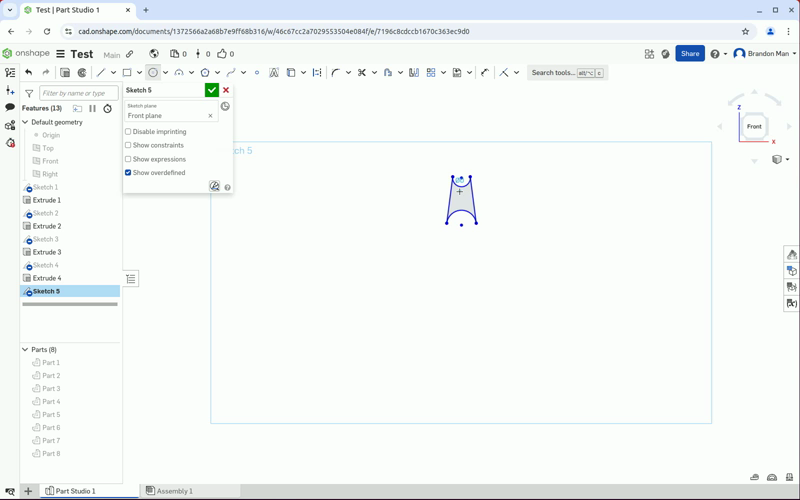
key_up(shift)
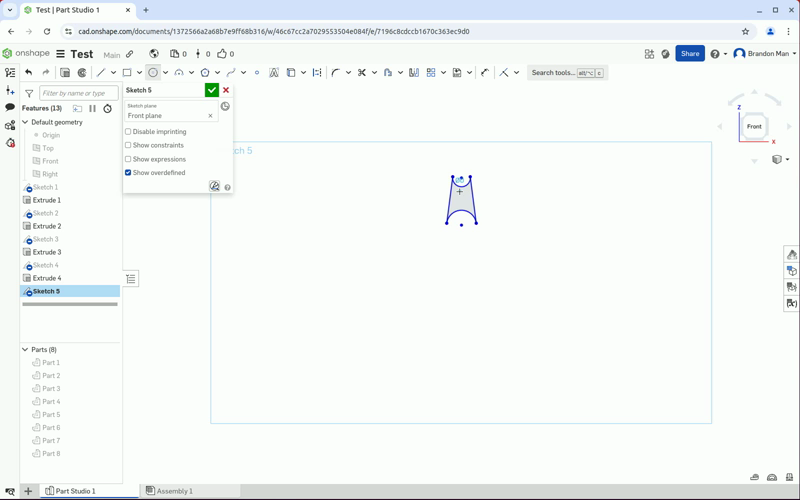
mouse_move(462, 191)
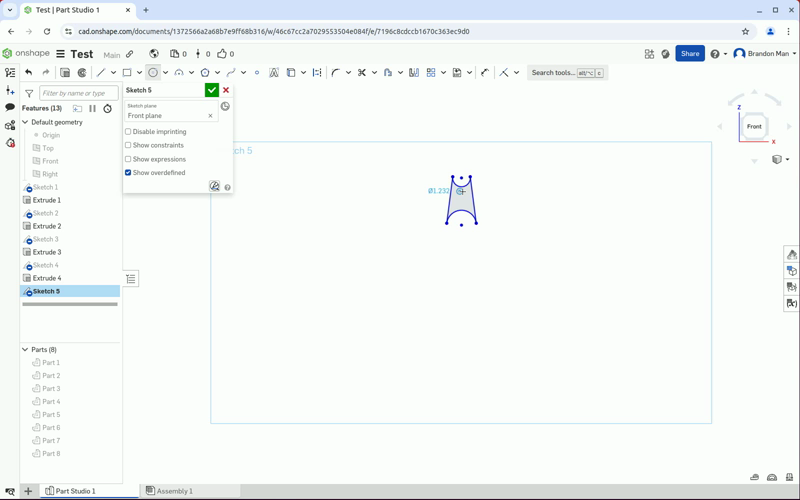
scroll(6)
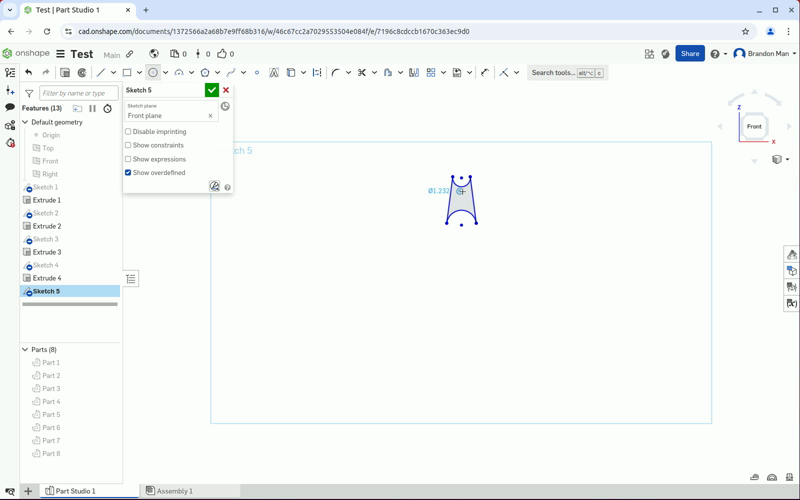
scroll(6)
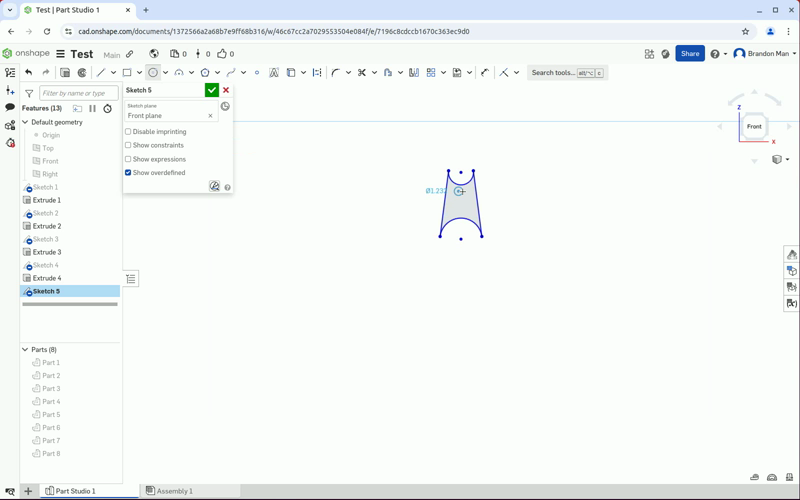
scroll(6)
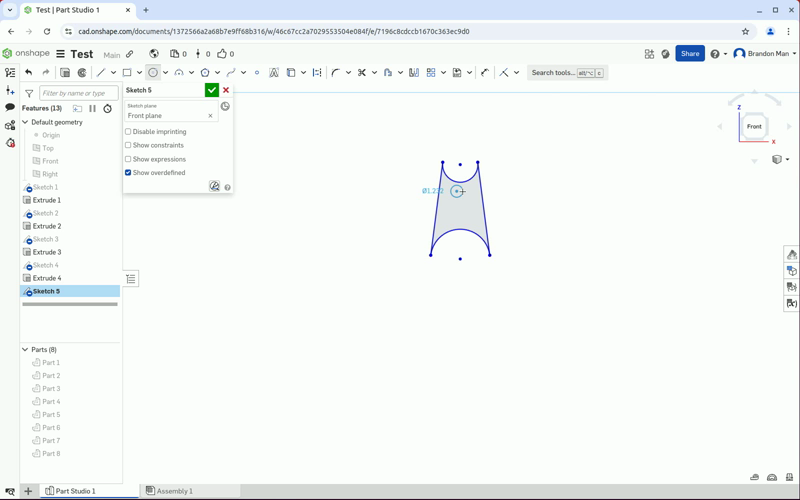
scroll(6)
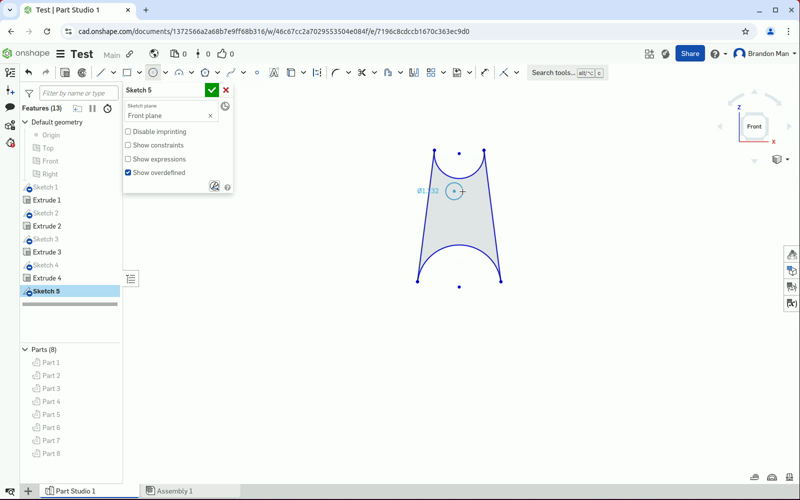
scroll(6)
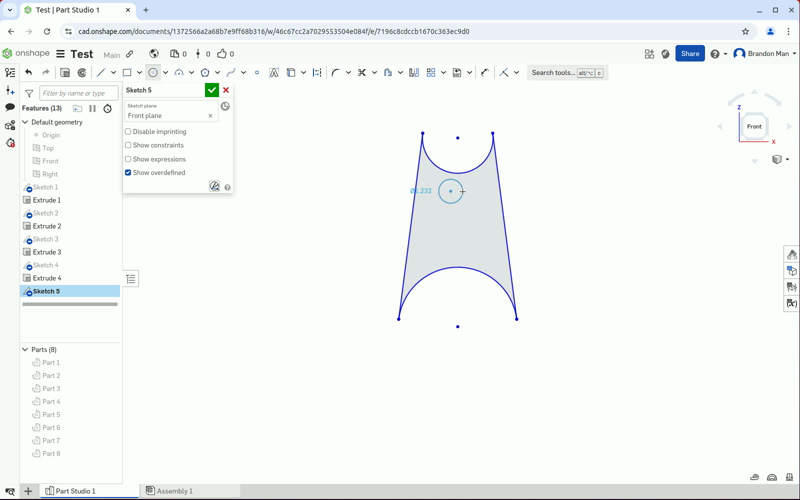
scroll(6)
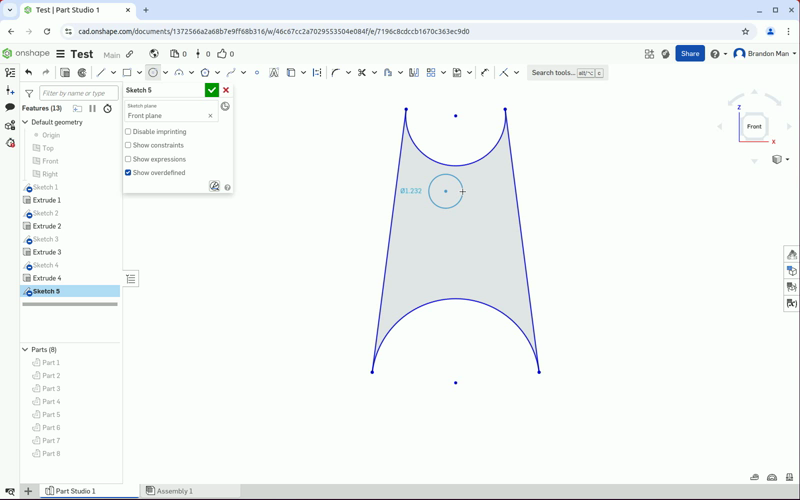
scroll(6)
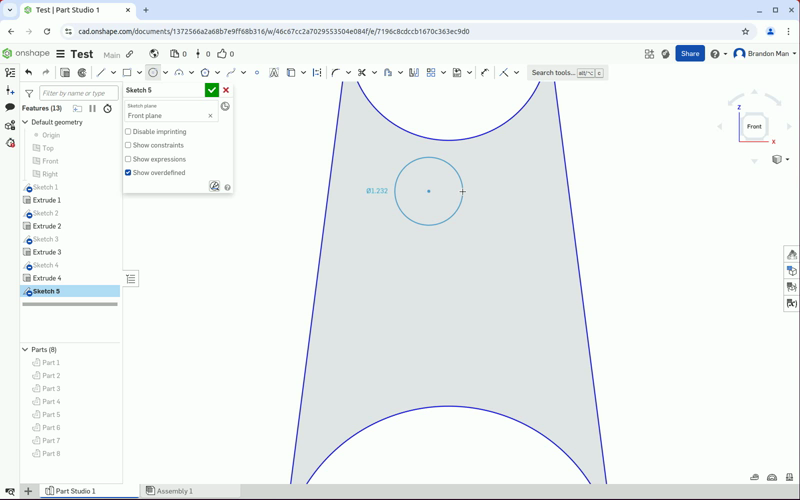
click(462, 191)
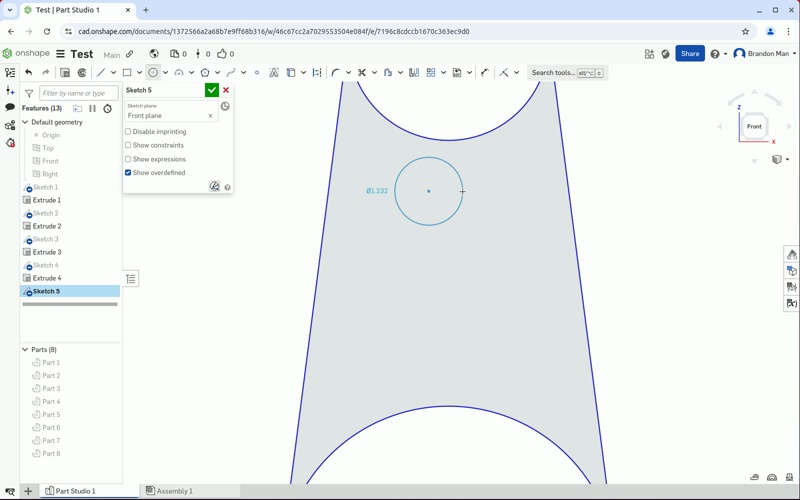
scroll(-6)
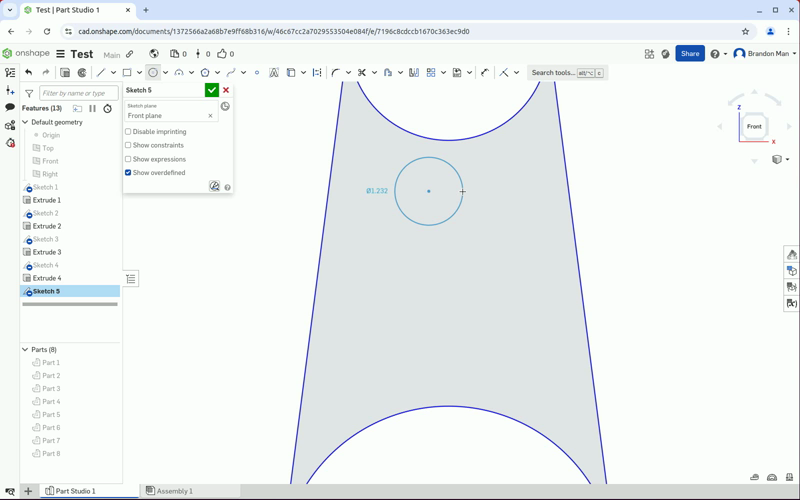
scroll(-6)
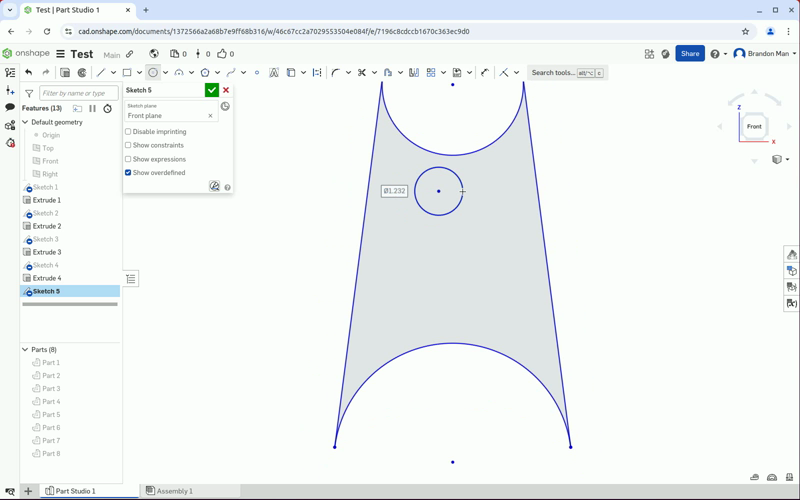
scroll(-6)
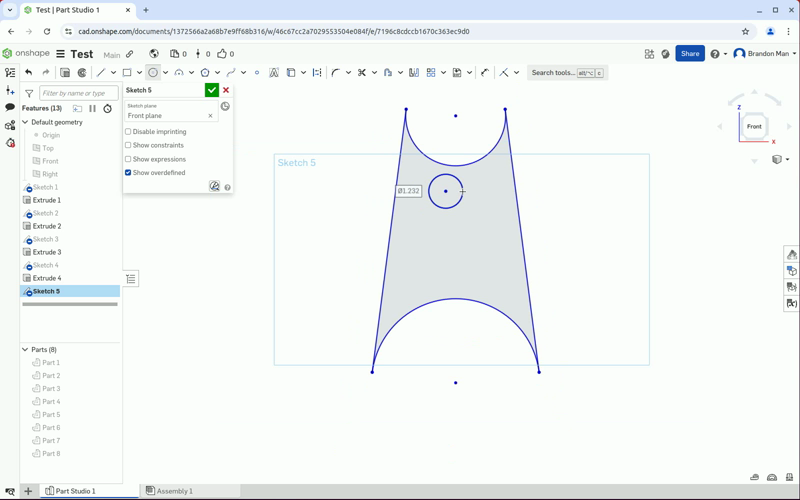
scroll(-6)
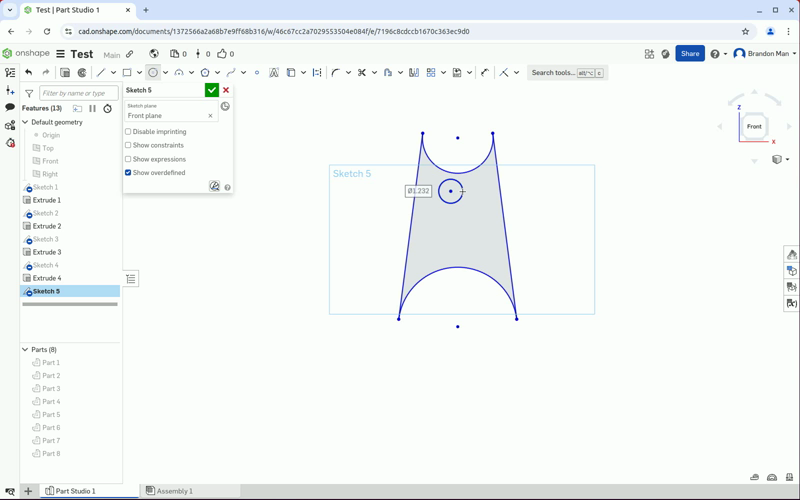
scroll(-6)
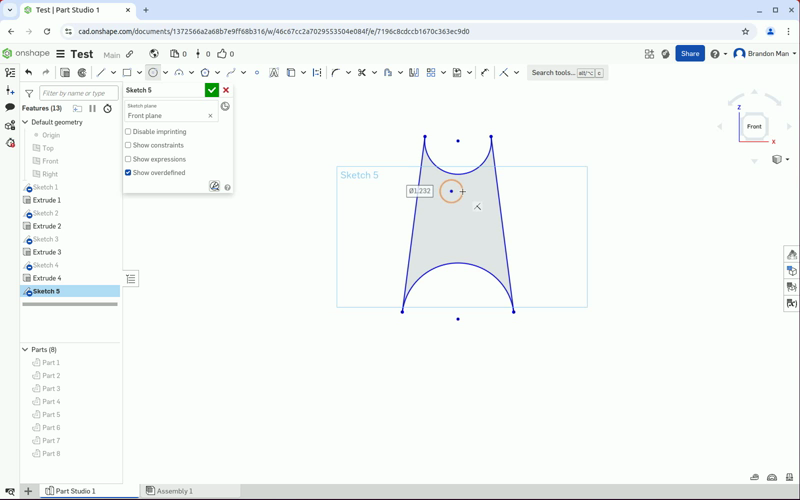
scroll(-6)
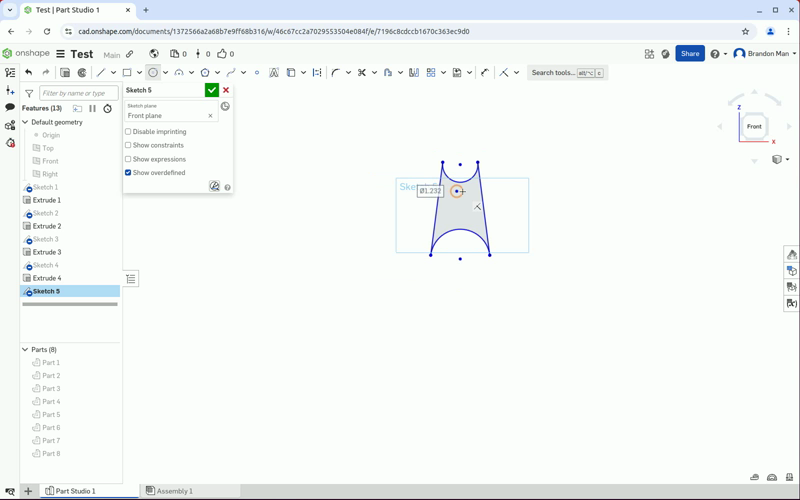
scroll(-6)
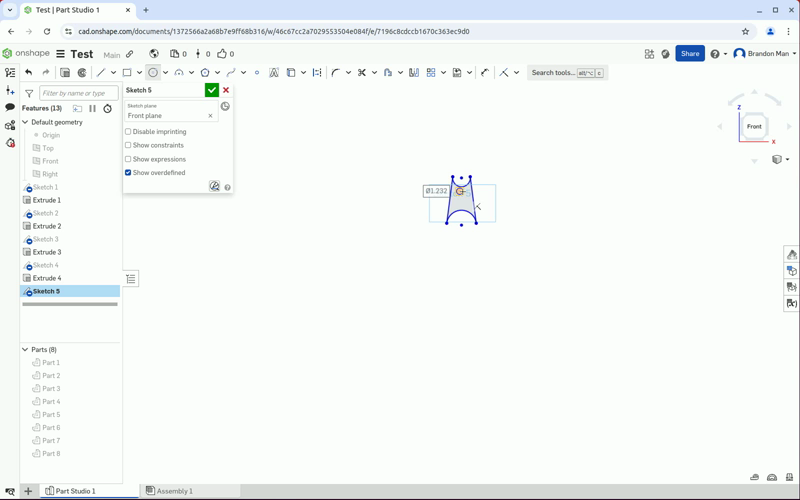
key(esc)
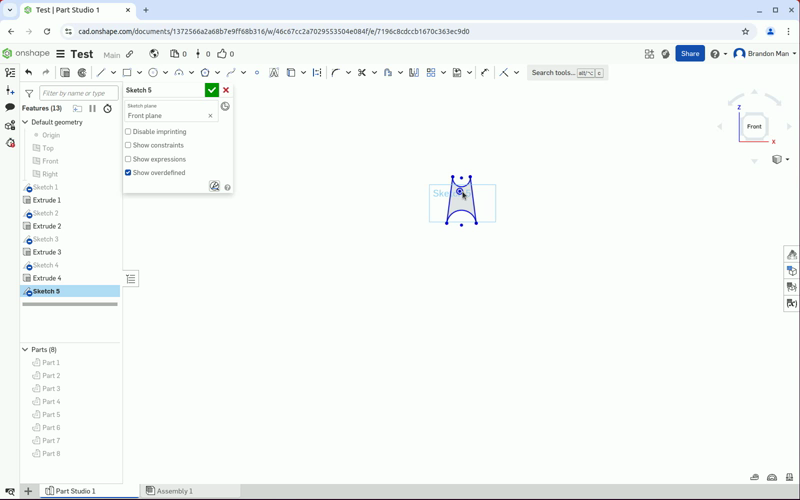
mouse_move(459, 200)
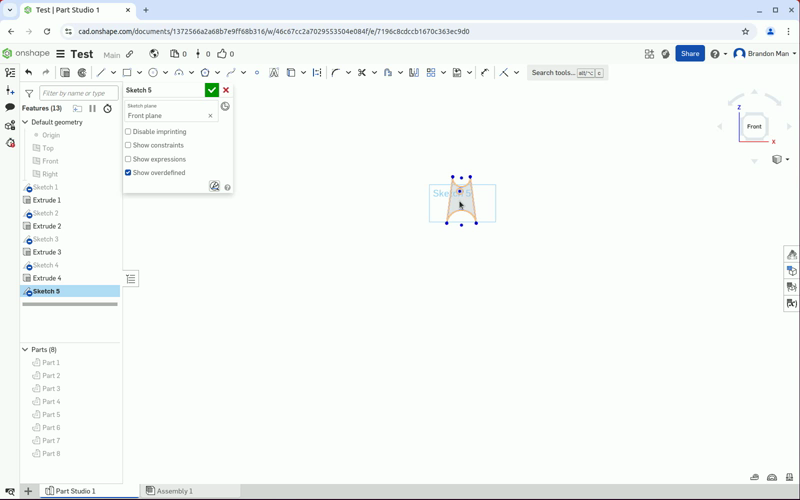
scroll(6)
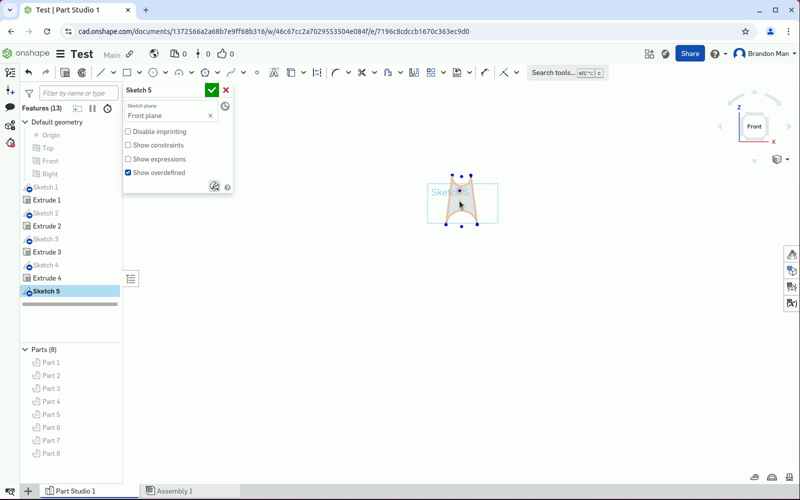
scroll(6)
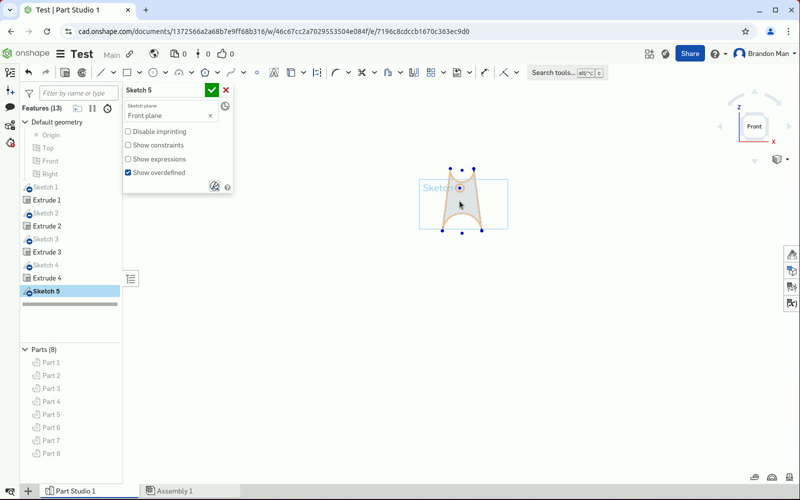
scroll(6)
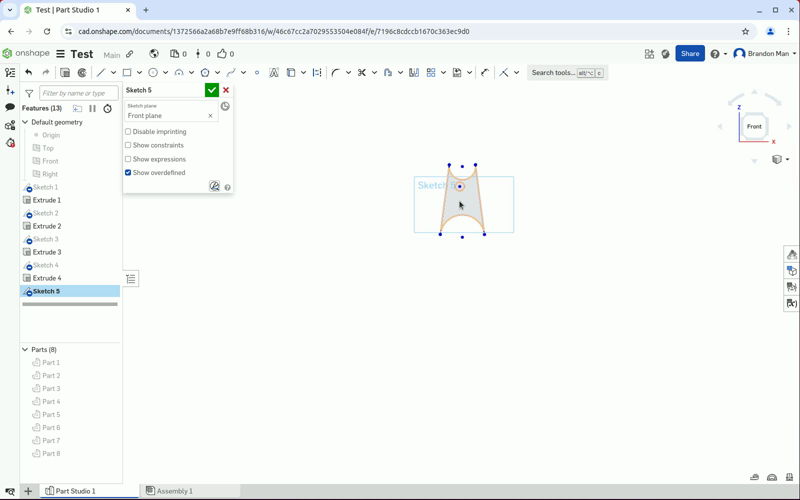
scroll(6)
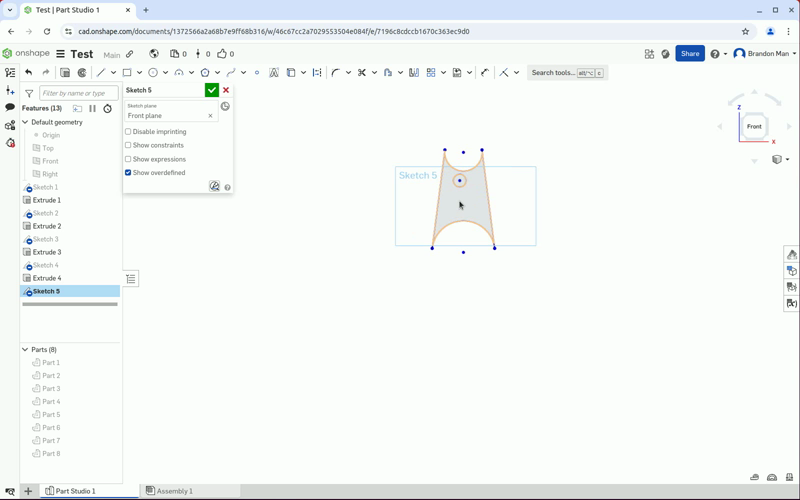
scroll(6)
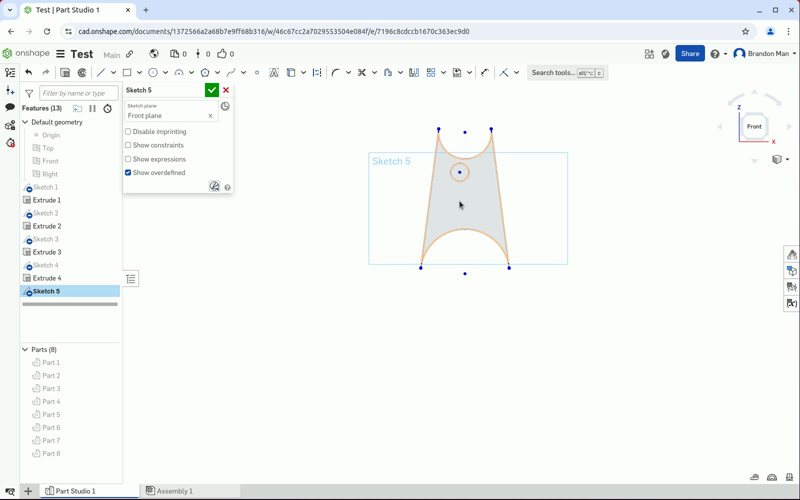
scroll(6)
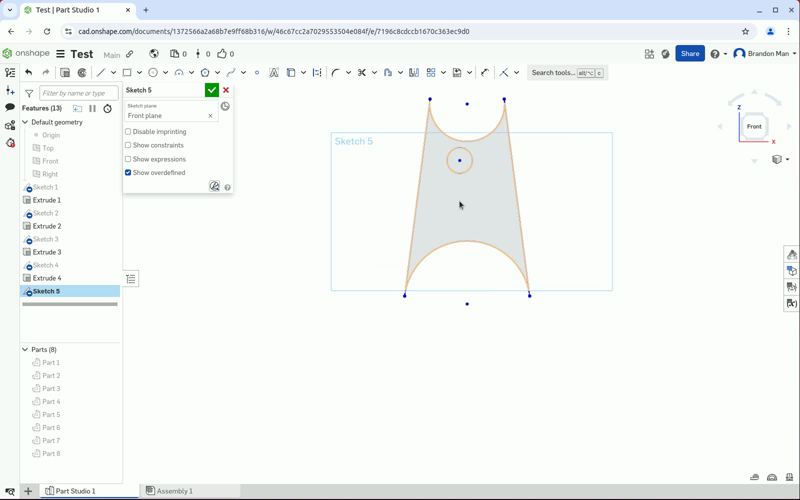
scroll(6)
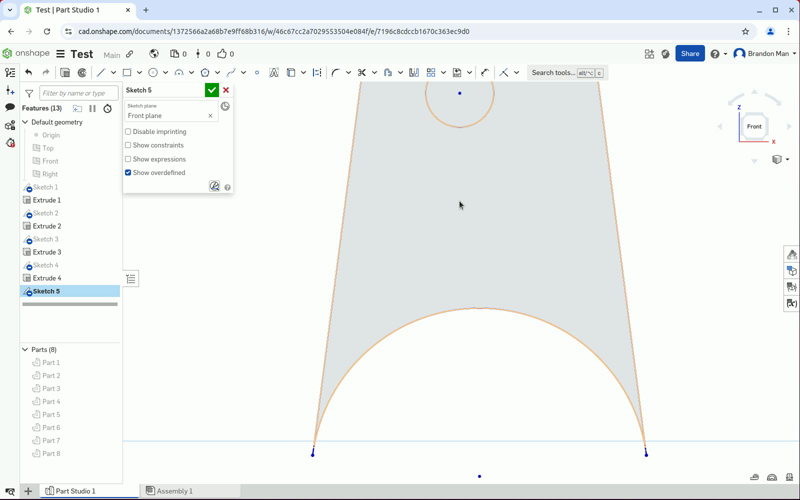
click(459, 200)
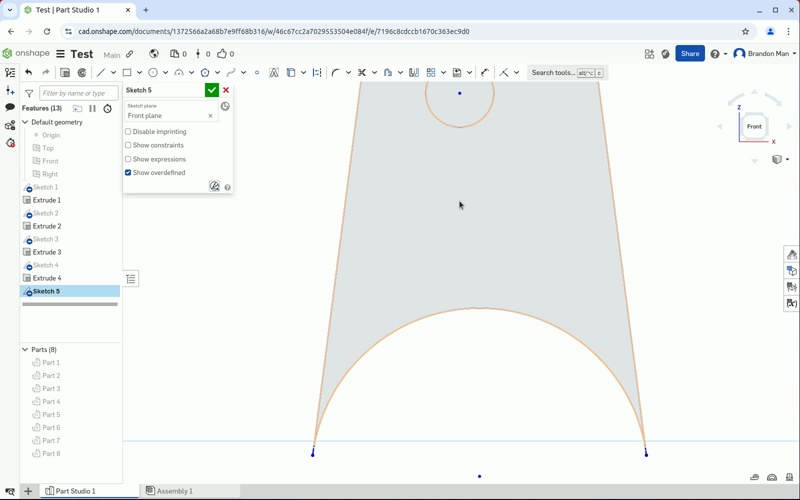
scroll(-6)
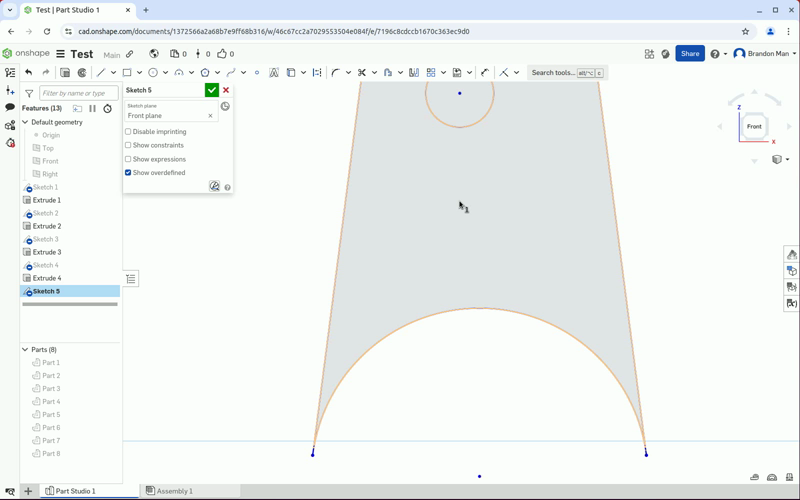
scroll(-6)
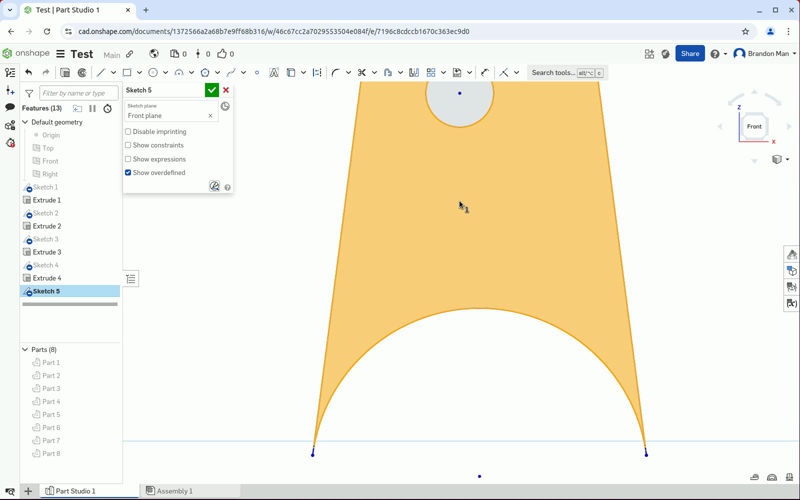
scroll(-6)
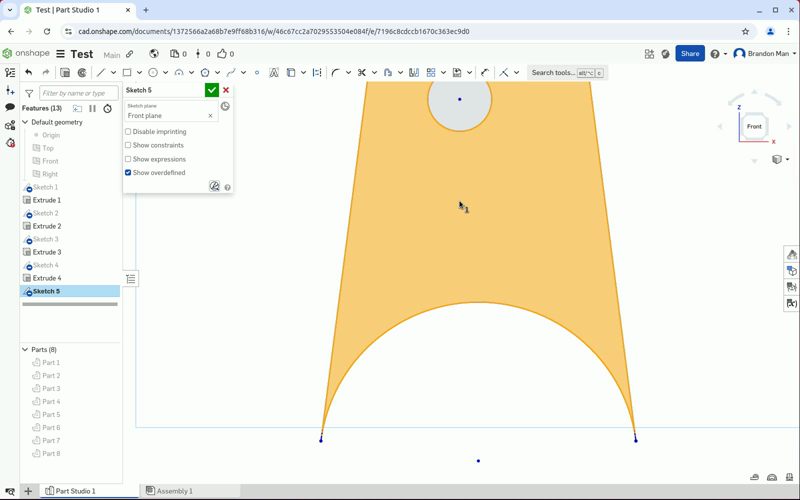
scroll(-6)
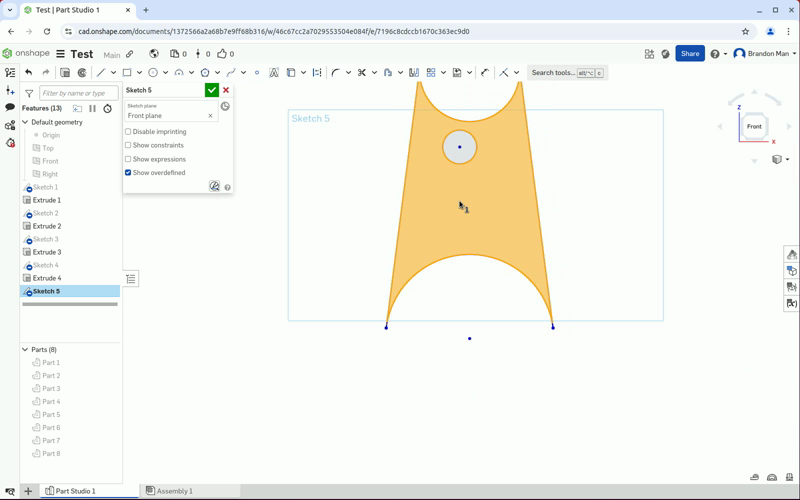
scroll(-6)
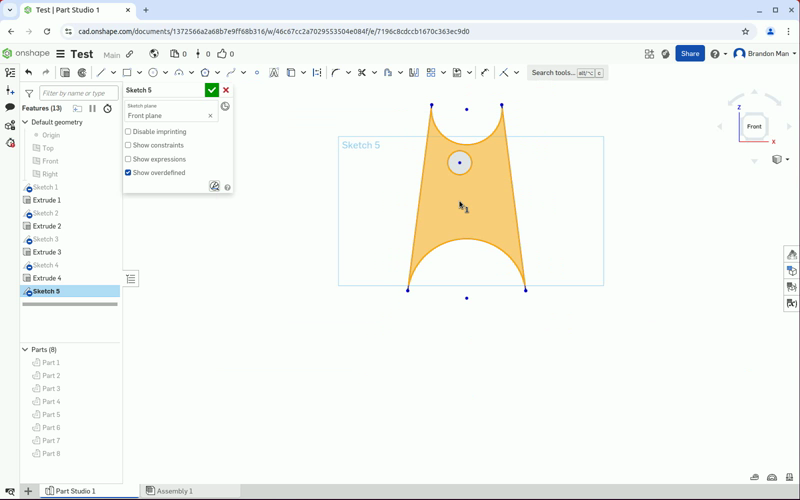
scroll(-6)
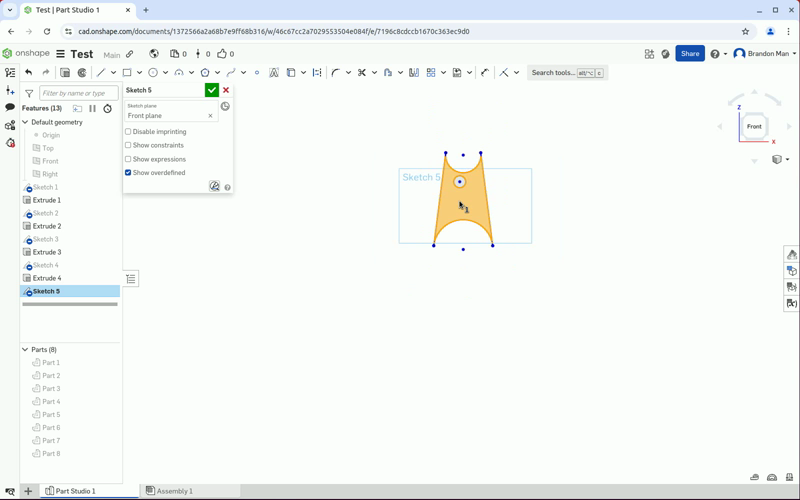
scroll(-6)
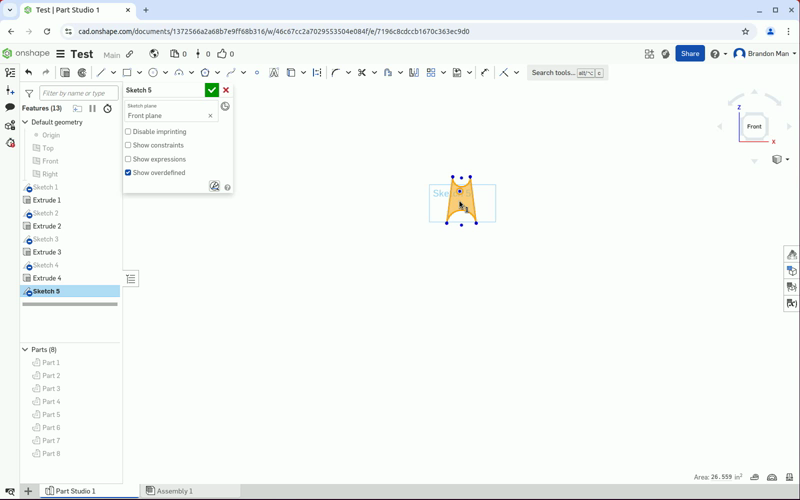
mouse_move(73, 352)
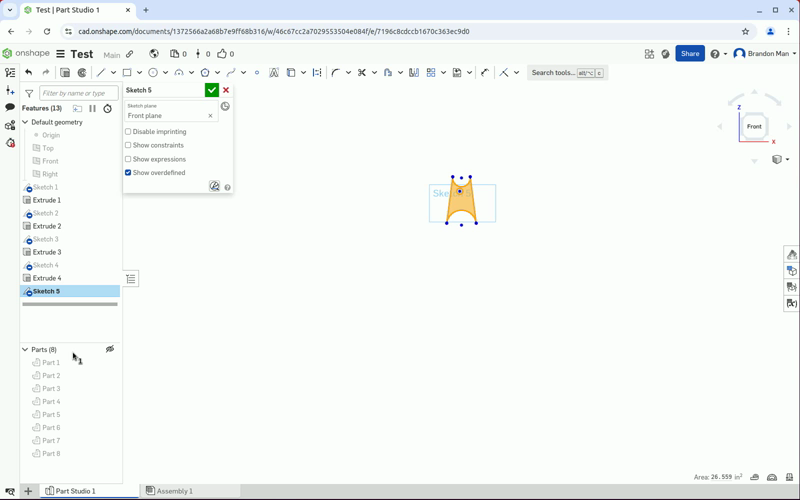
key(shift+y)
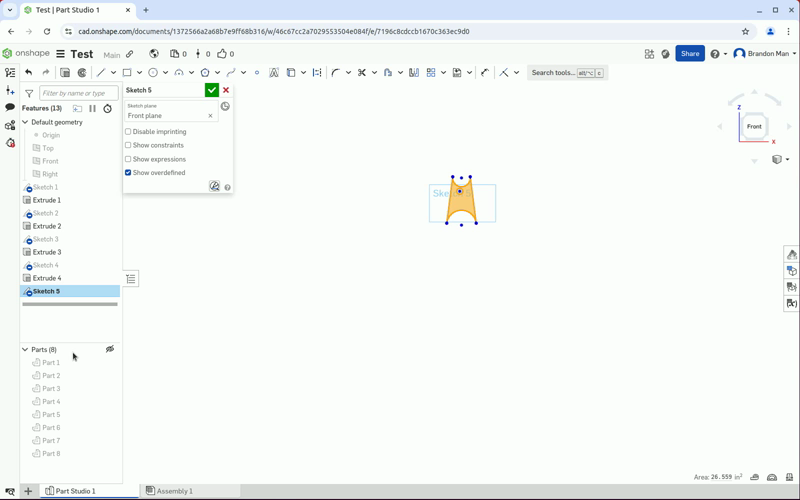
key(shift+e)
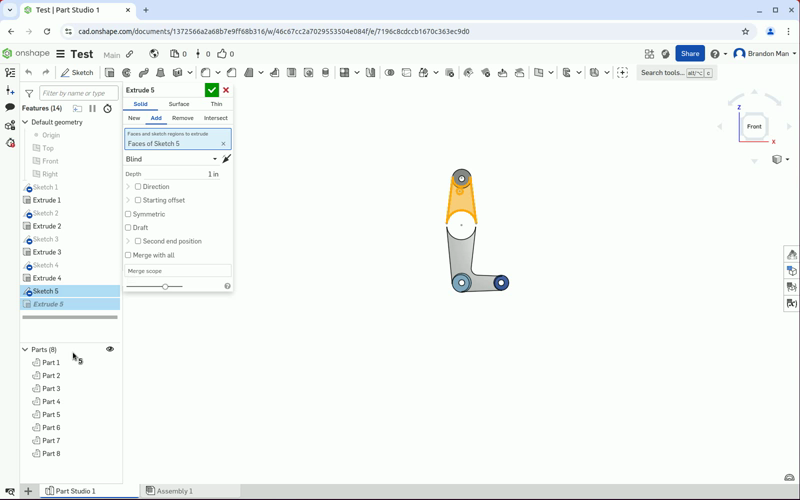
mouse_move(143, 106)
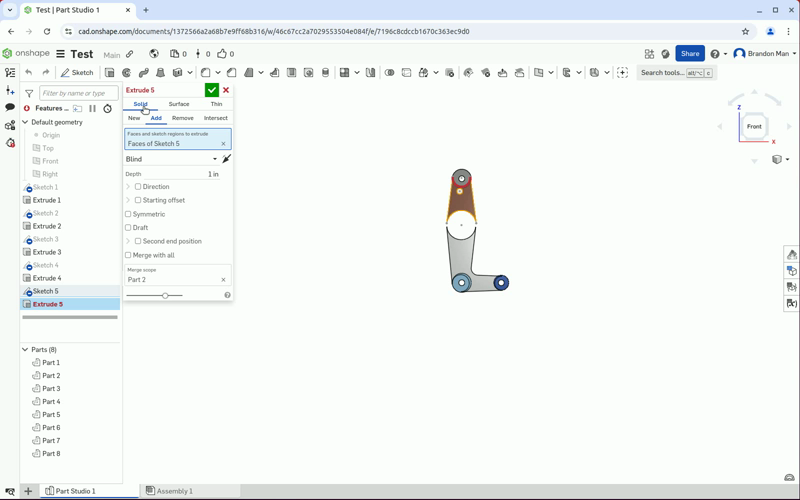
click(143, 106)
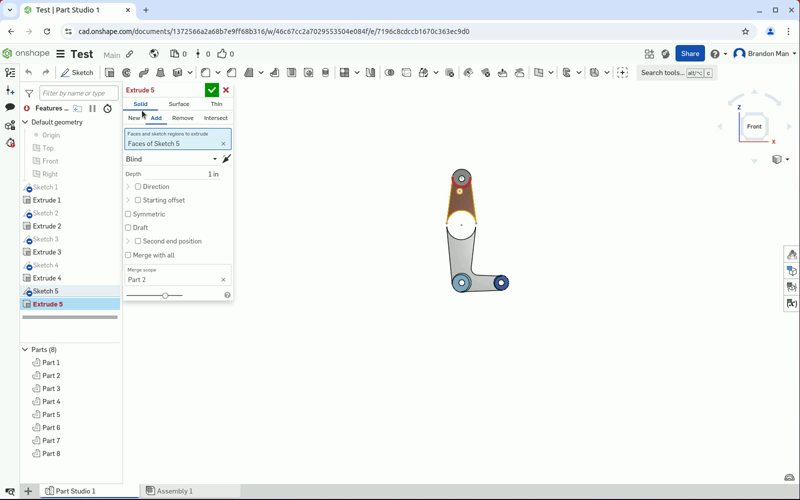
mouse_move(137, 120)
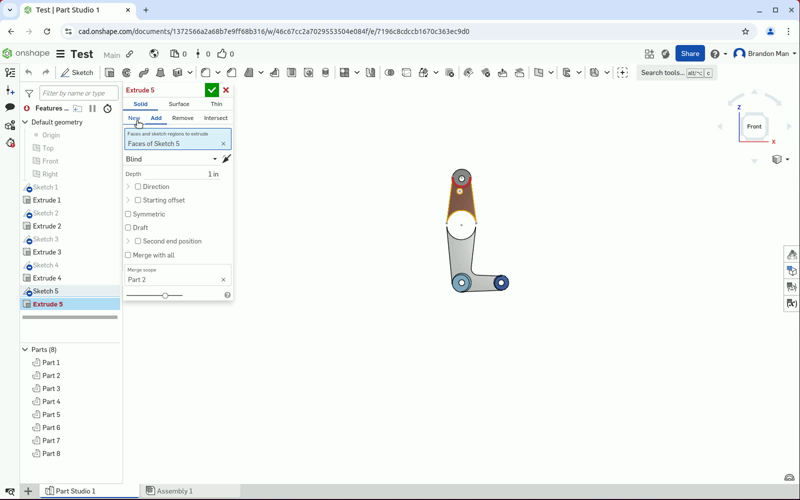
click(137, 120)
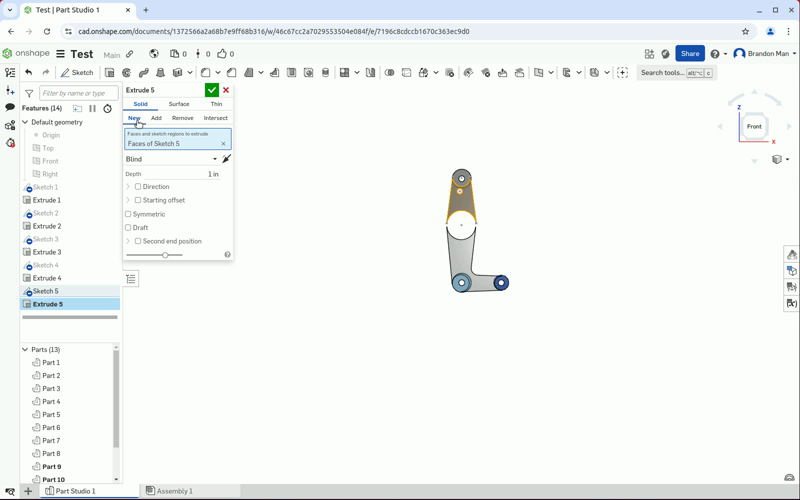
key(tab, 4)
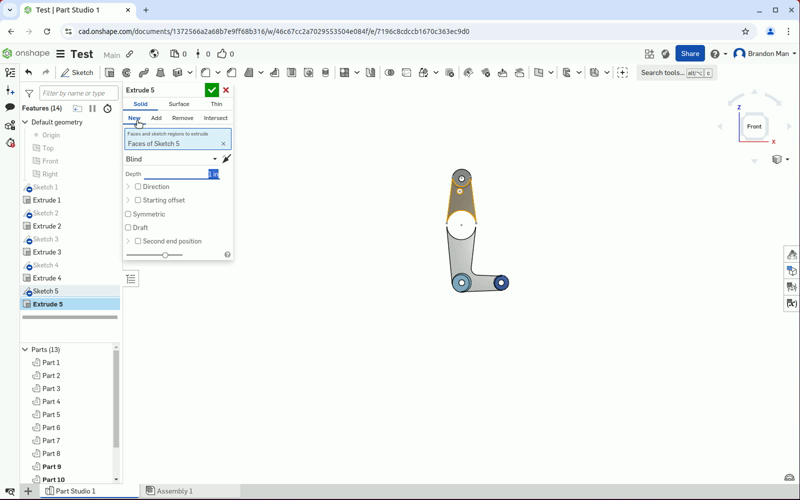
text(0.481)
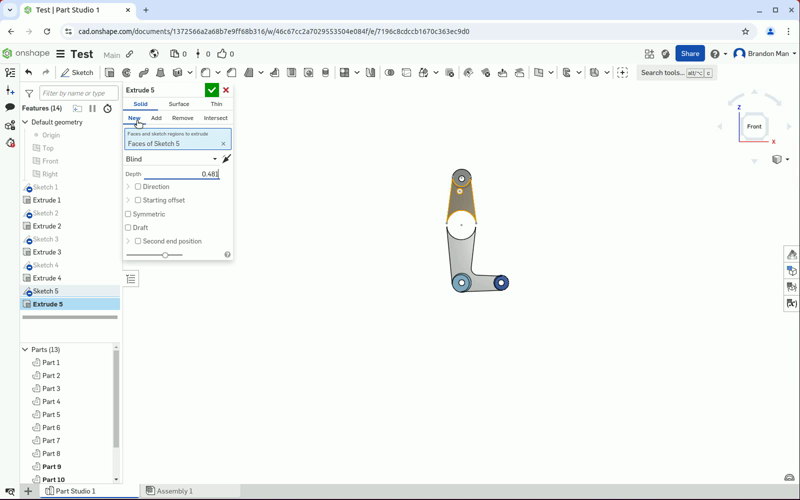
key(enter)
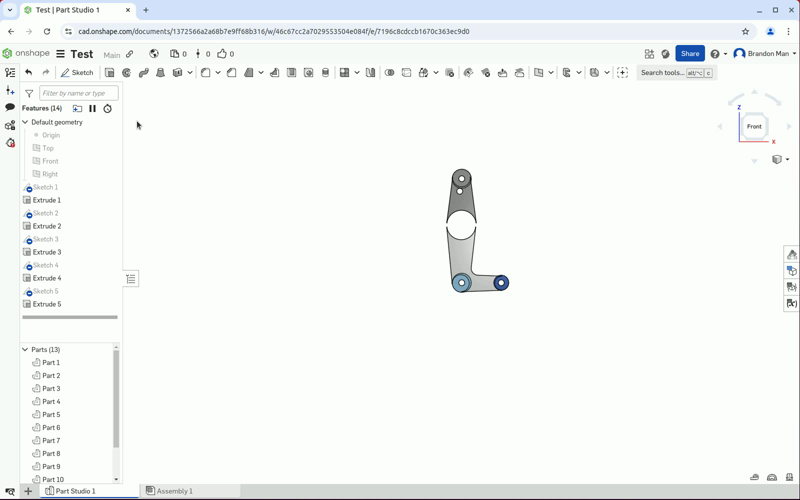
key(shift+h)
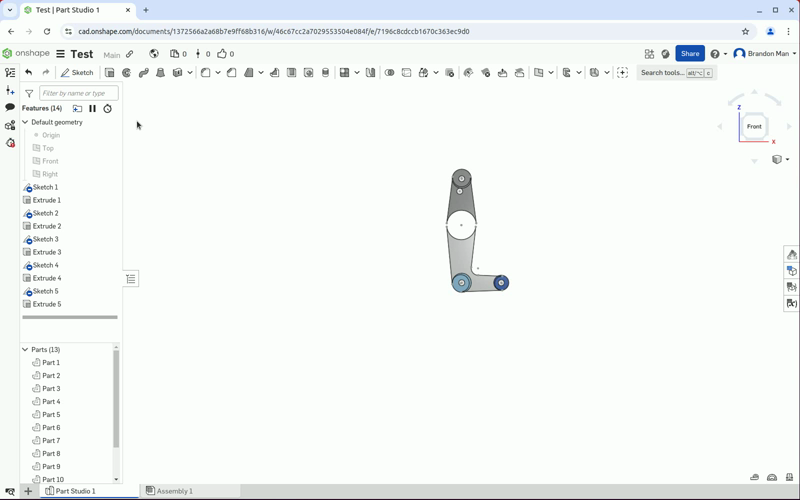
key(shift+h)
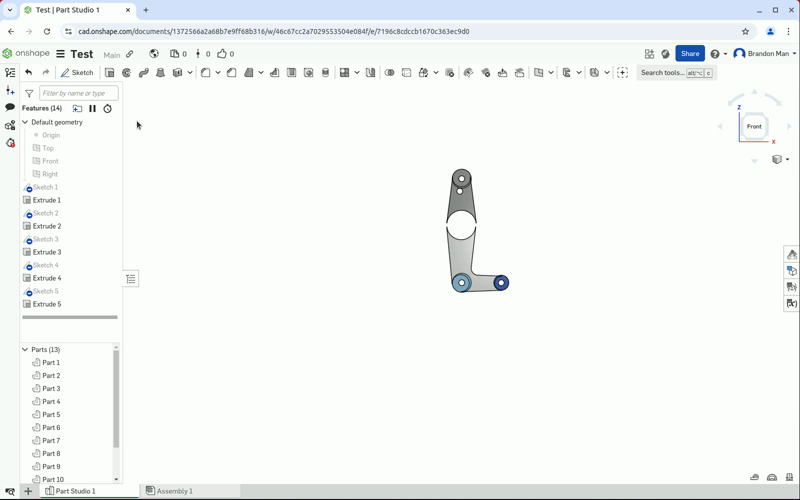
mouse_move(73, 189)
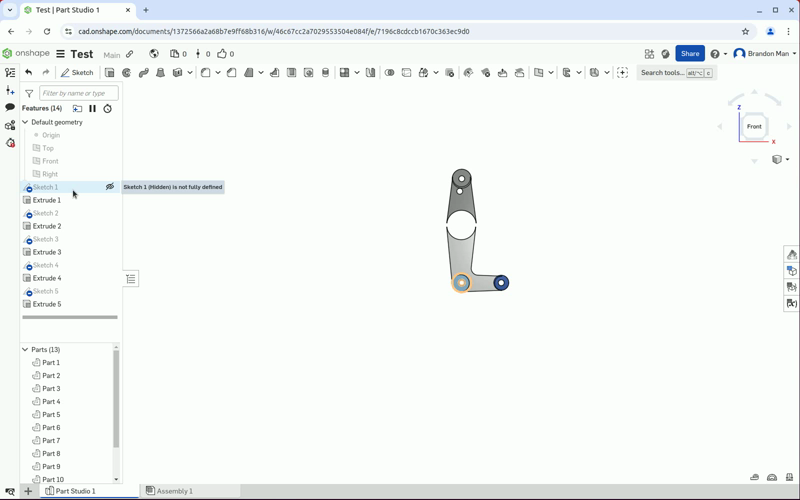
click(73, 189)
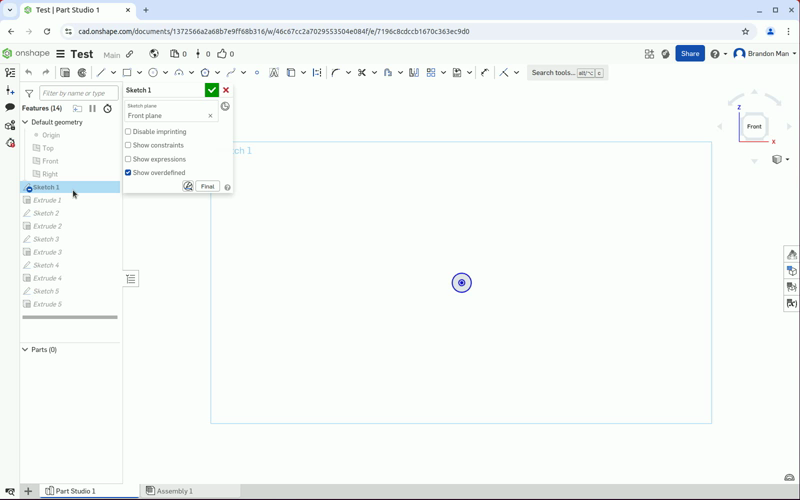
mouse_move(229, 92)
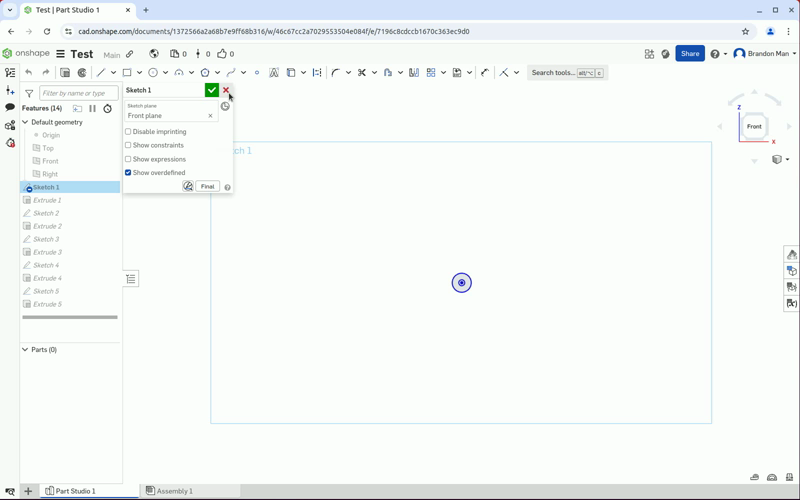
click(229, 92)
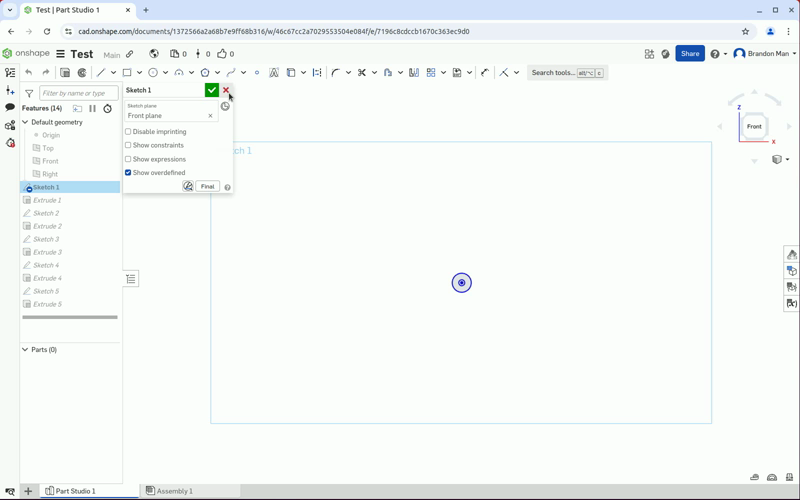
key(shift+s)
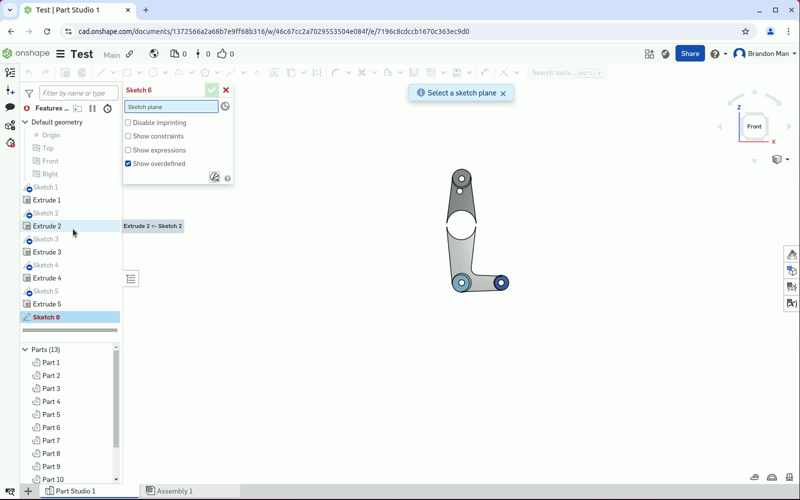
scroll(3)
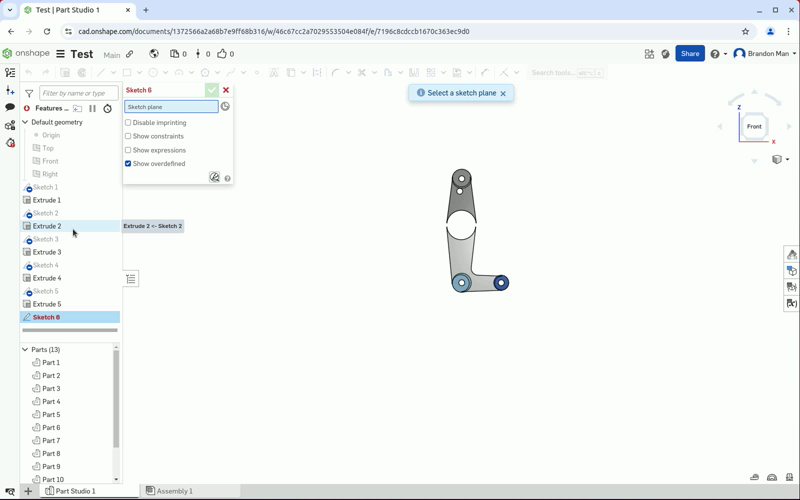
mouse_move(73, 163)
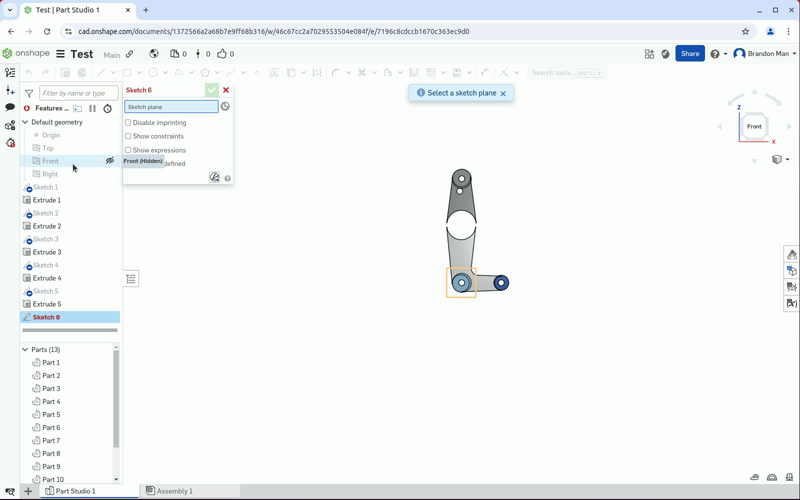
click(73, 163)
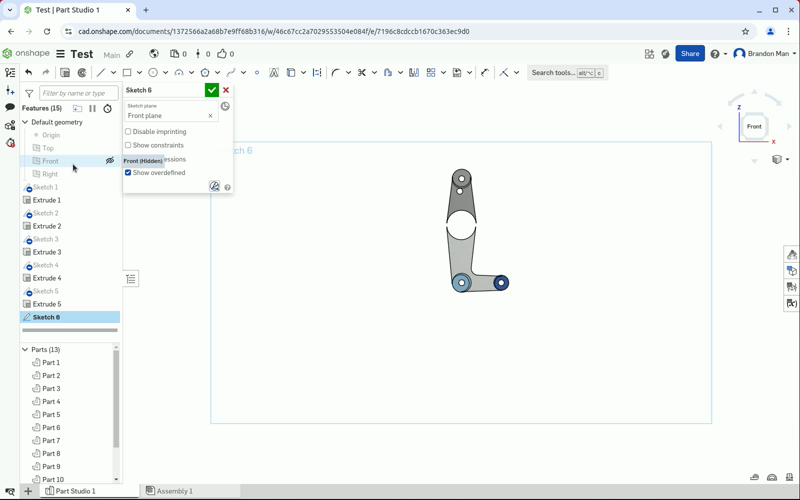
mouse_move(69, 352)
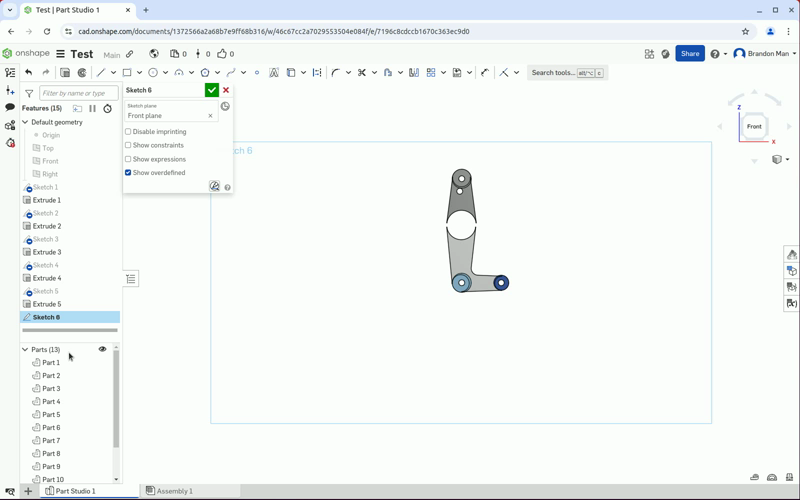
key(y)
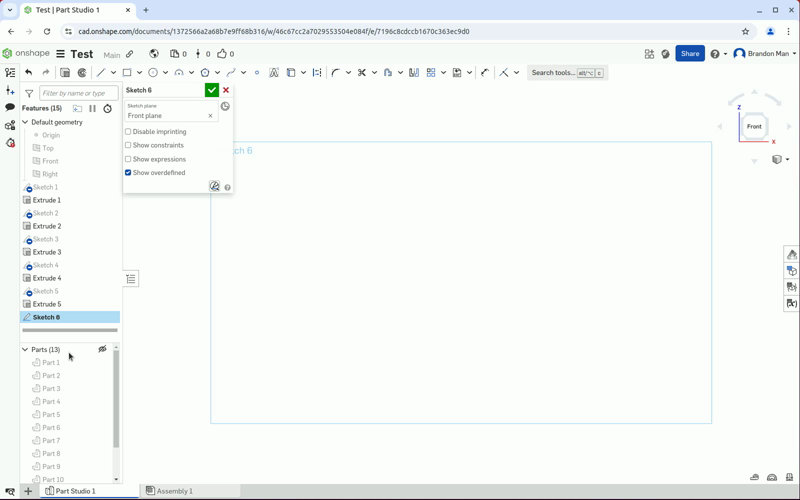
key(c)
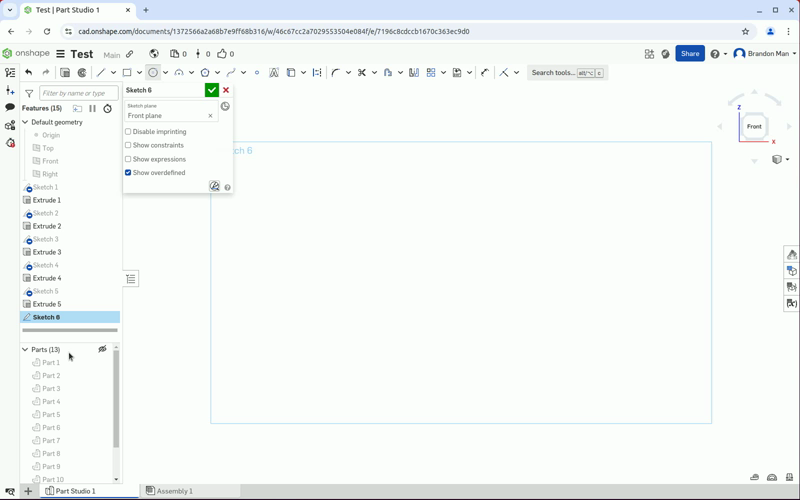
key_down(shift)
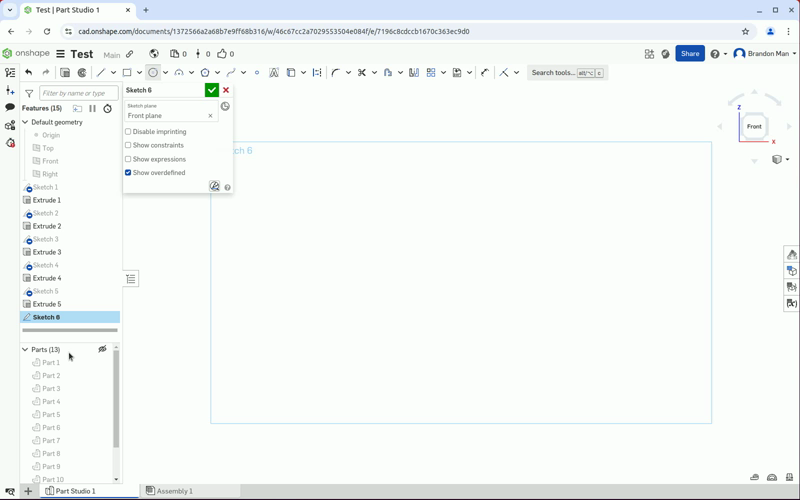
mouse_move(461, 225)
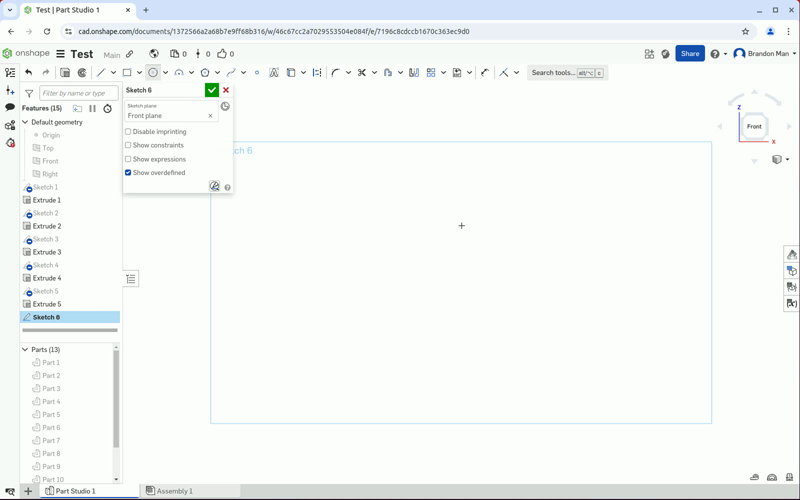
click(461, 225)
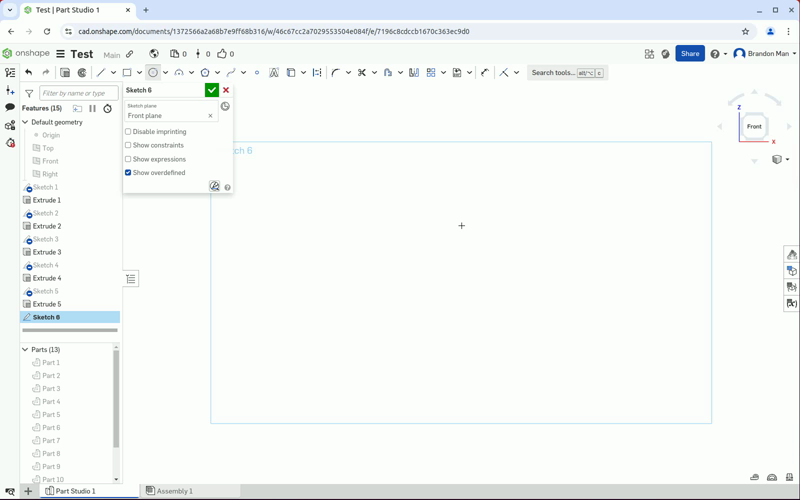
key_up(shift)
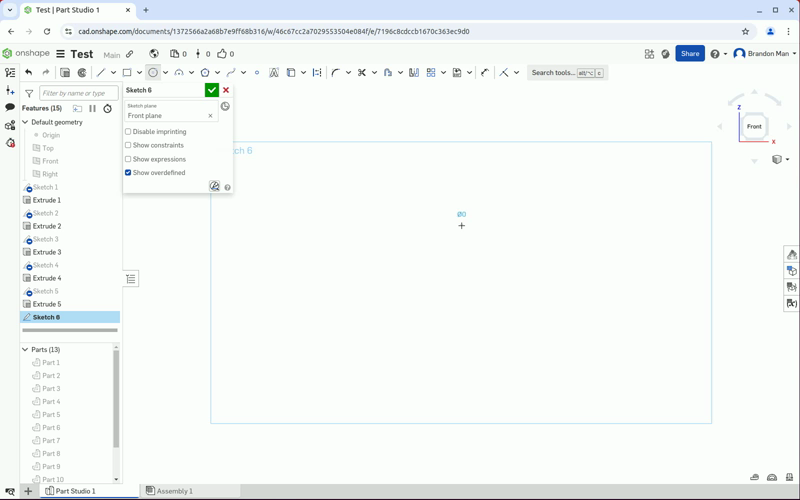
mouse_move(477, 225)
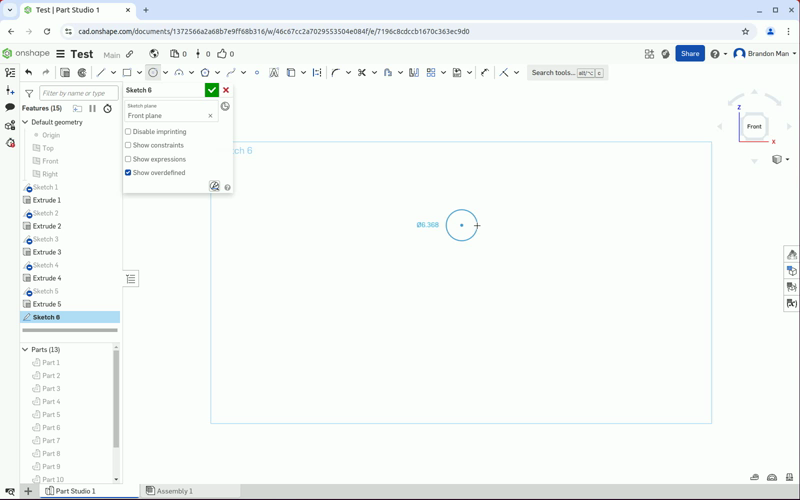
click(477, 225)
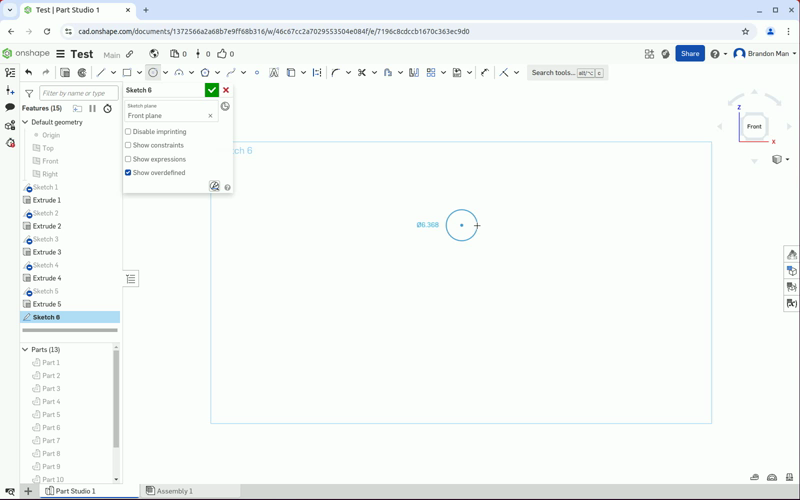
key(esc)
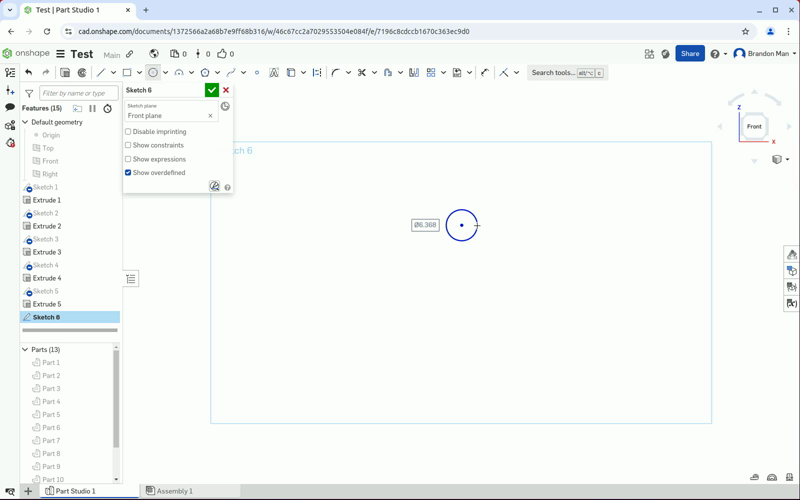
key(c)
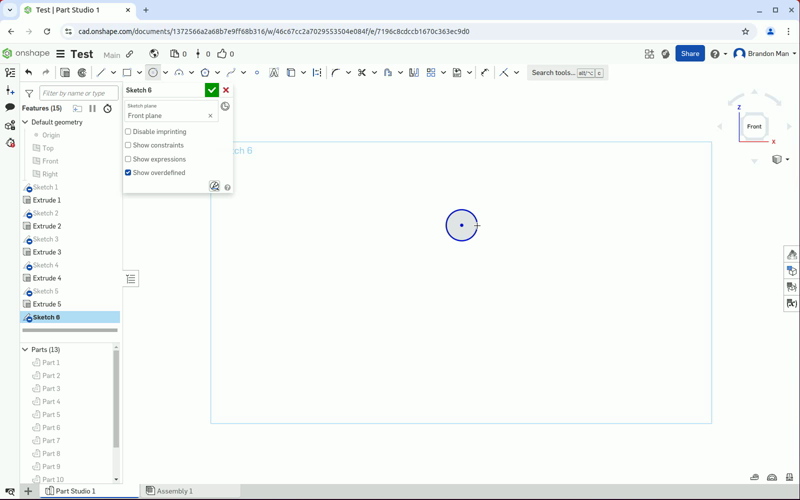
key_down(shift)
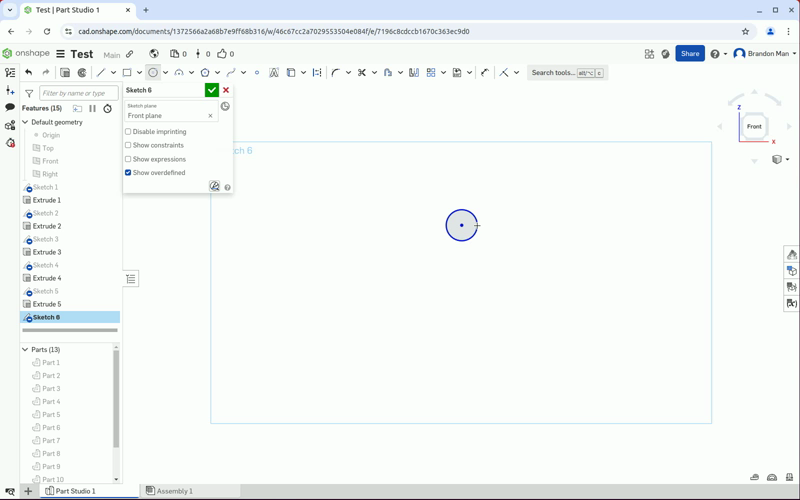
mouse_move(461, 225)
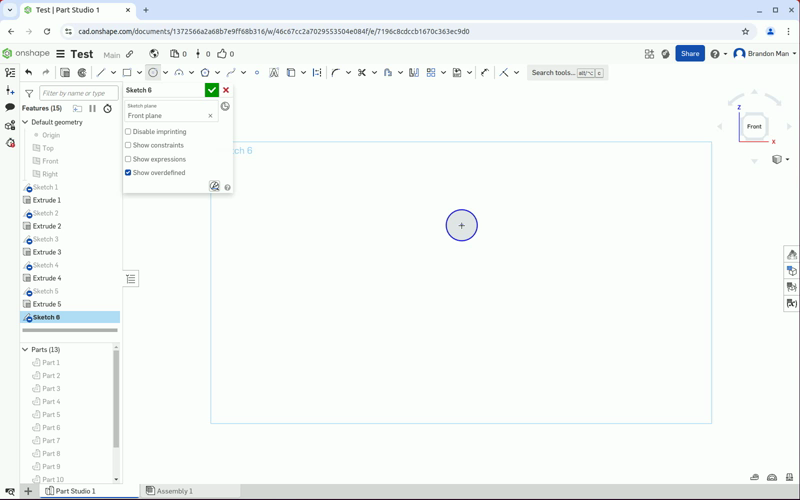
click(461, 225)
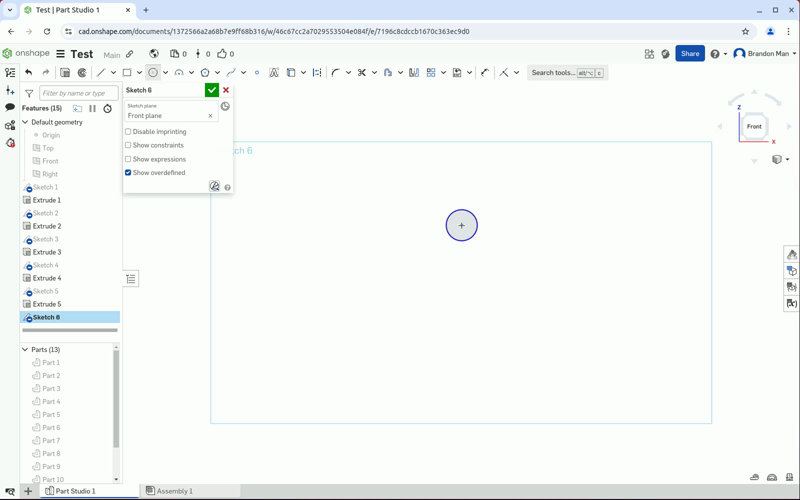
key_up(shift)
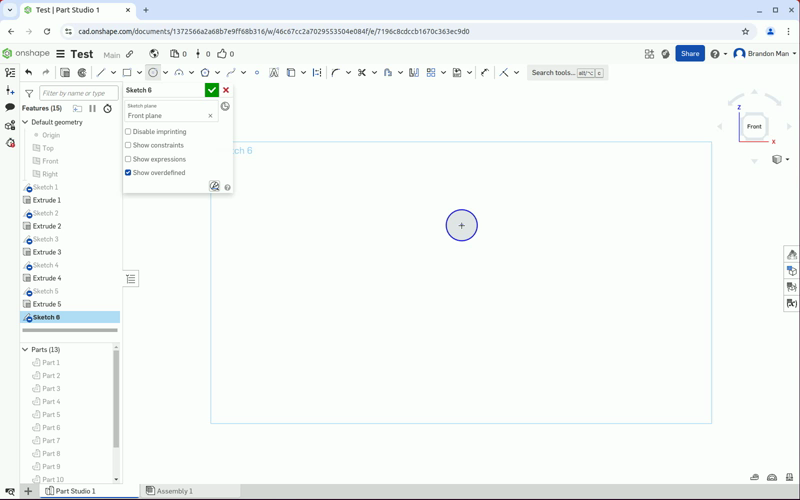
mouse_move(465, 225)
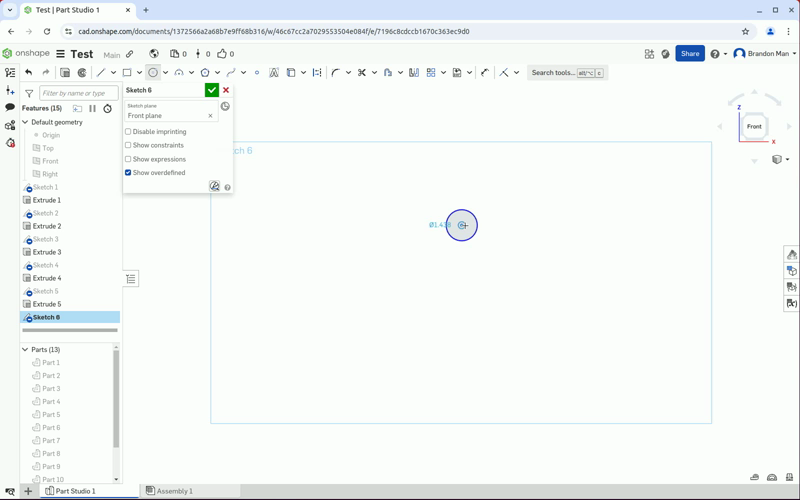
scroll(6)
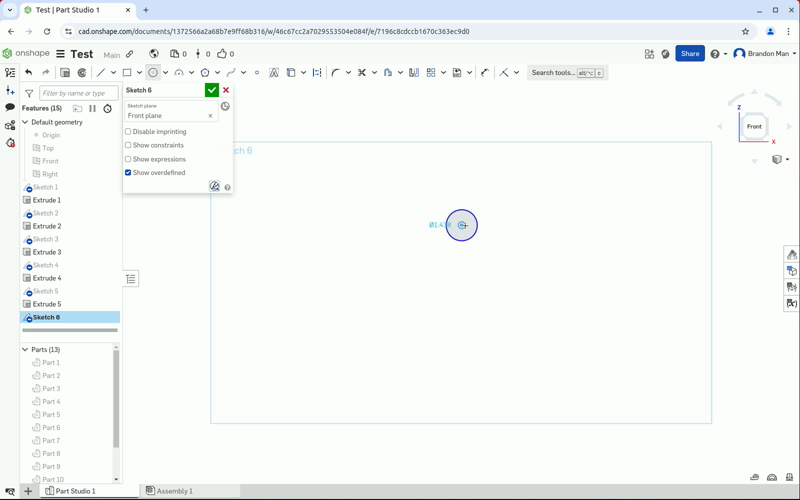
scroll(6)
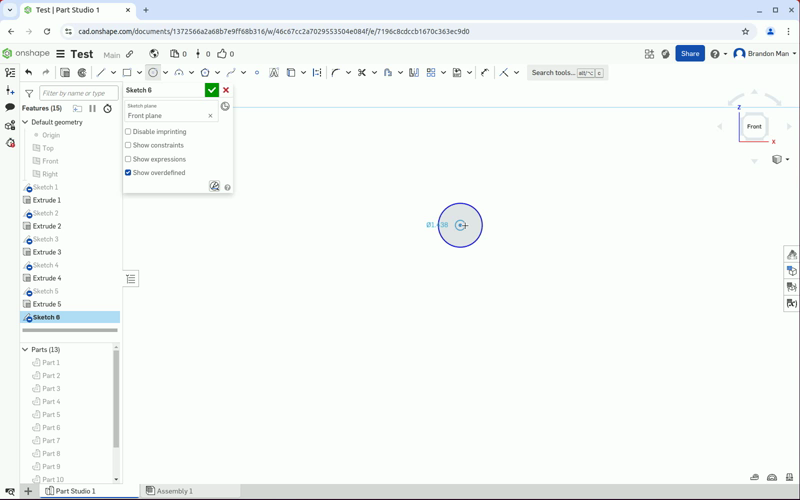
scroll(6)
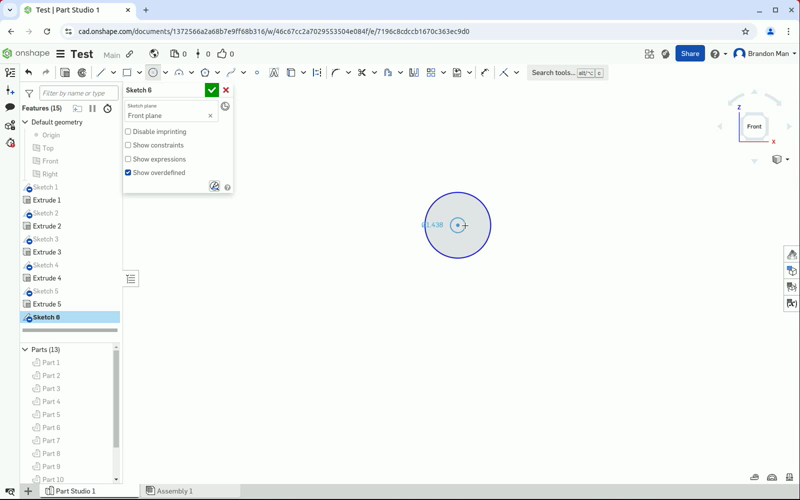
scroll(6)
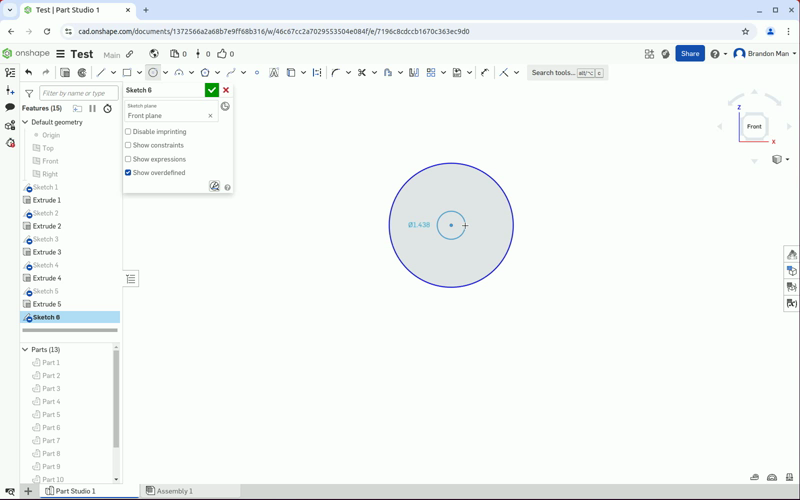
scroll(6)
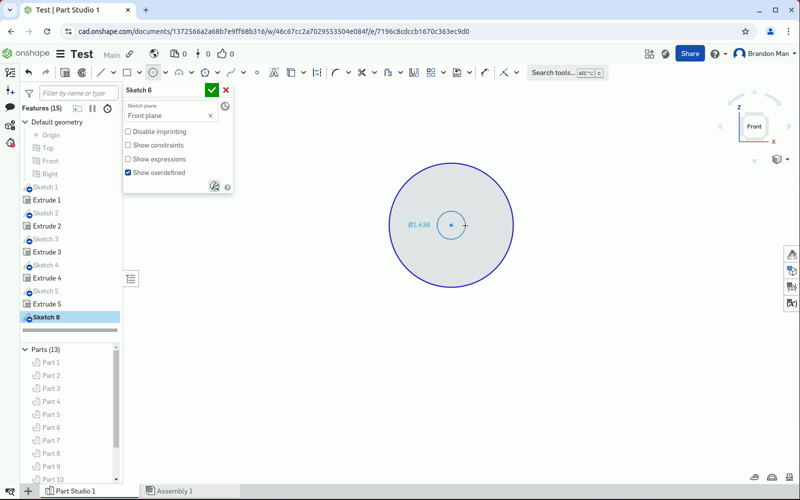
scroll(6)
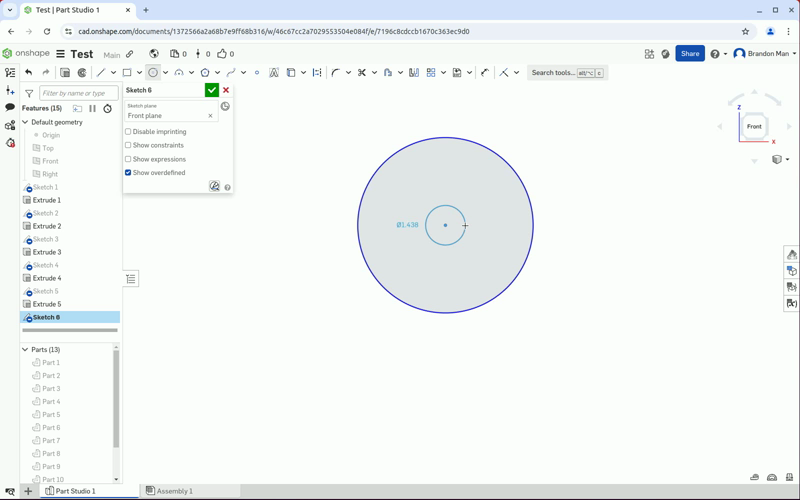
scroll(6)
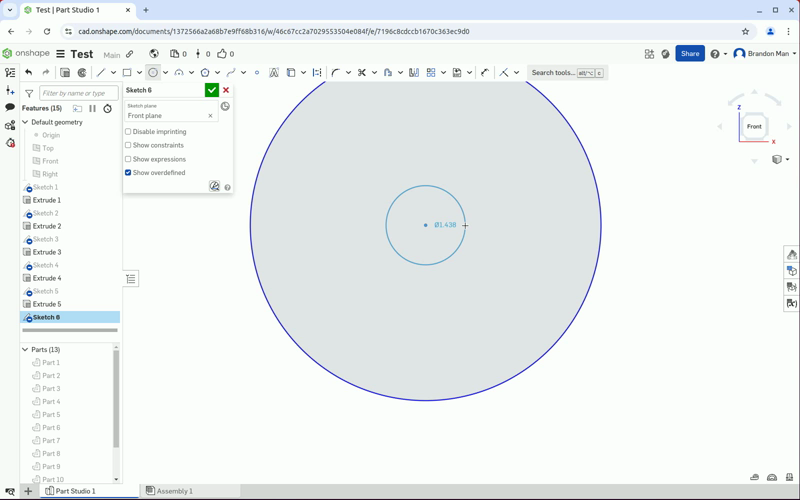
click(465, 225)
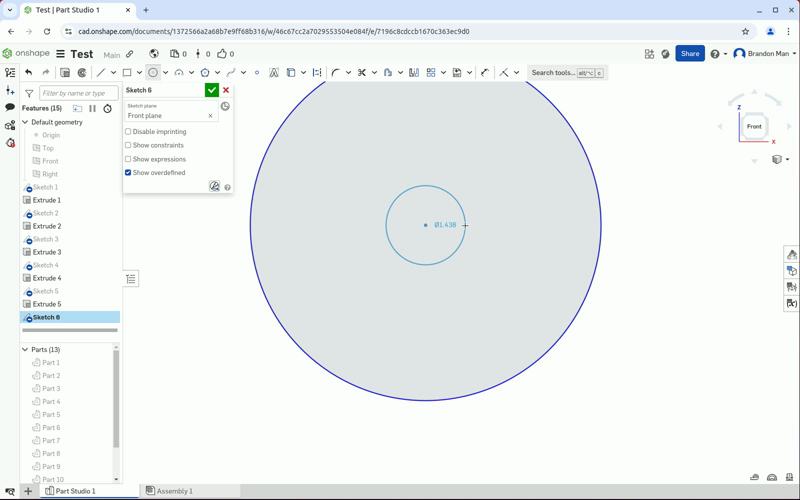
scroll(-6)
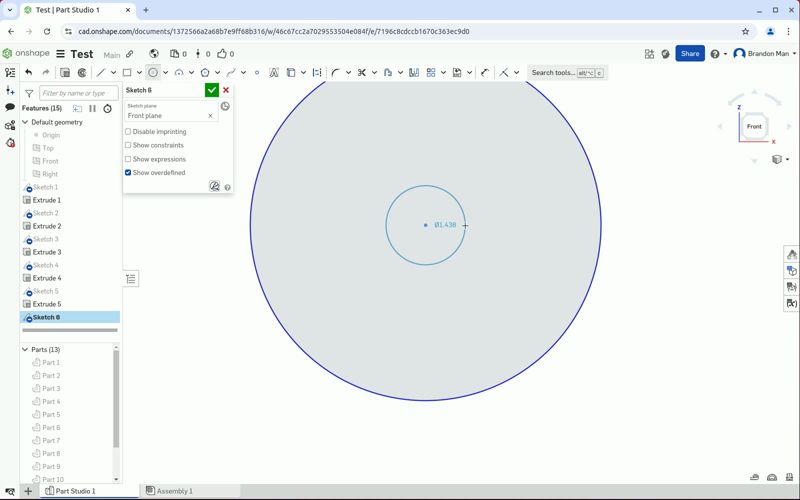
scroll(-6)
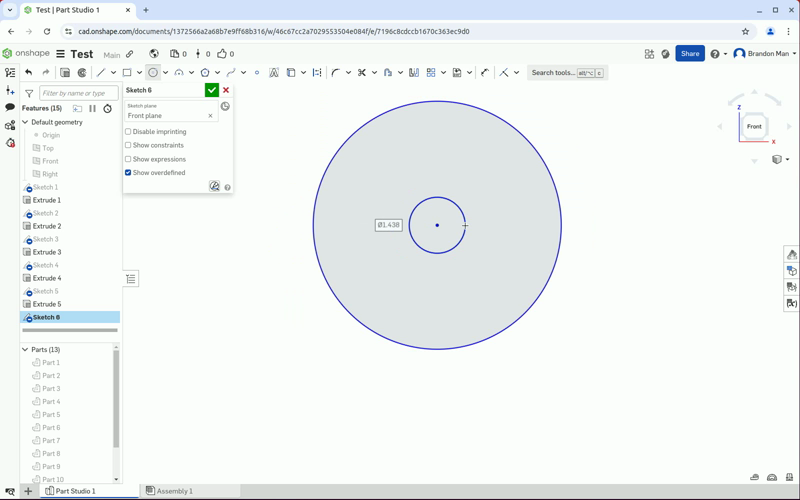
scroll(-6)
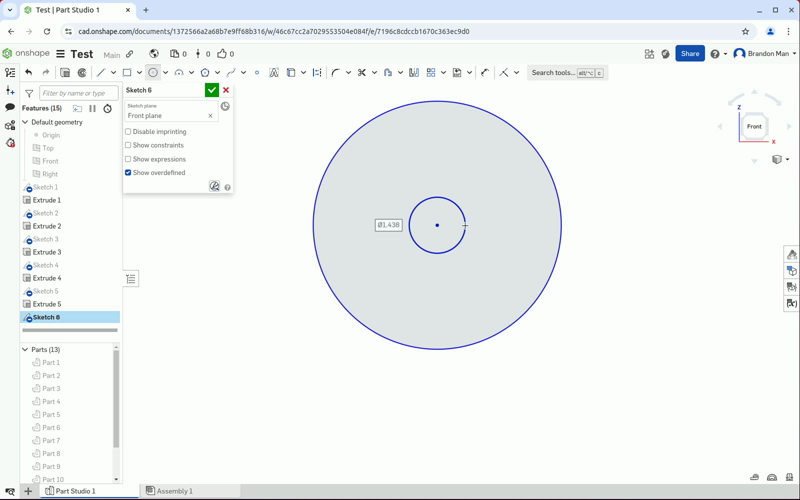
scroll(-6)
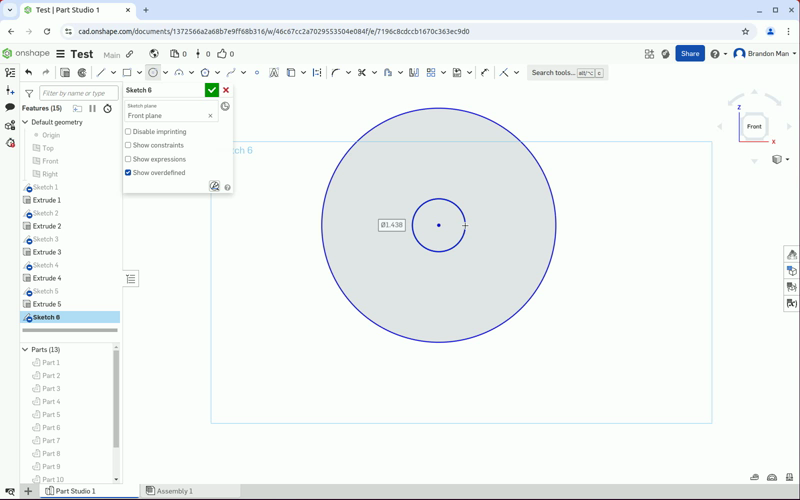
scroll(-6)
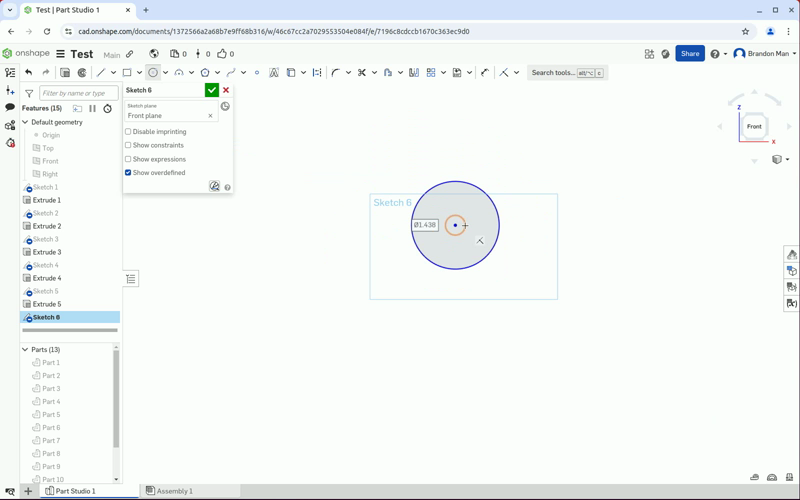
scroll(-6)
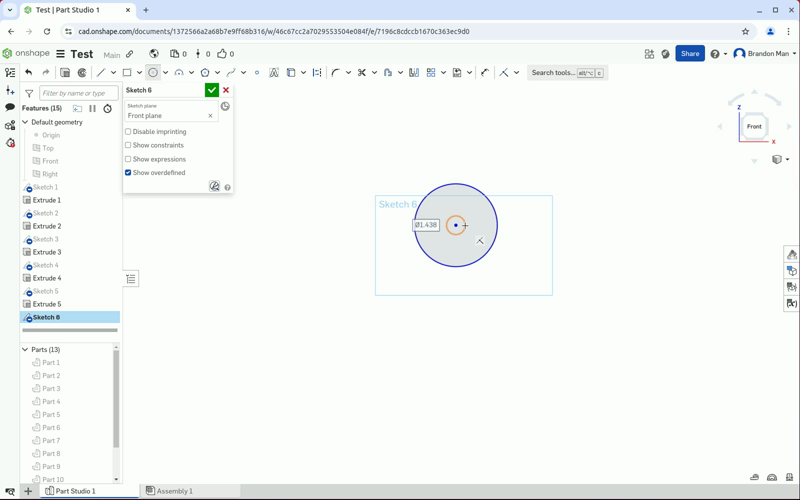
scroll(-6)
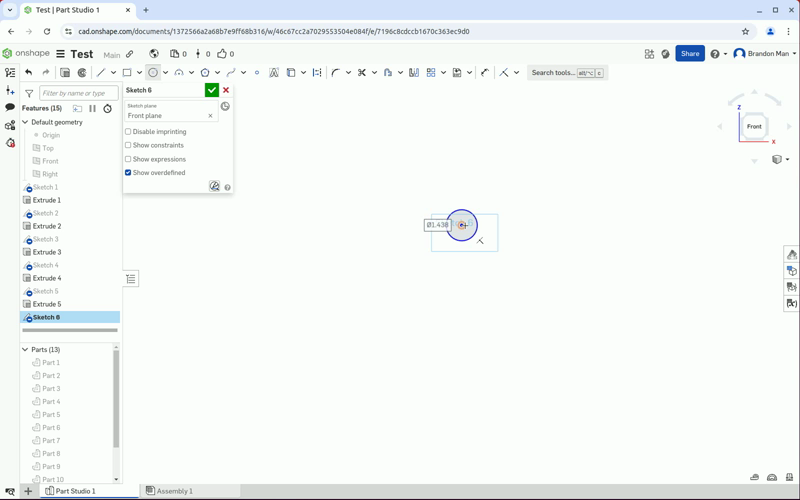
key(esc)
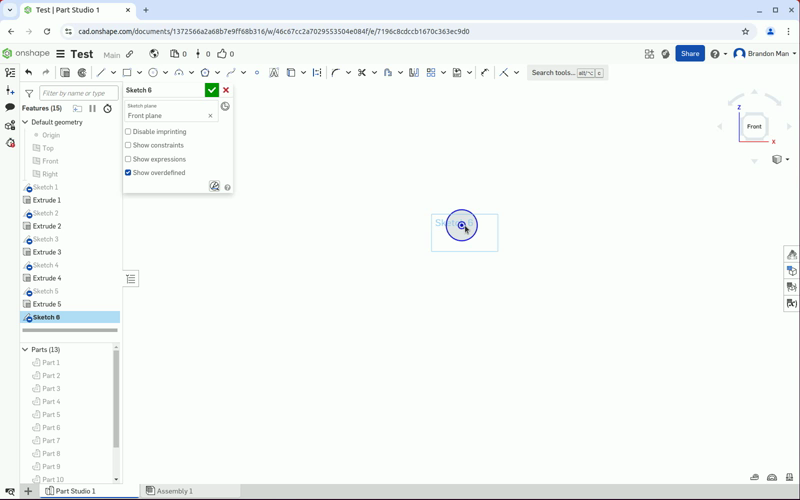
mouse_move(473, 221)
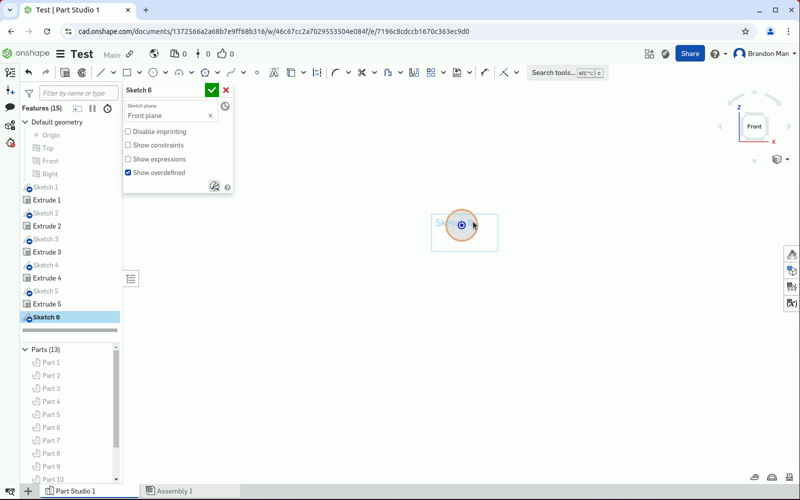
scroll(6)
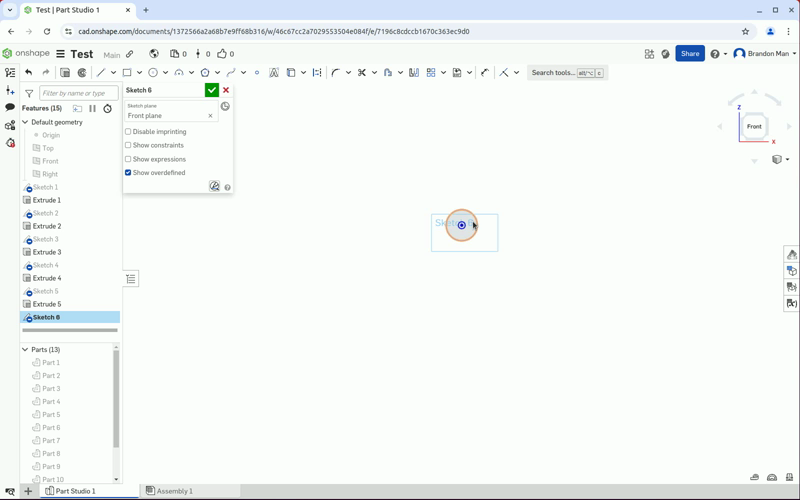
scroll(6)
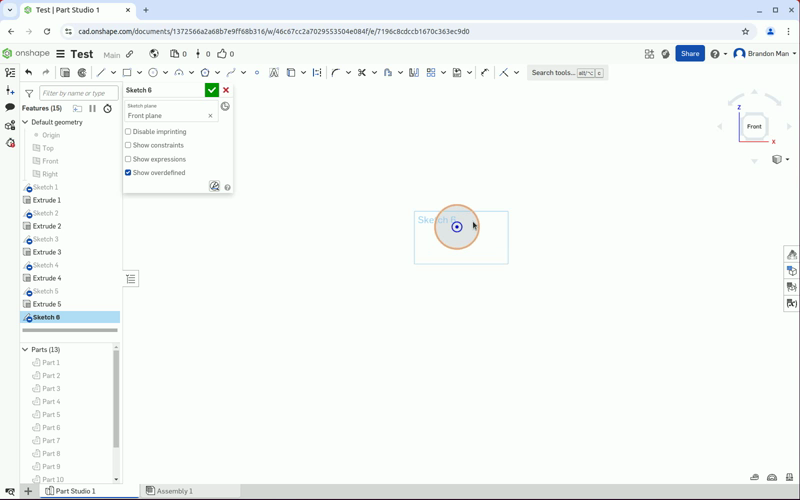
scroll(6)
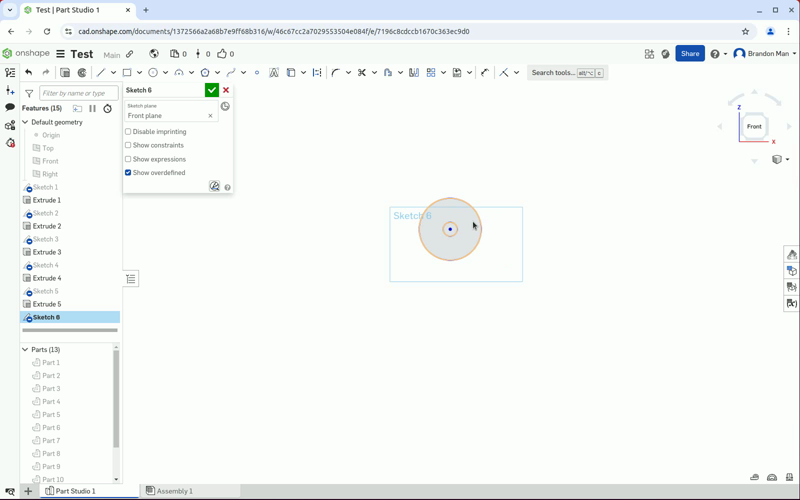
scroll(6)
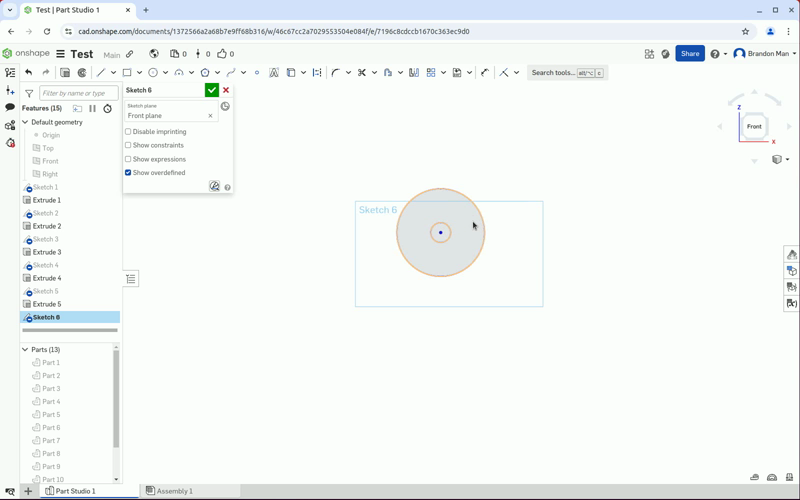
scroll(6)
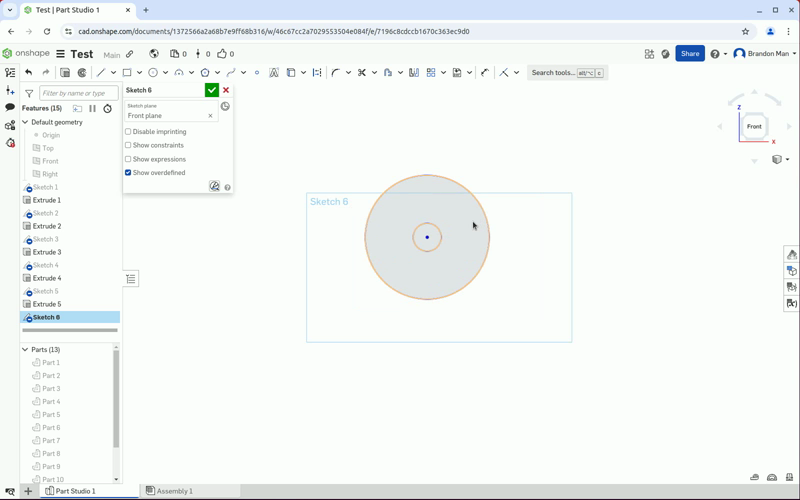
scroll(6)
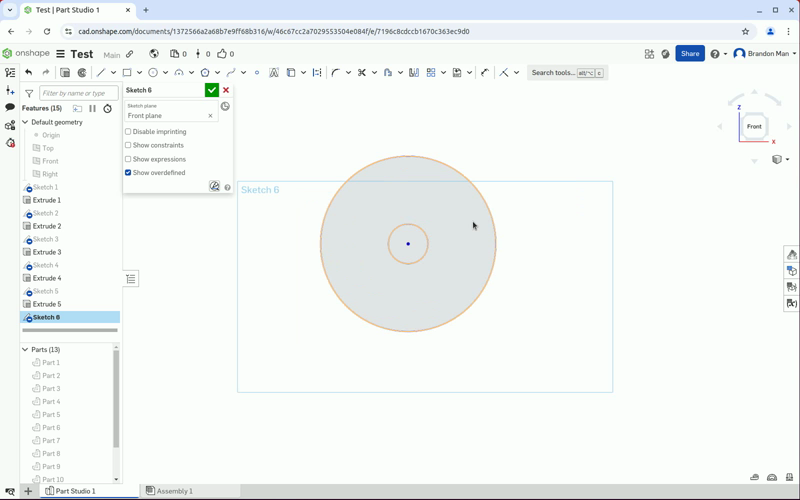
scroll(6)
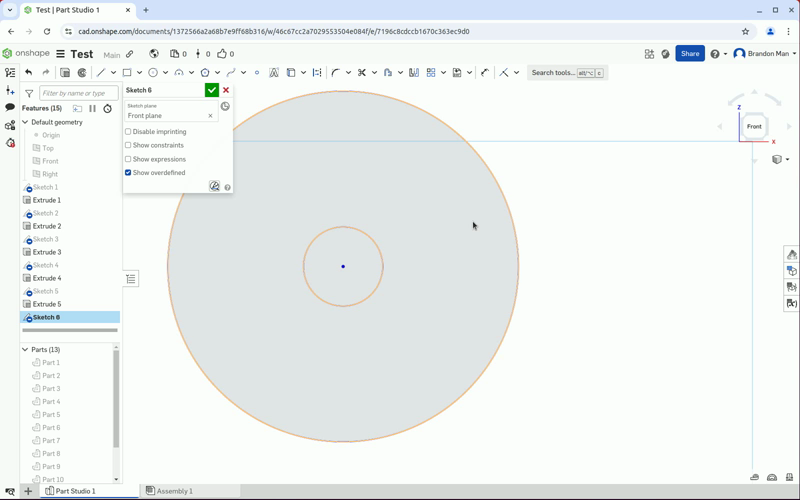
click(473, 221)
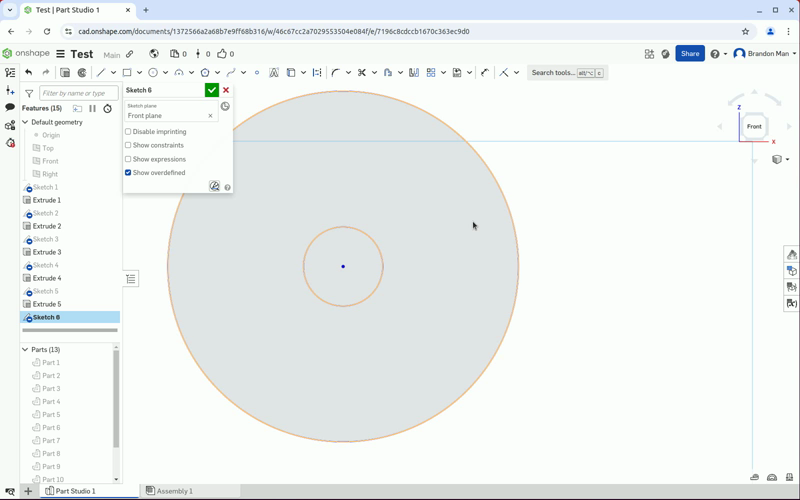
scroll(-6)
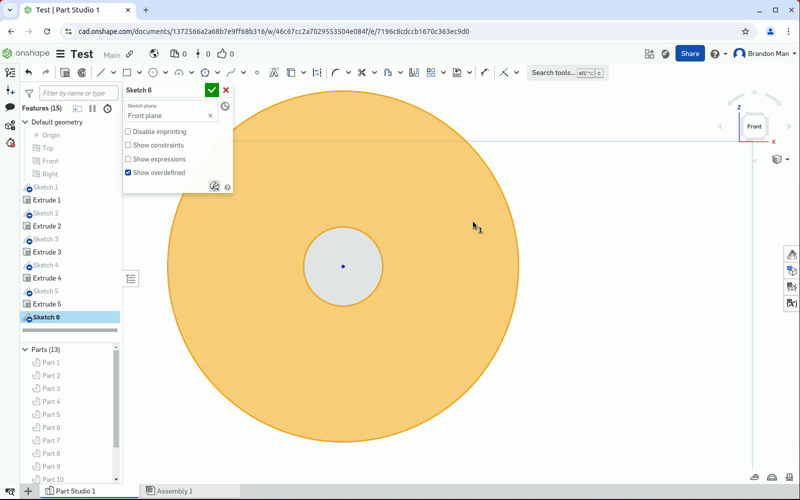
scroll(-6)
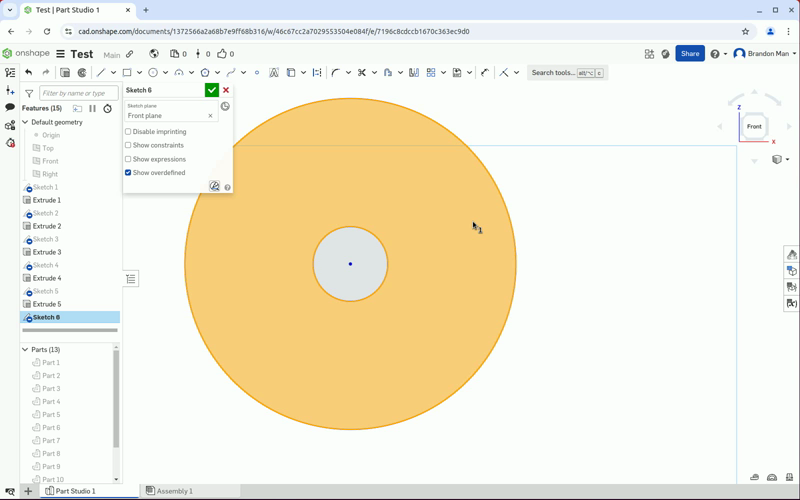
scroll(-6)
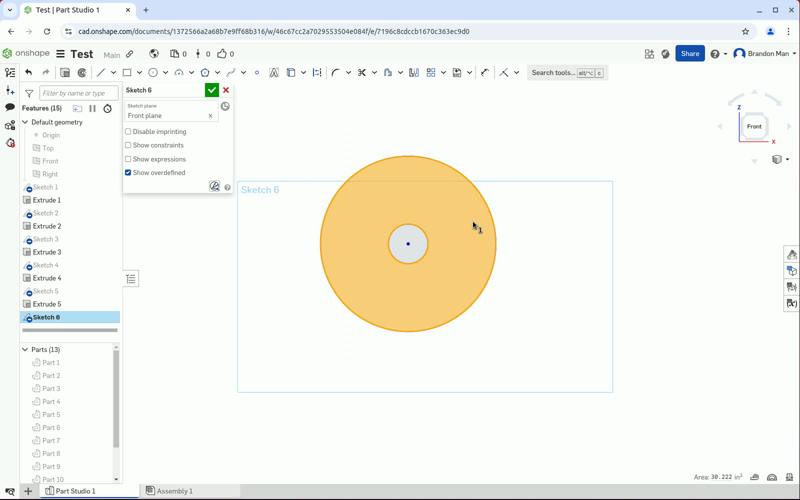
scroll(-6)
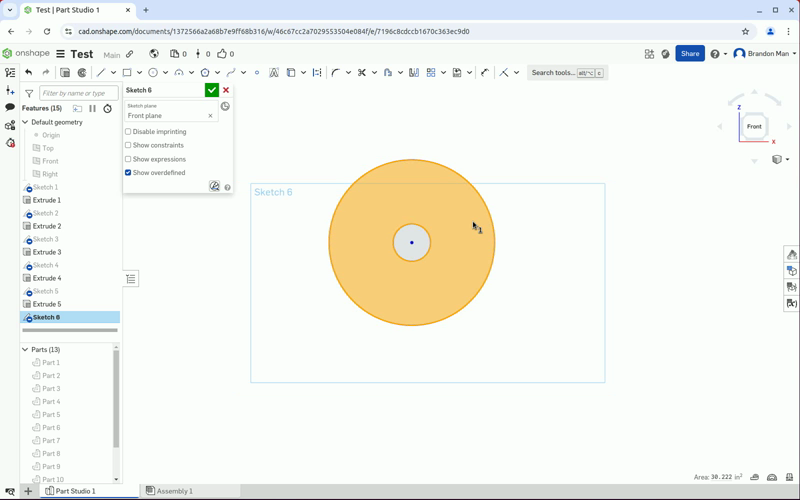
scroll(-6)
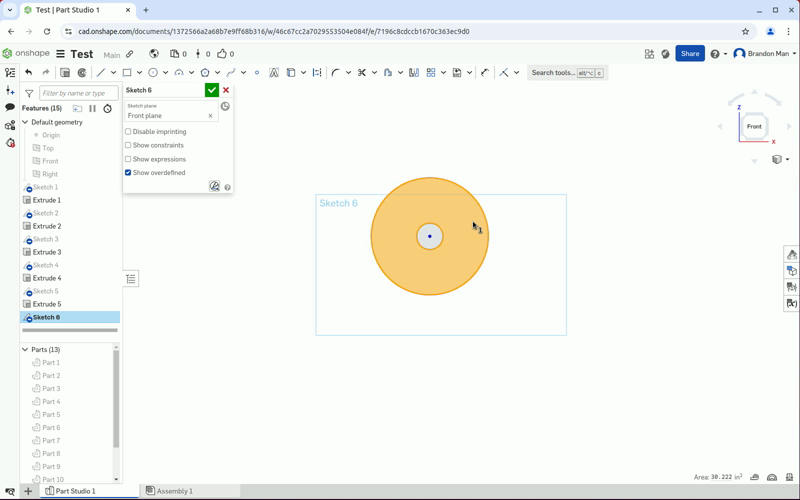
scroll(-6)
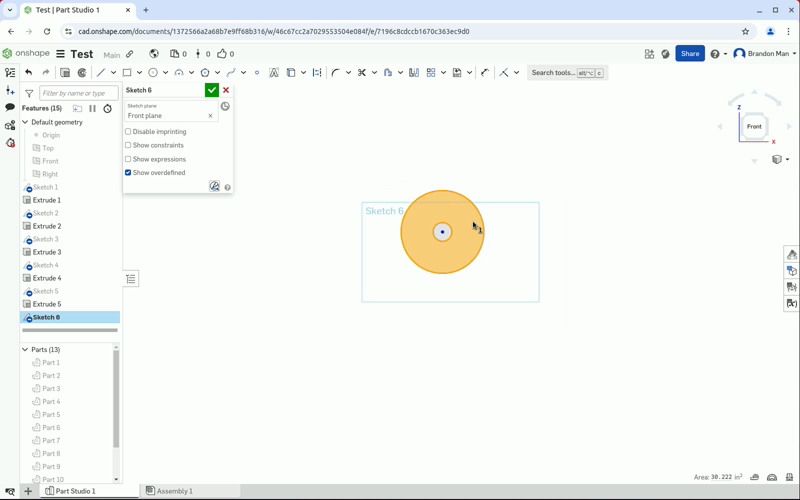
scroll(-6)
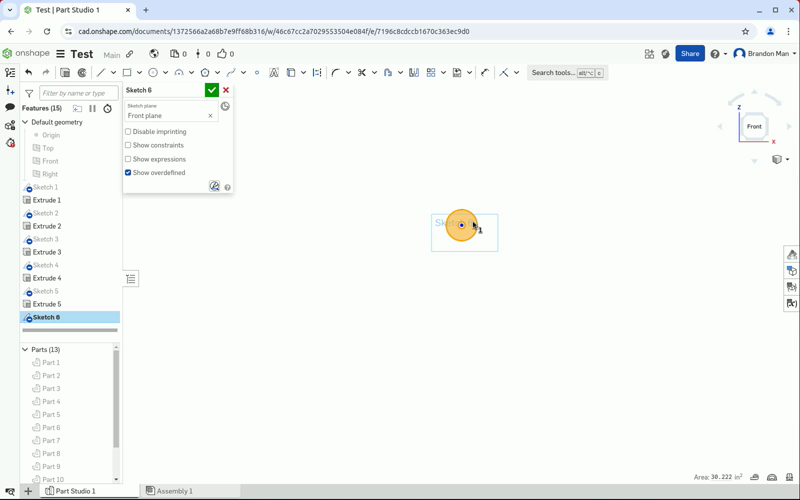
mouse_move(69, 352)
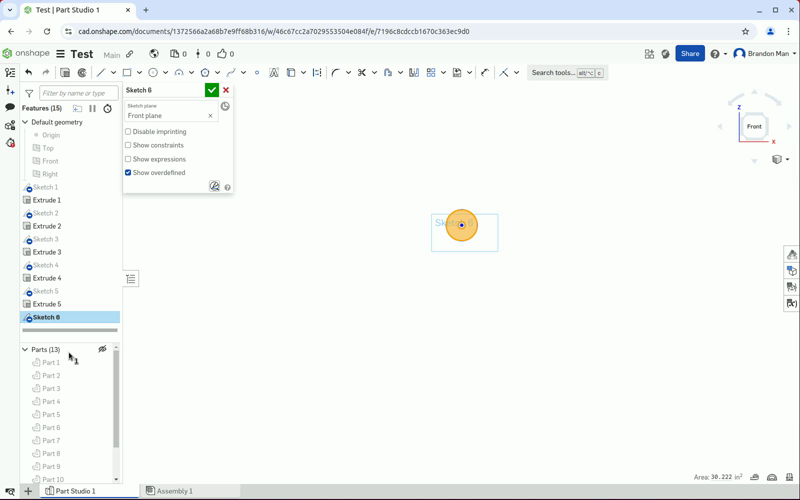
key(shift+y)
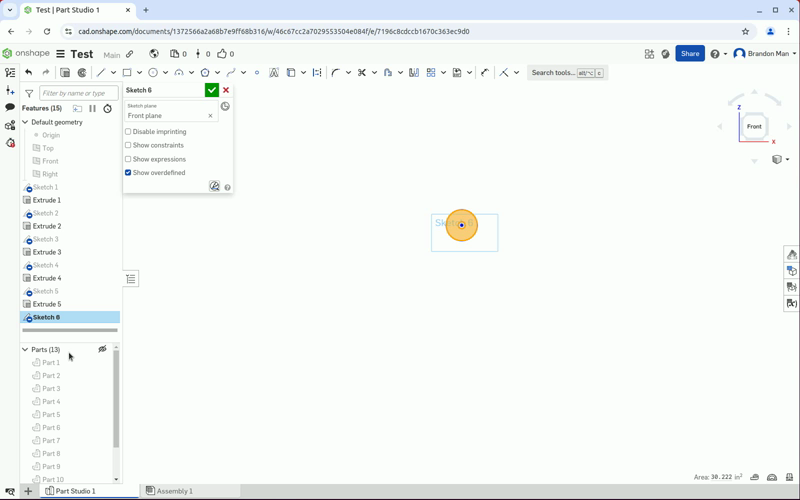
key(shift+e)
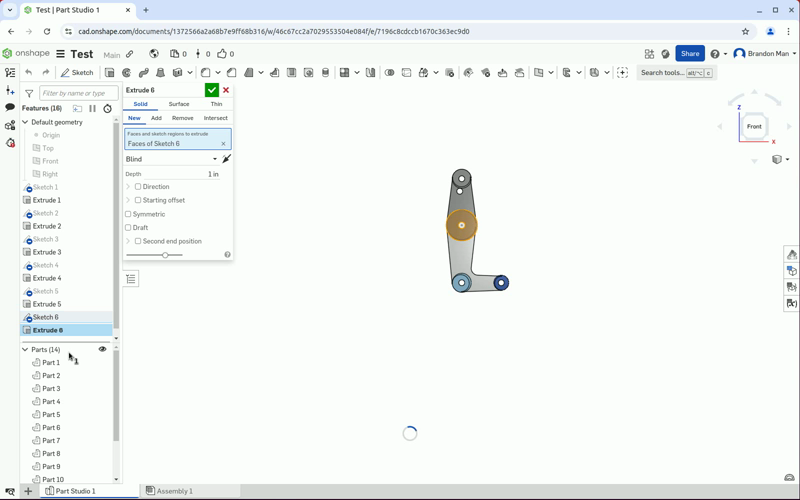
mouse_move(143, 106)
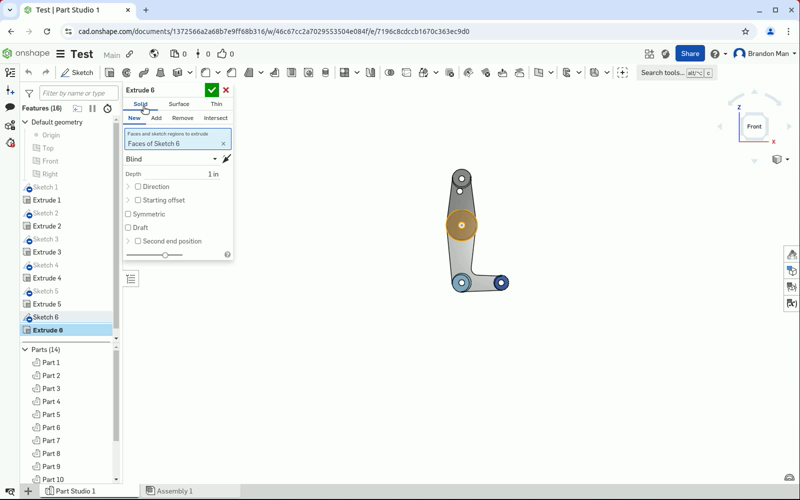
click(143, 106)
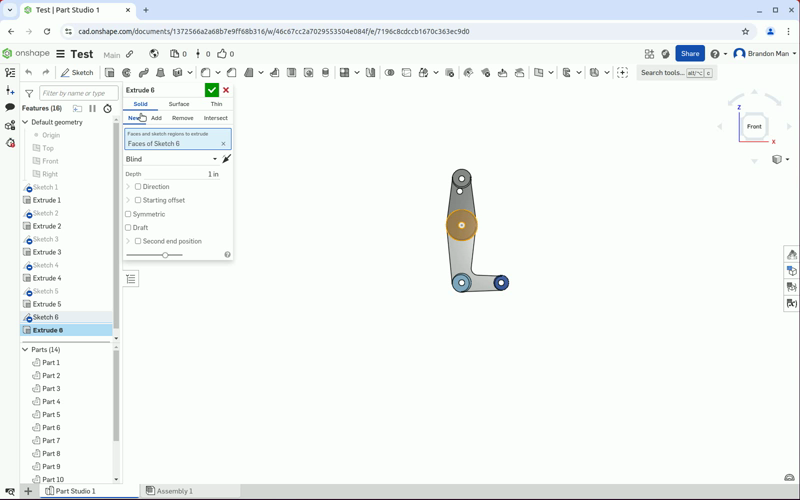
mouse_move(137, 120)
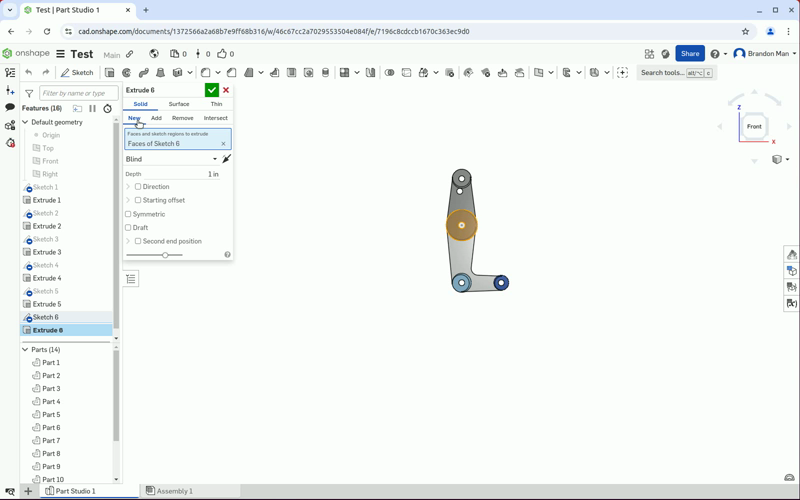
click(137, 120)
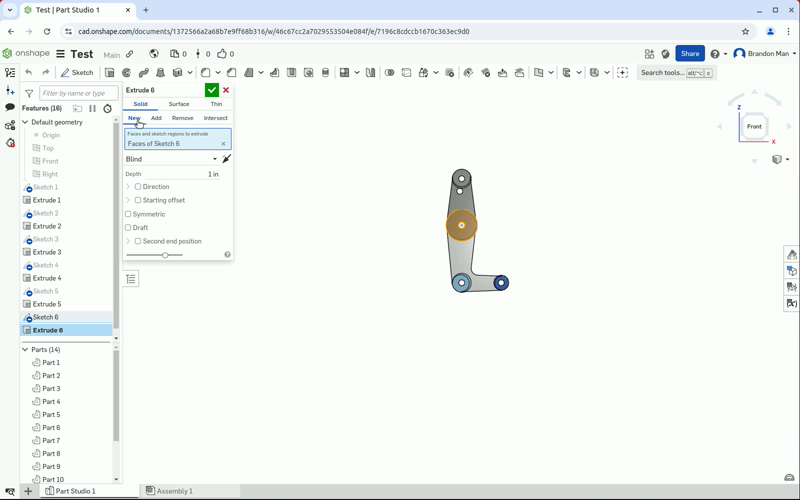
key(tab, 4)
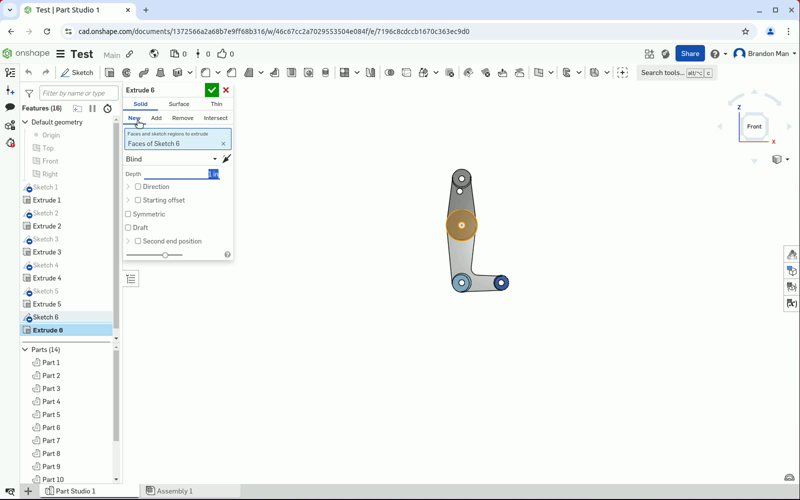
text(0.481)
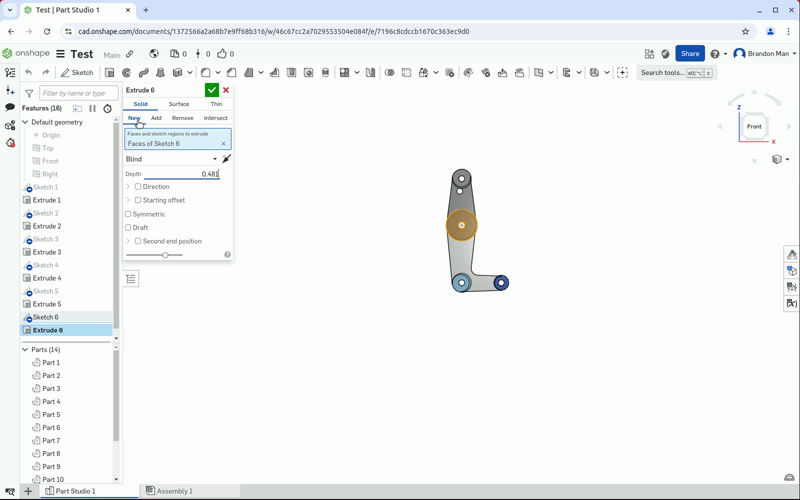
key(enter)
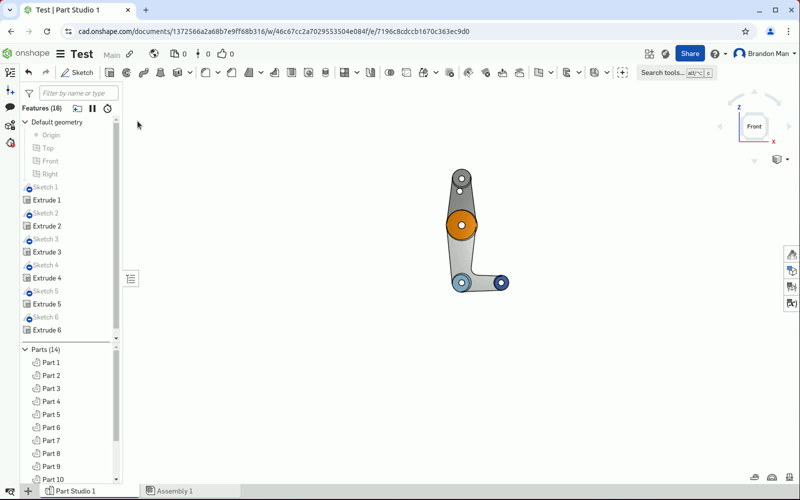
key(shift+h)
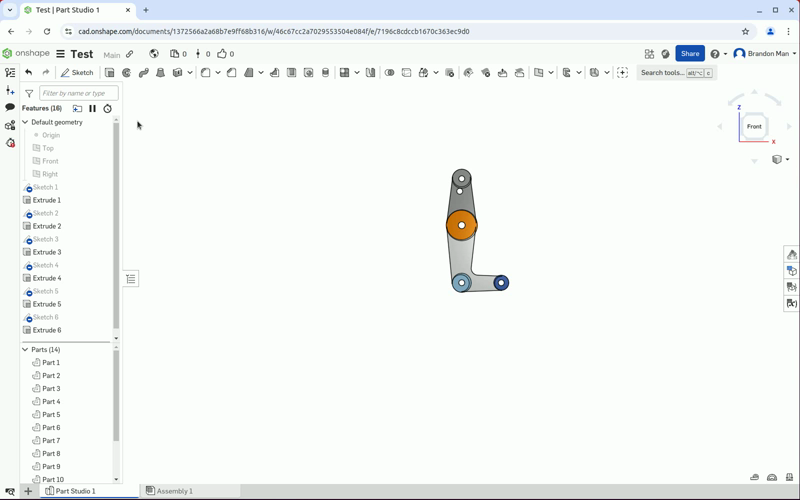
key(shift+h)
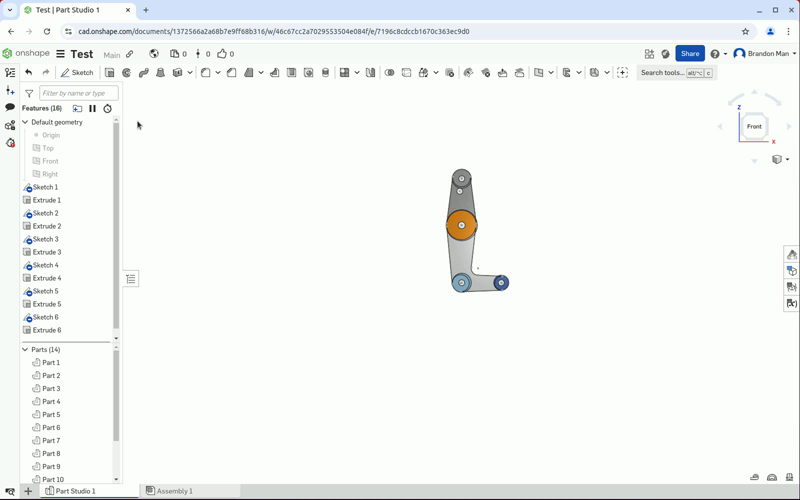
key(shift+7)
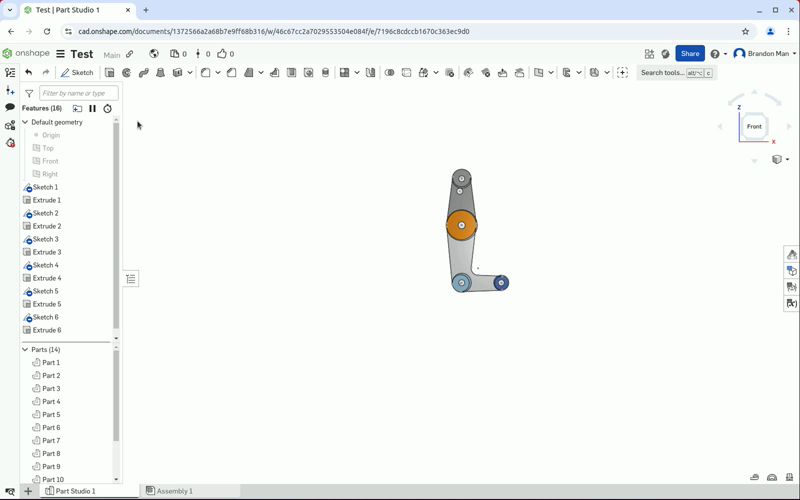
key(left, 2)
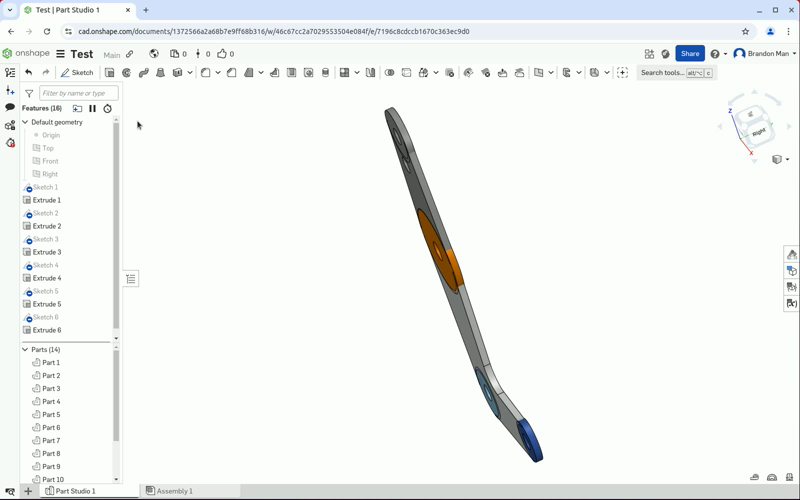
key(down, 2)
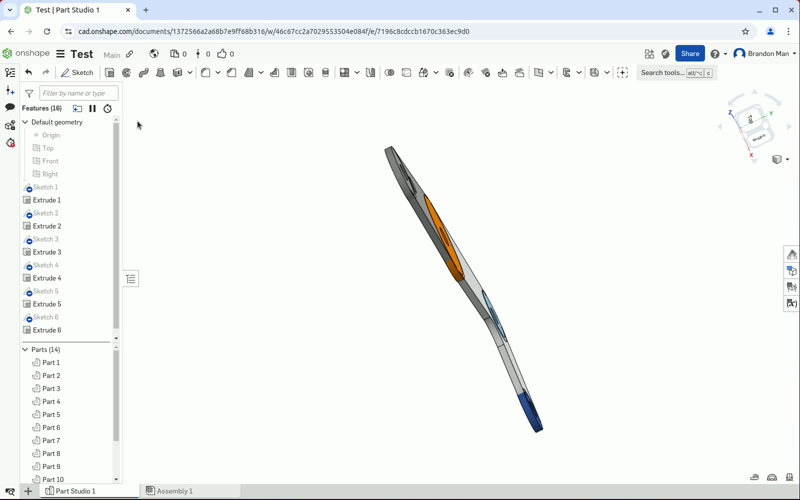
key(up, 2)
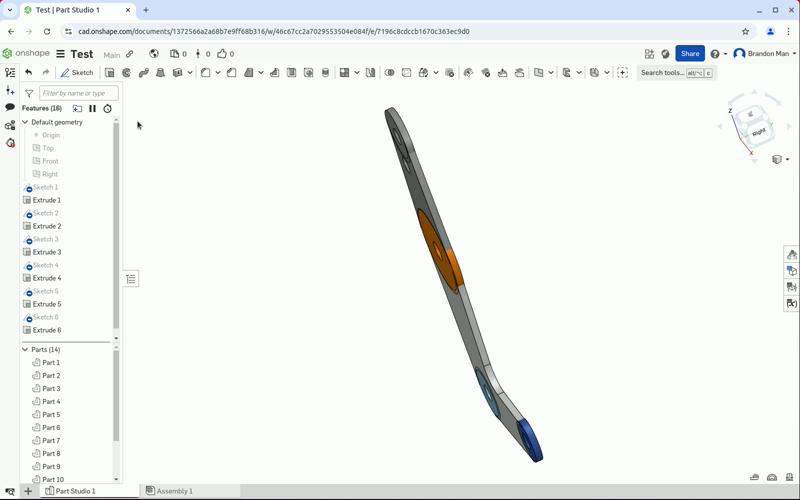
key(right, 2)
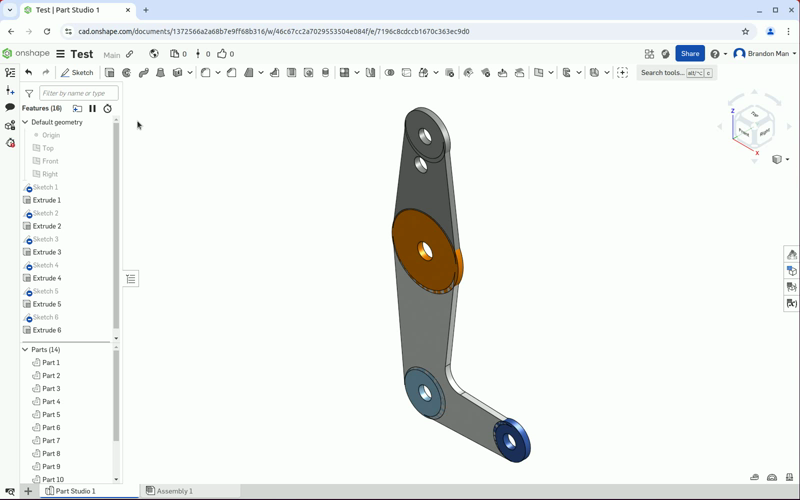
mouse_move(69, 189)
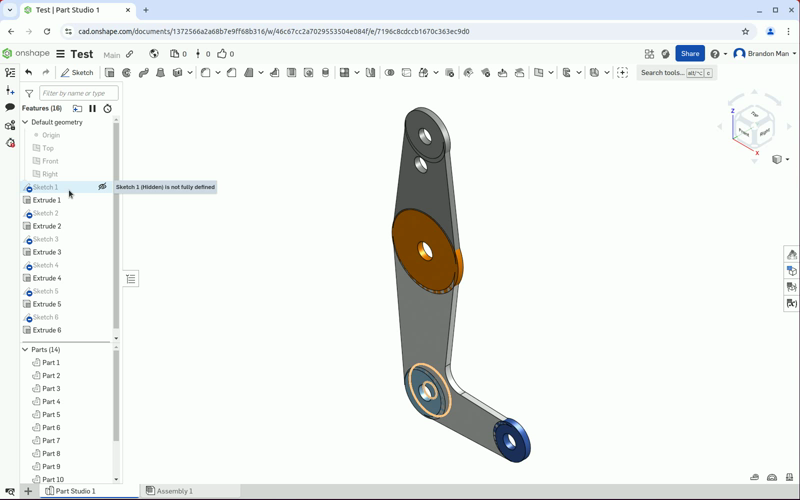
click(69, 189)